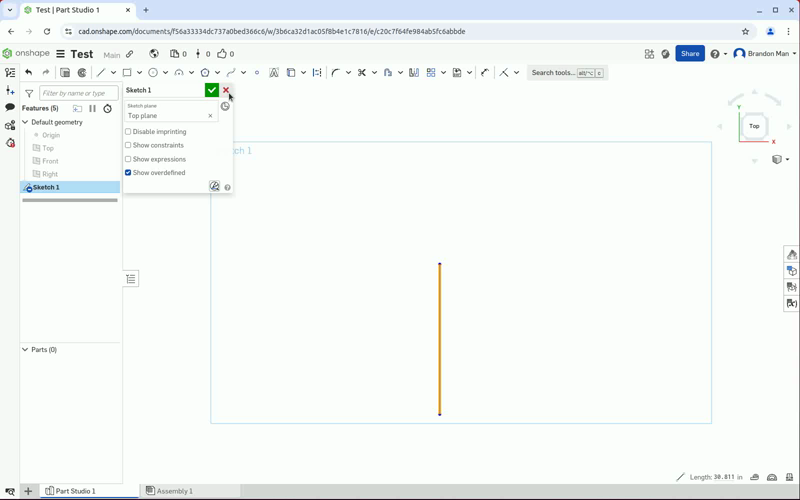
key(shift+h)
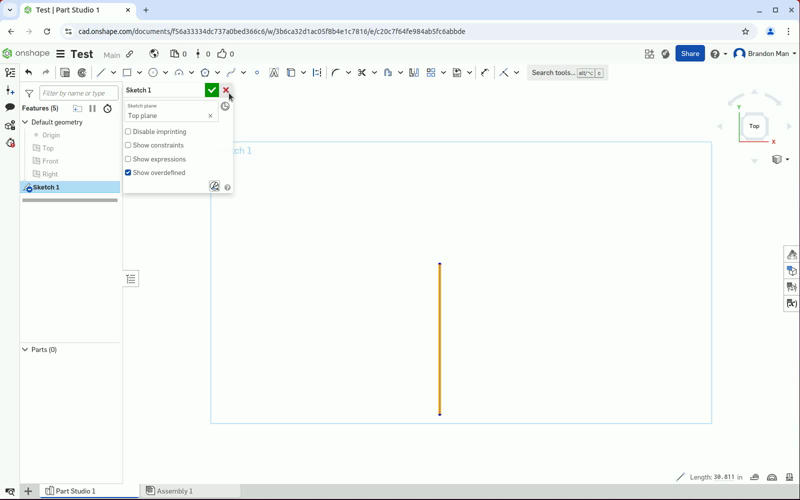
key(shift+s)
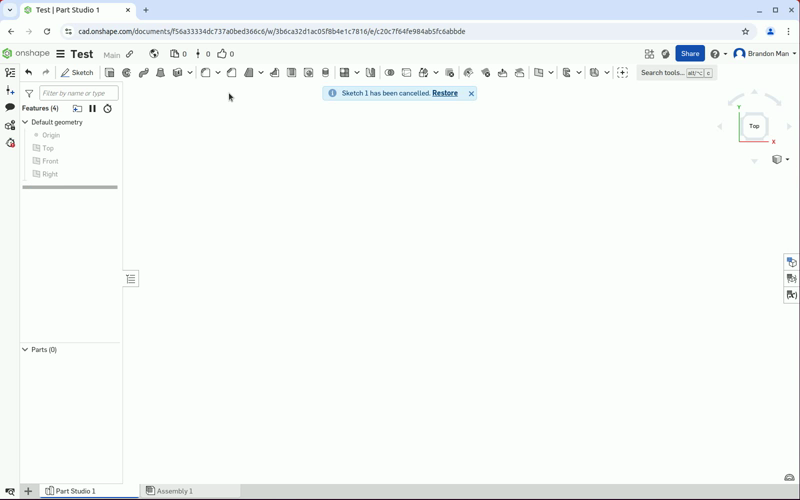
mouse_move(73, 150)
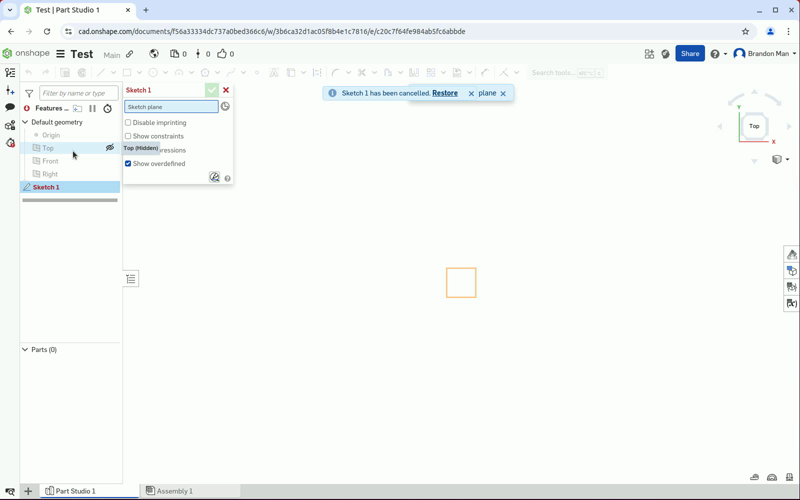
click(73, 150)
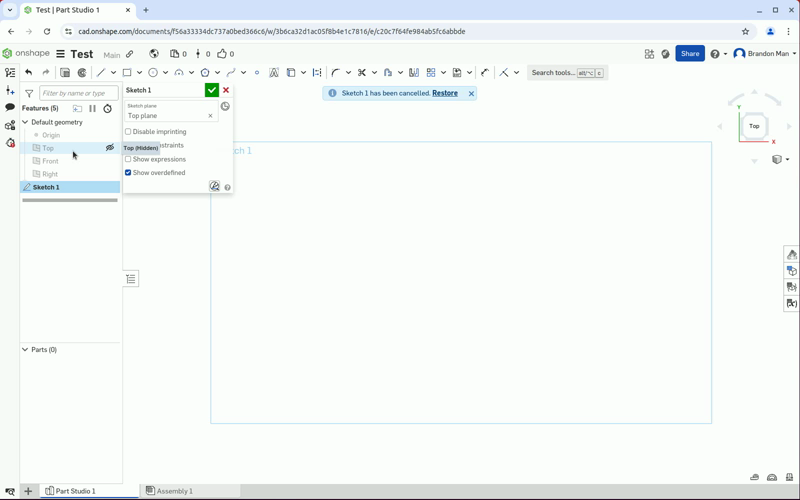
mouse_move(73, 352)
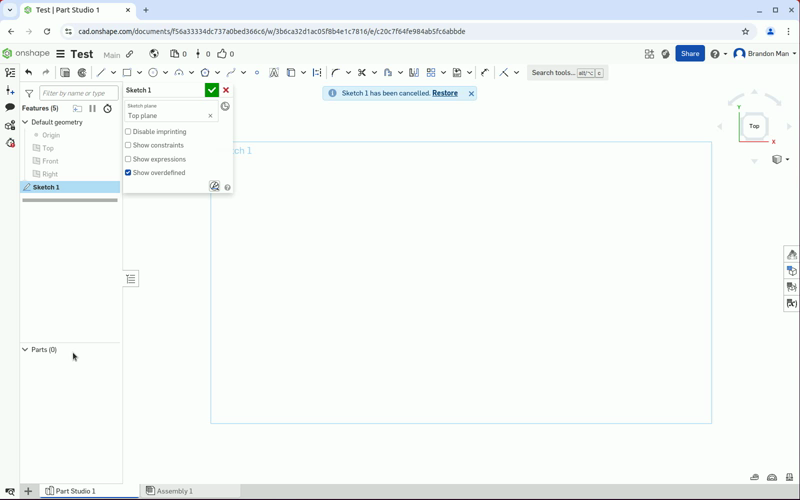
key(y)
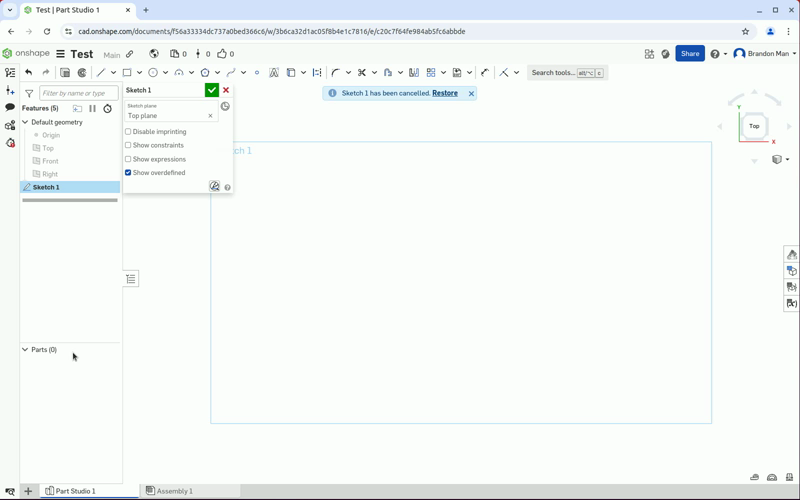
key(c)
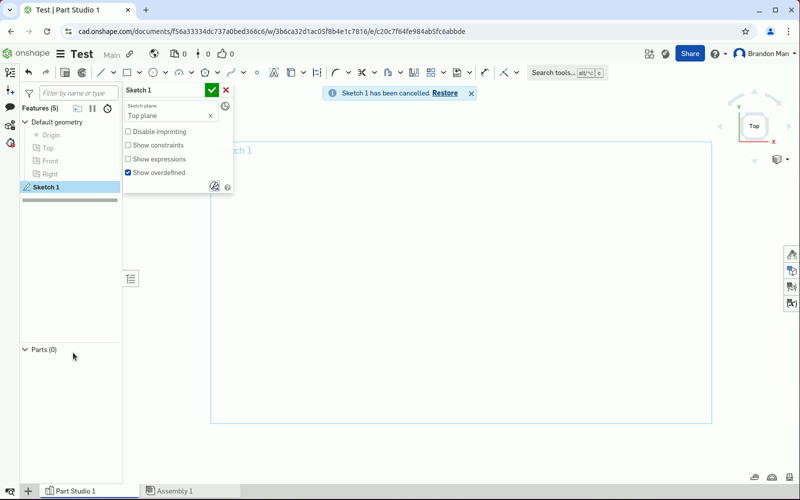
key_down(shift)
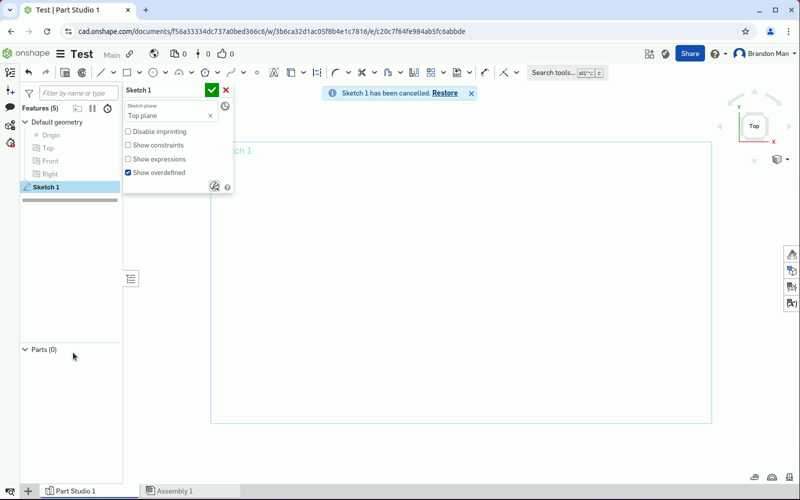
mouse_move(547, 282)
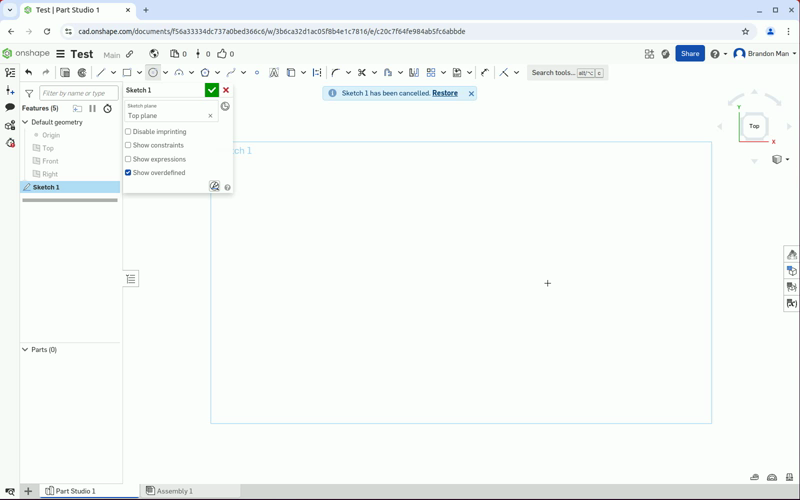
click(547, 282)
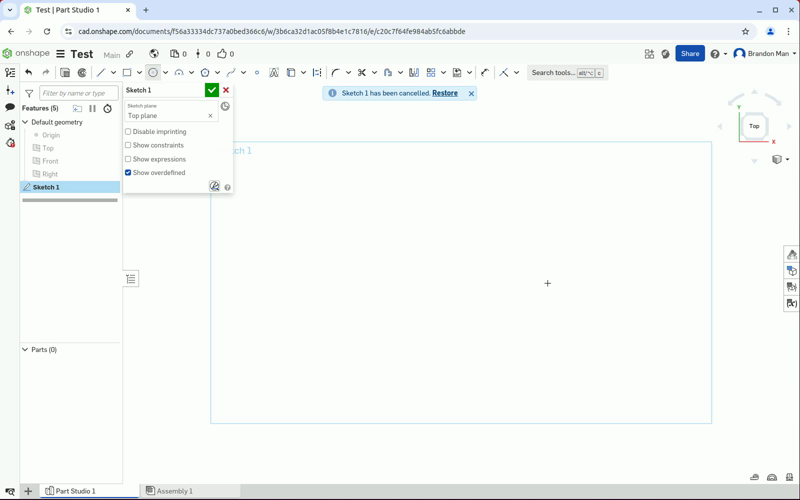
key_up(shift)
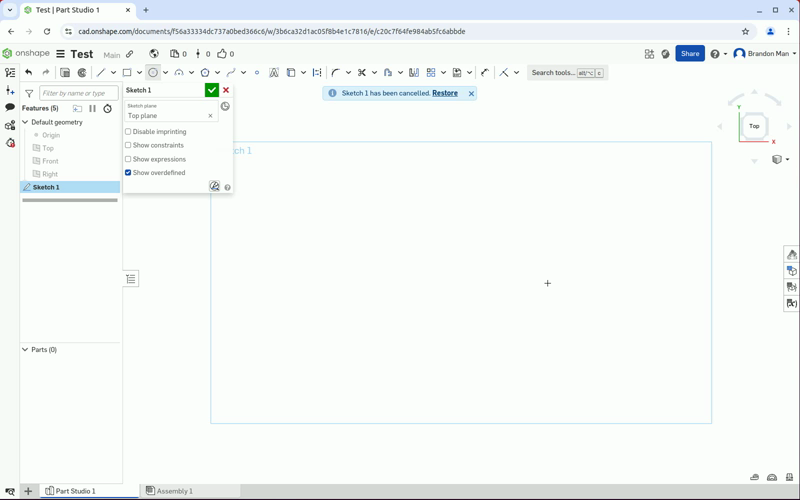
mouse_move(573, 282)
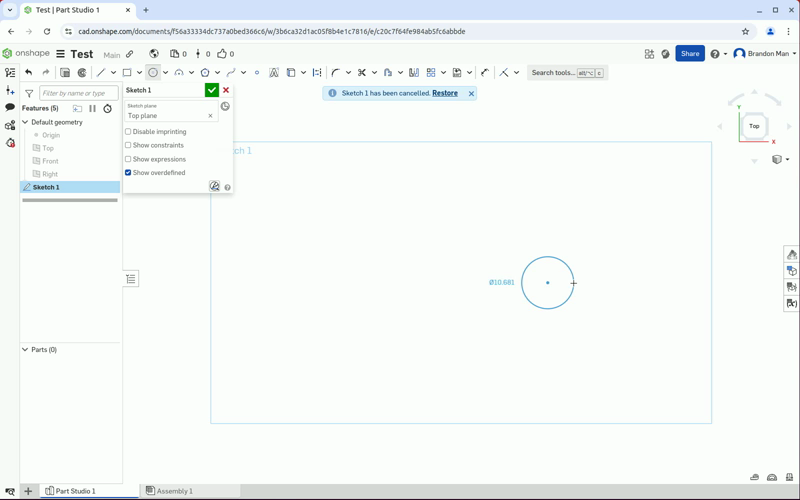
click(573, 282)
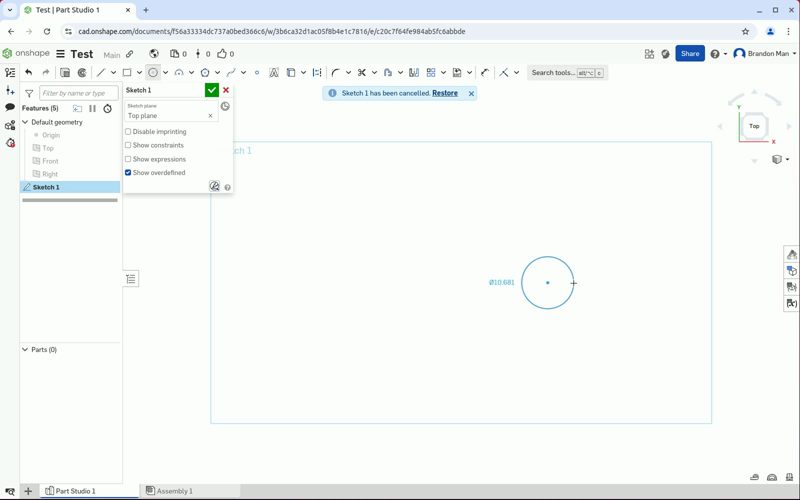
key(esc)
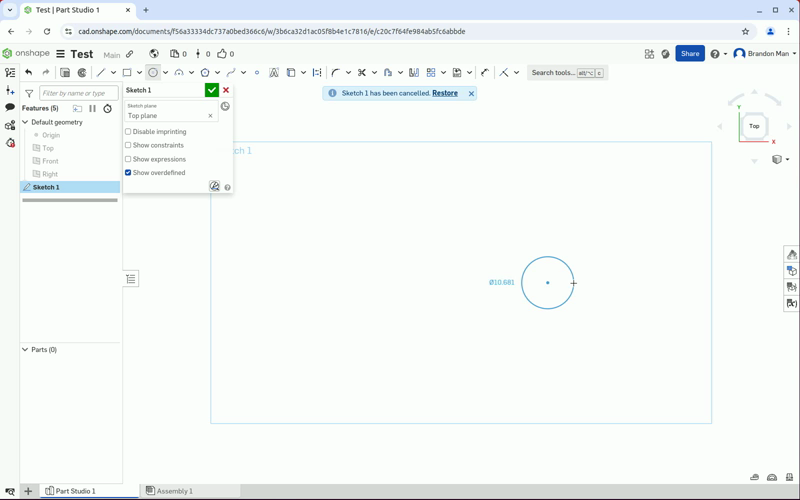
key(c)
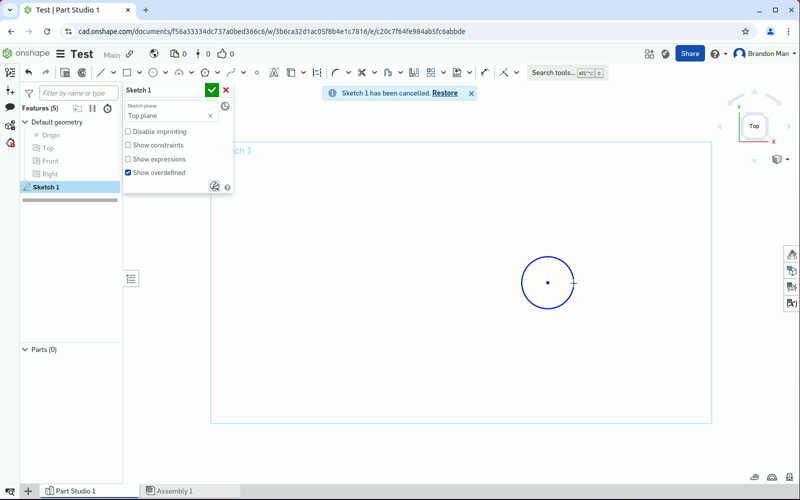
key_down(shift)
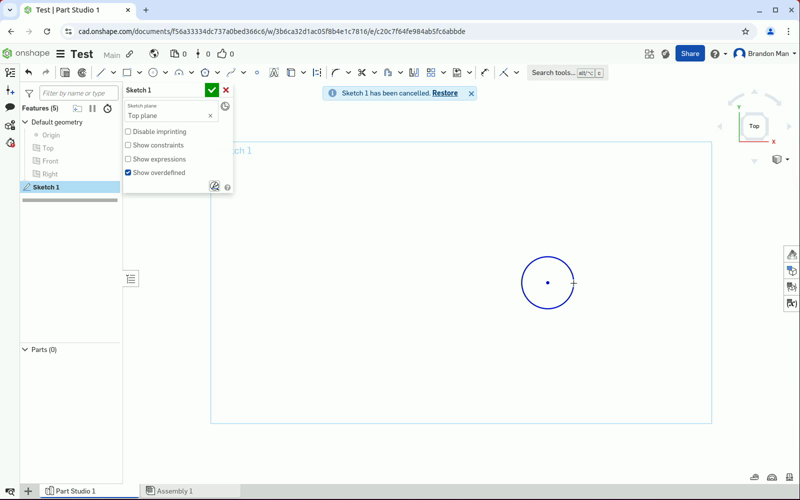
mouse_move(547, 282)
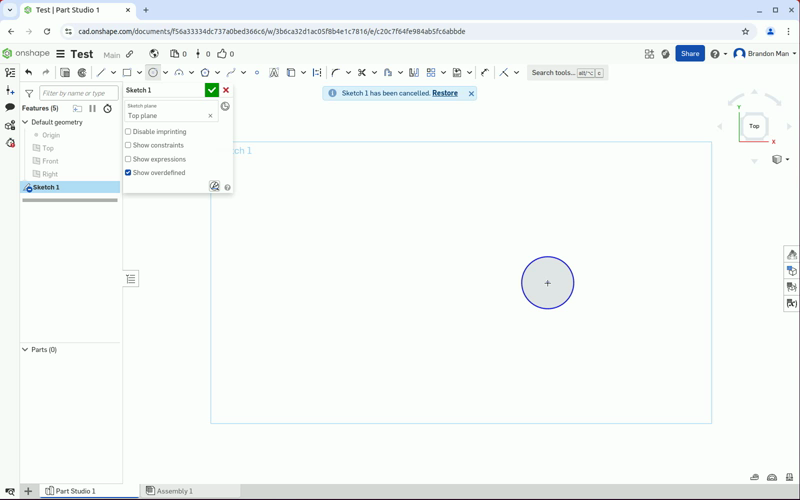
click(547, 282)
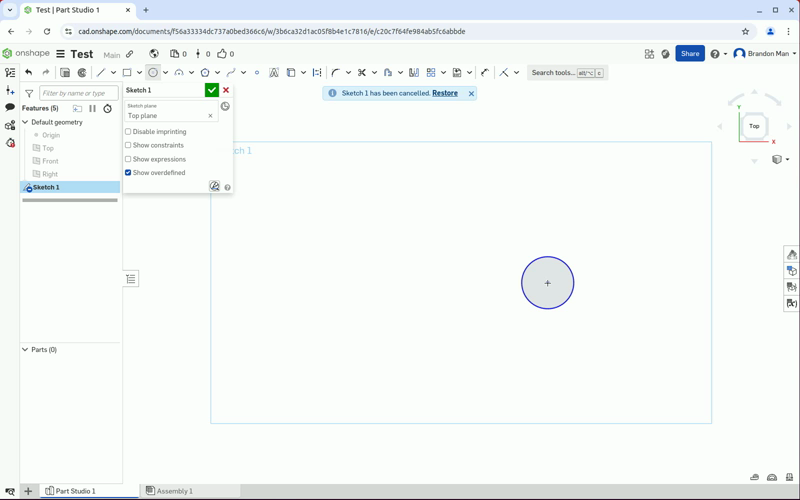
key_up(shift)
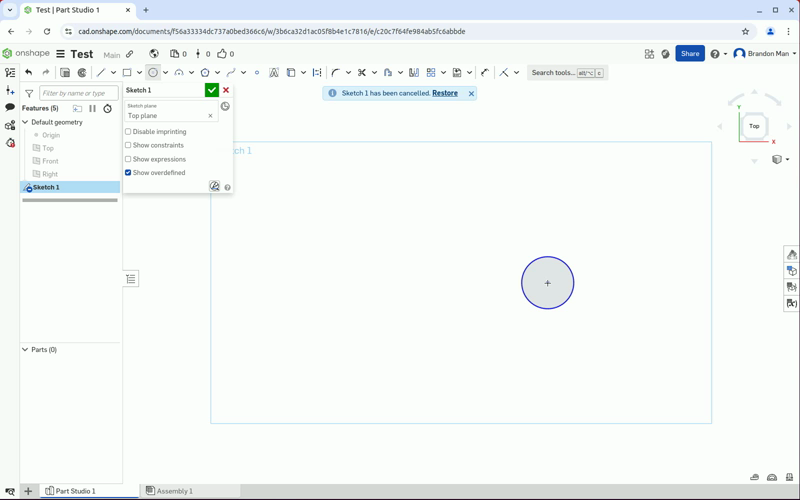
mouse_move(559, 282)
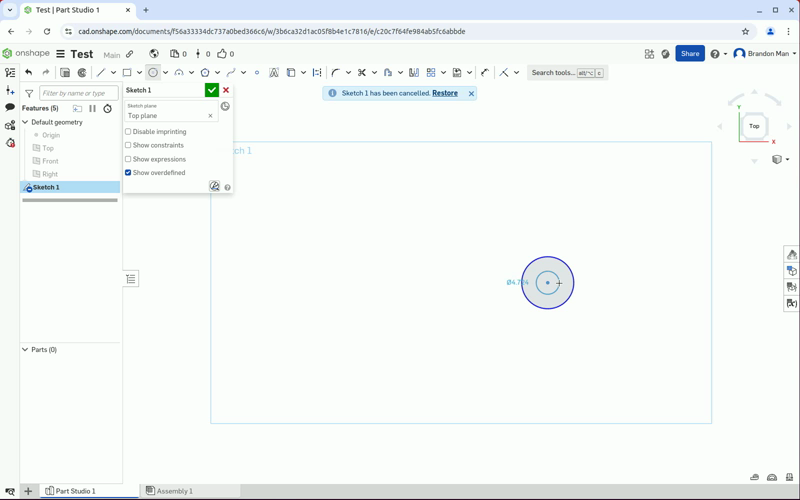
click(559, 282)
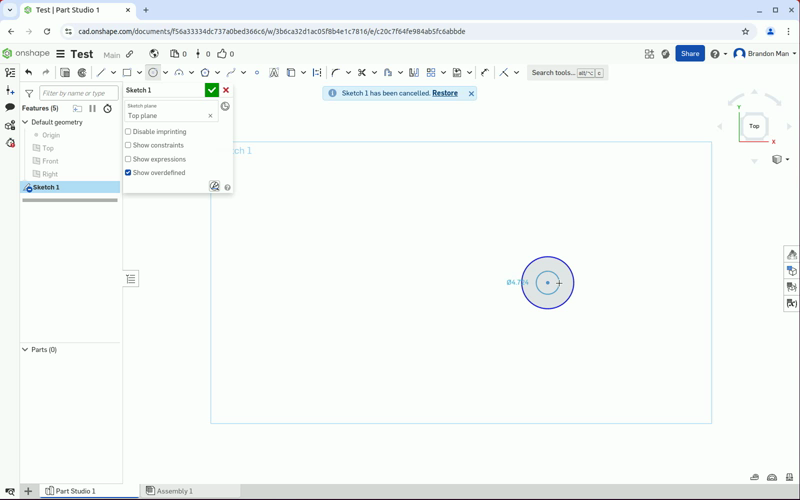
key(esc)
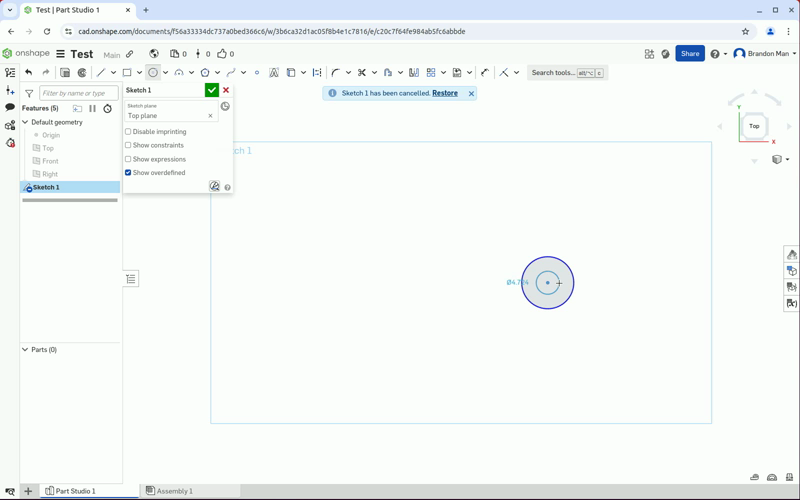
mouse_move(536, 302)
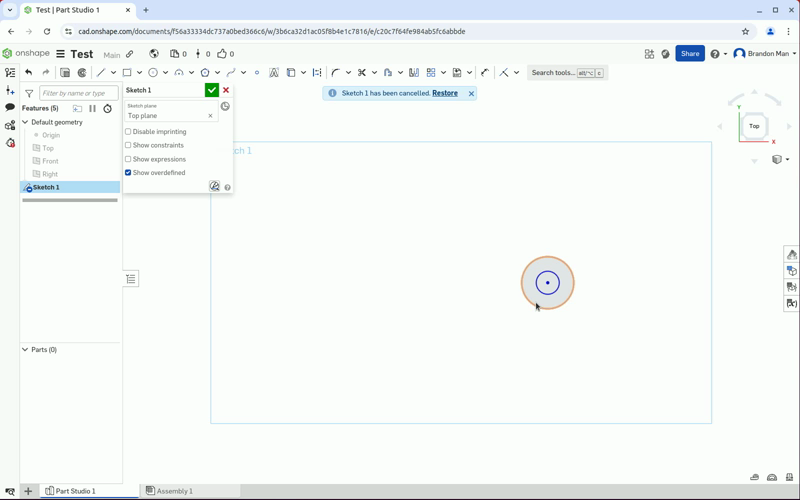
scroll(6)
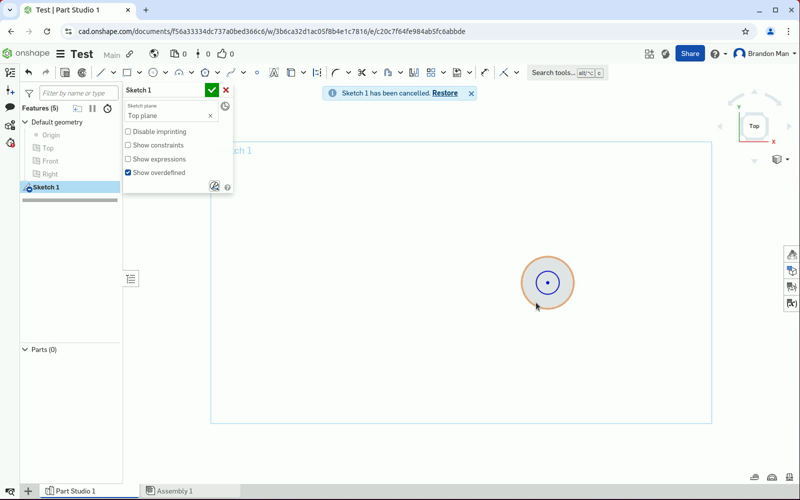
scroll(6)
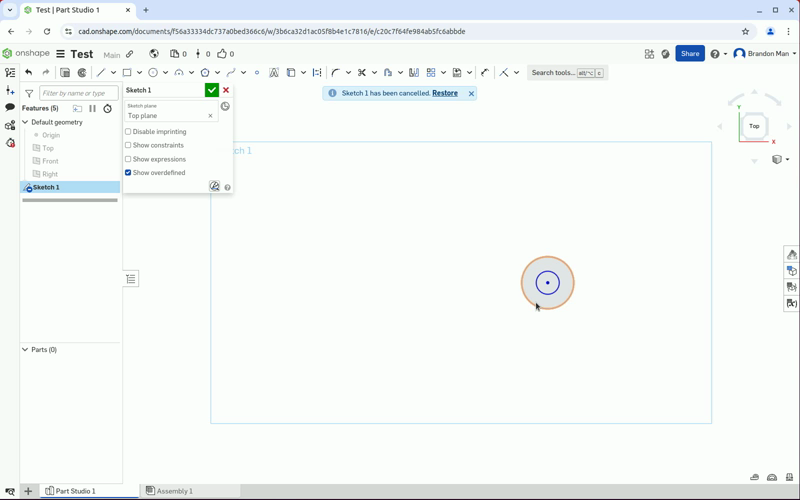
scroll(6)
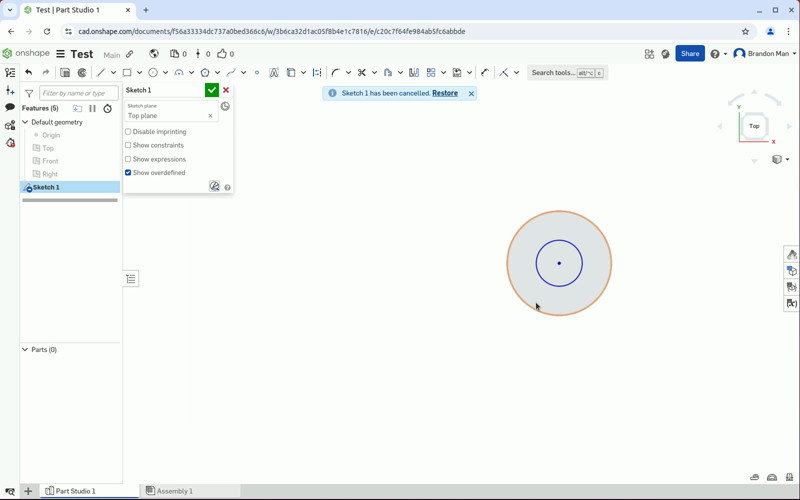
scroll(6)
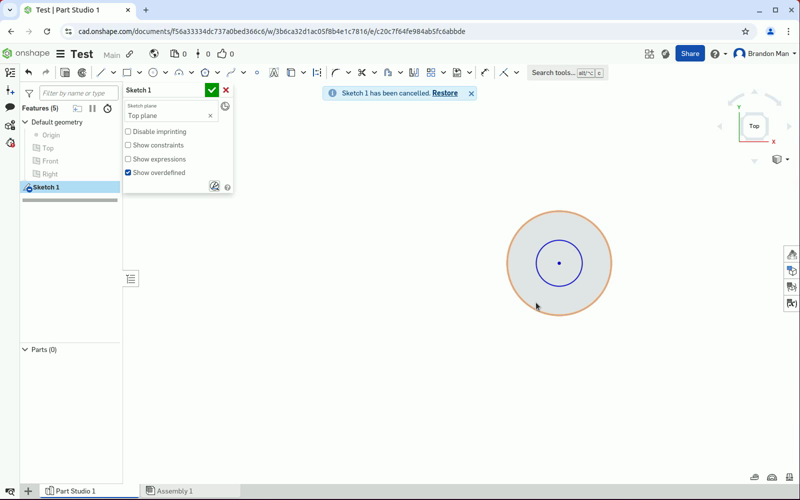
scroll(6)
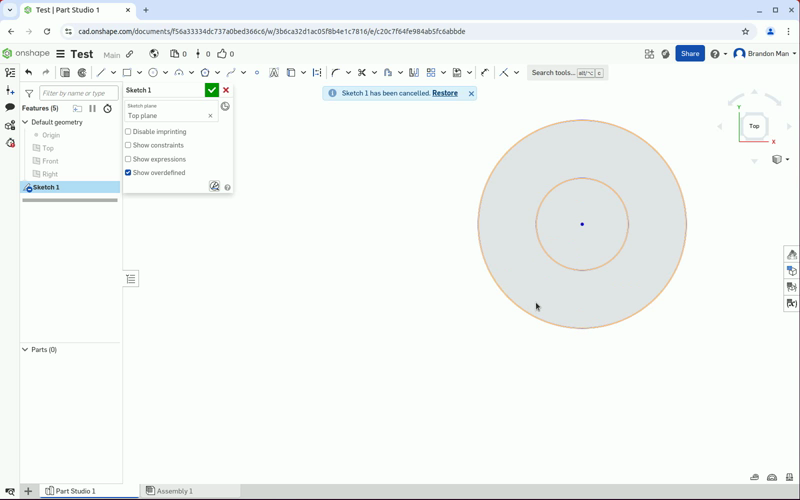
scroll(6)
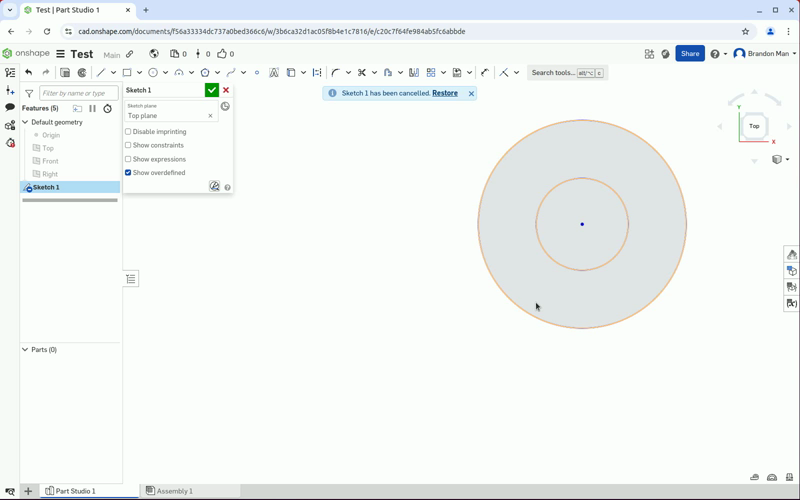
scroll(6)
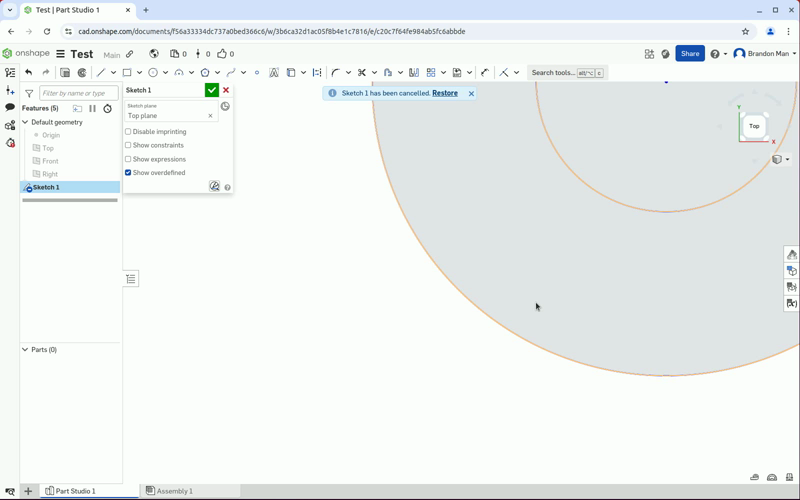
click(536, 302)
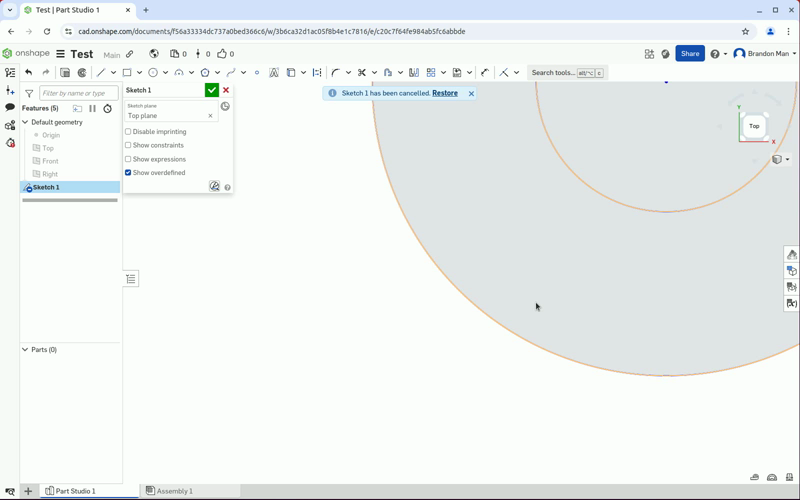
scroll(-6)
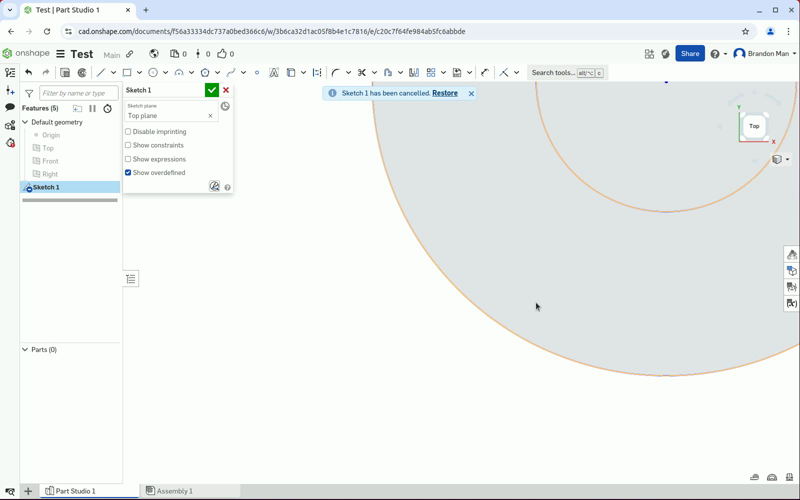
scroll(-6)
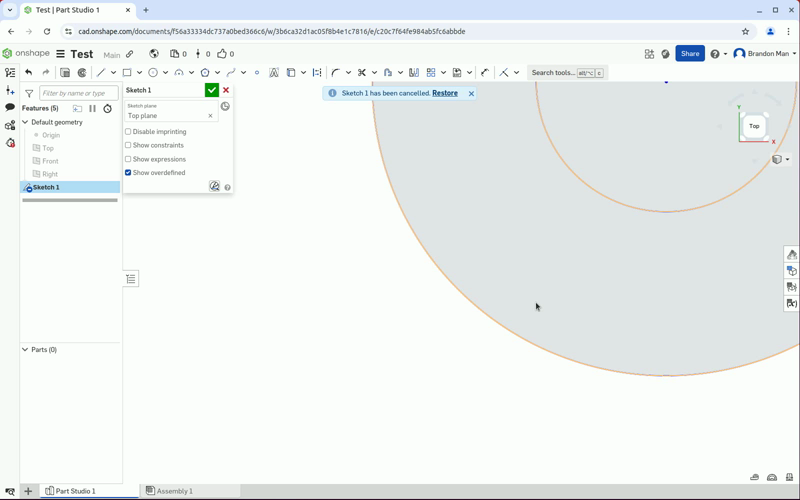
scroll(-6)
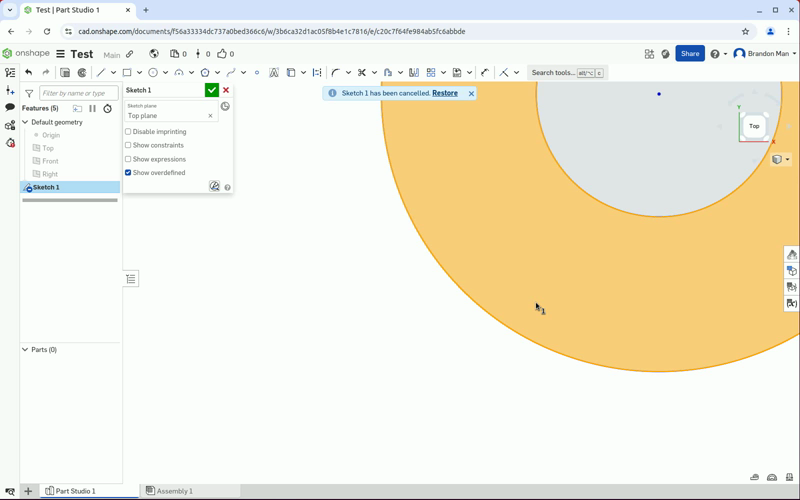
scroll(-6)
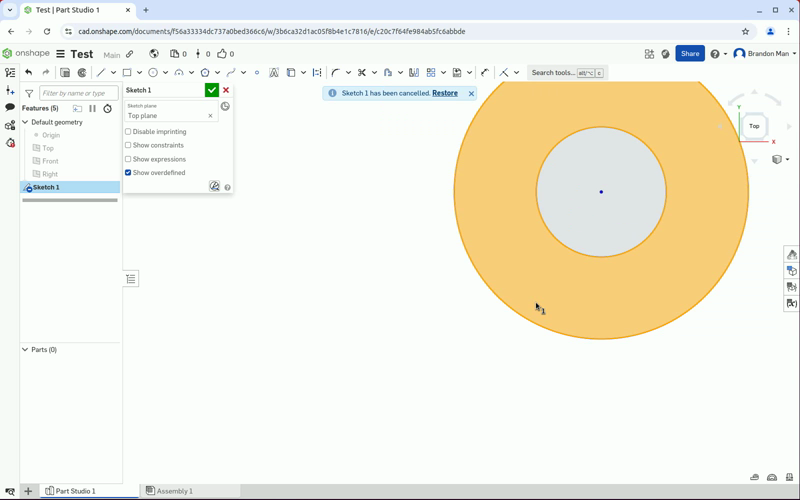
scroll(-6)
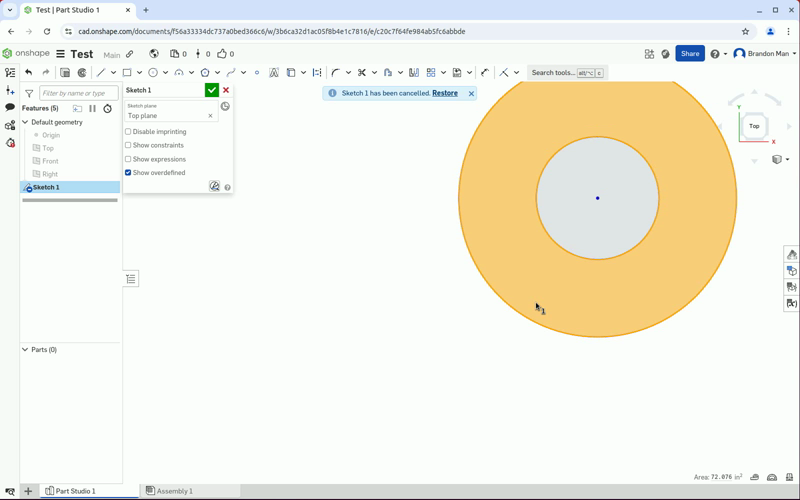
scroll(-6)
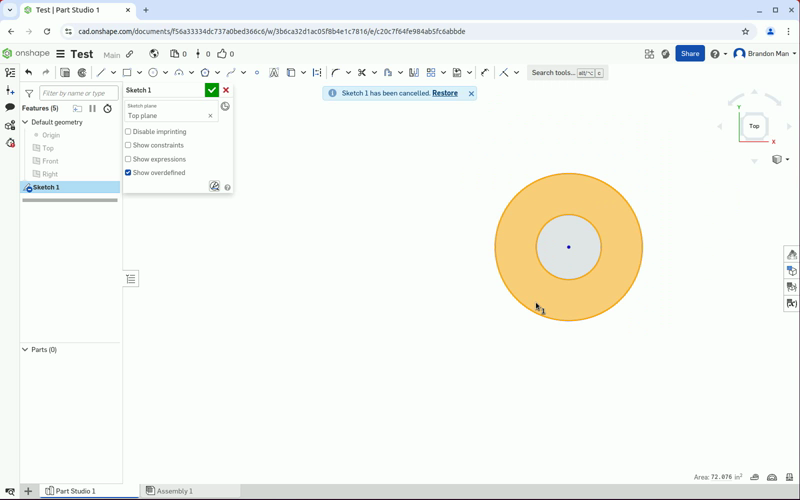
scroll(-6)
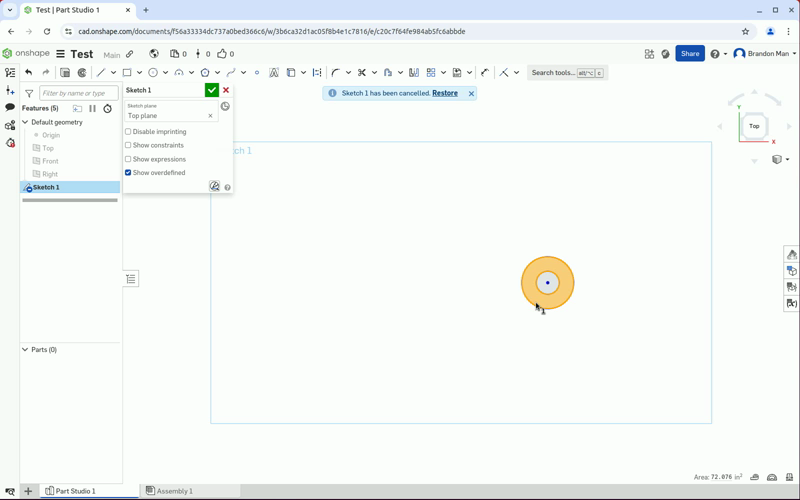
mouse_move(73, 352)
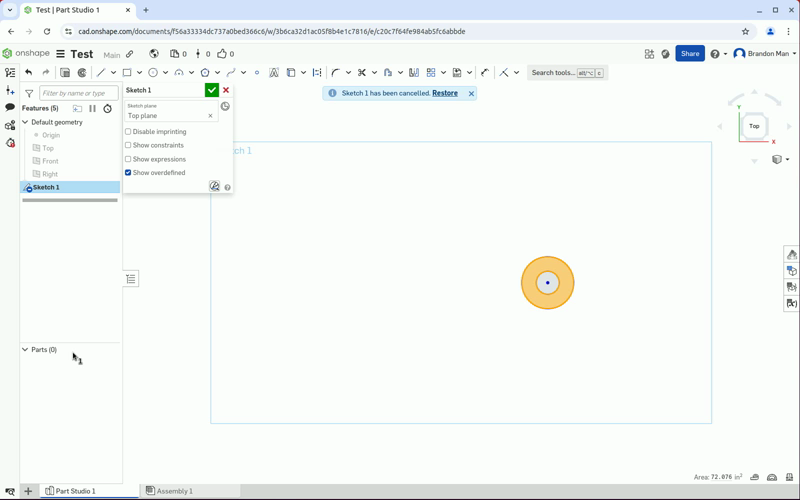
key(shift+y)
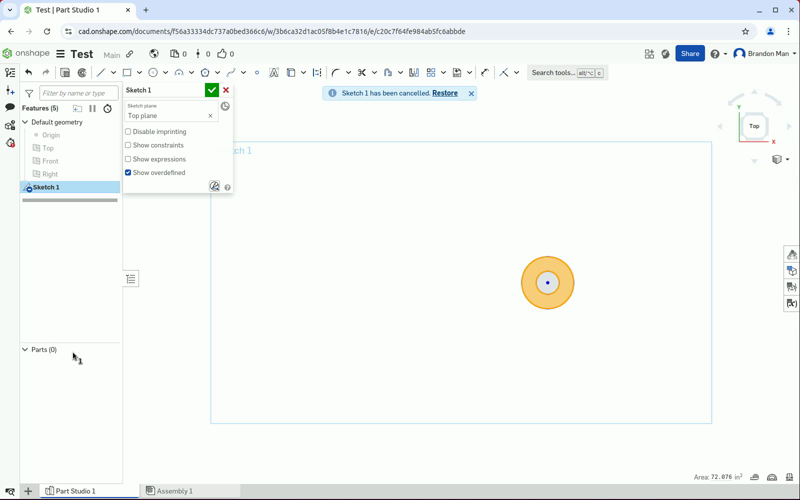
key(shift+e)
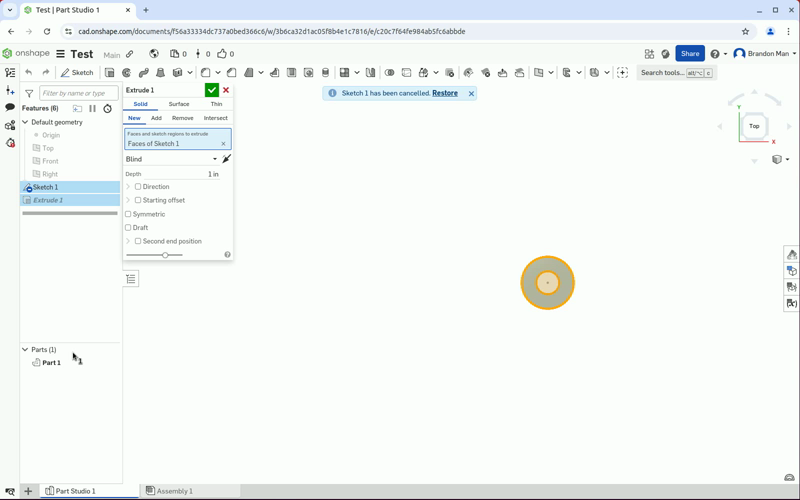
mouse_move(143, 106)
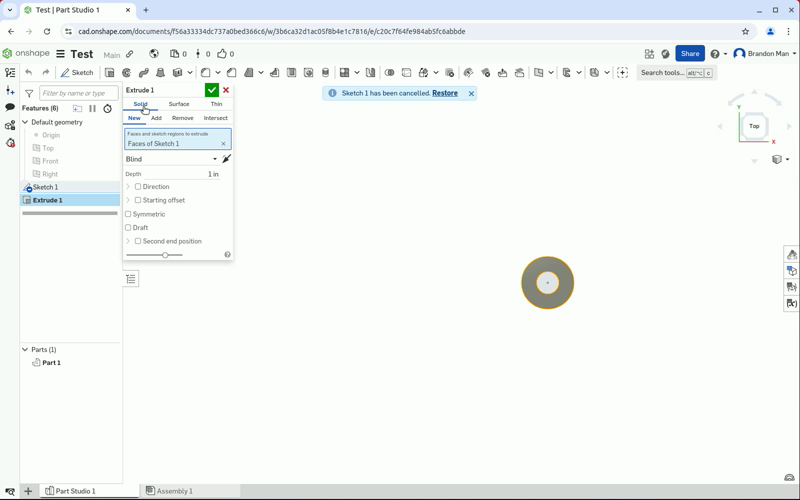
click(143, 106)
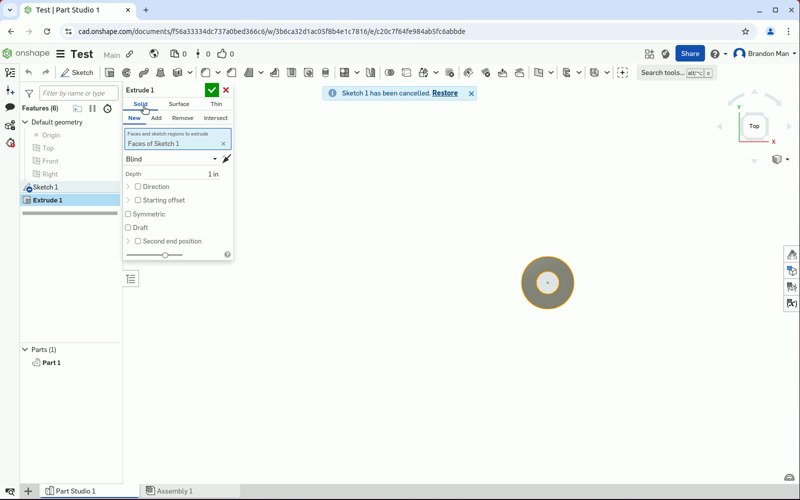
mouse_move(137, 120)
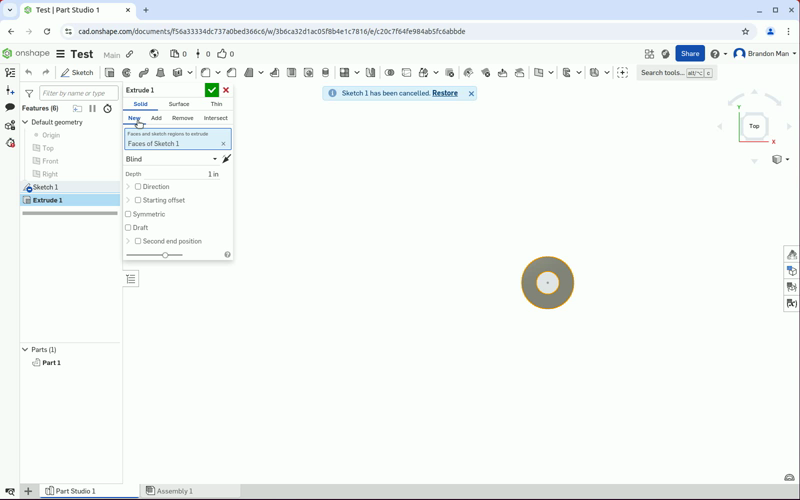
click(137, 120)
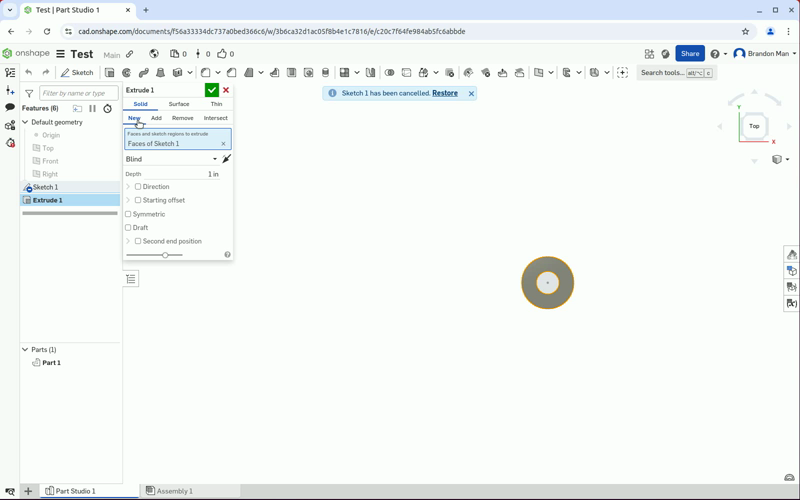
key(tab, 4)
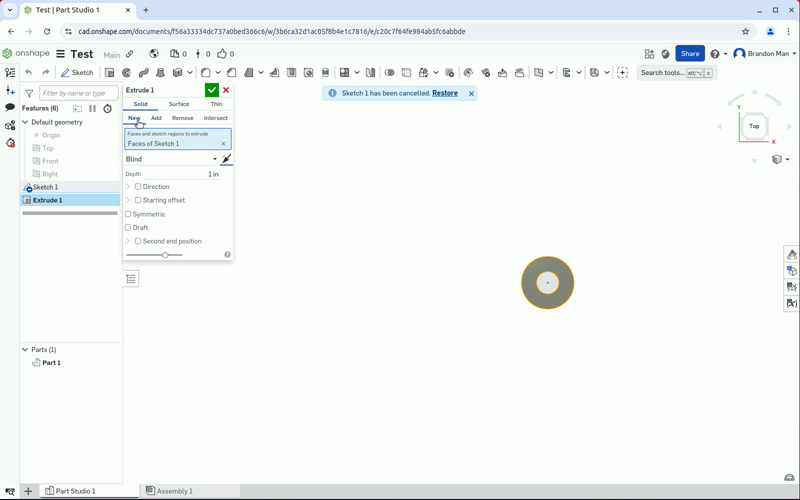
text(3.611)
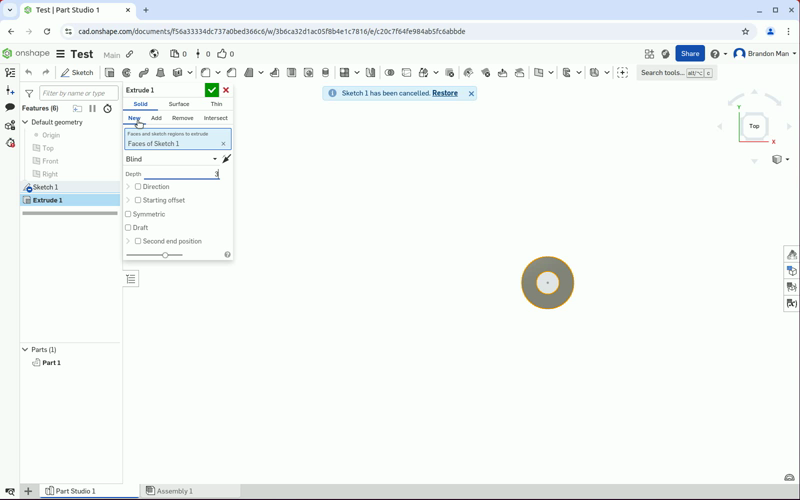
key(enter)
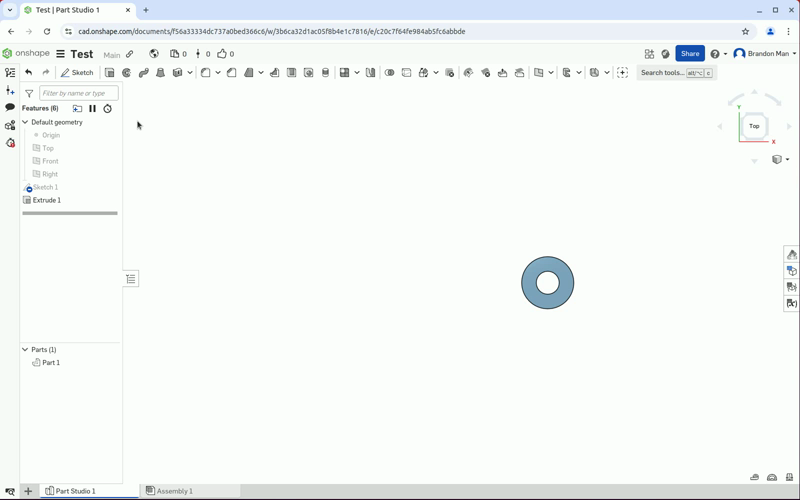
key(shift+h)
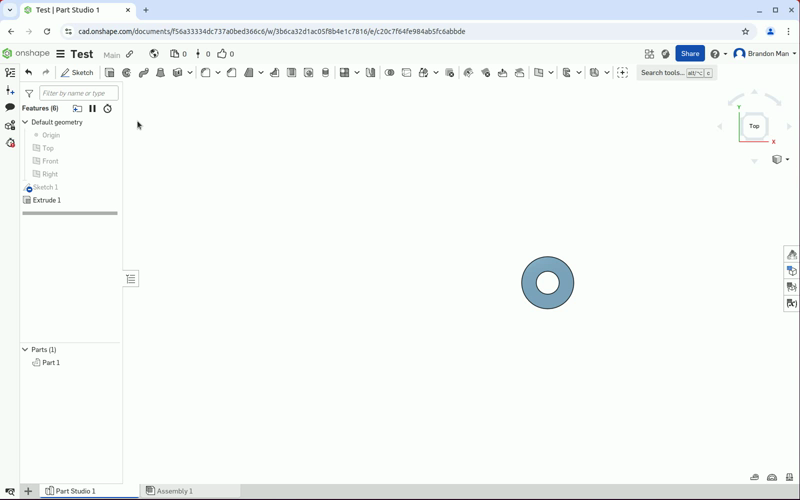
key(shift+h)
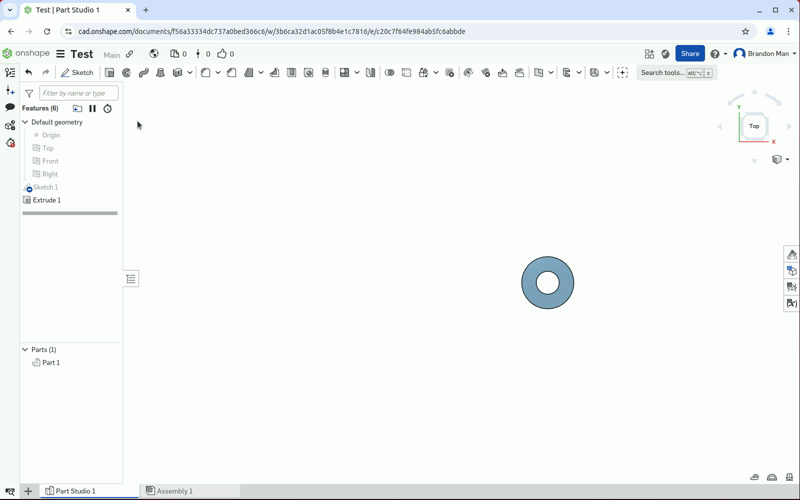
mouse_move(73, 189)
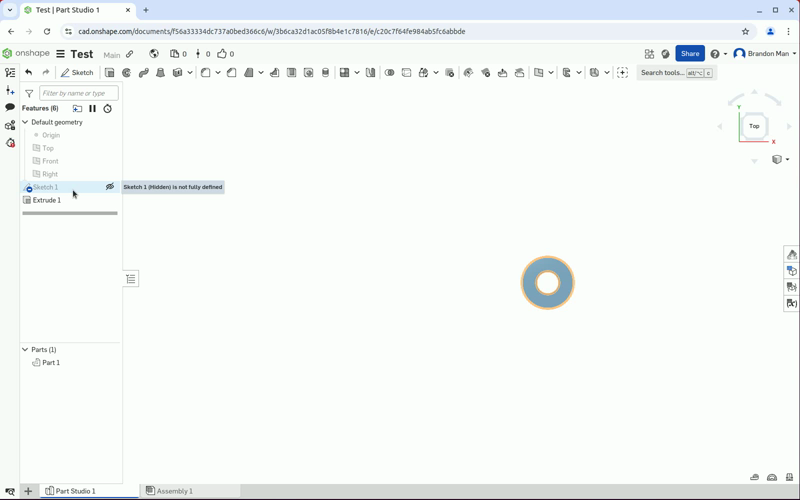
click(73, 189)
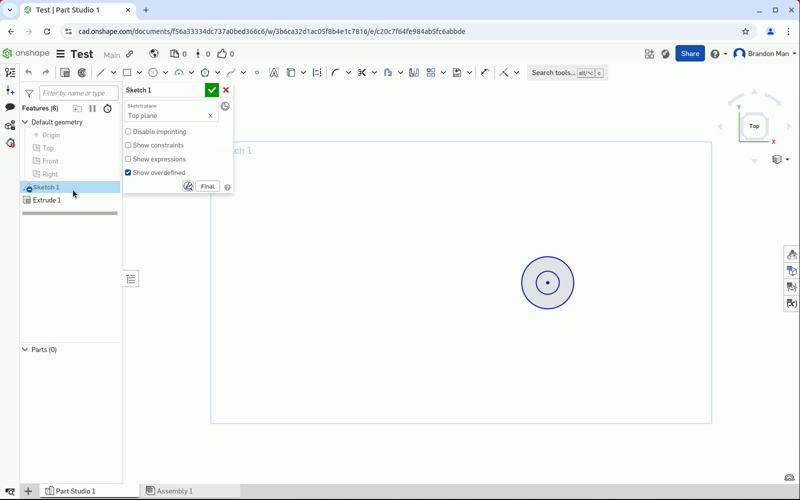
mouse_move(229, 92)
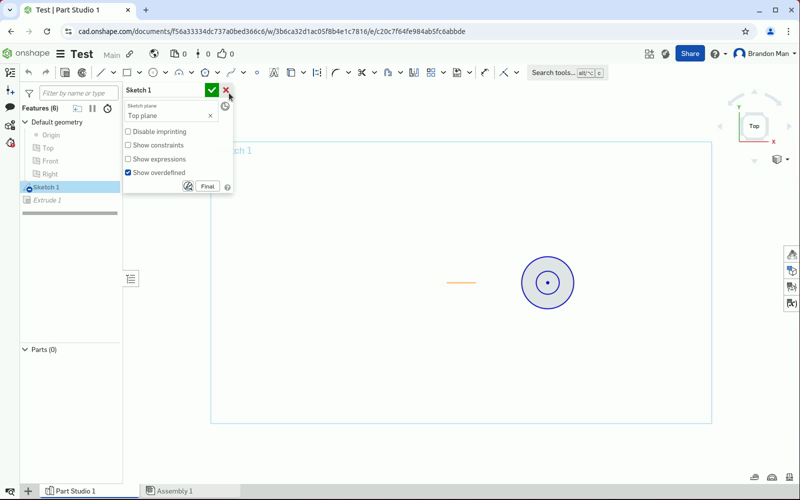
click(229, 92)
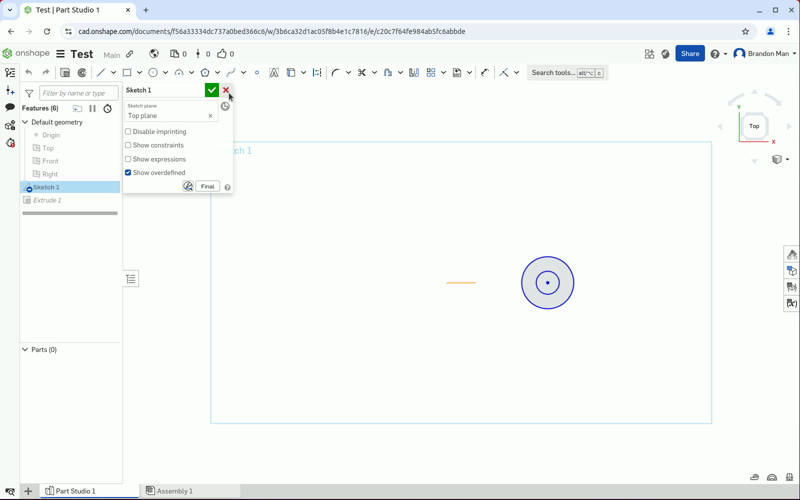
key(shift+s)
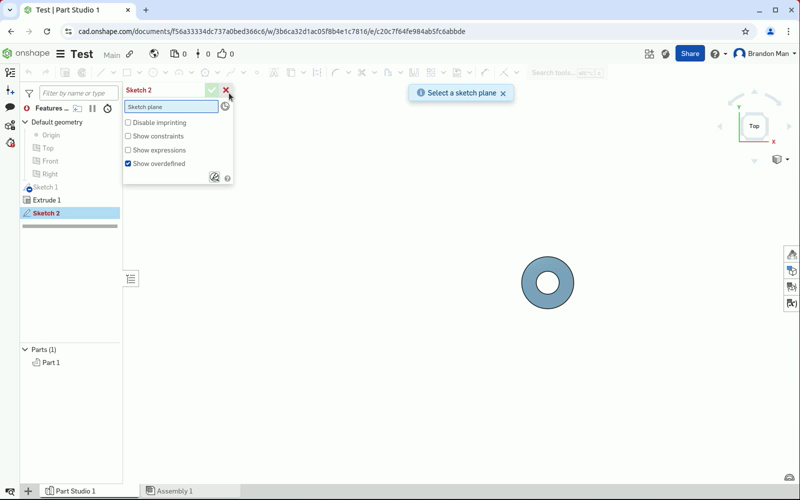
mouse_move(73, 150)
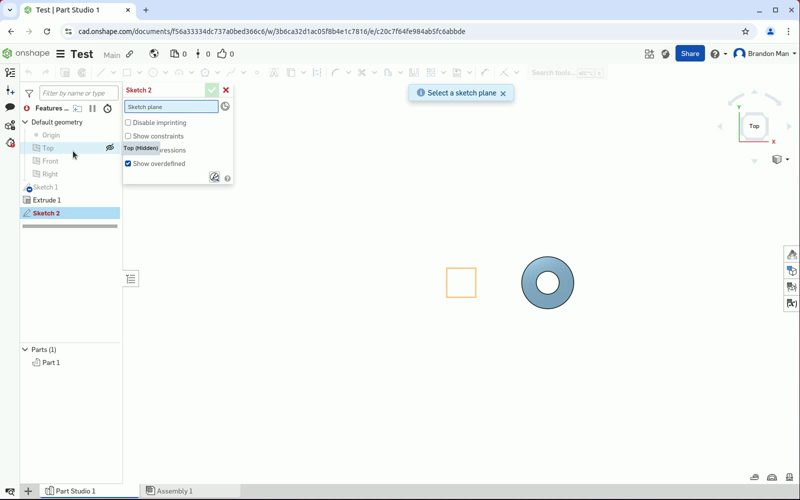
click(73, 150)
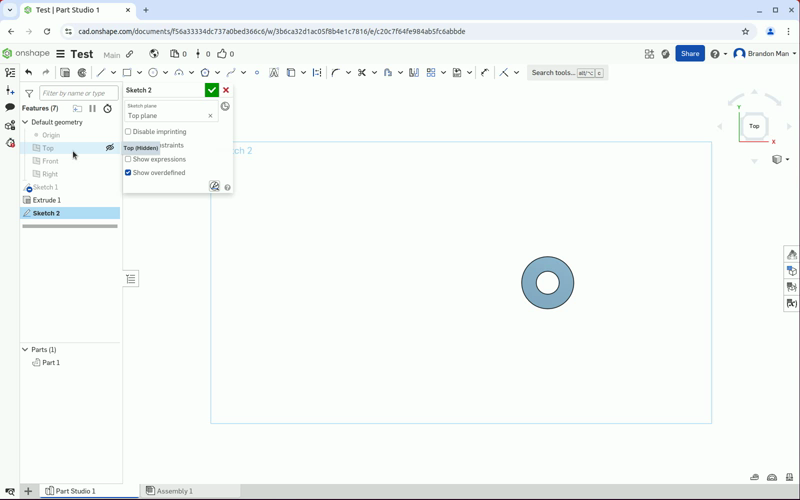
mouse_move(73, 352)
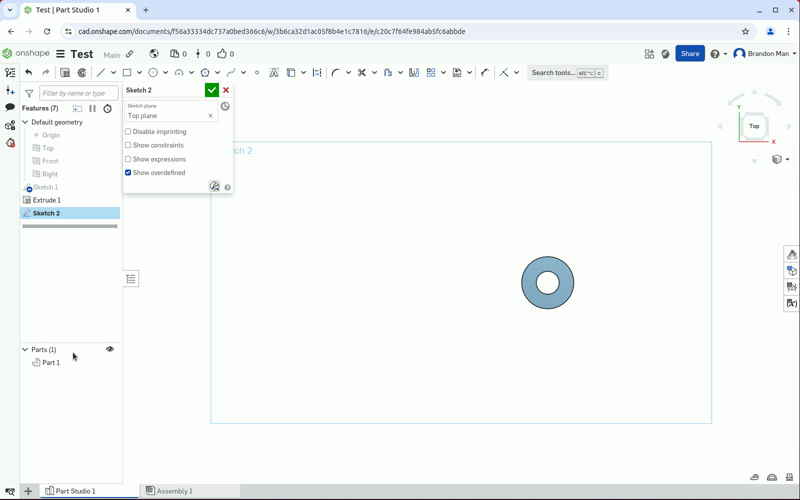
key(y)
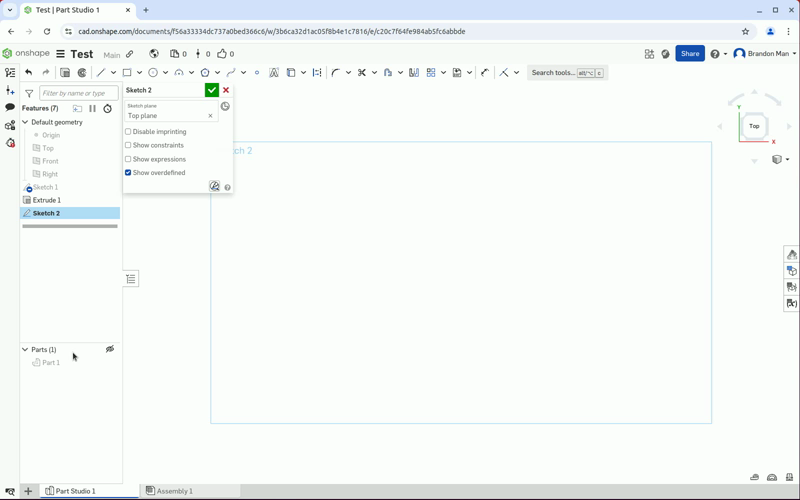
key(l)
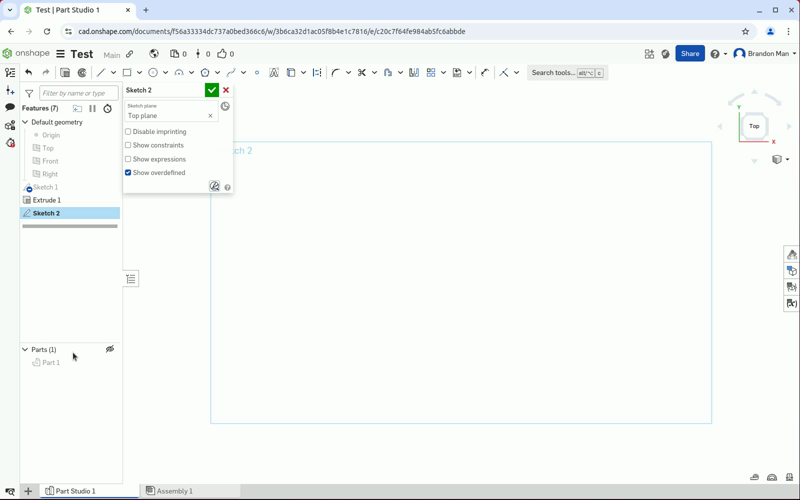
key_down(shift)
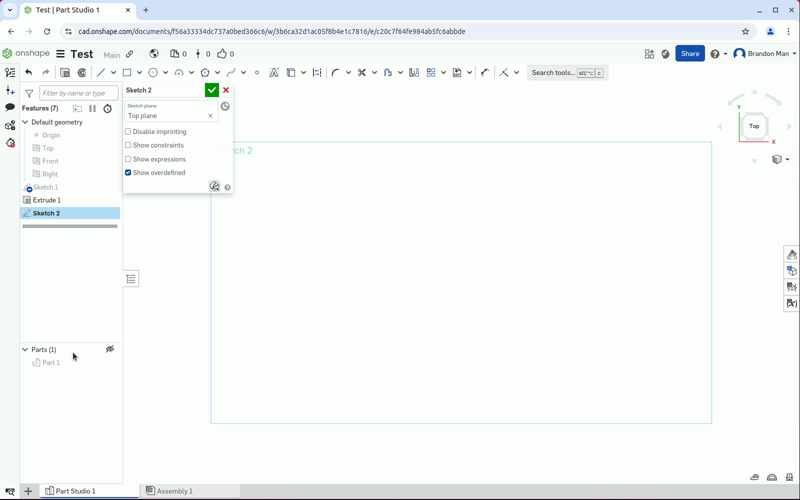
mouse_move(483, 309)
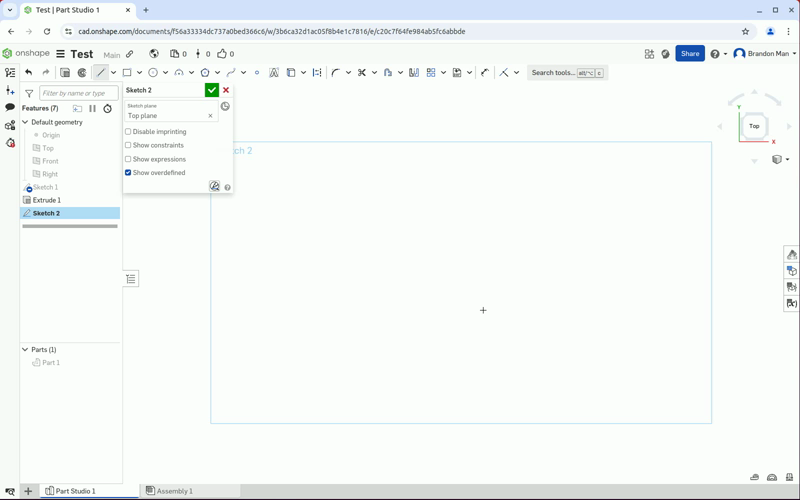
click(483, 309)
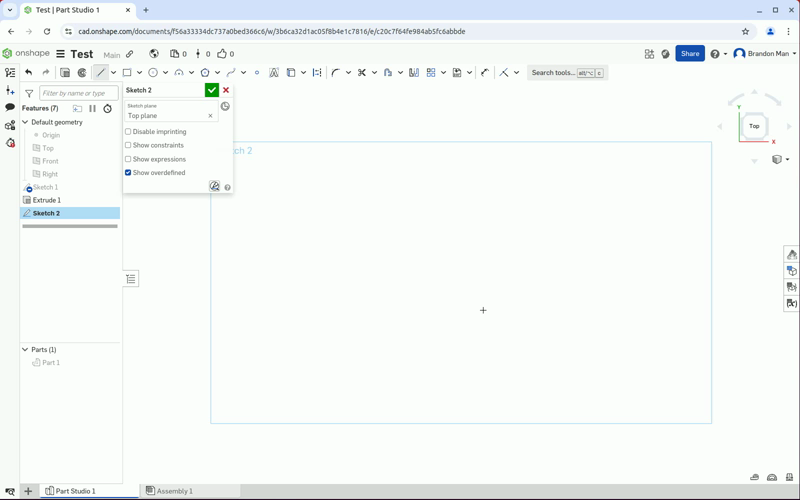
key_up(shift)
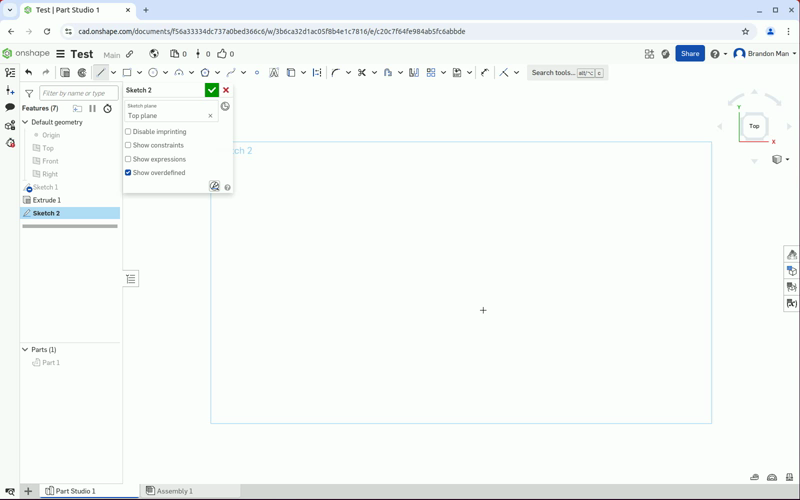
key_down(shift)
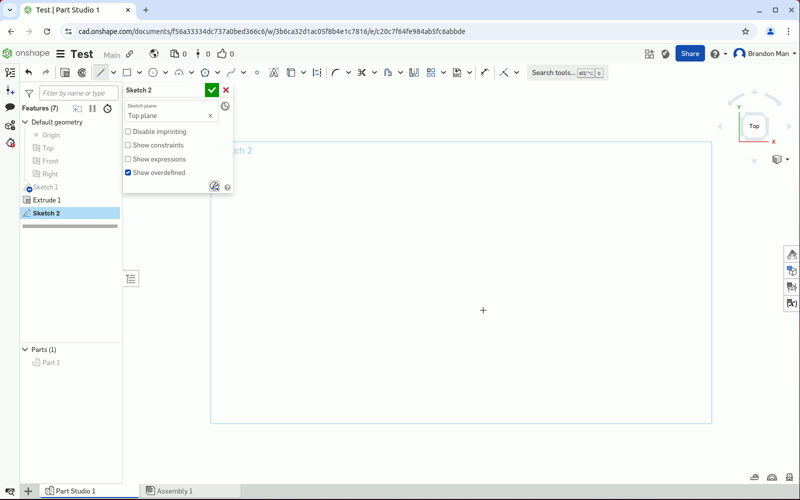
mouse_move(547, 309)
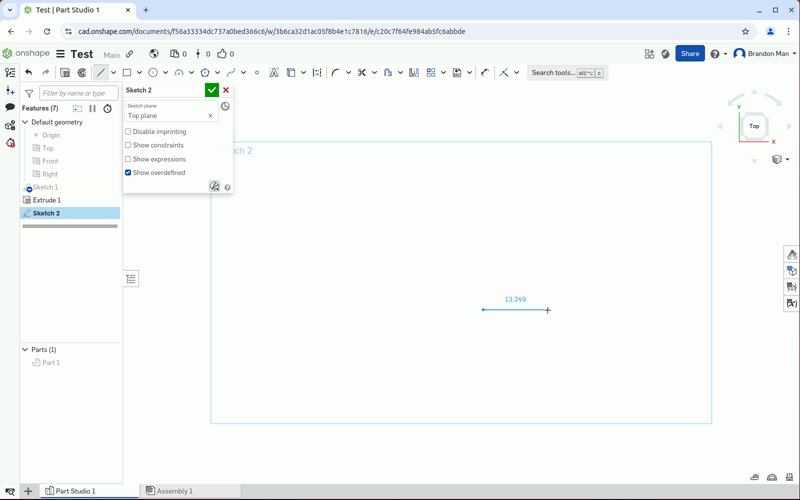
click(547, 309)
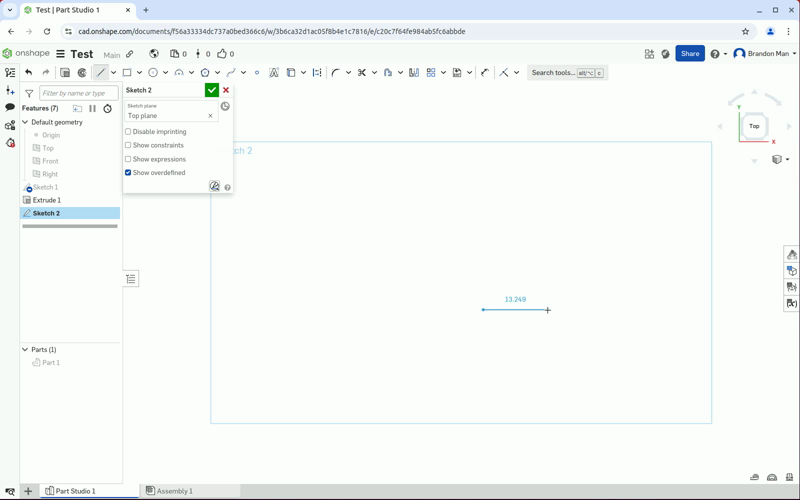
key_up(shift)
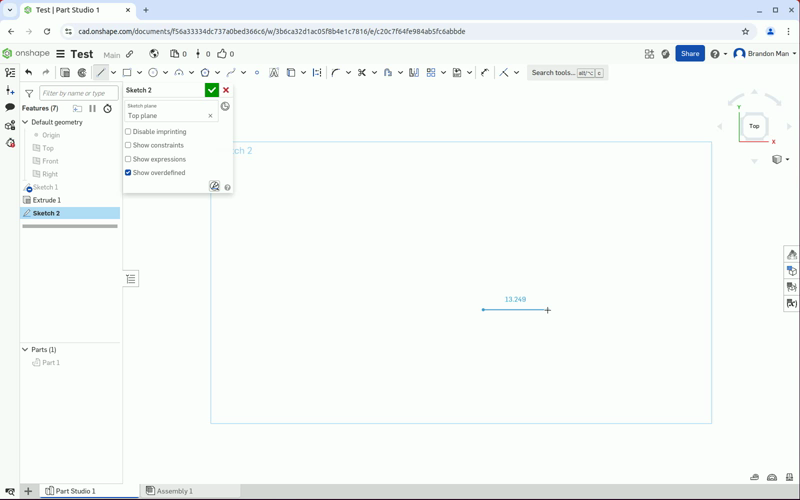
key(esc)
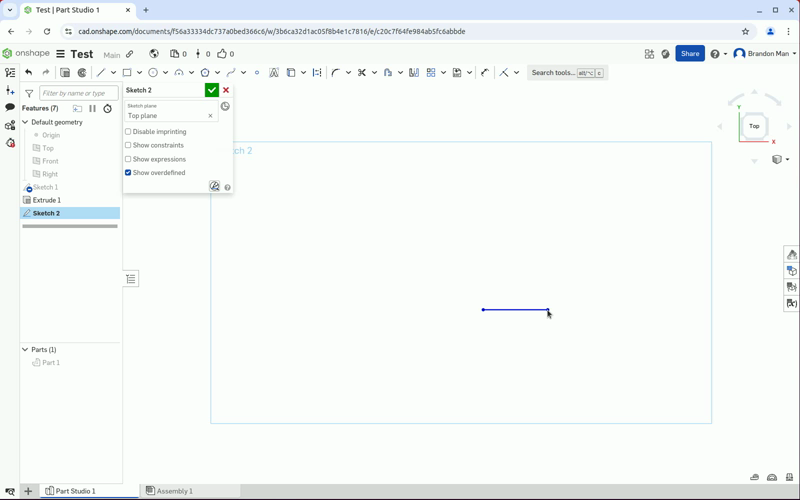
key(a)
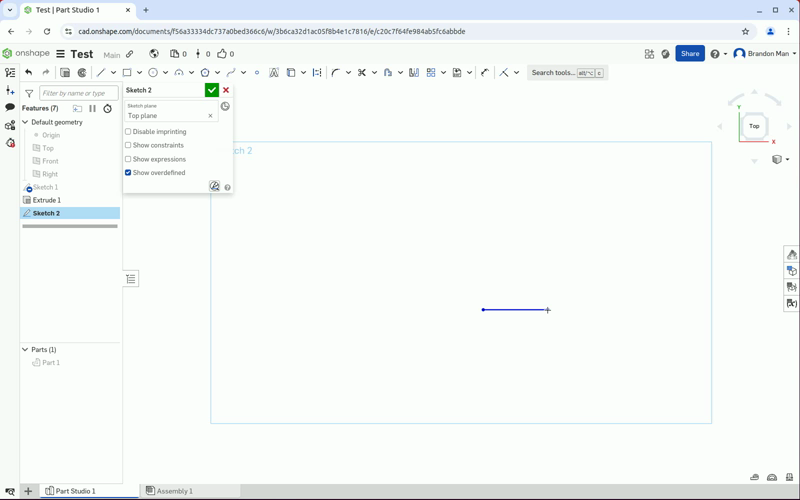
mouse_move(547, 309)
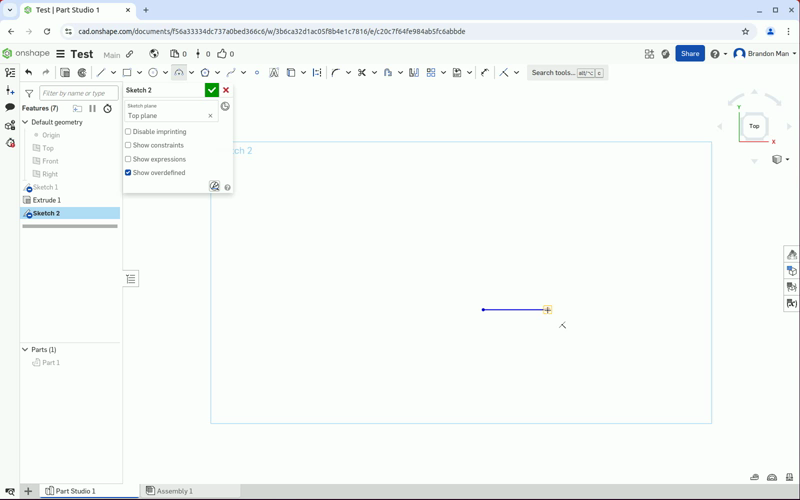
click(547, 309)
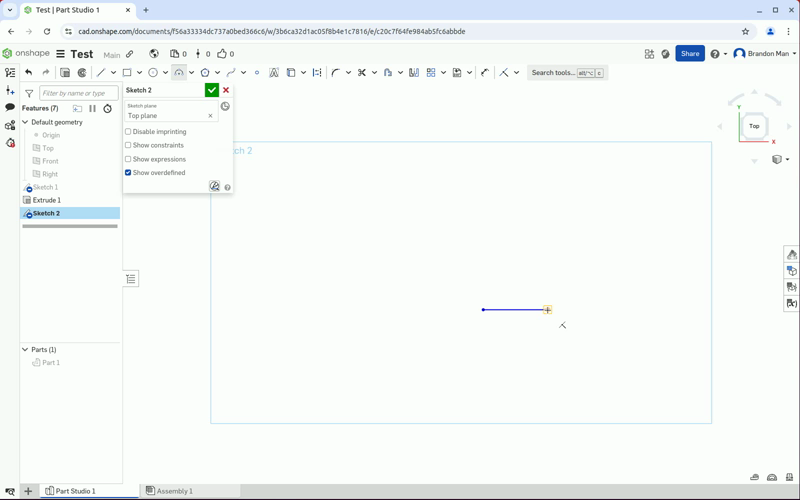
key_down(shift)
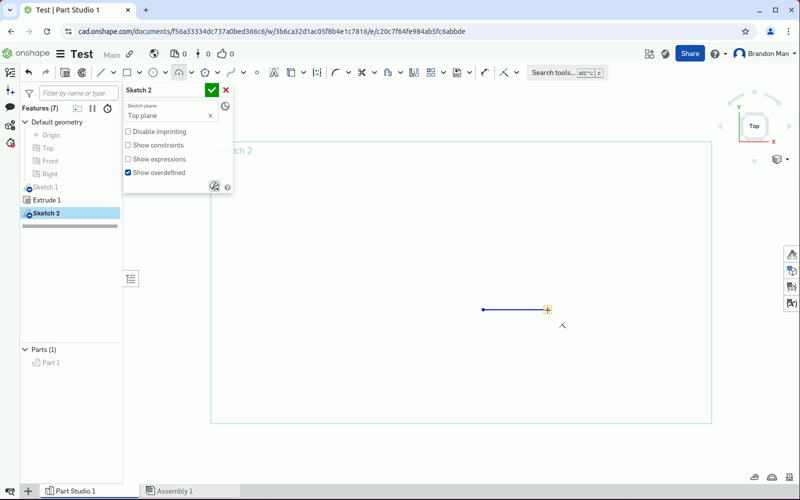
mouse_move(547, 256)
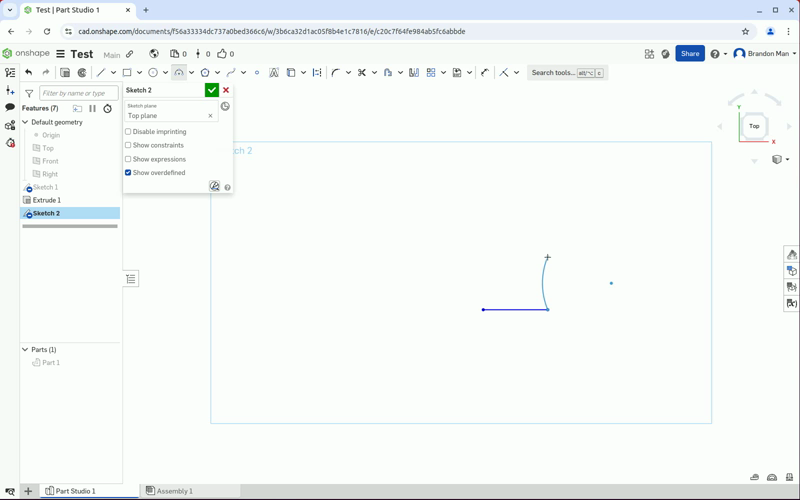
click(547, 256)
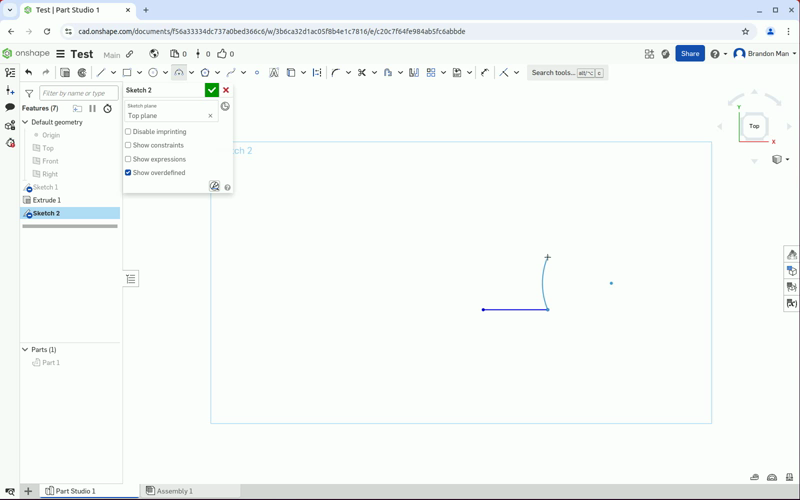
mouse_move(521, 283)
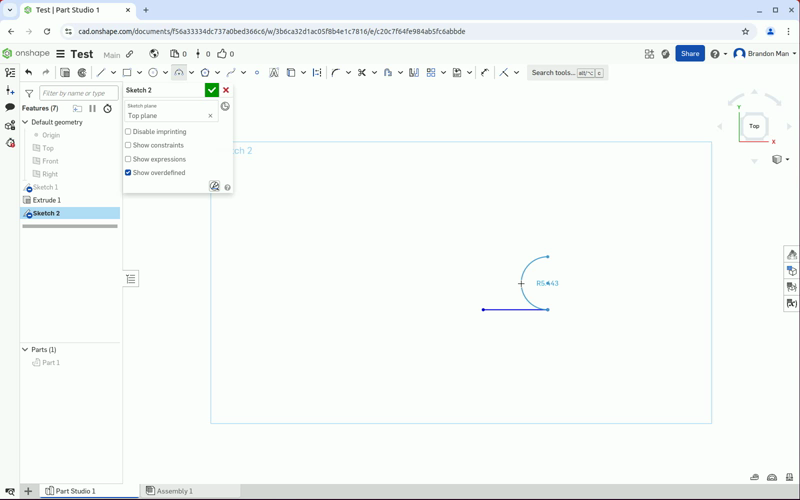
click(521, 283)
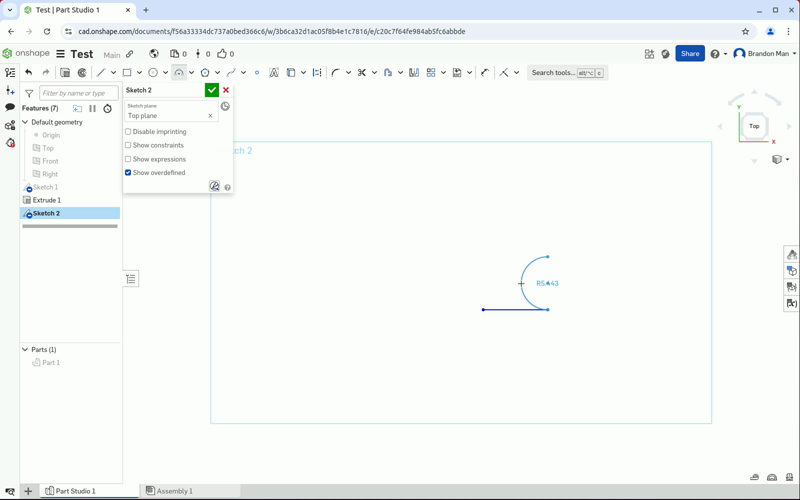
key_up(shift)
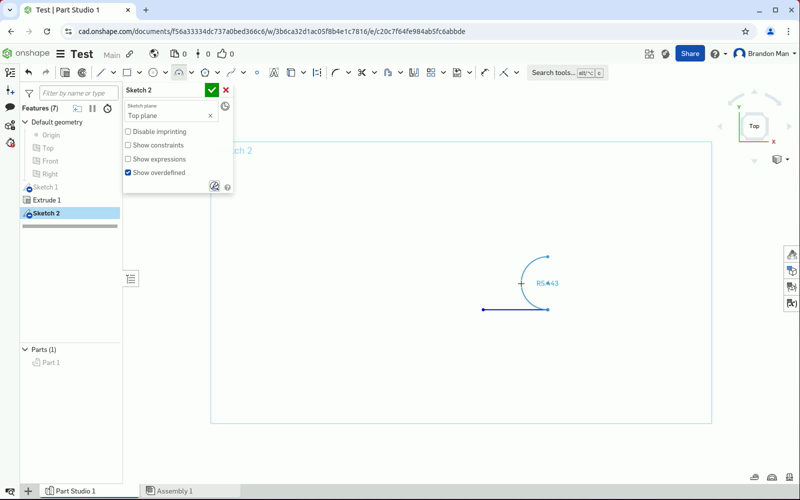
key(esc)
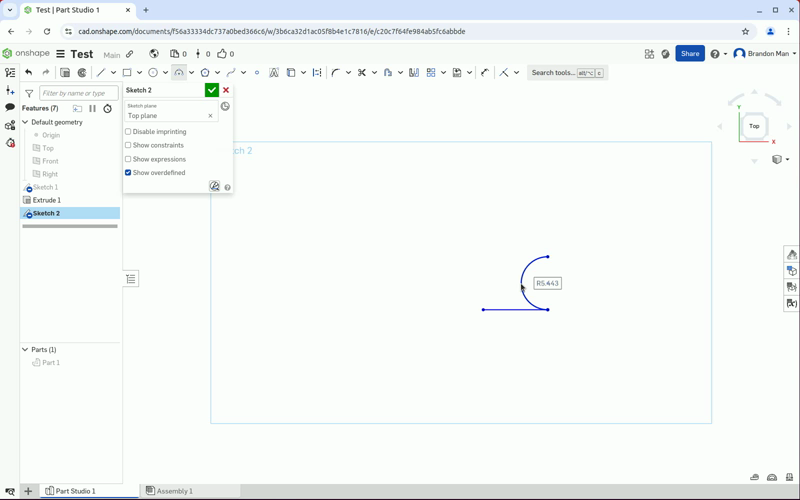
key(l)
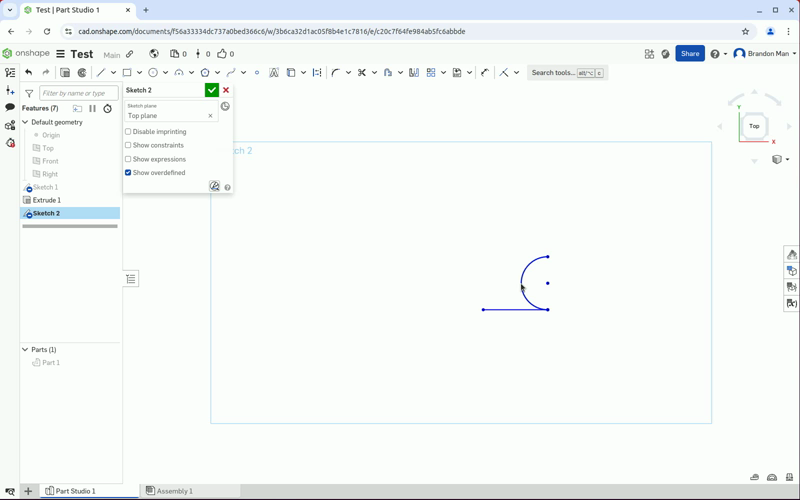
mouse_move(547, 256)
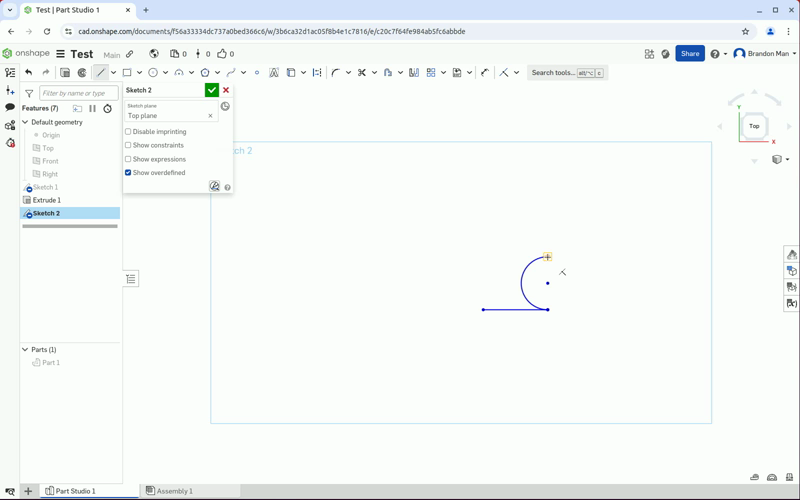
click(547, 256)
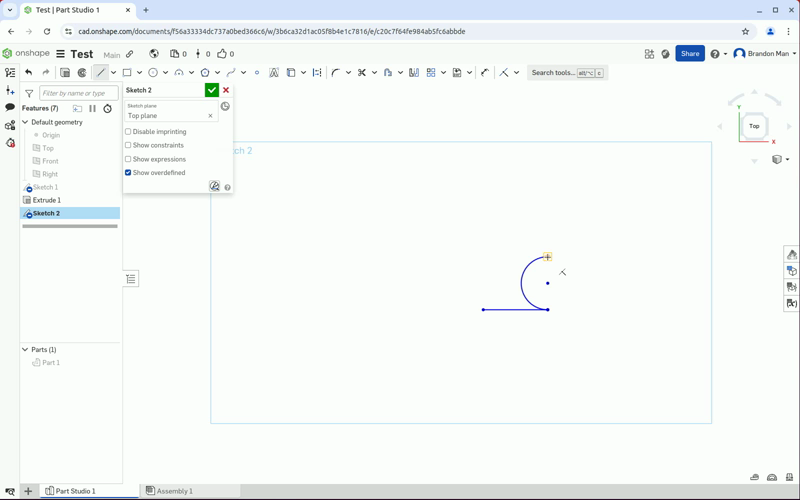
key_down(shift)
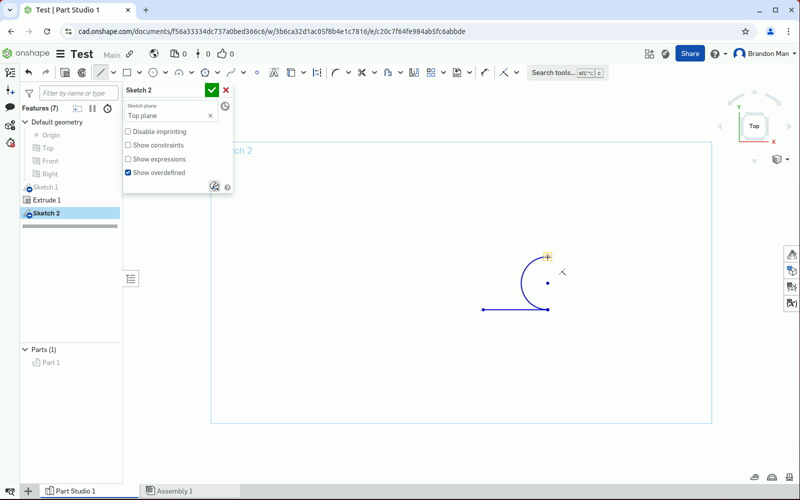
mouse_move(483, 256)
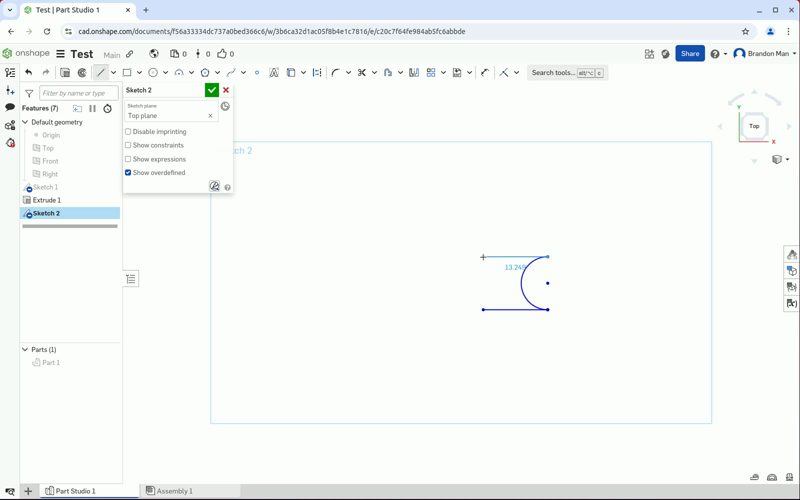
click(483, 256)
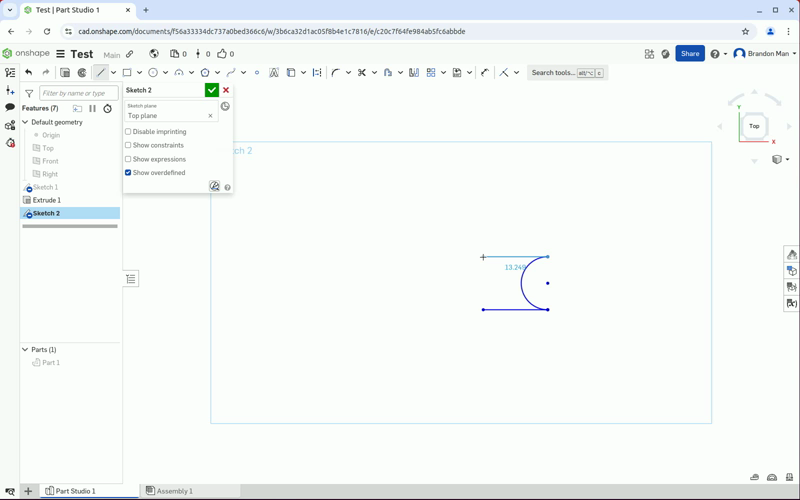
key_up(shift)
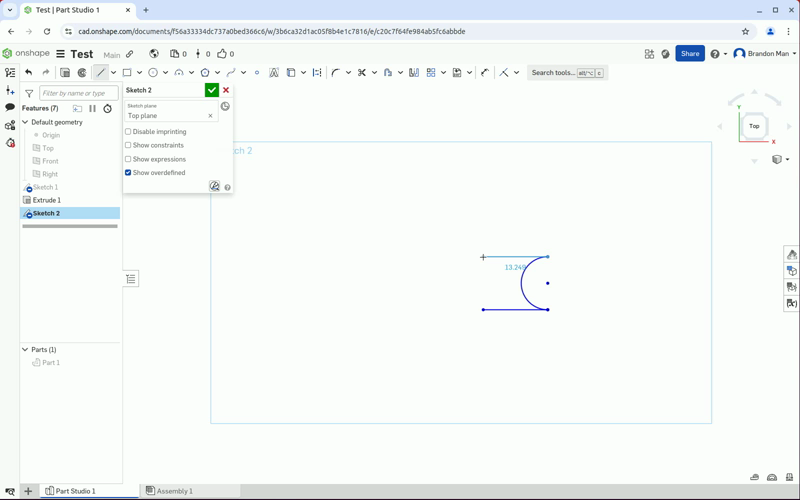
key(esc)
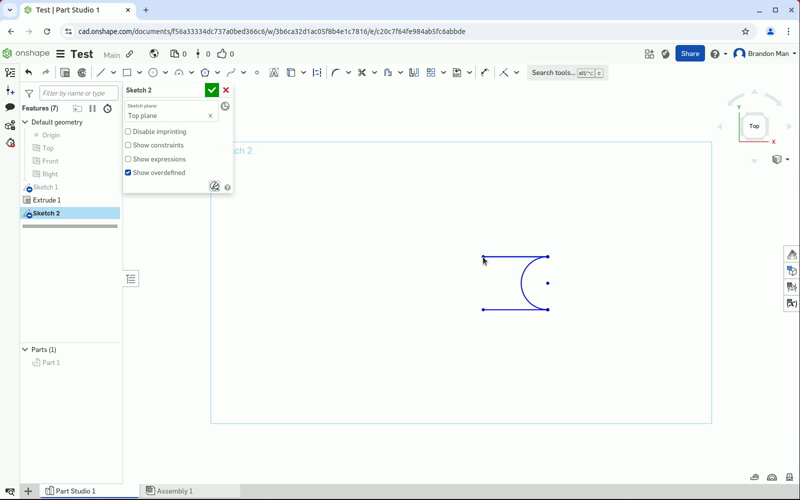
key(a)
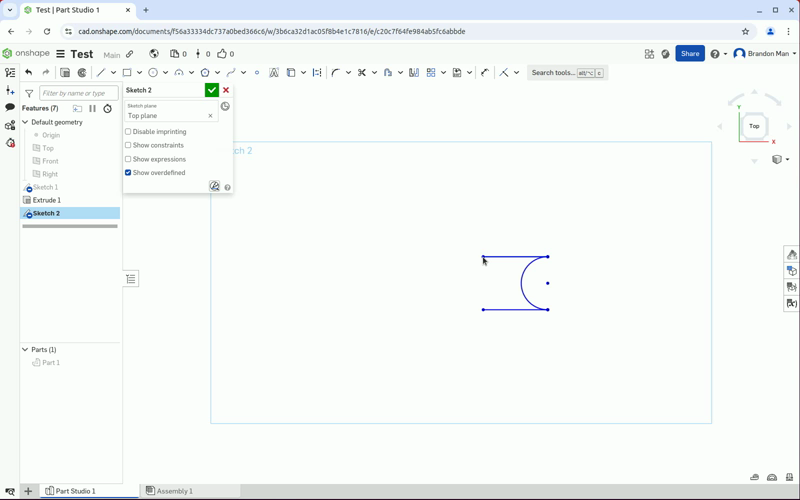
mouse_move(483, 256)
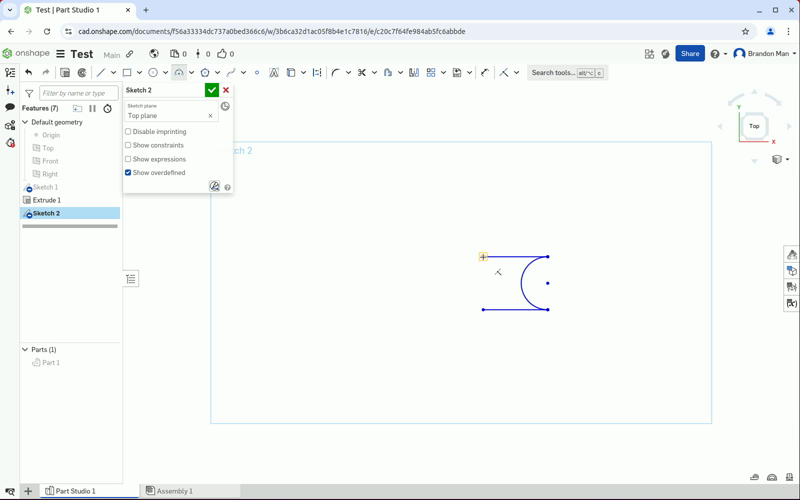
click(483, 256)
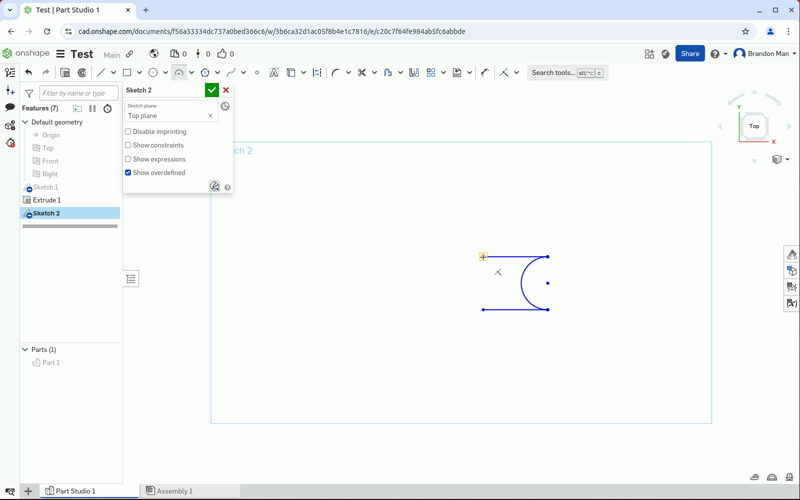
mouse_move(483, 309)
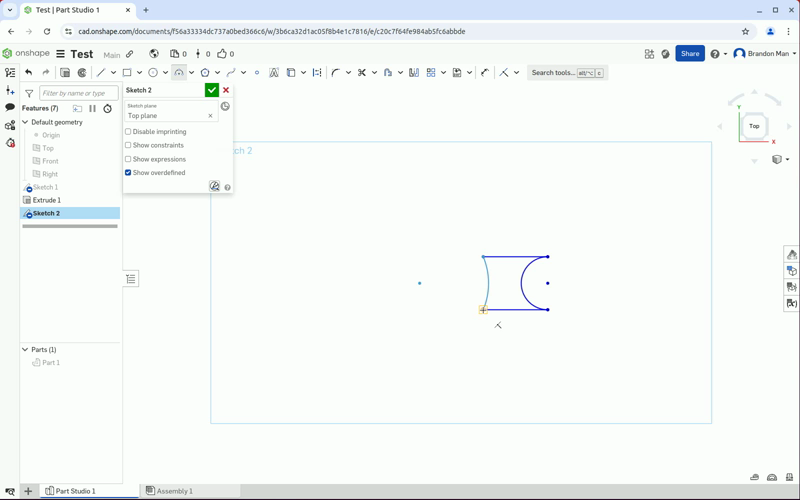
click(483, 309)
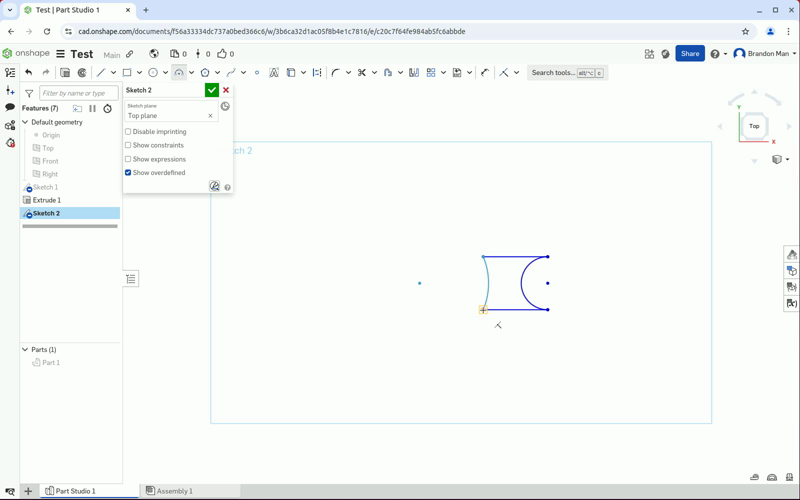
key_down(shift)
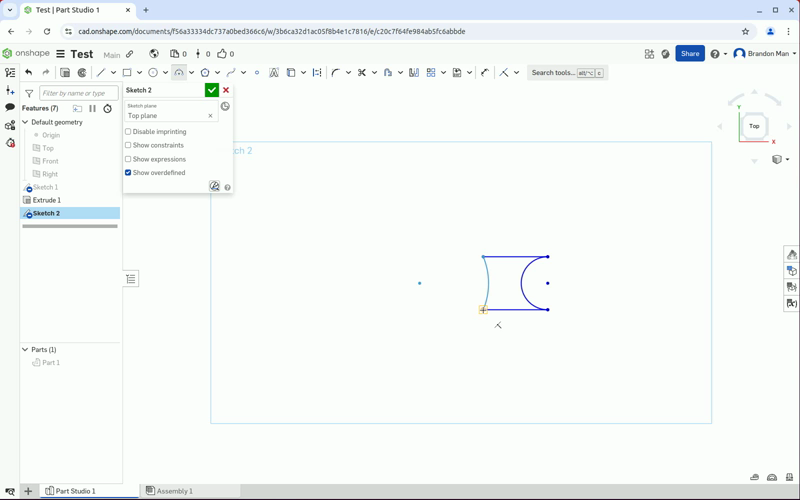
mouse_move(495, 283)
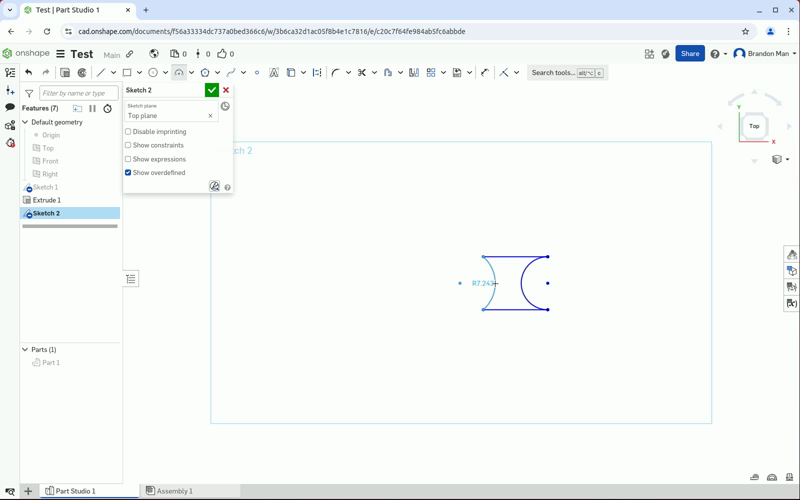
click(495, 283)
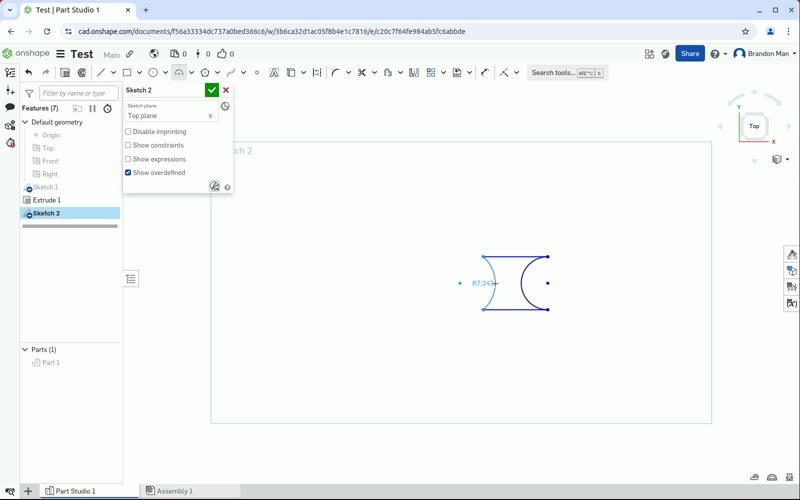
key_up(shift)
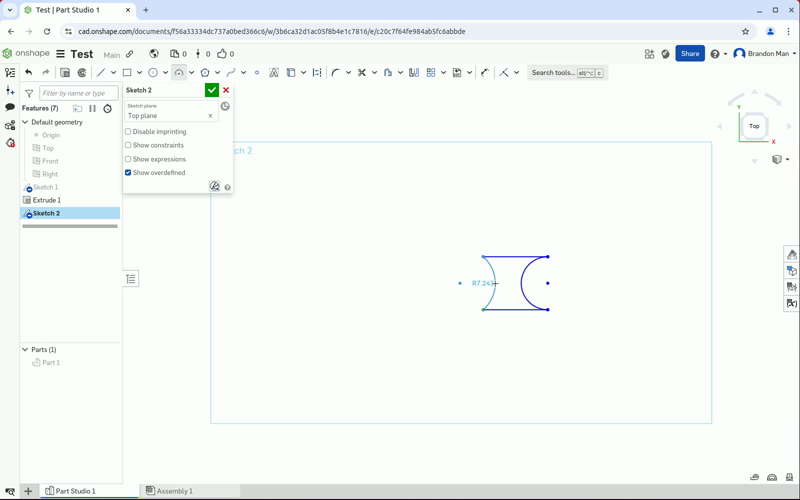
key(esc)
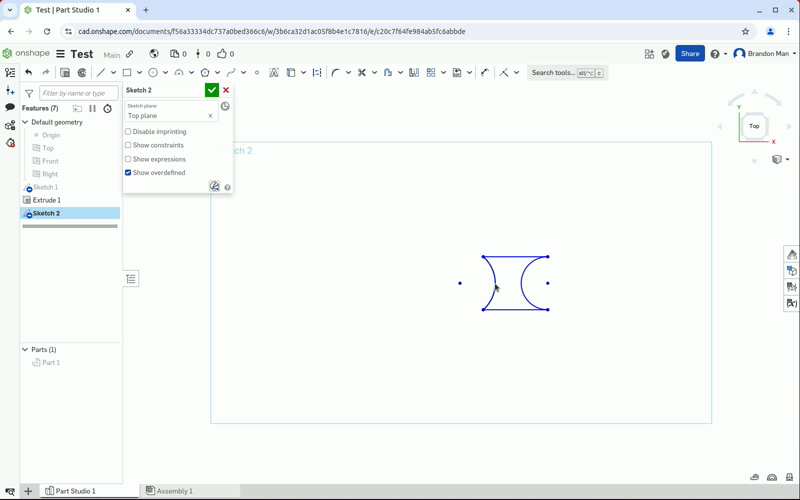
mouse_move(518, 266)
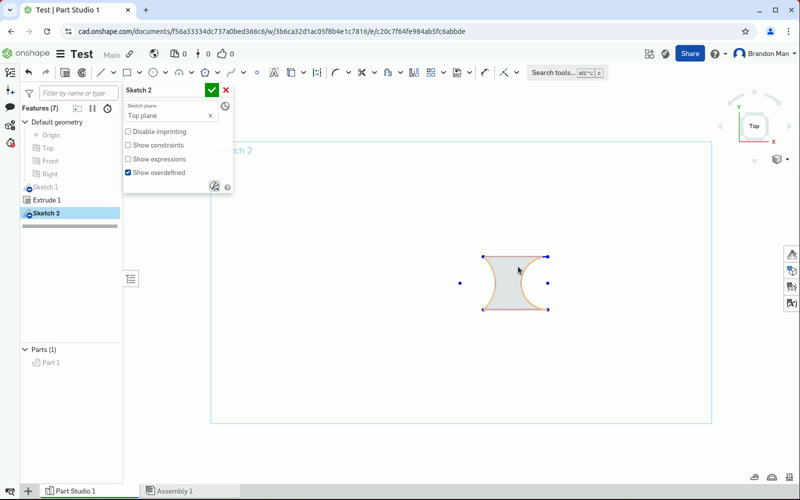
scroll(6)
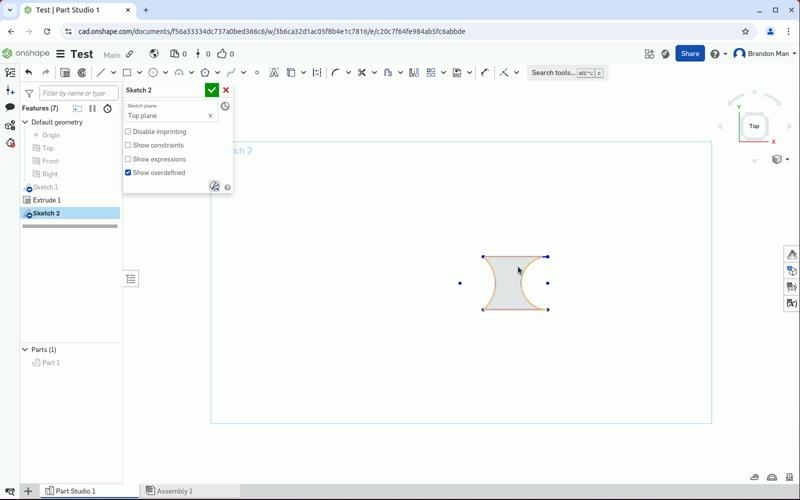
scroll(6)
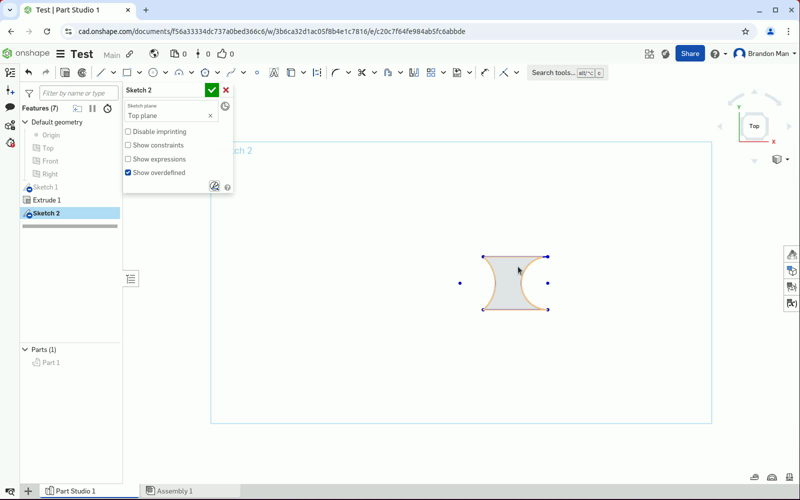
scroll(6)
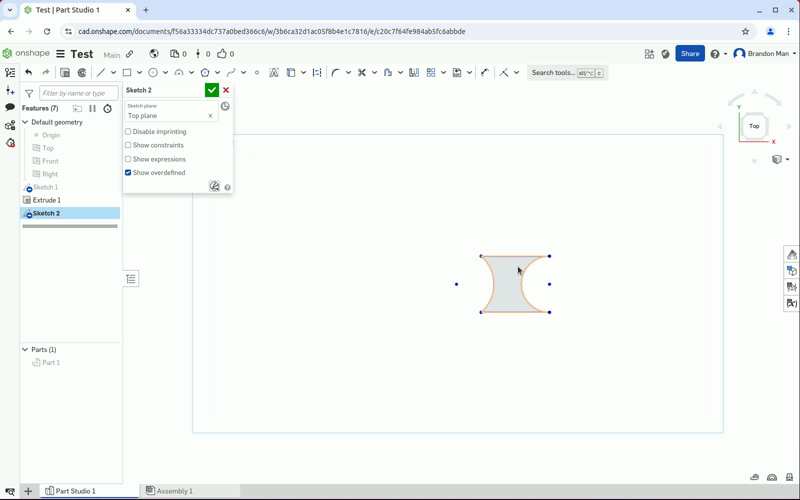
scroll(6)
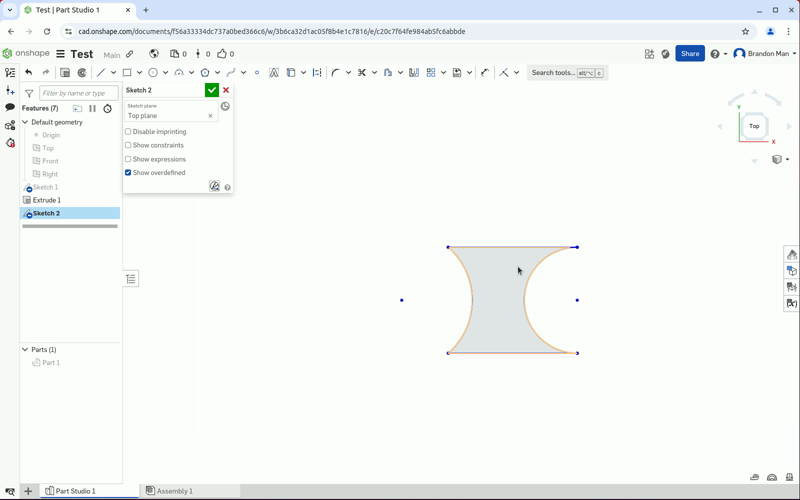
scroll(6)
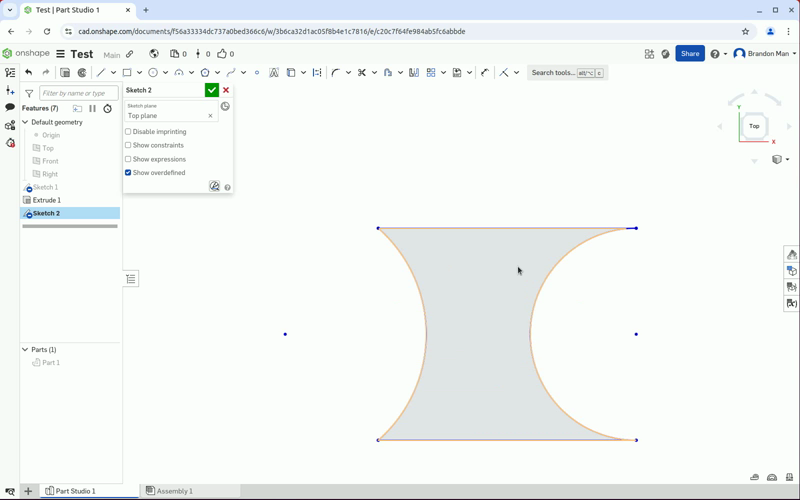
scroll(6)
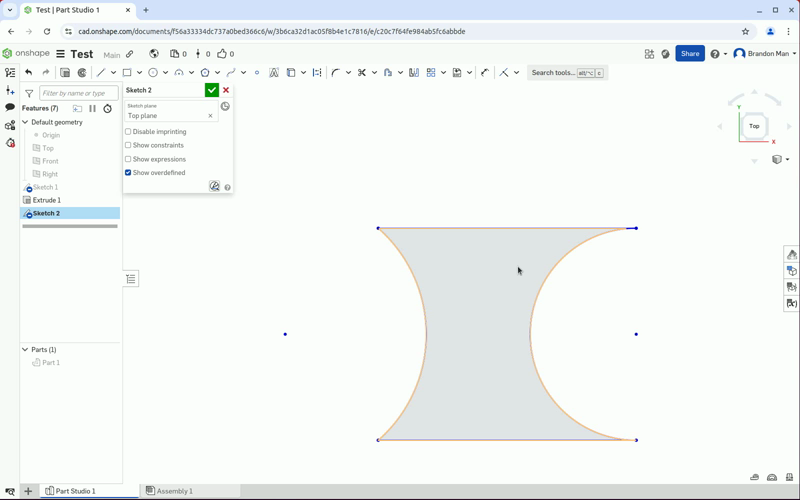
scroll(6)
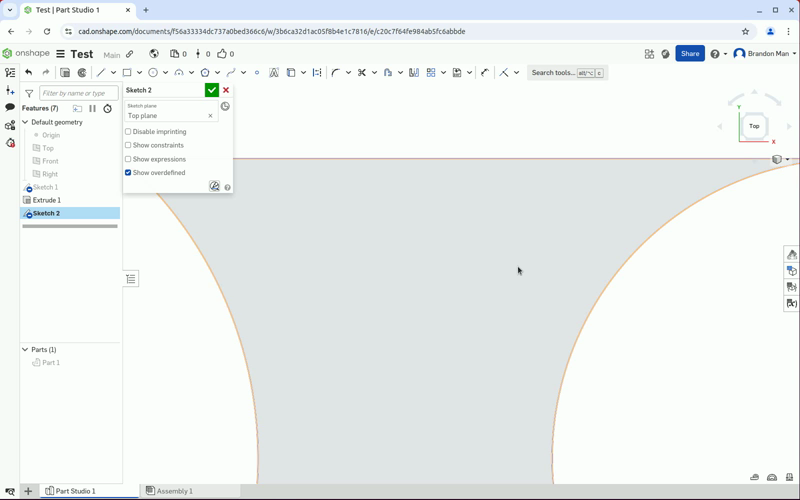
click(518, 266)
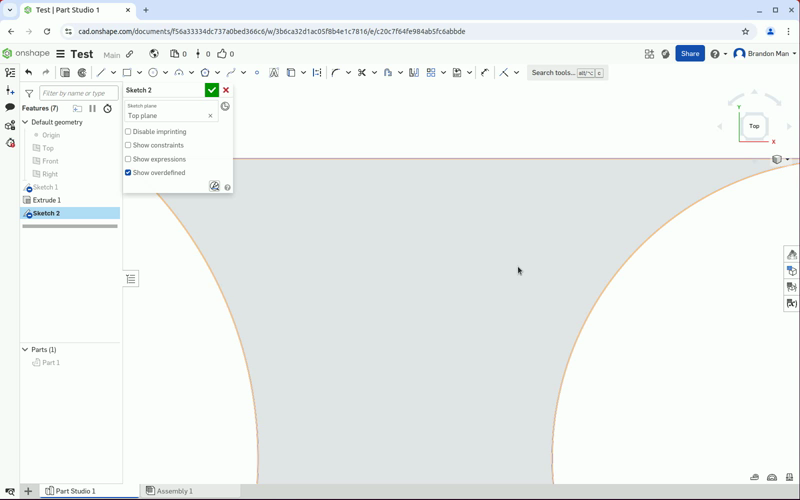
scroll(-6)
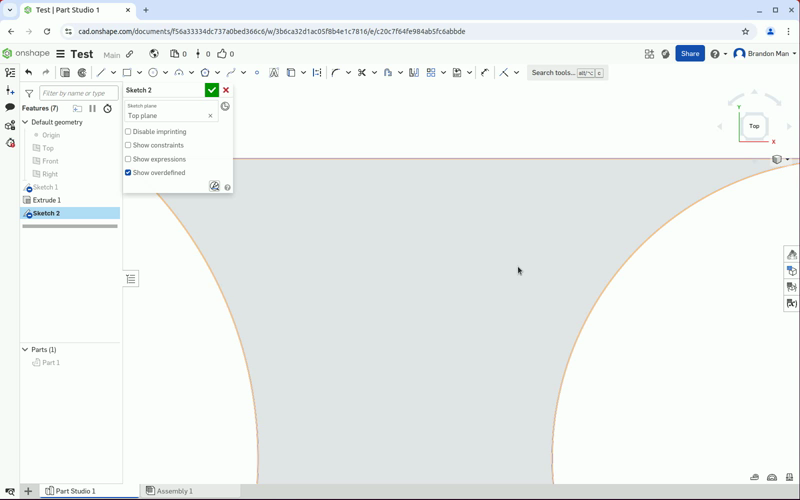
scroll(-6)
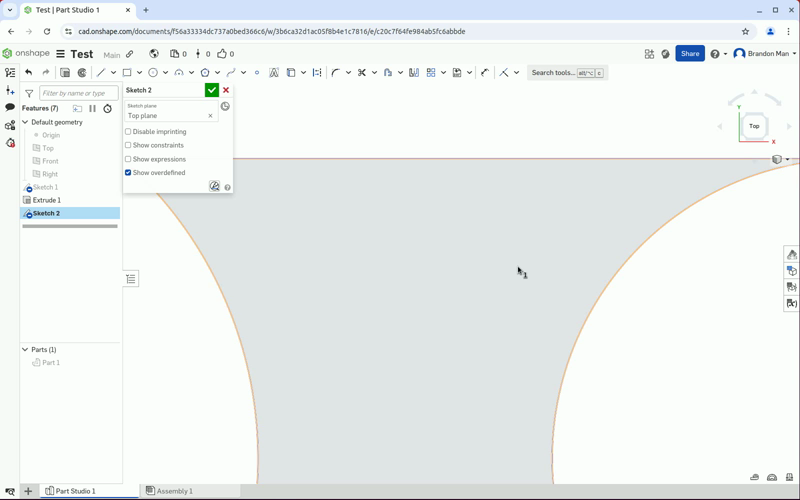
scroll(-6)
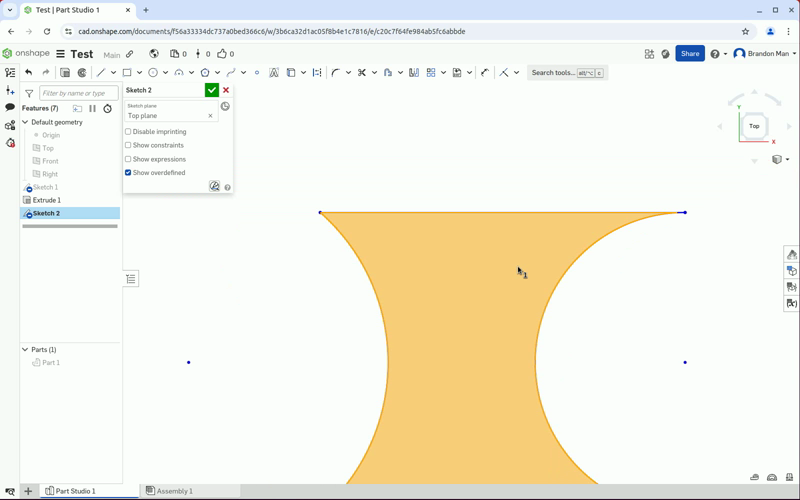
scroll(-6)
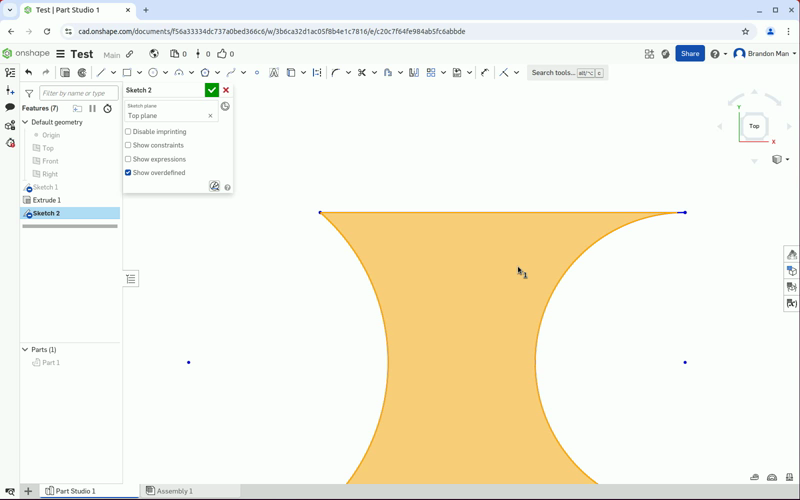
scroll(-6)
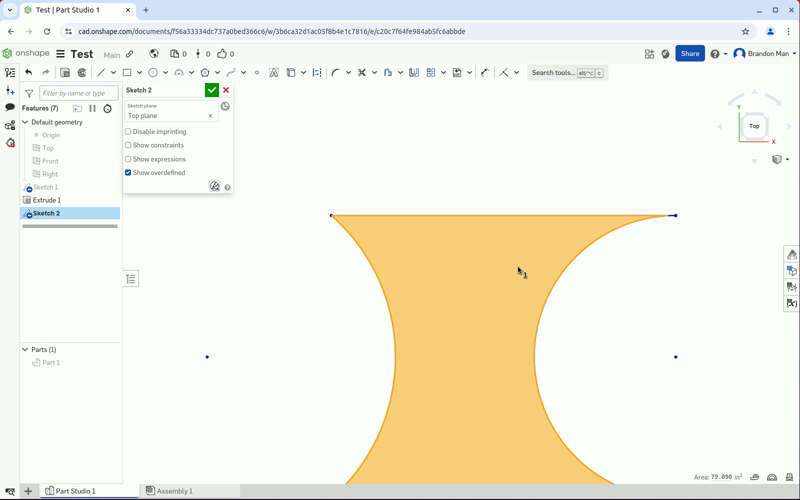
scroll(-6)
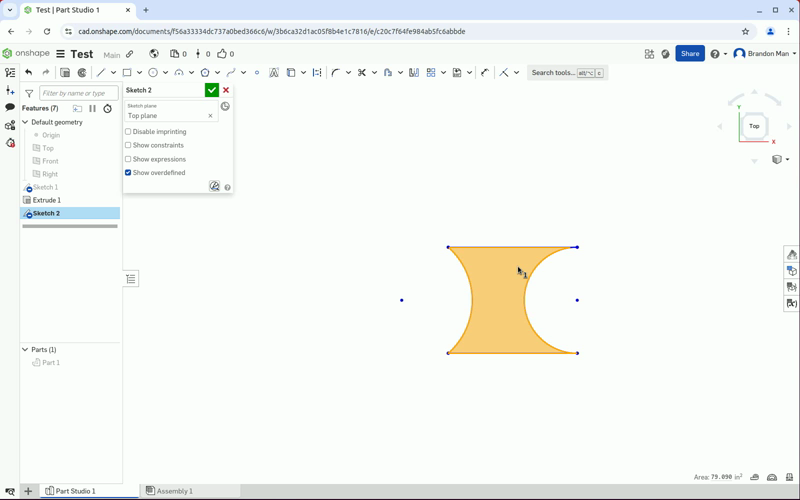
scroll(-6)
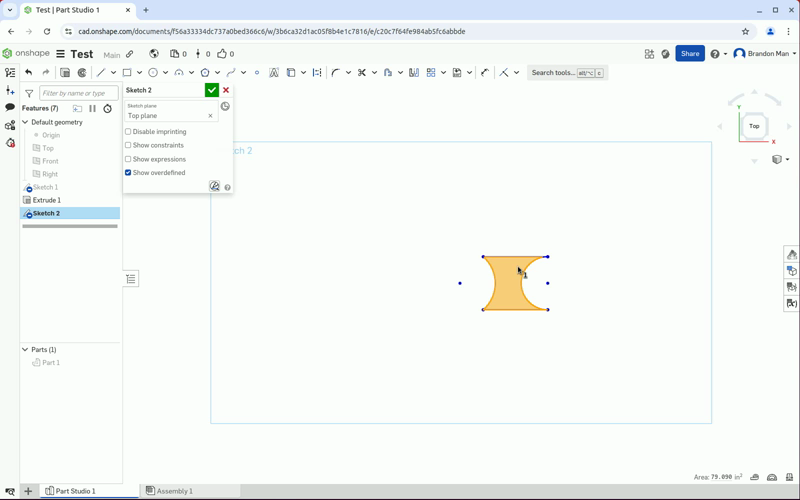
mouse_move(73, 352)
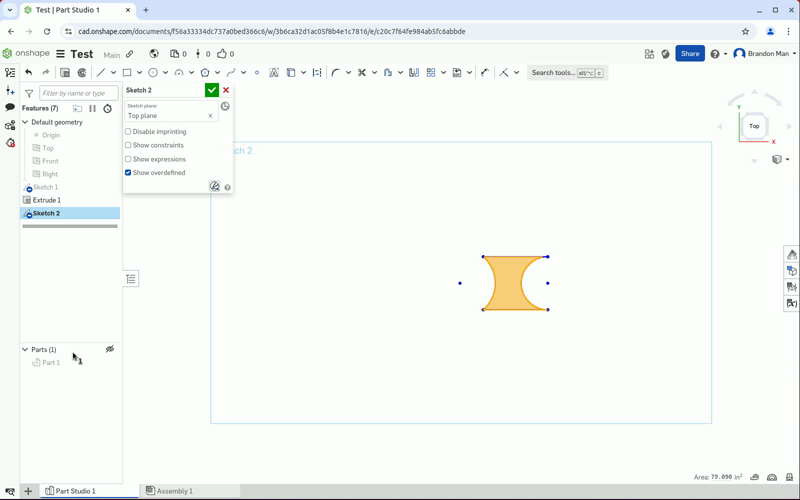
key(shift+y)
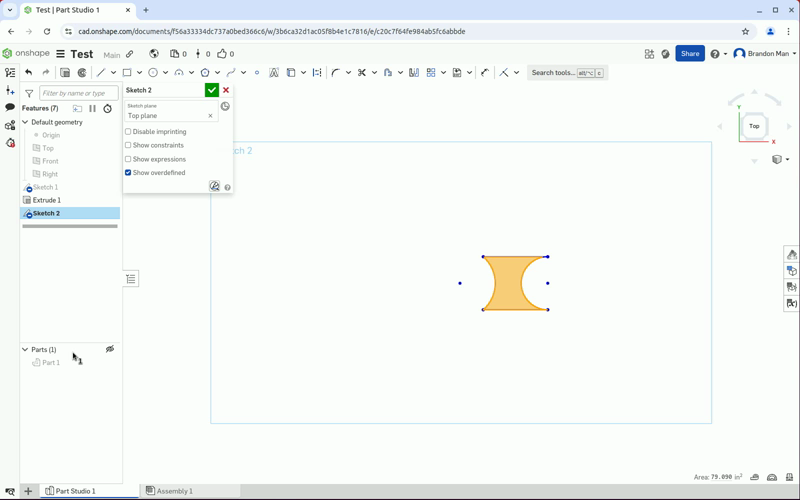
key(shift+e)
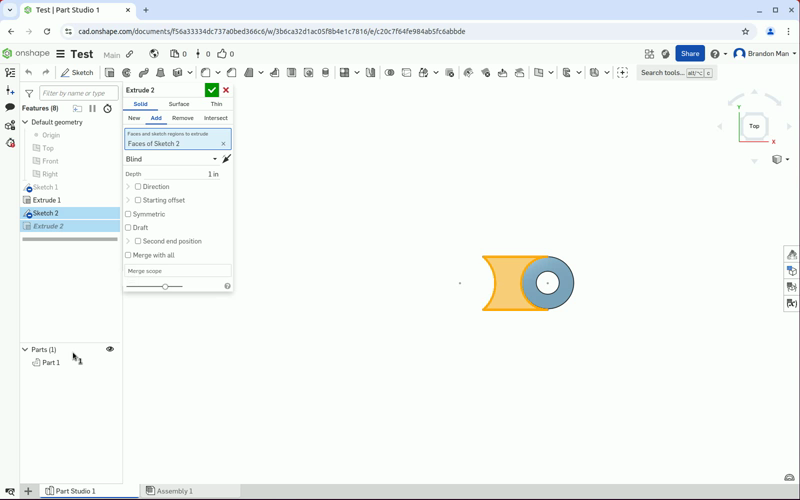
mouse_move(143, 106)
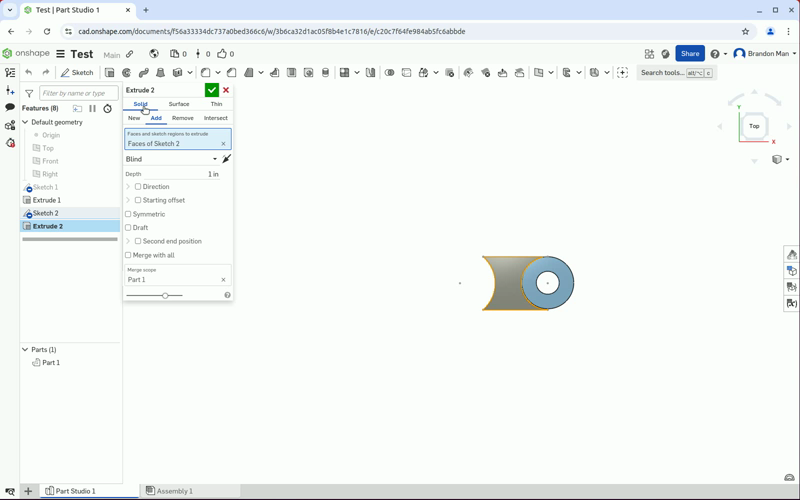
click(143, 106)
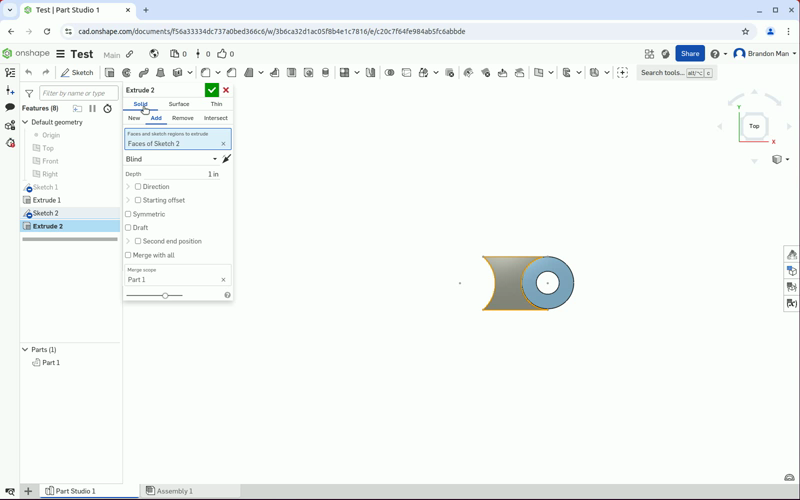
mouse_move(137, 120)
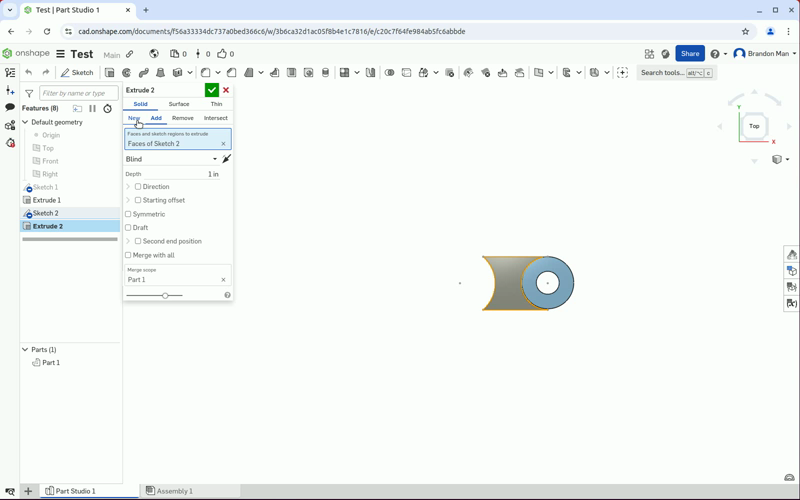
click(137, 120)
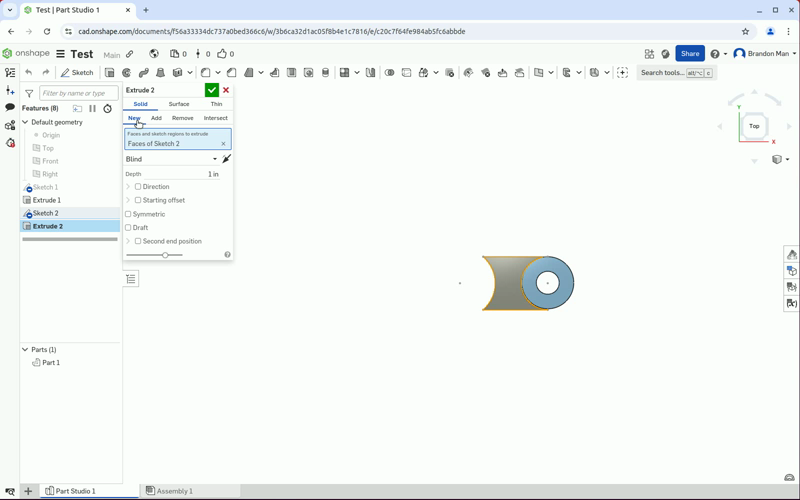
key(tab, 4)
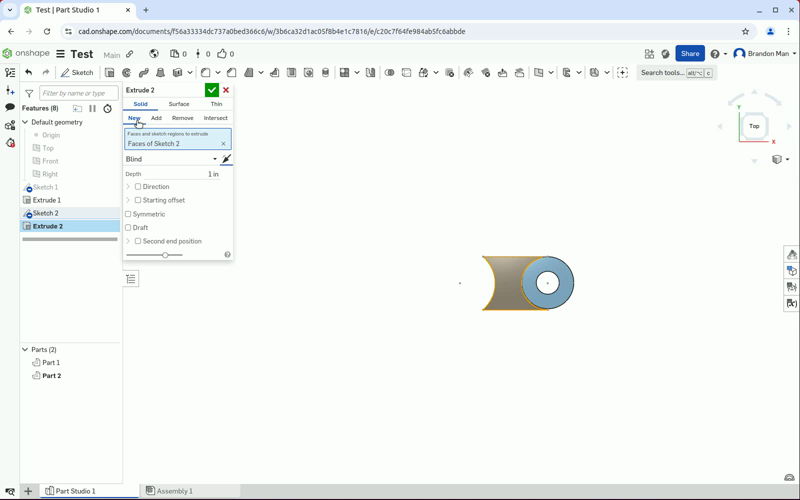
text(3.611)
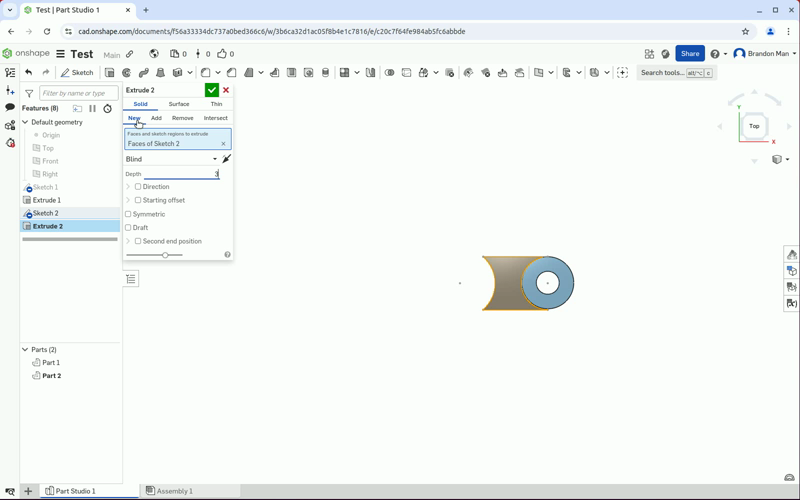
key(enter)
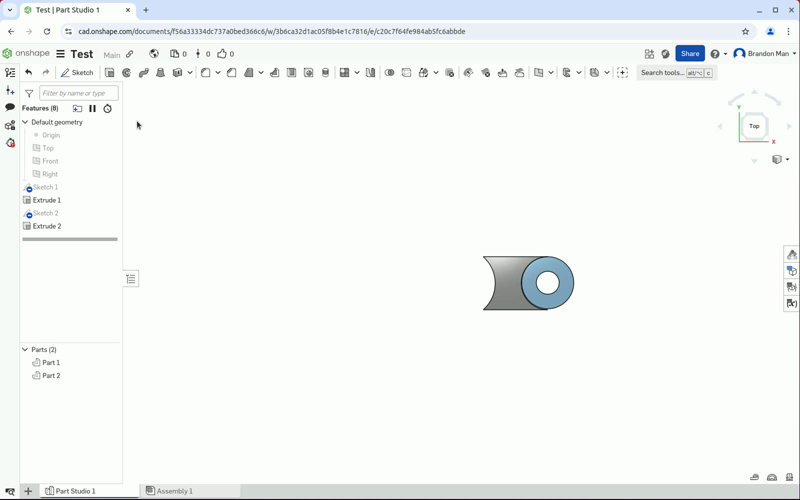
key(shift+h)
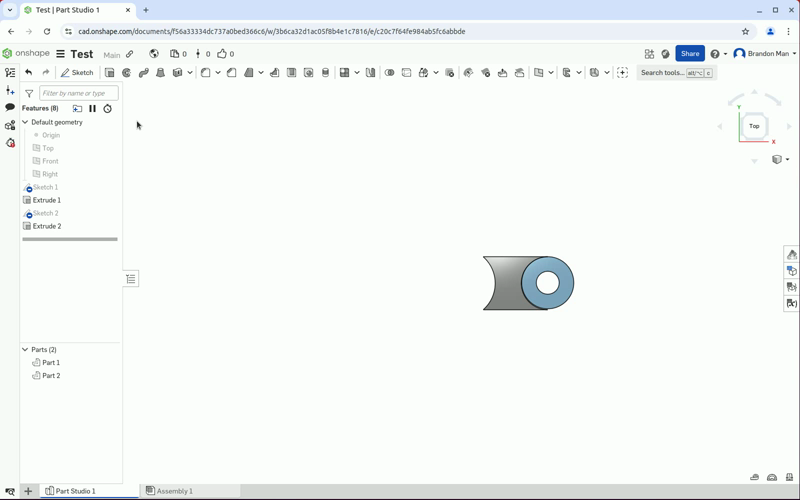
key(shift+h)
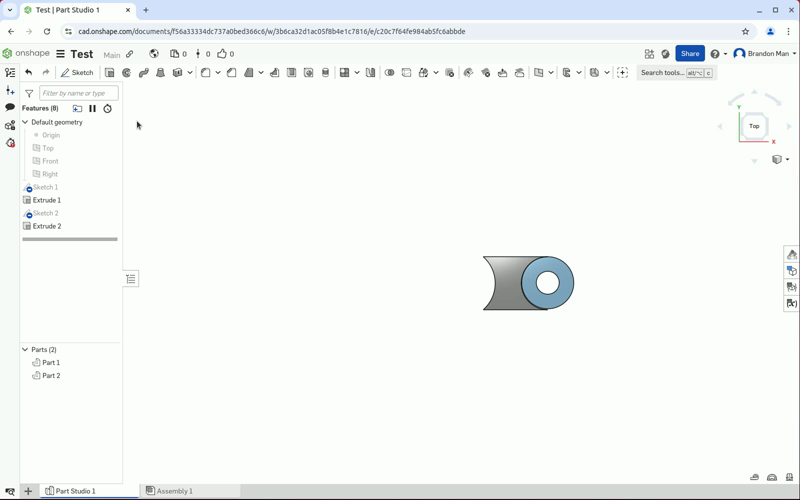
mouse_move(73, 189)
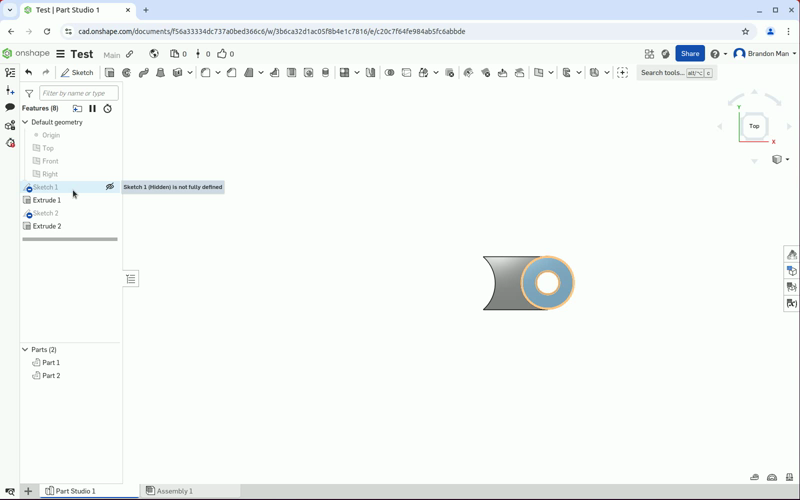
click(73, 189)
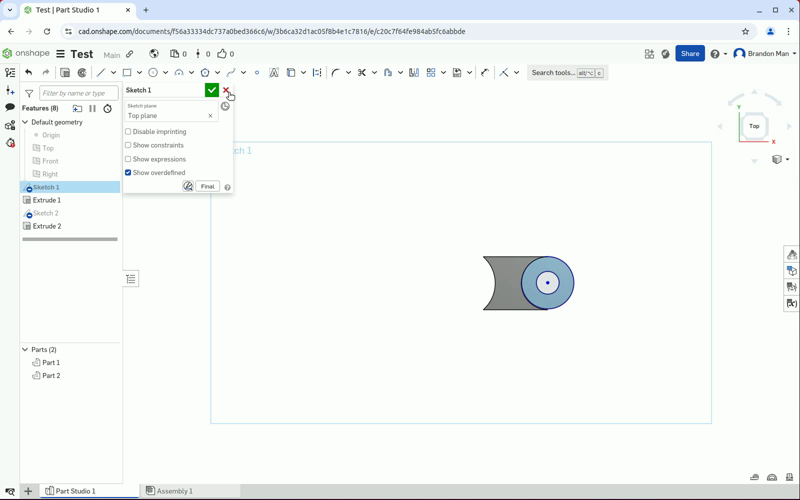
mouse_move(229, 92)
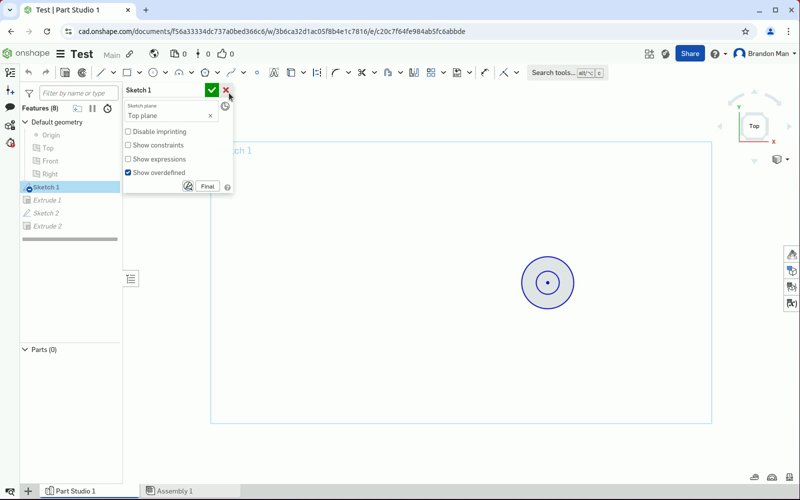
click(229, 92)
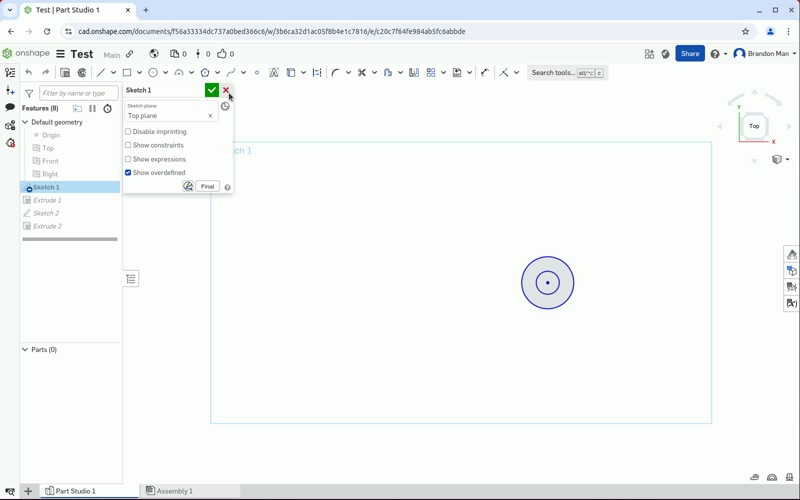
key(shift+s)
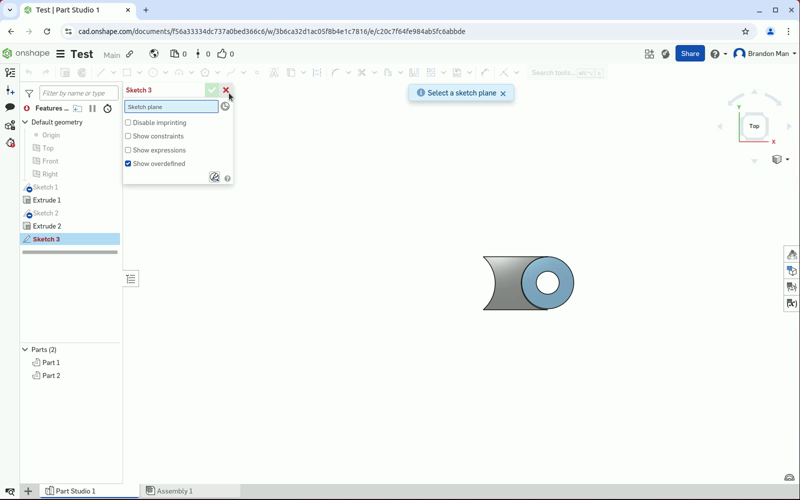
mouse_move(73, 150)
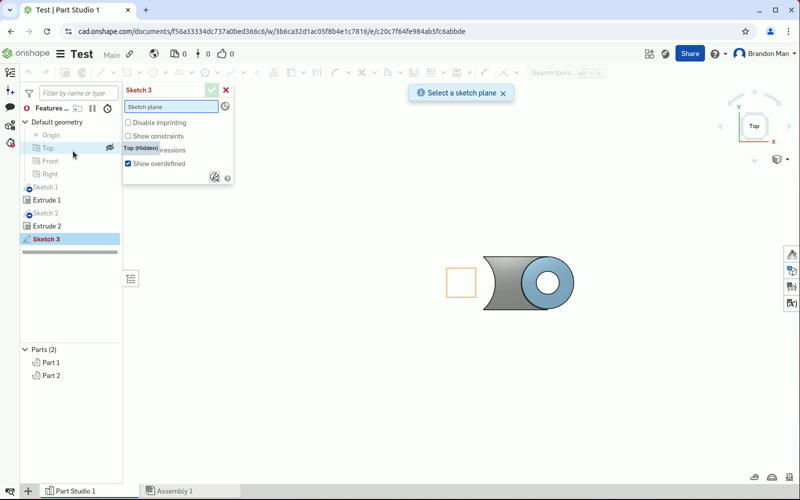
click(73, 150)
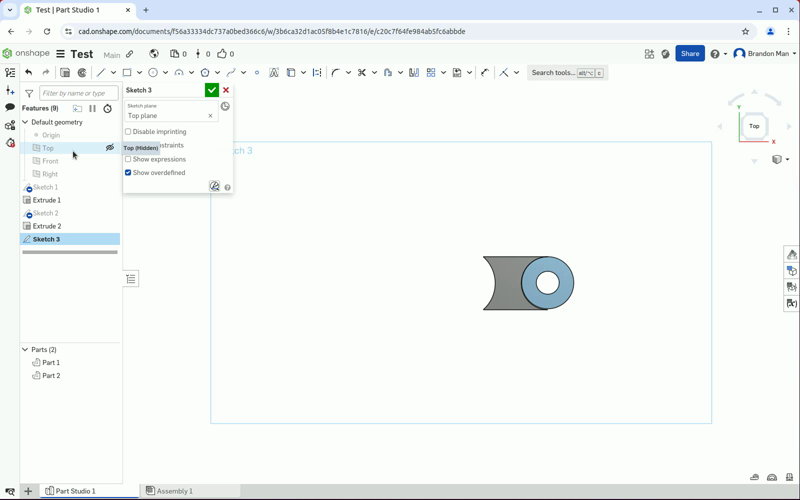
mouse_move(73, 352)
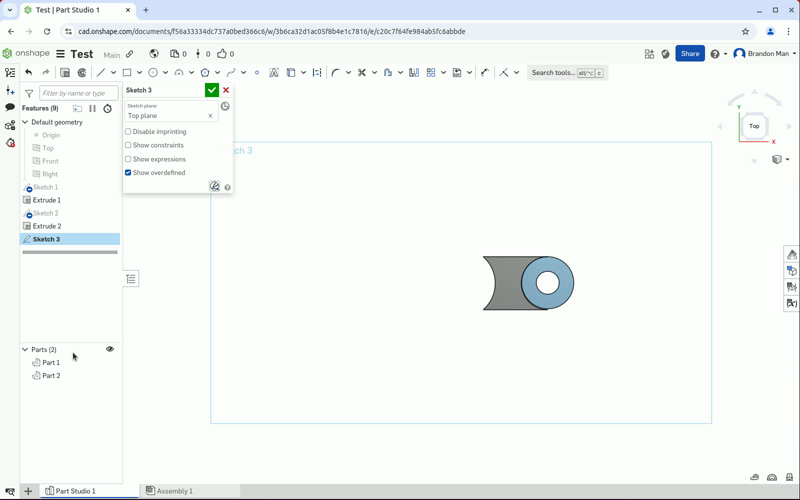
key(y)
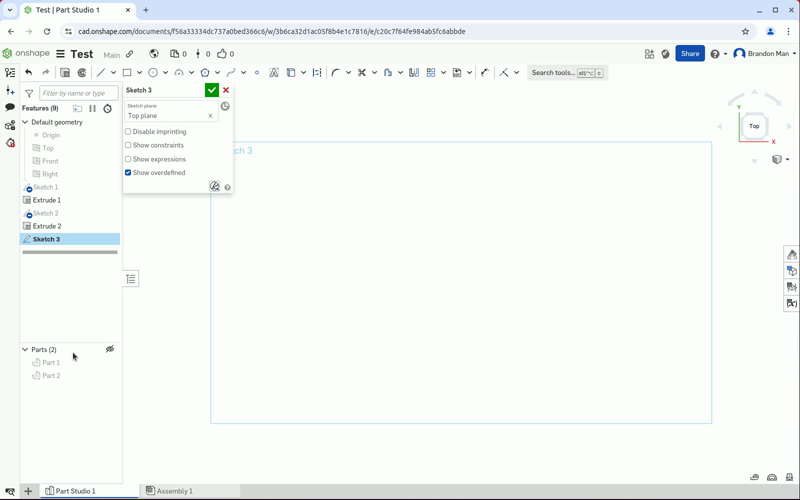
key(l)
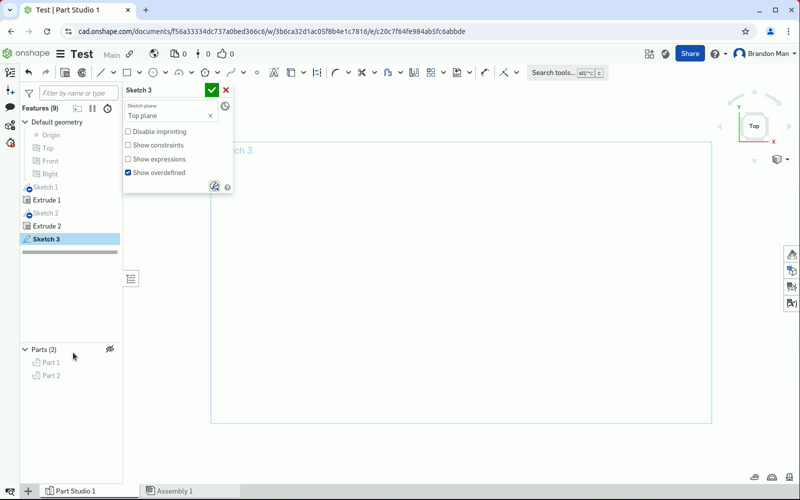
key_down(shift)
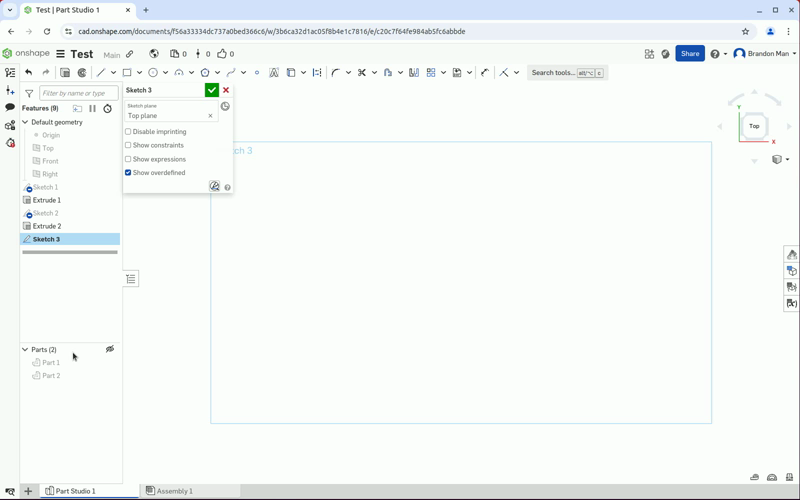
mouse_move(375, 316)
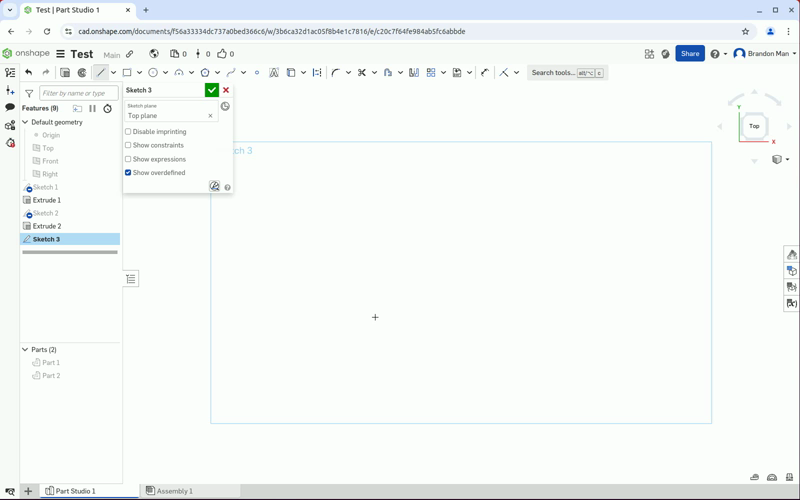
click(375, 316)
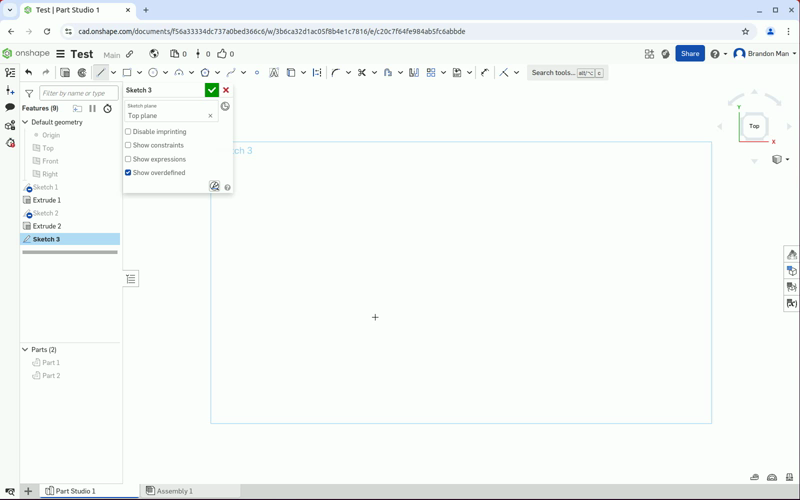
key_up(shift)
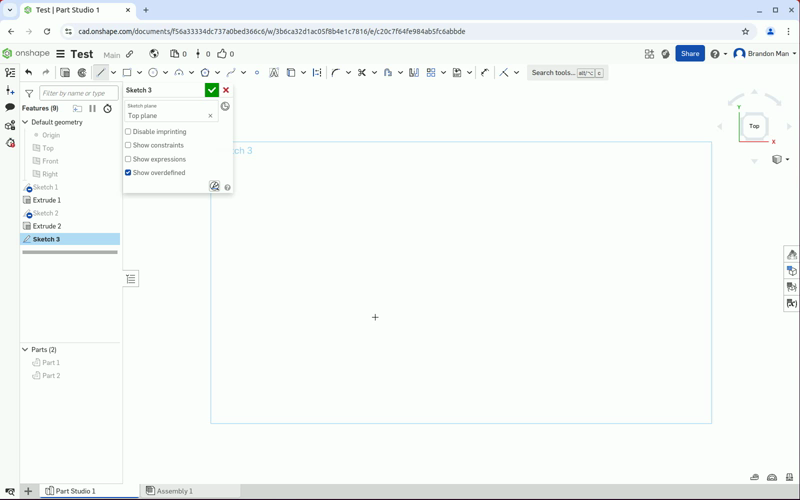
key_down(shift)
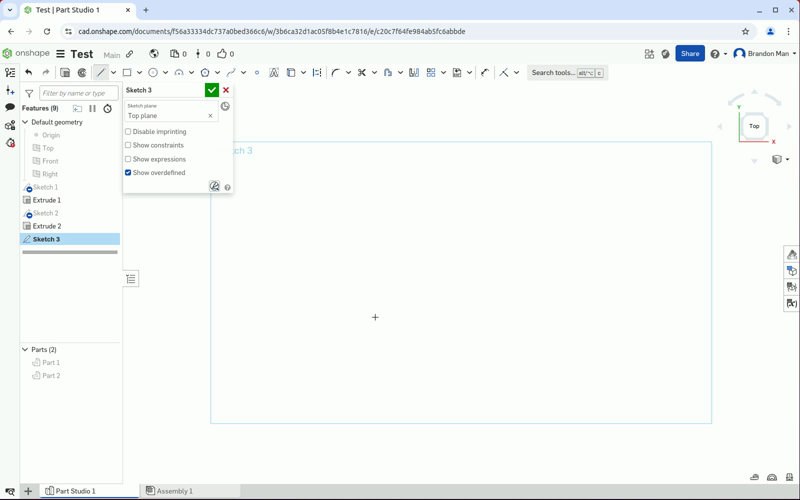
mouse_move(461, 316)
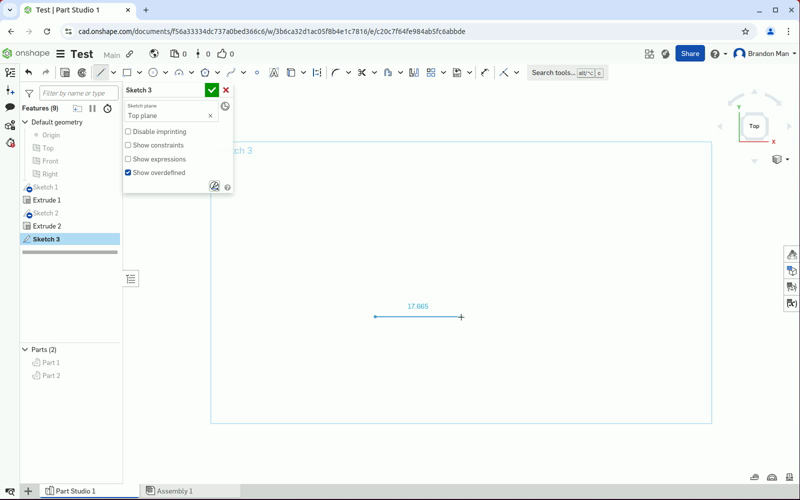
click(461, 316)
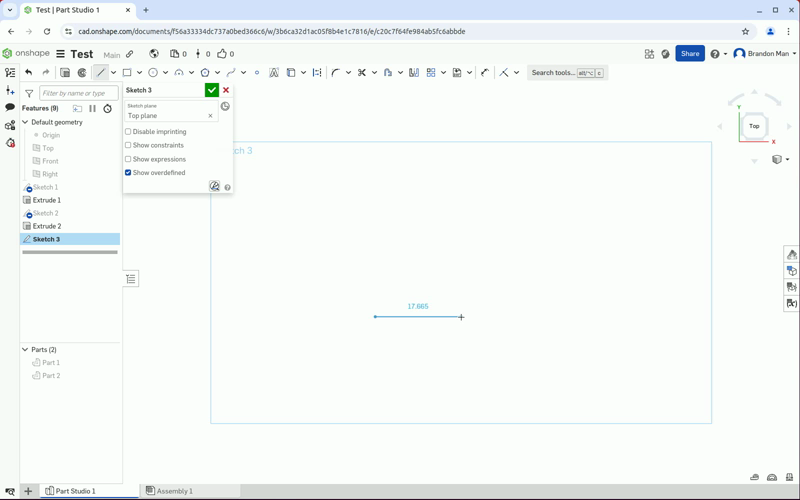
key_up(shift)
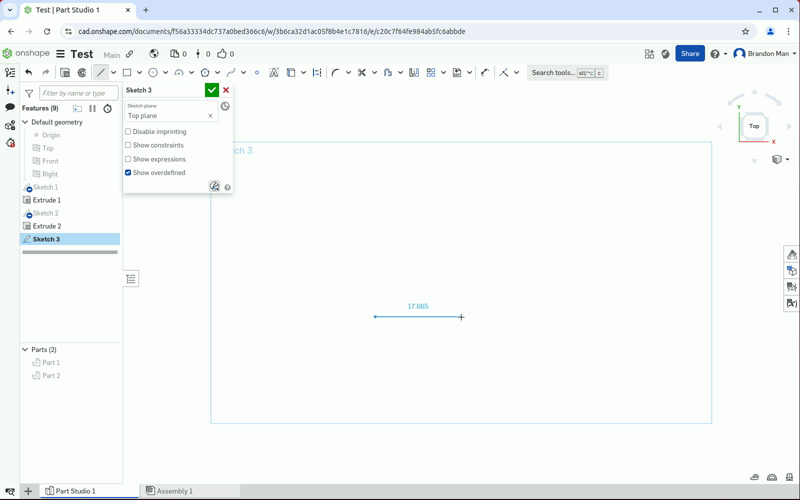
key(esc)
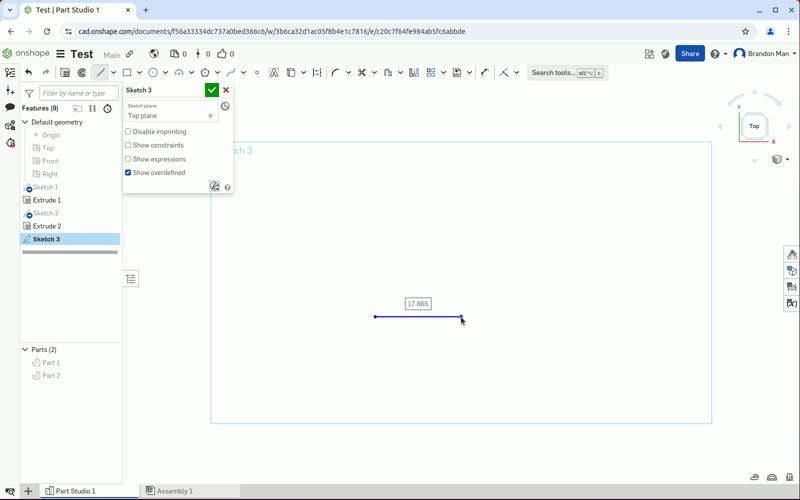
key(a)
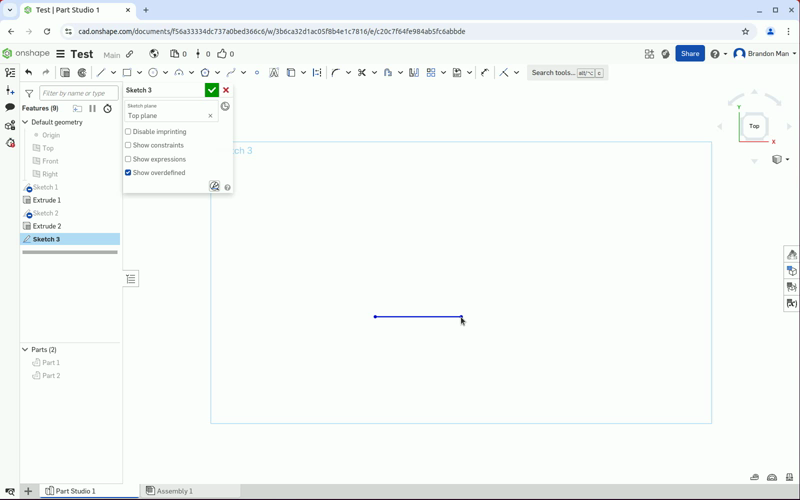
mouse_move(461, 316)
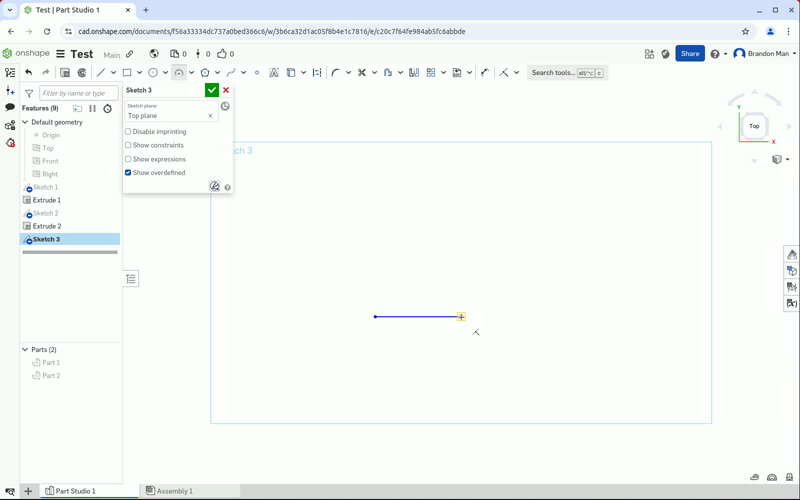
click(461, 316)
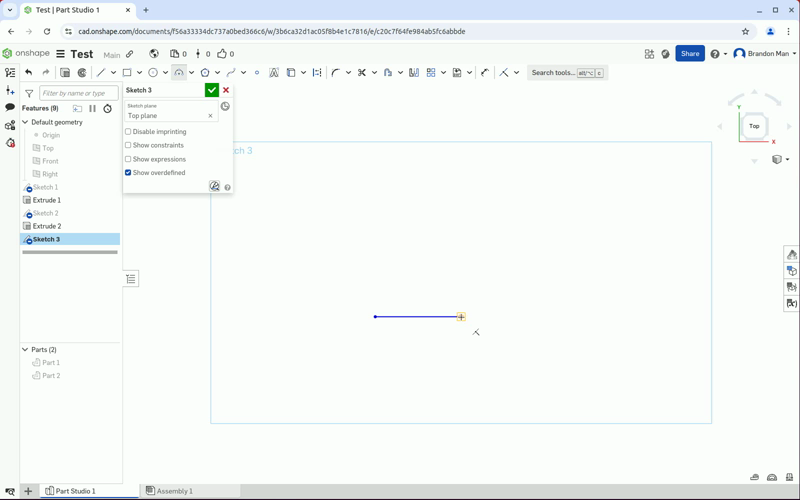
key_down(shift)
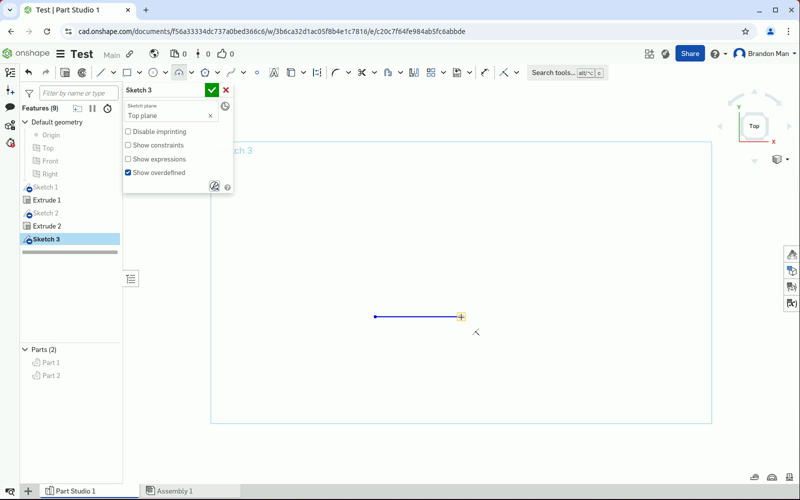
mouse_move(461, 248)
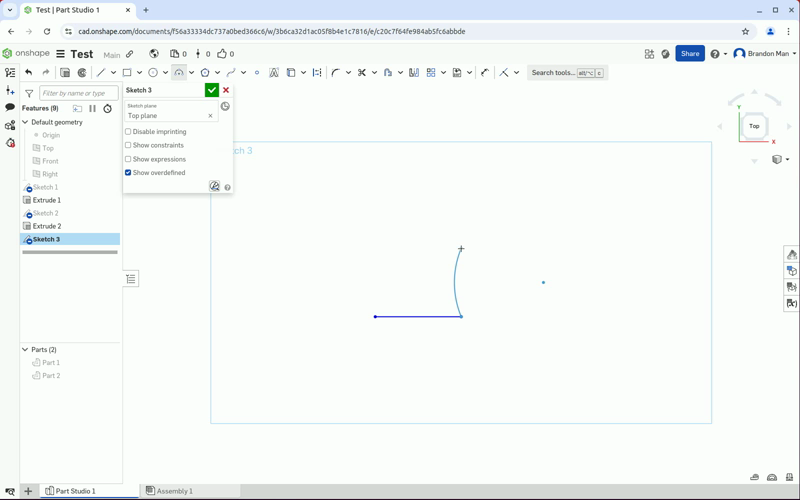
click(461, 248)
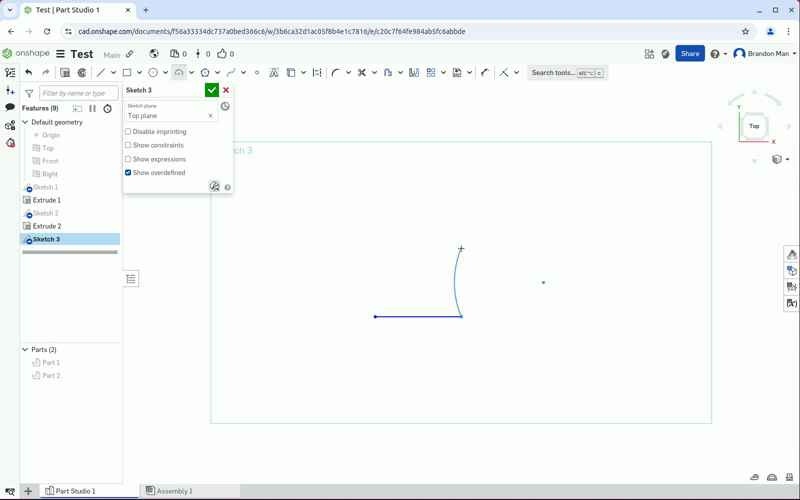
mouse_move(426, 282)
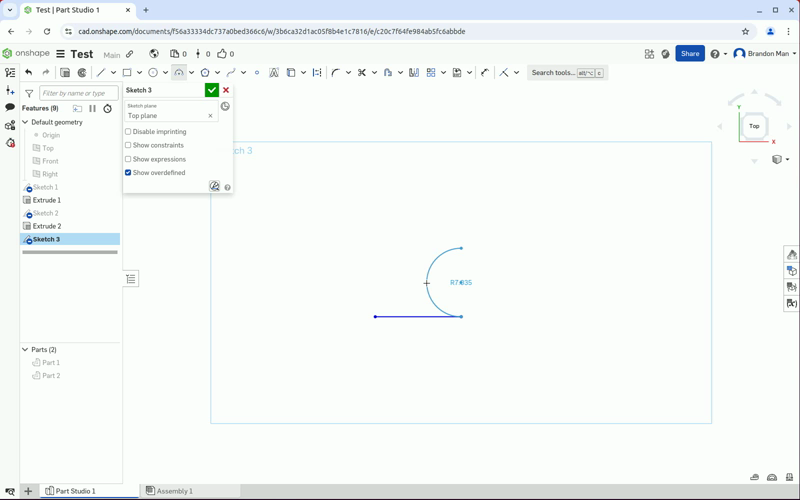
click(426, 282)
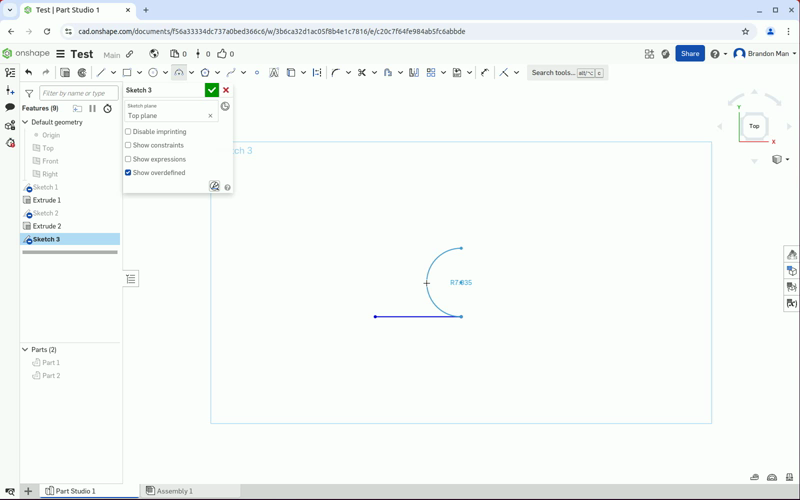
key_up(shift)
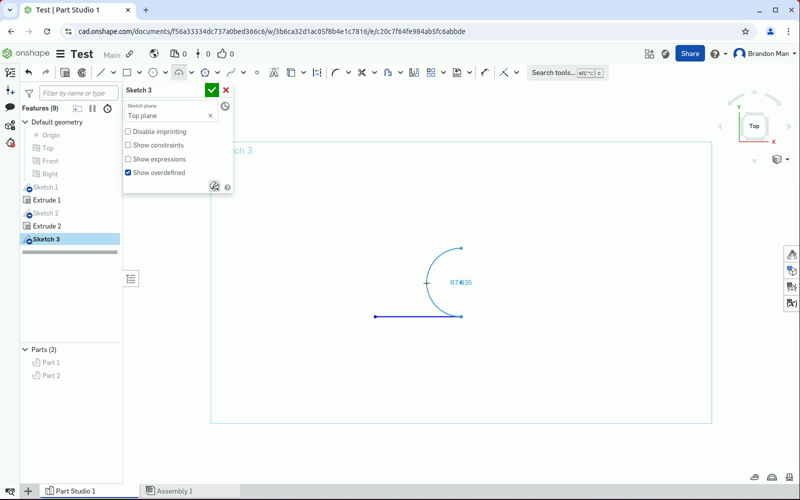
key(esc)
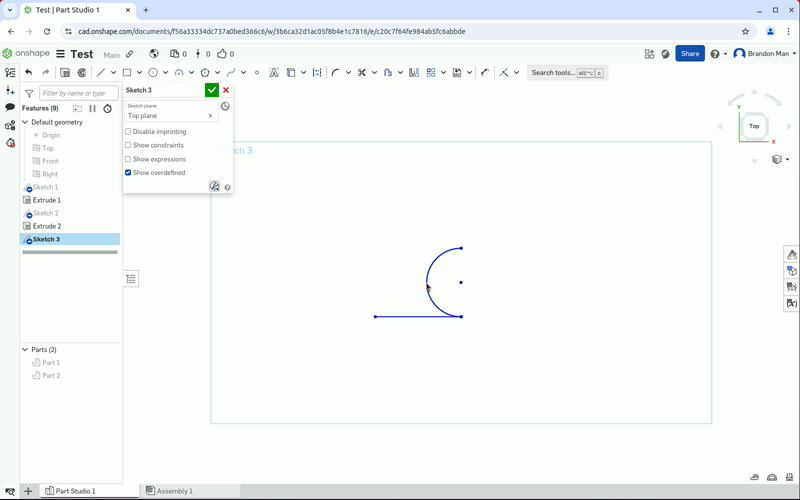
key(l)
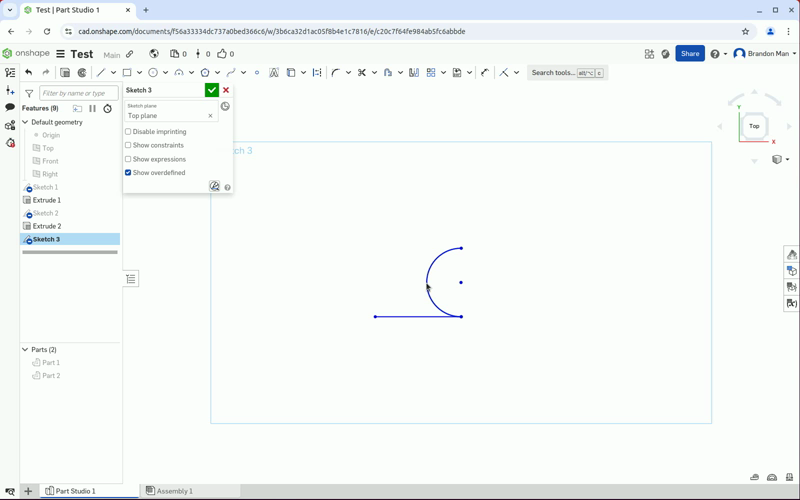
mouse_move(461, 248)
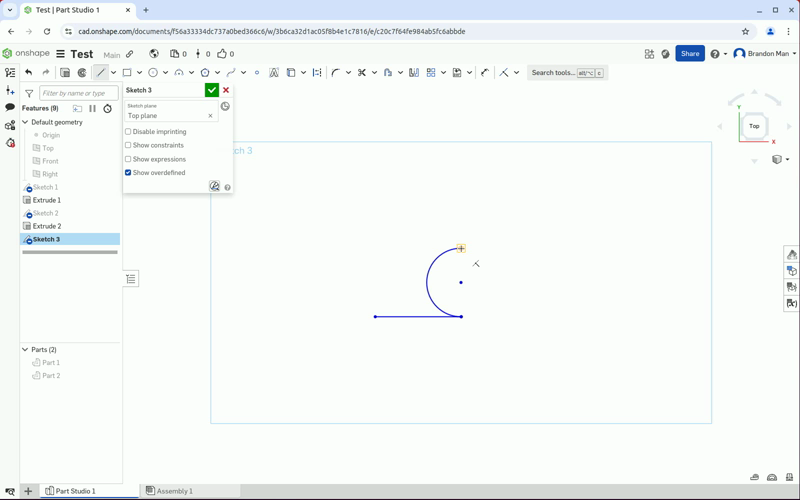
click(461, 248)
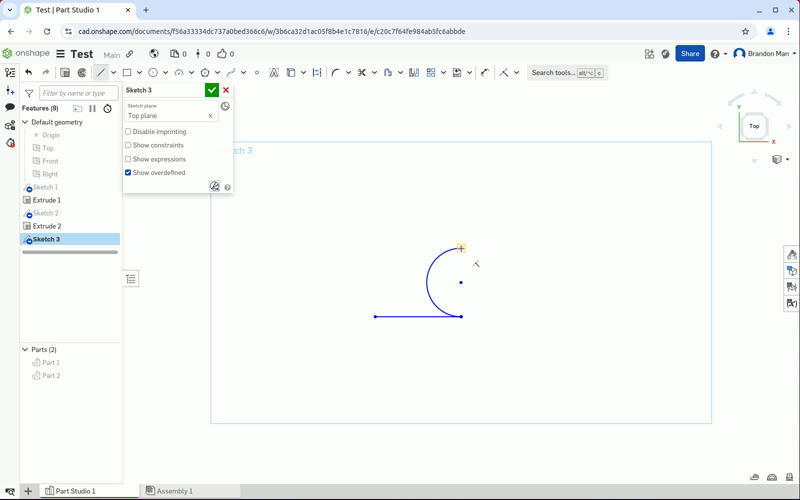
key_down(shift)
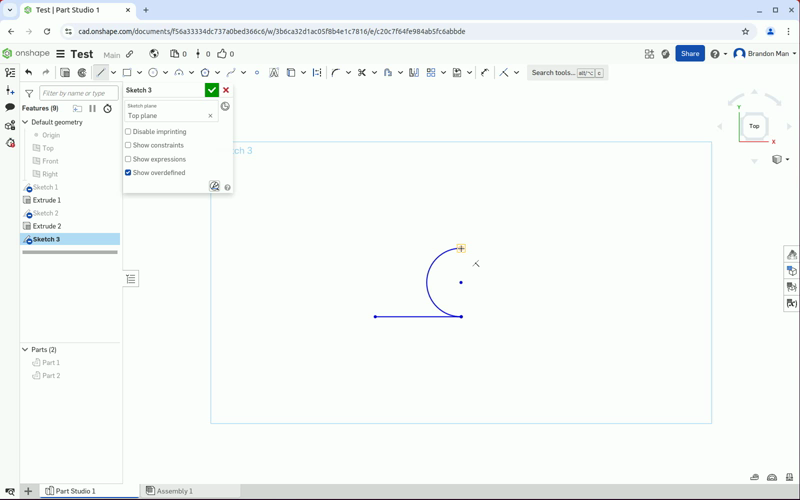
mouse_move(375, 248)
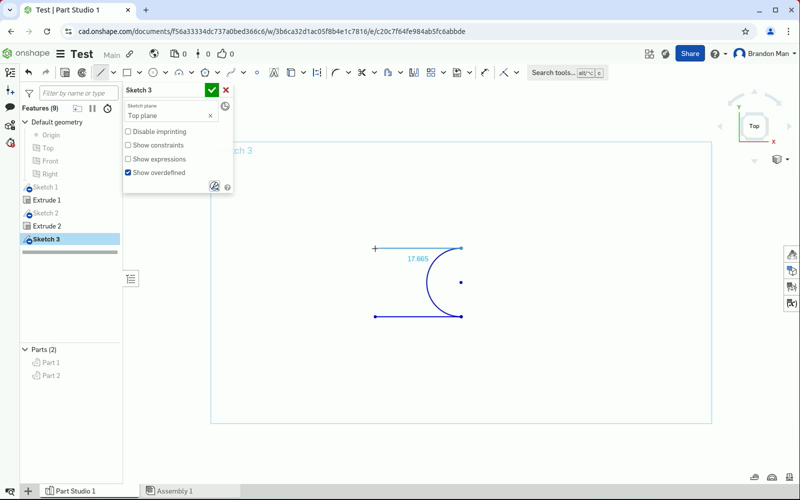
click(375, 248)
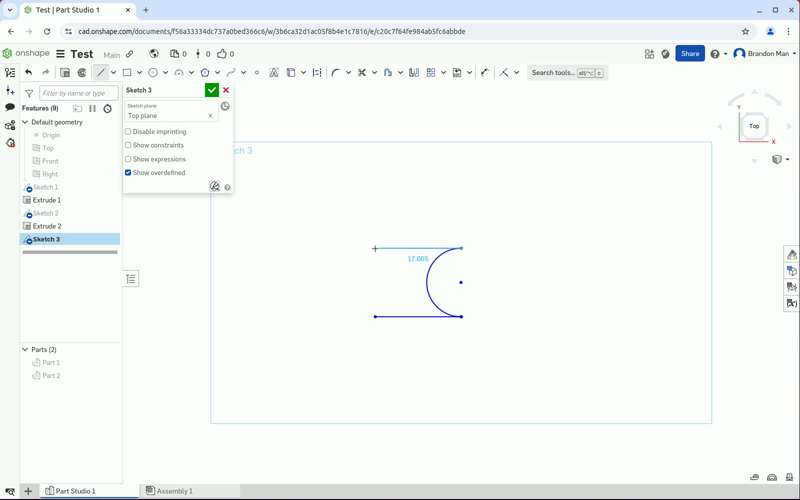
key_up(shift)
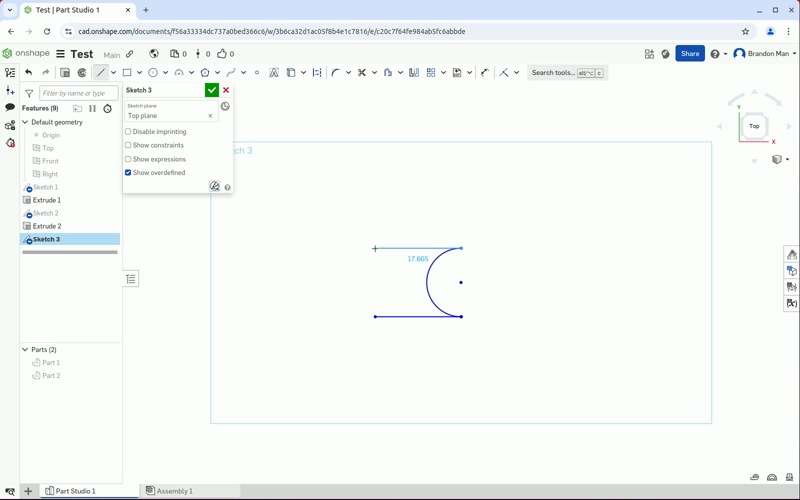
key_down(shift)
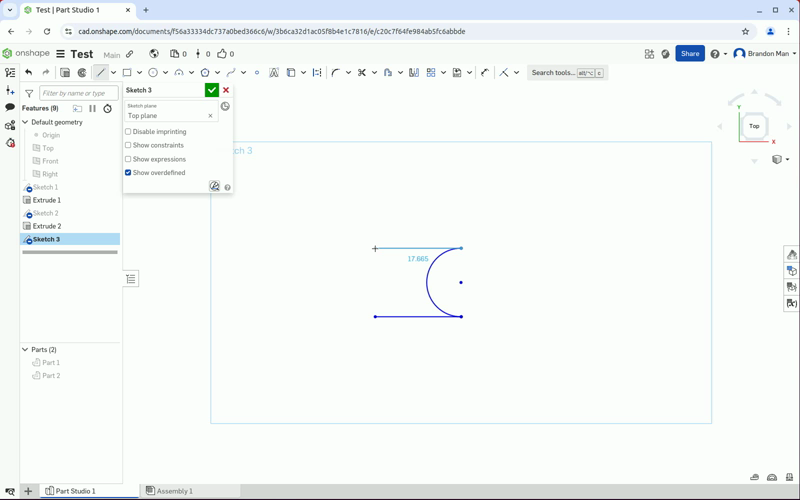
mouse_move(375, 316)
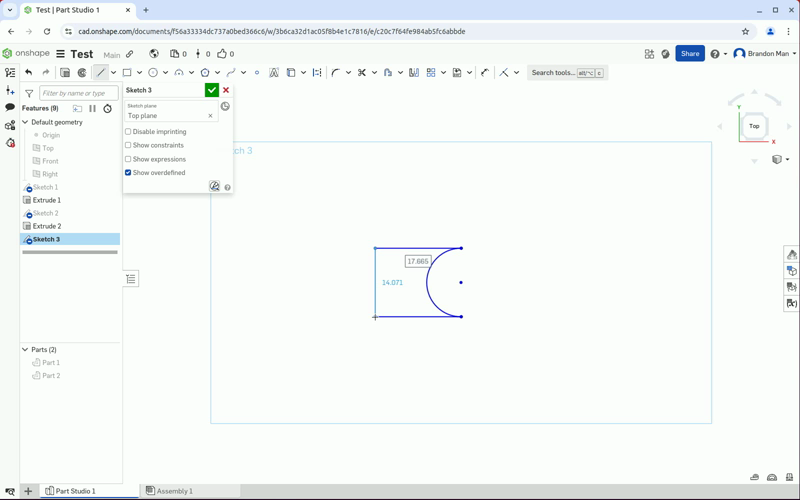
key_up(shift)
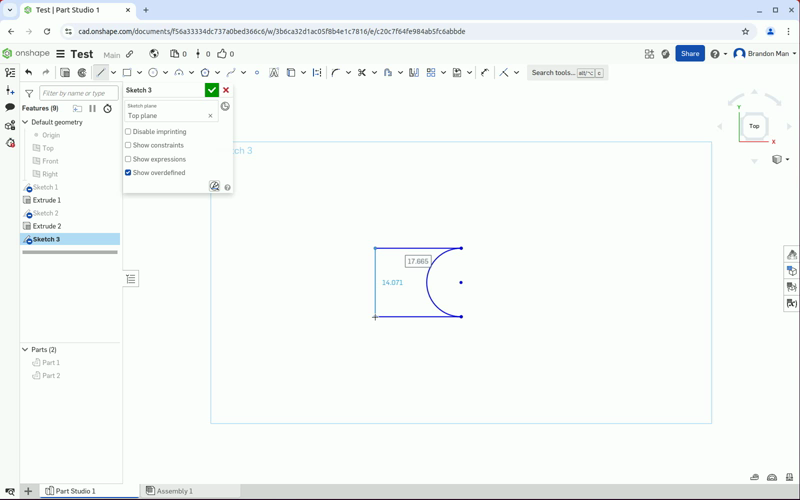
click(375, 316)
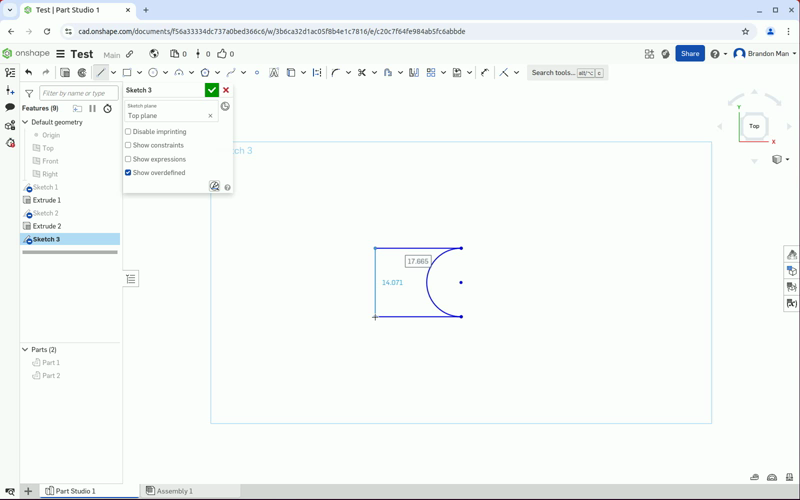
key(esc)
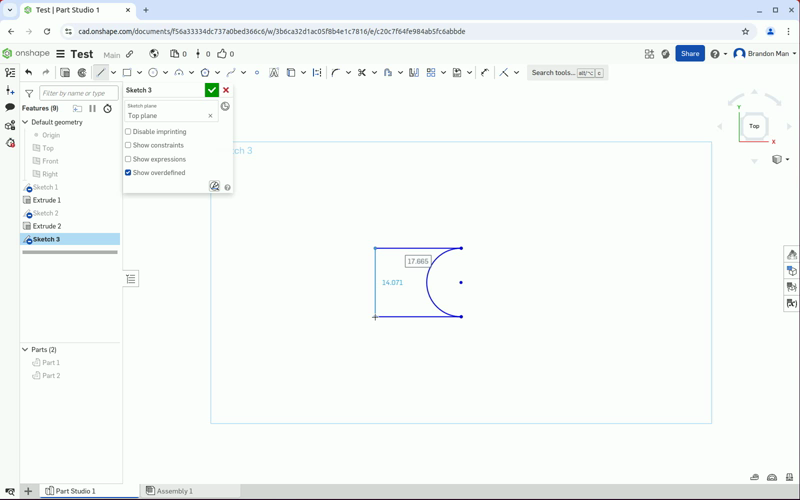
mouse_move(414, 302)
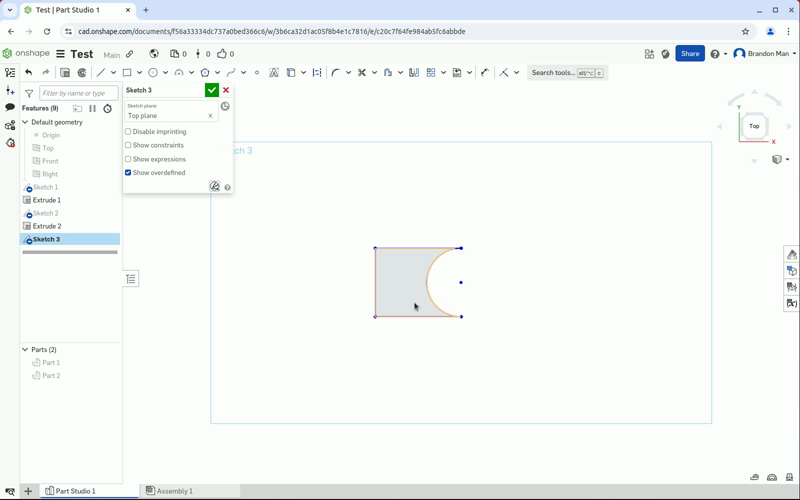
scroll(6)
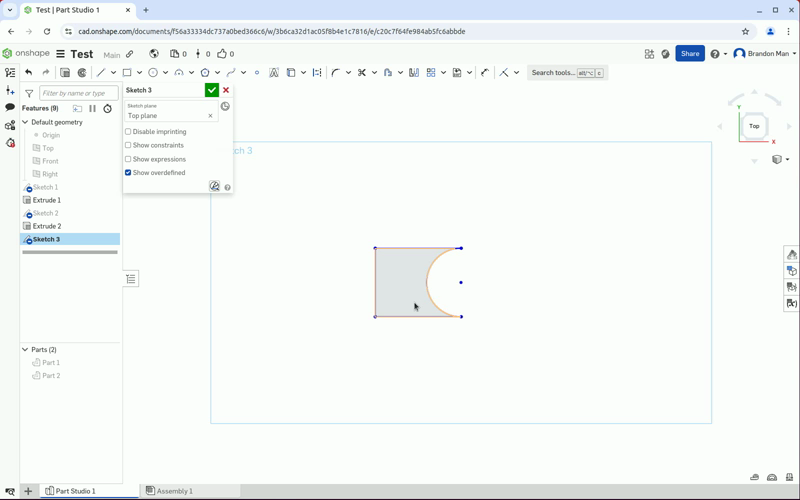
scroll(6)
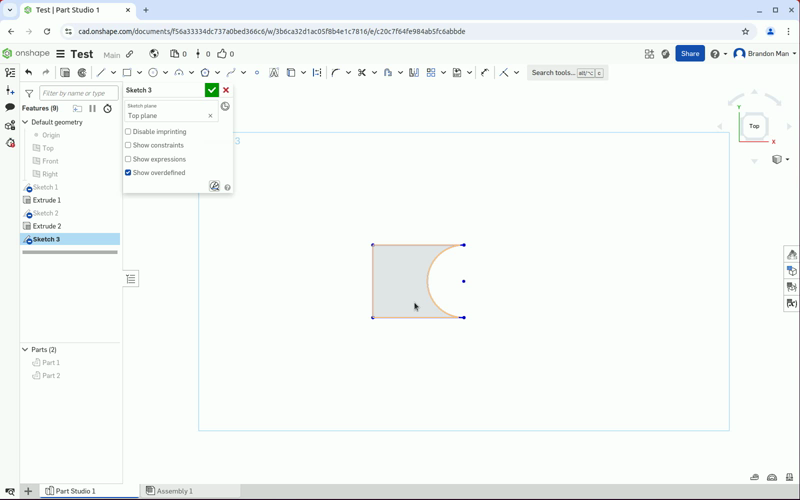
scroll(6)
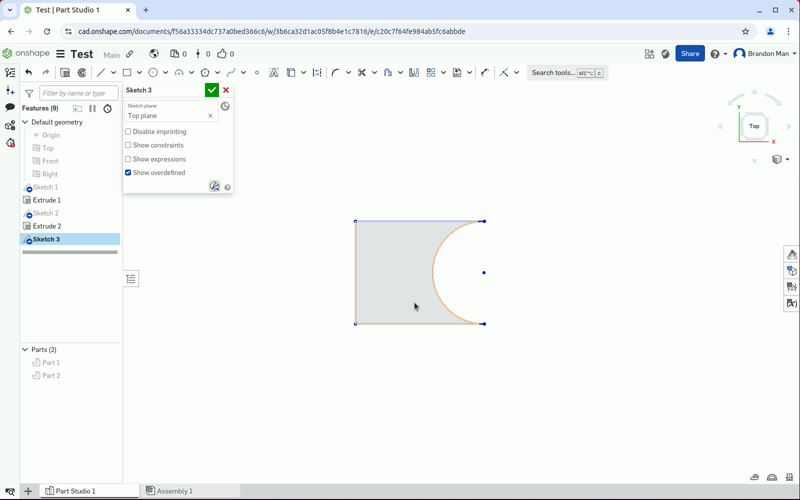
scroll(6)
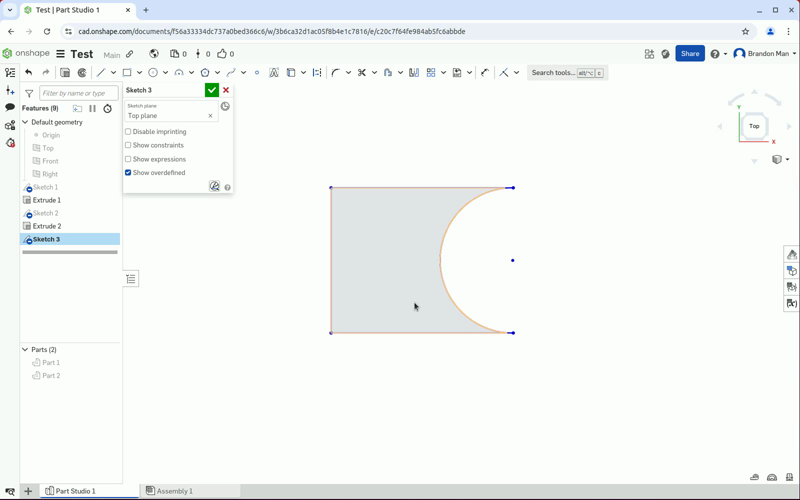
scroll(6)
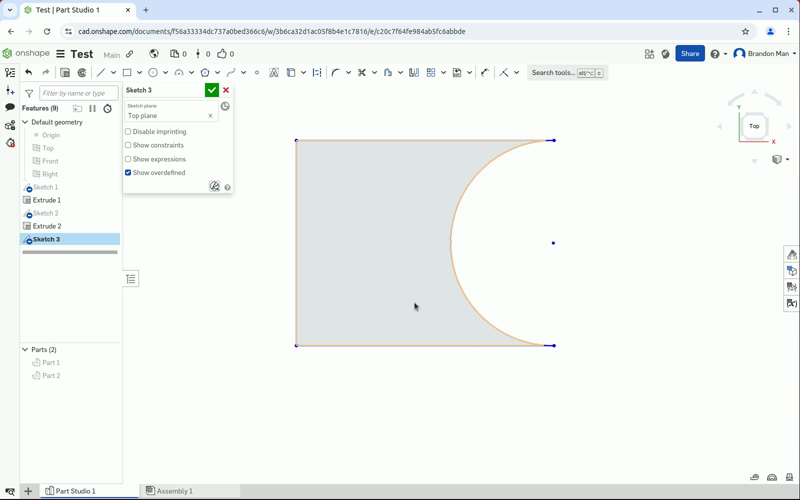
scroll(6)
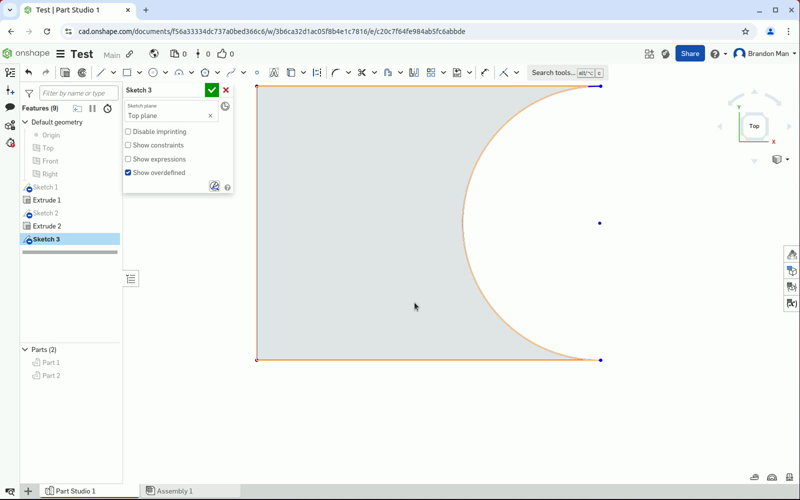
scroll(6)
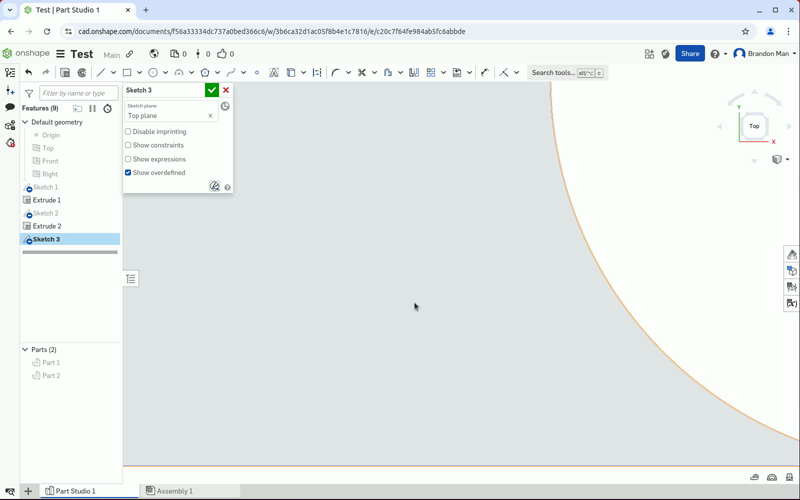
click(414, 302)
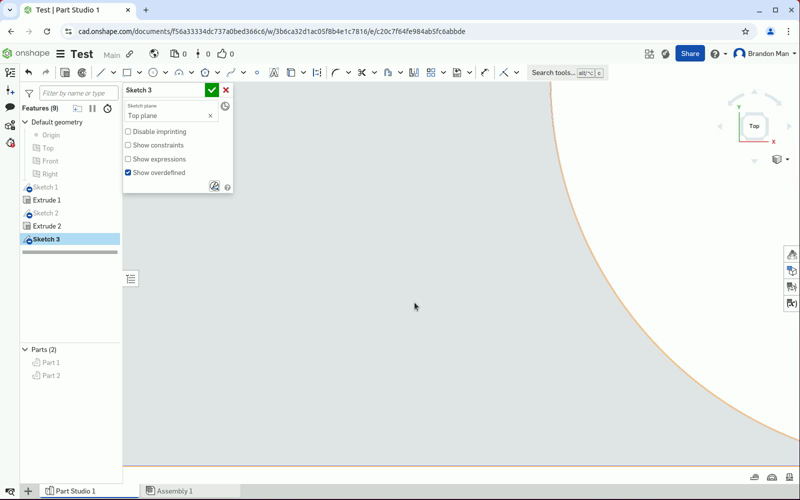
scroll(-6)
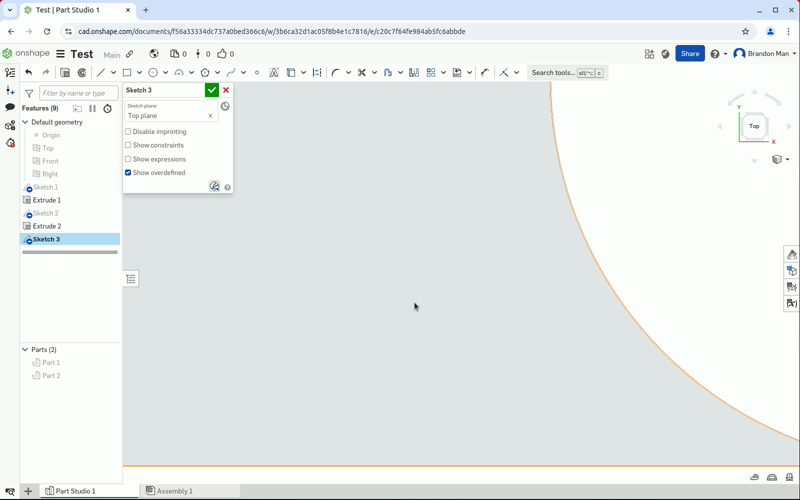
scroll(-6)
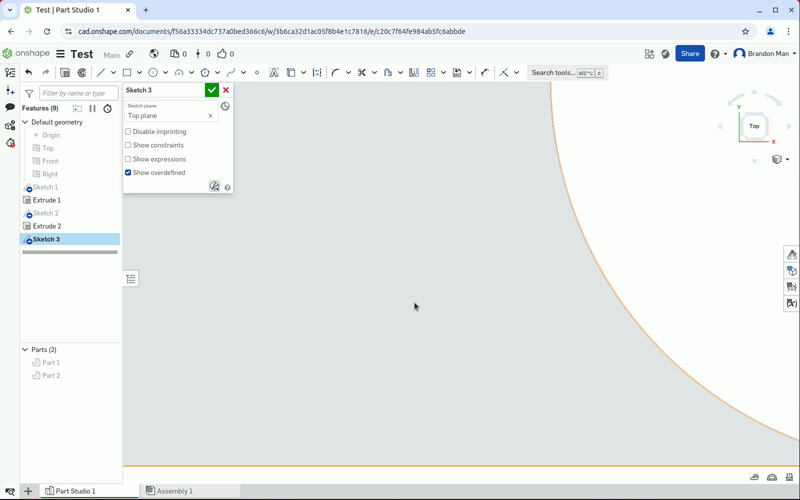
scroll(-6)
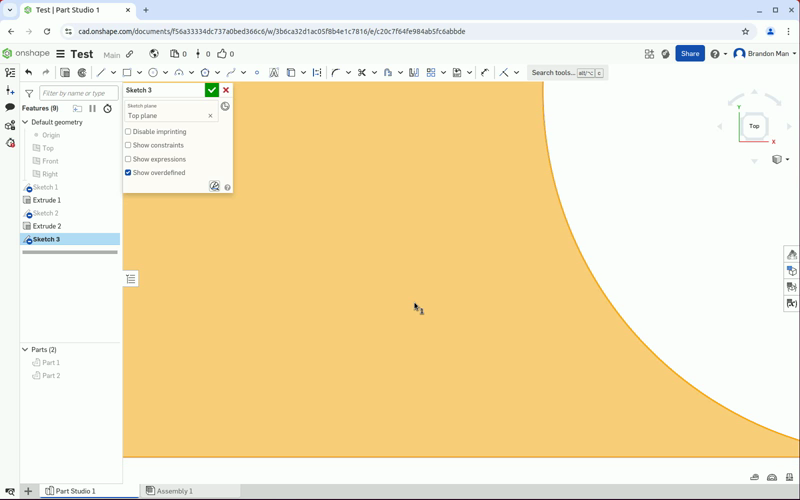
scroll(-6)
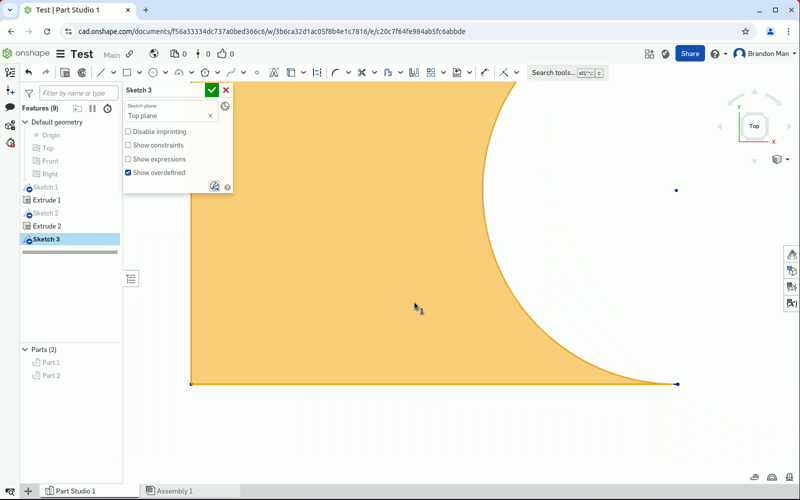
scroll(-6)
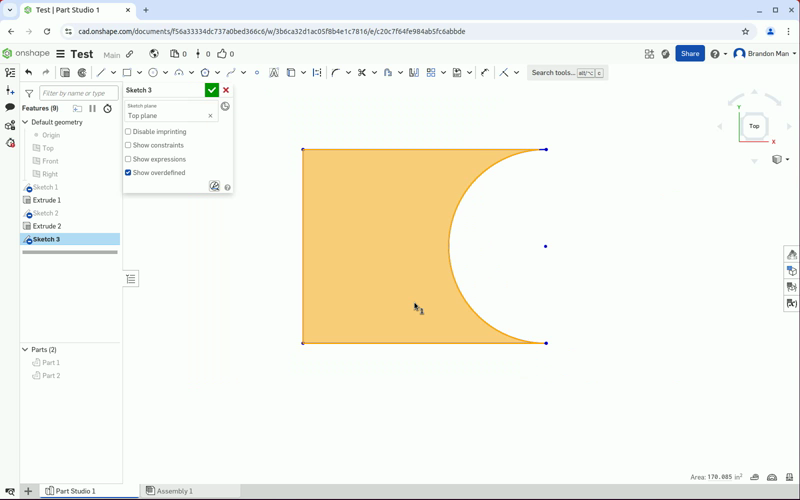
scroll(-6)
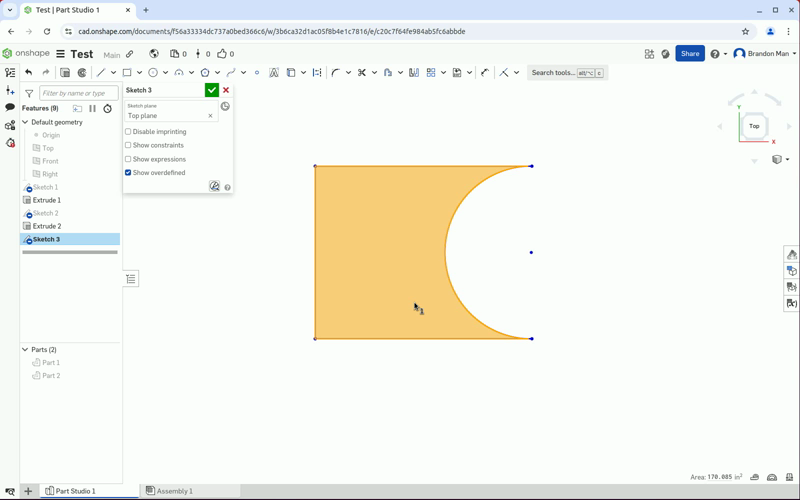
scroll(-6)
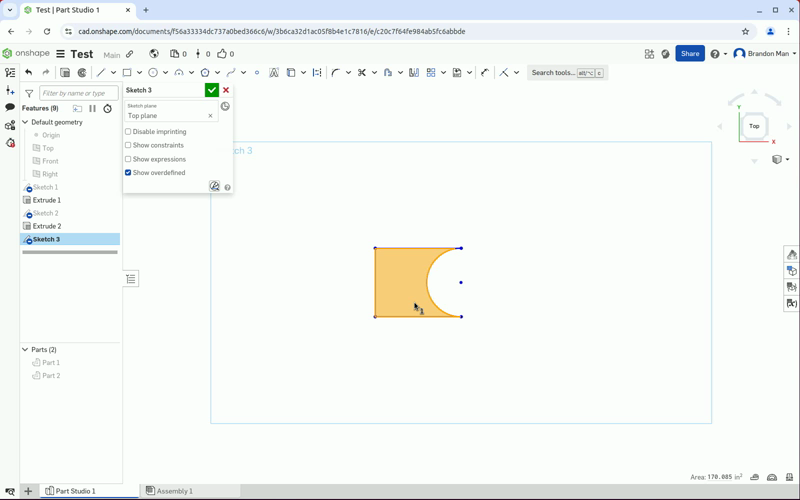
mouse_move(73, 352)
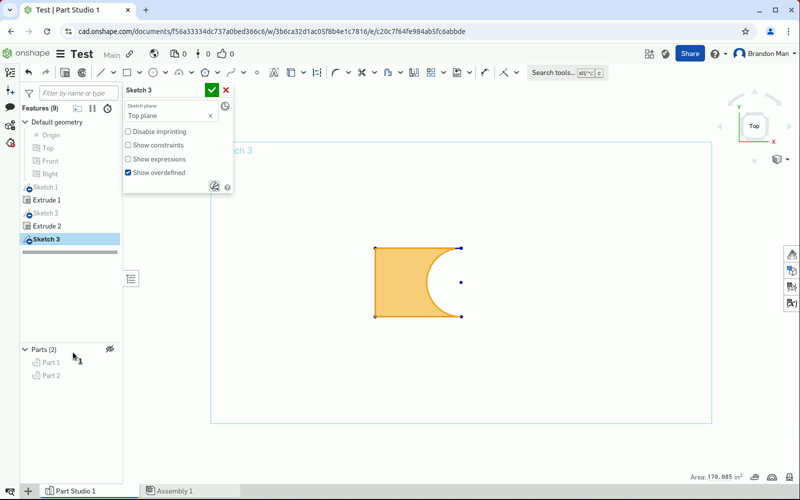
key(shift+y)
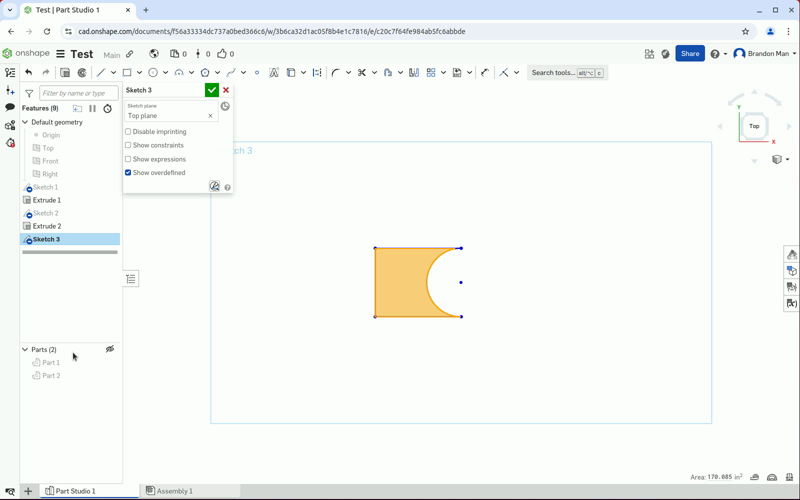
key(shift+e)
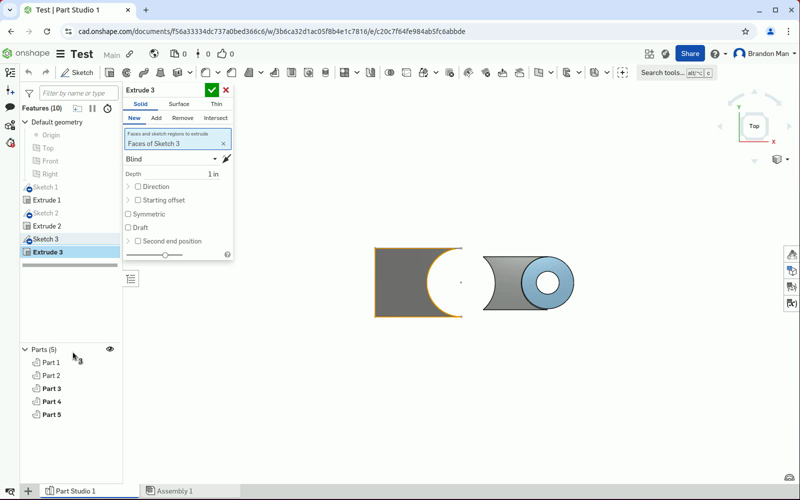
mouse_move(143, 106)
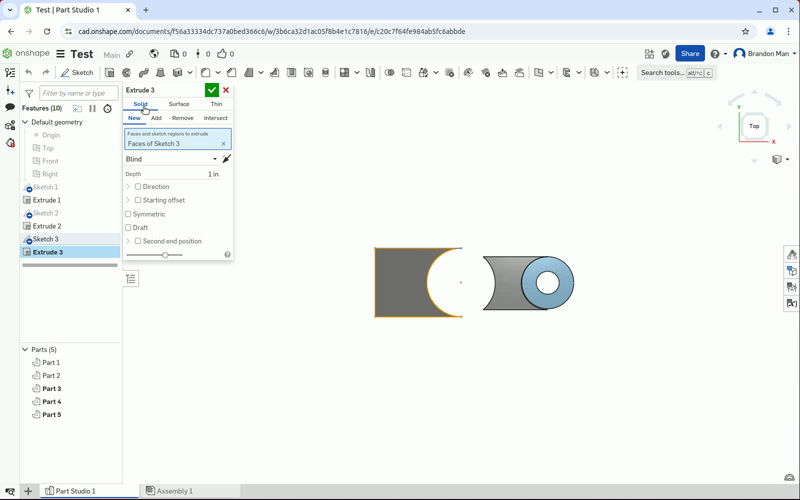
click(143, 106)
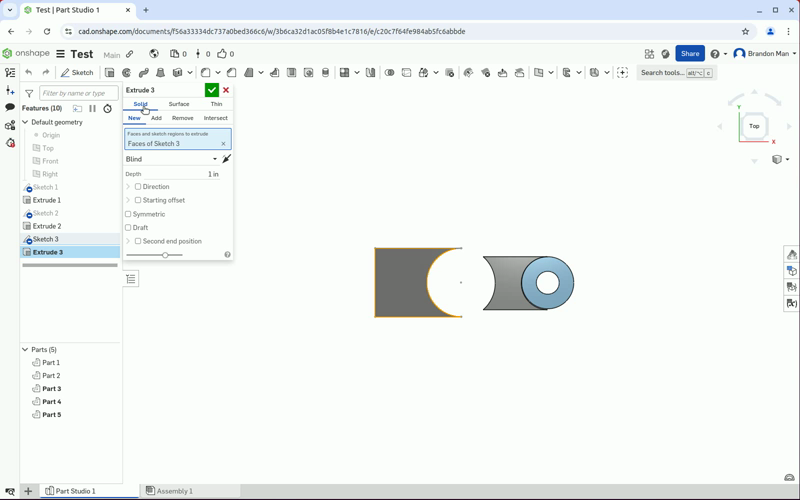
mouse_move(137, 120)
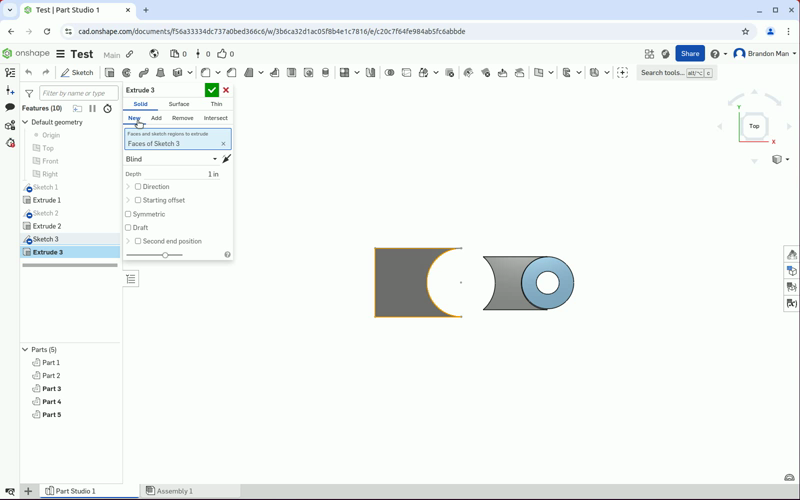
click(137, 120)
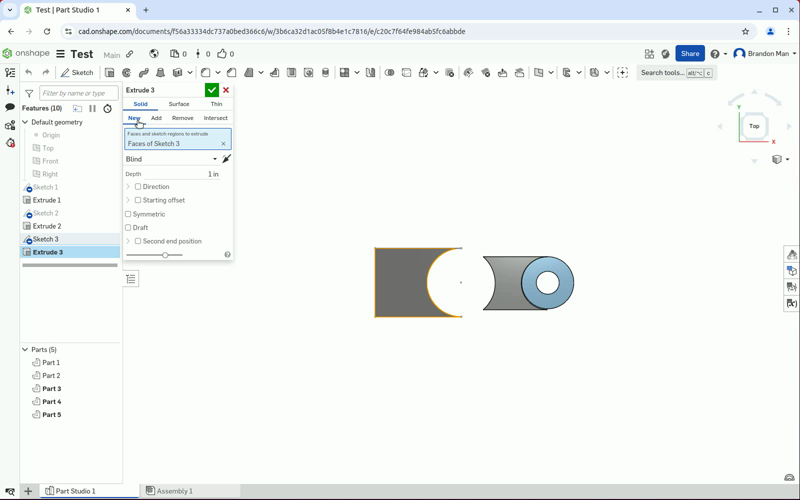
key(tab, 4)
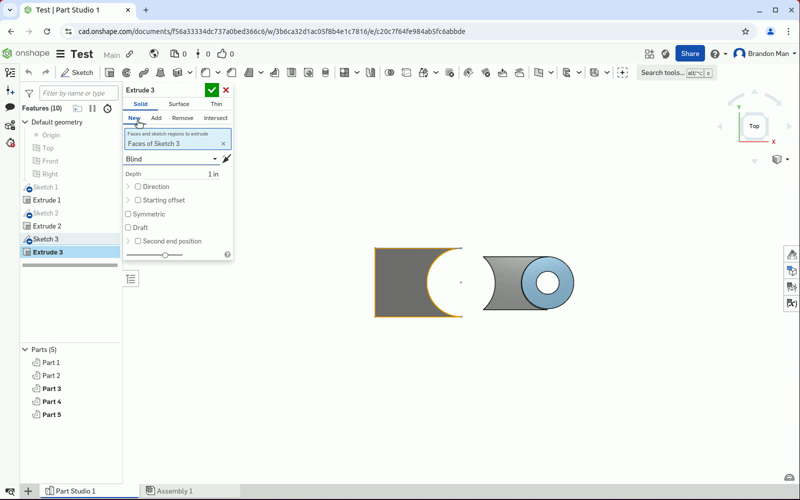
text(6.981)
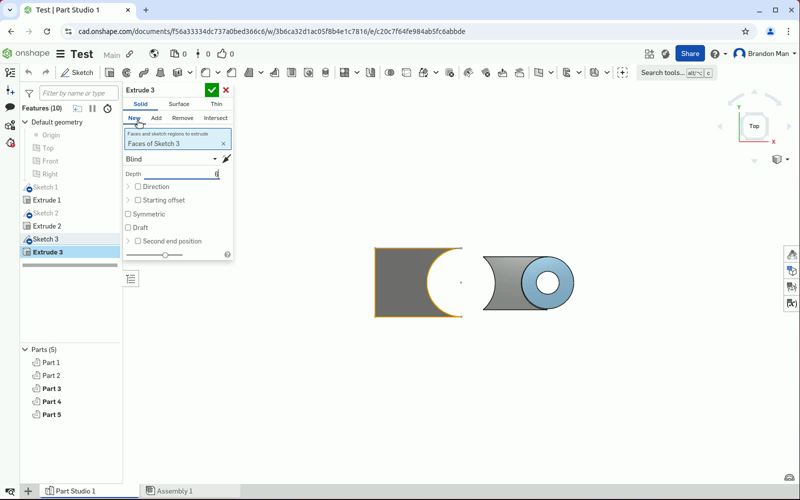
key(enter)
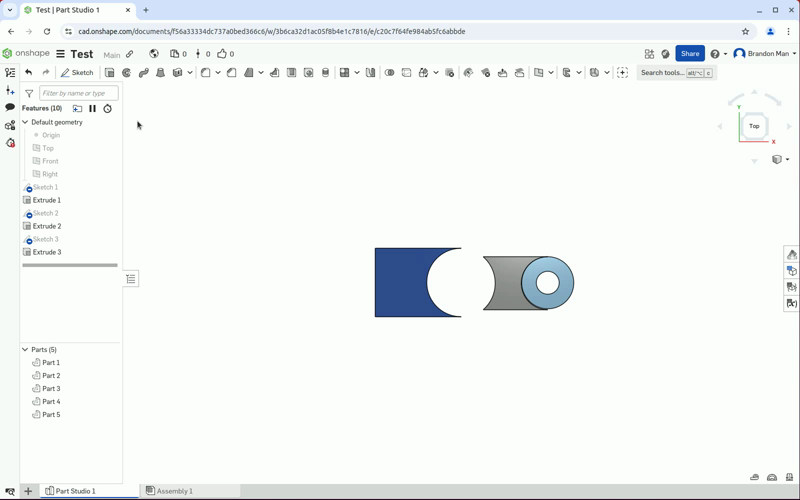
key(shift+h)
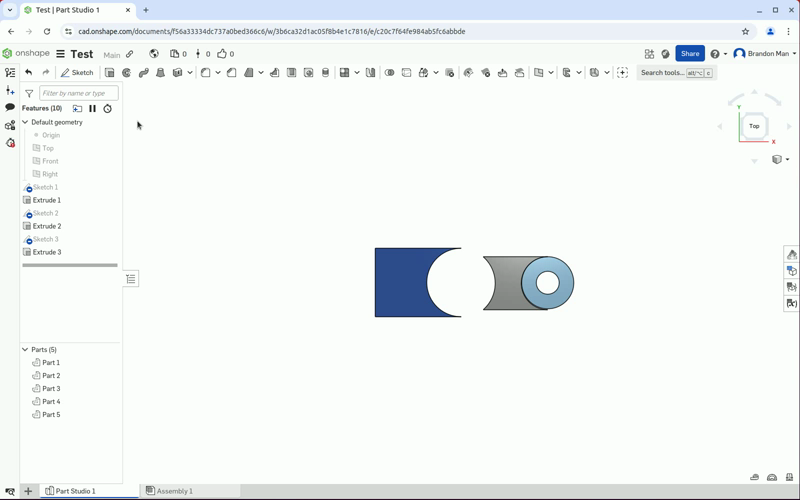
key(shift+h)
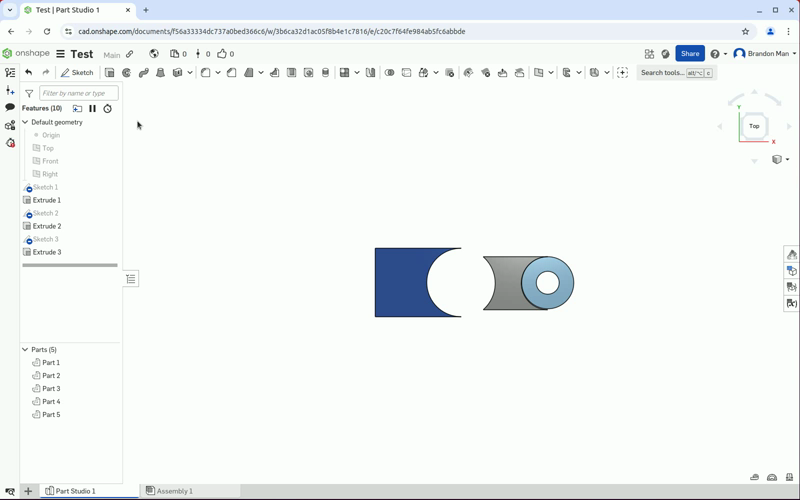
mouse_move(73, 189)
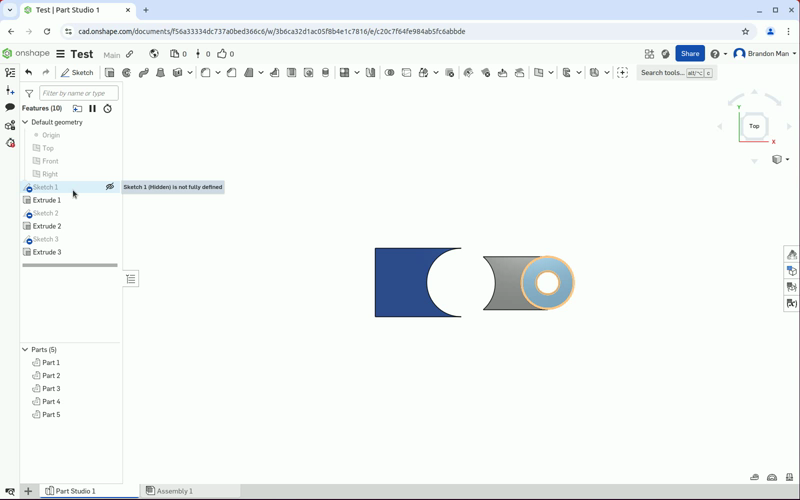
click(73, 189)
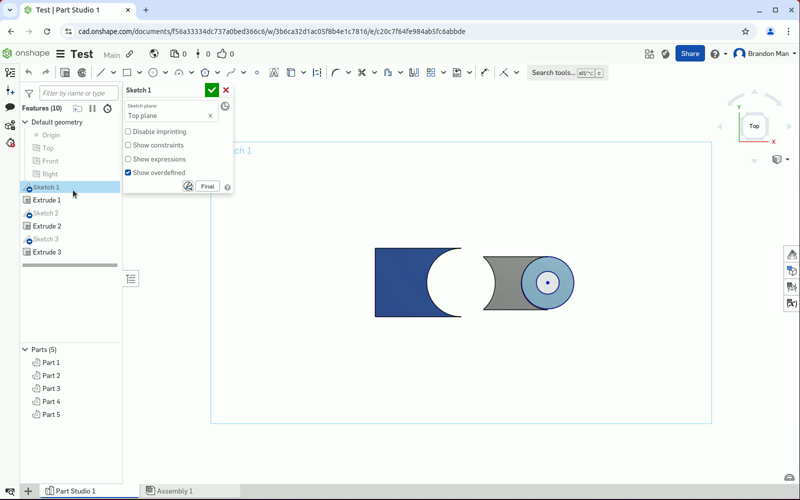
mouse_move(229, 92)
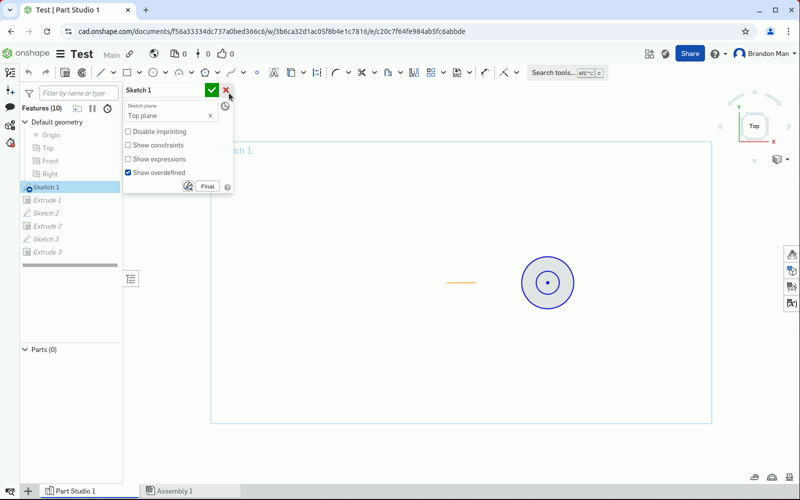
click(229, 92)
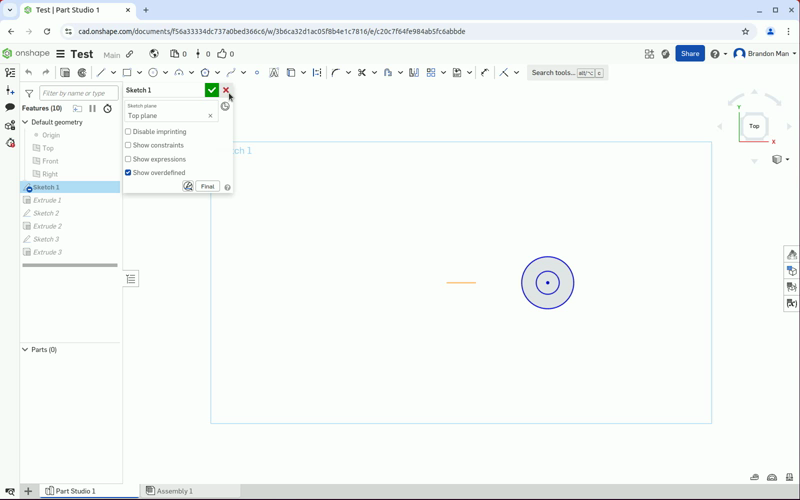
key(shift+s)
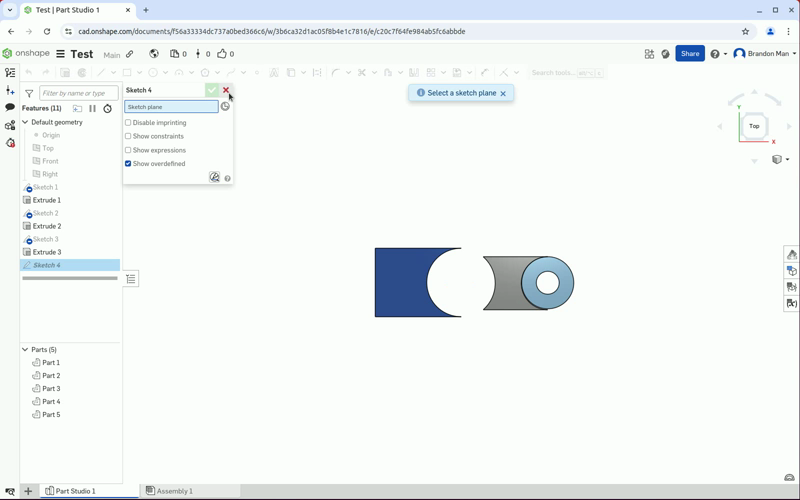
mouse_move(73, 150)
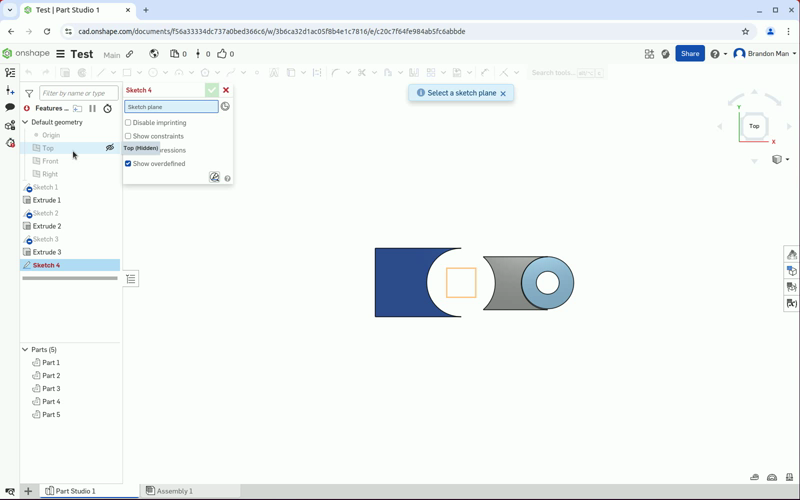
click(73, 150)
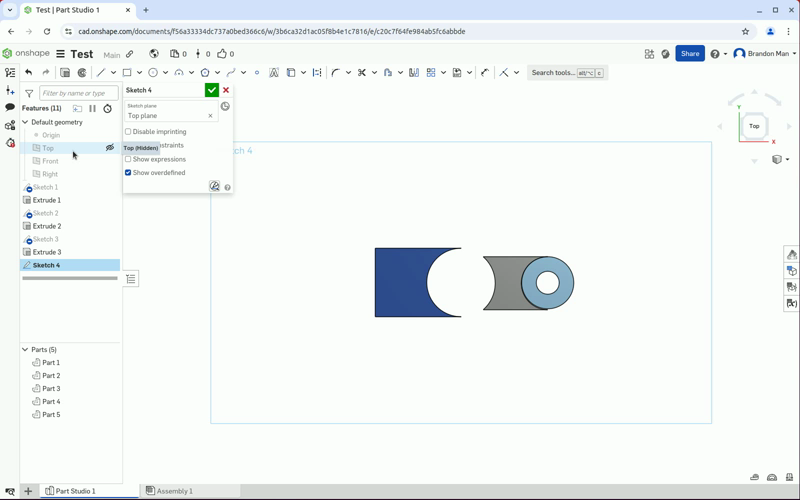
mouse_move(73, 352)
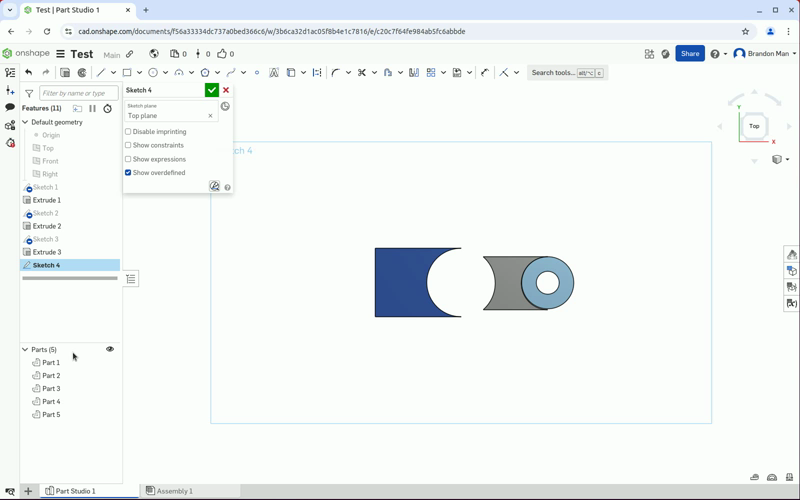
key(y)
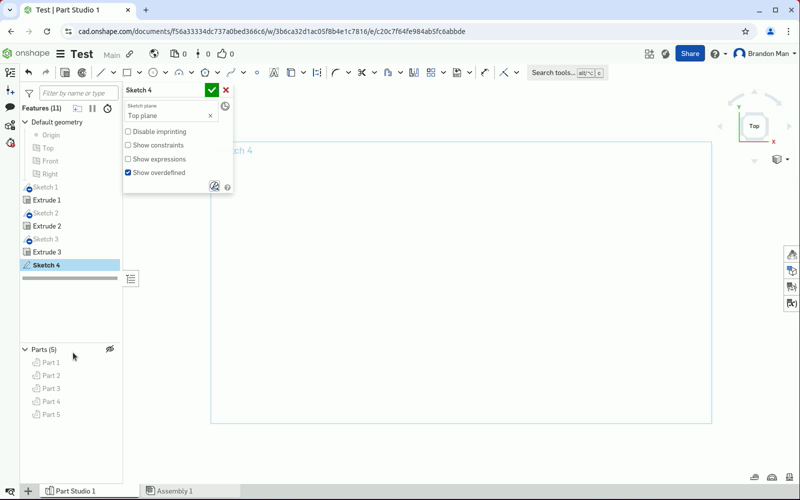
key(l)
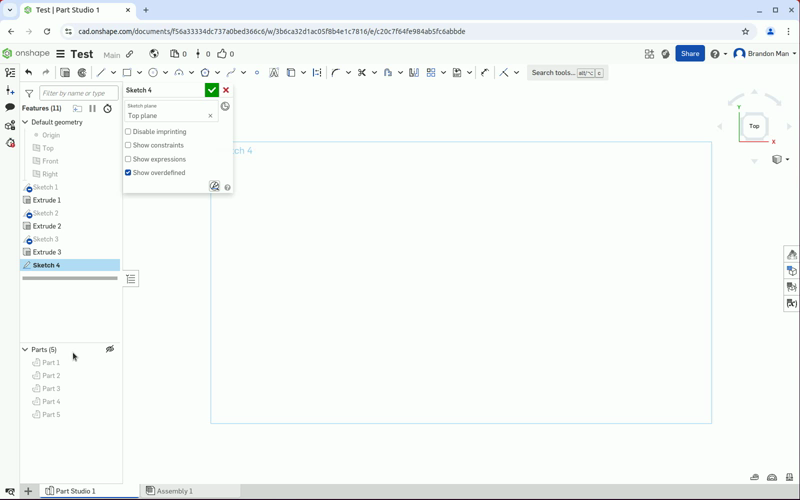
key_down(shift)
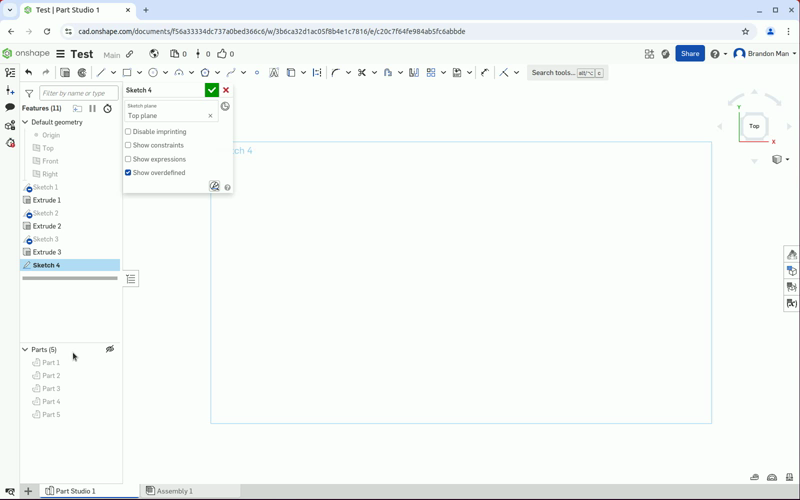
mouse_move(375, 316)
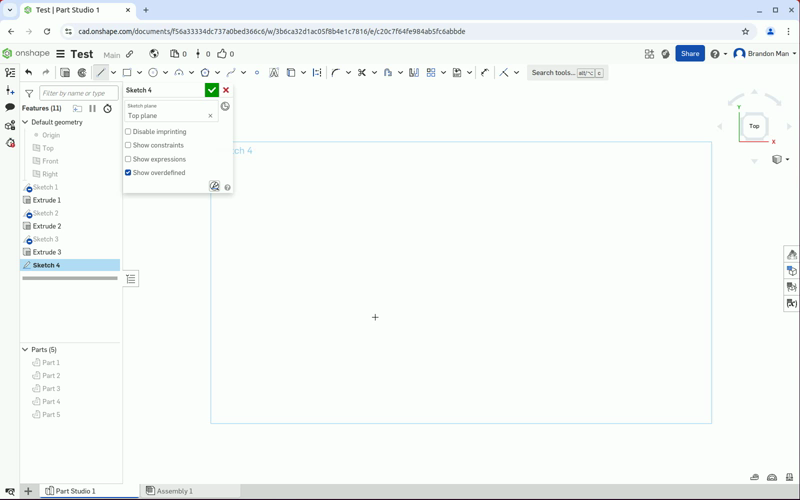
click(375, 316)
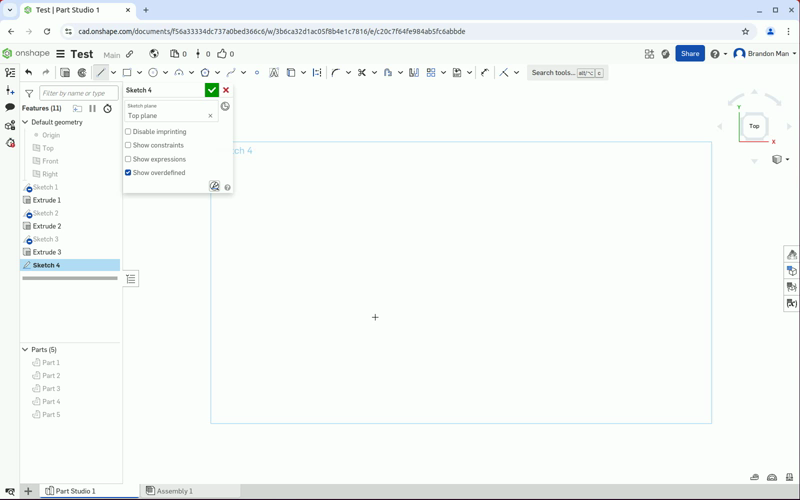
key_up(shift)
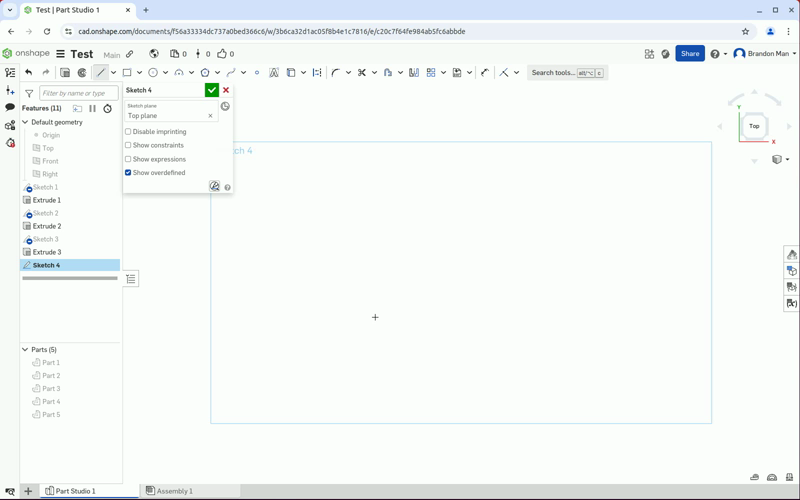
key_down(shift)
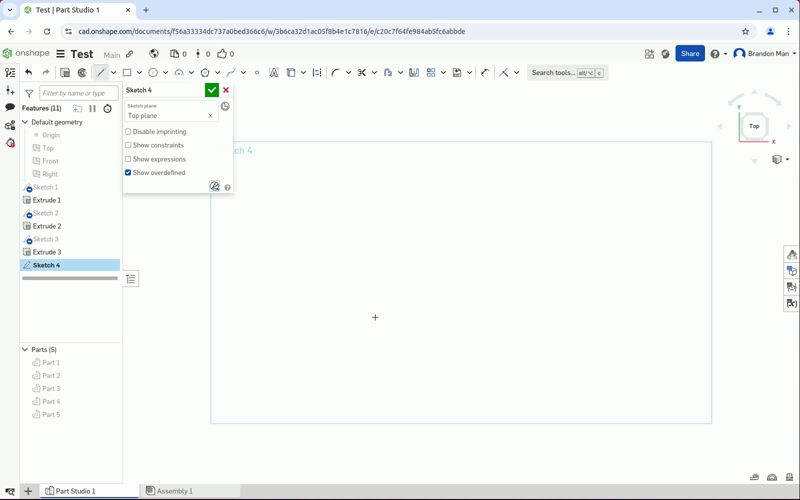
mouse_move(461, 316)
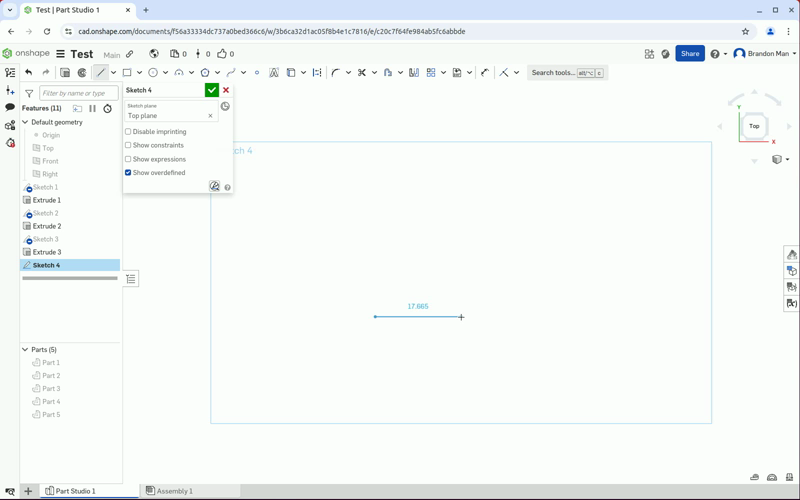
click(461, 316)
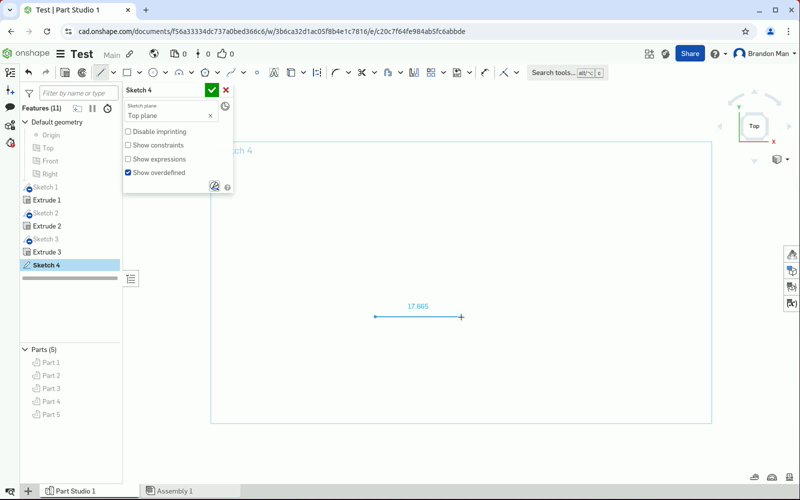
key_up(shift)
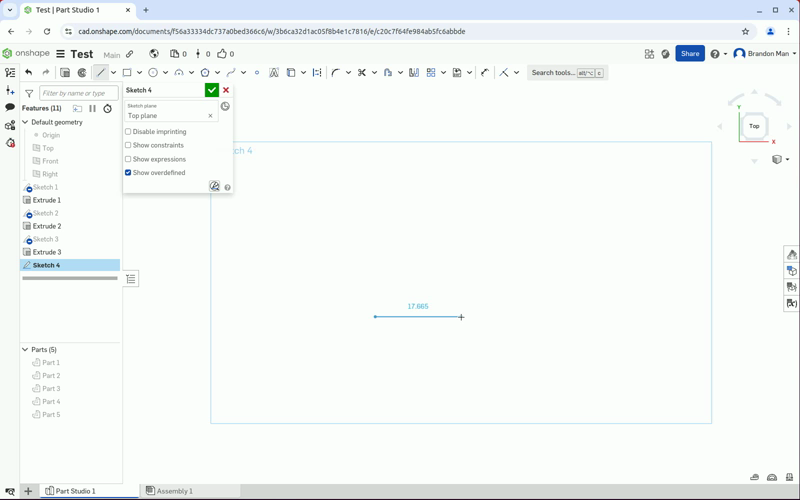
key(esc)
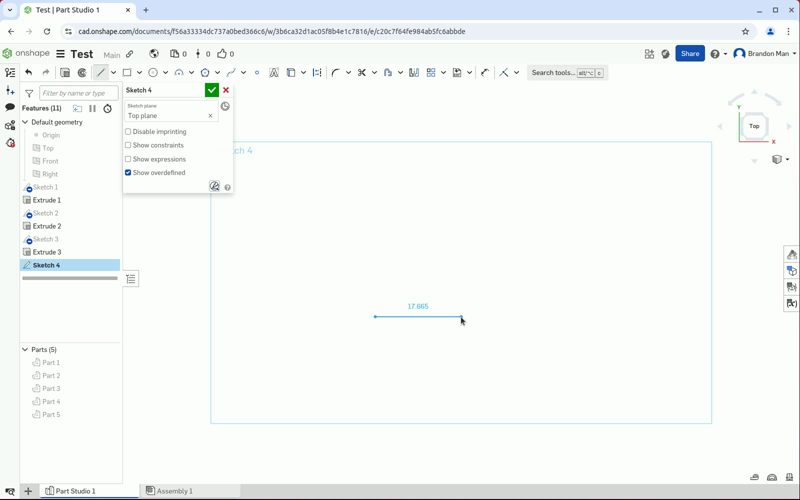
key(a)
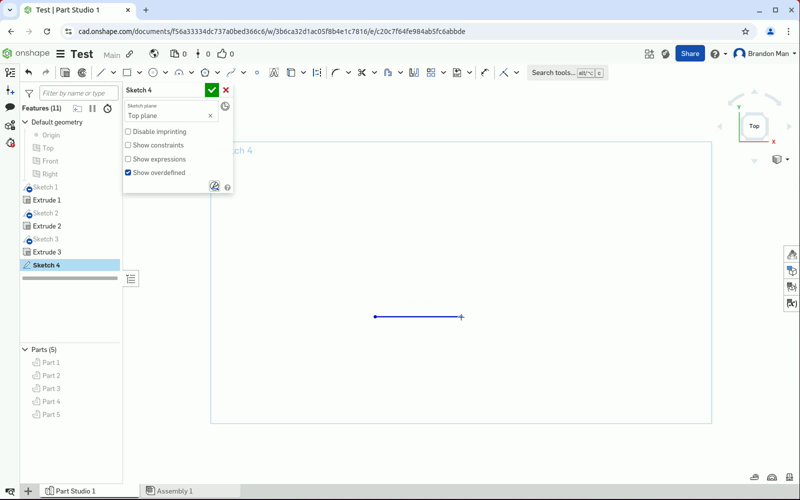
mouse_move(461, 316)
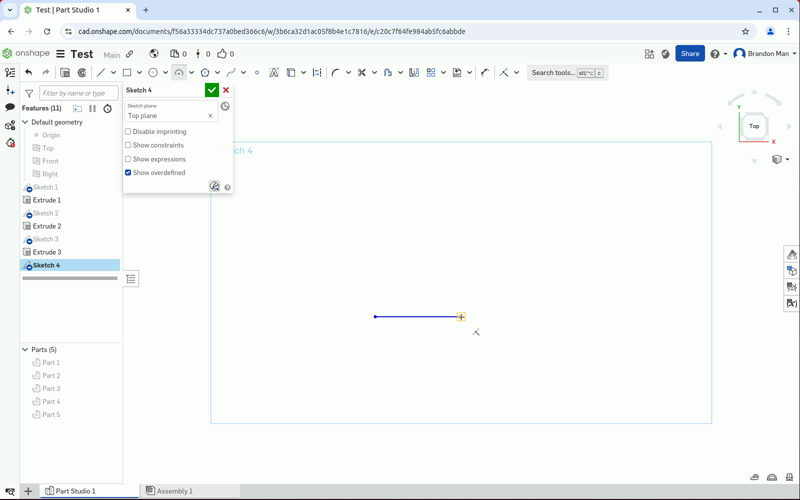
click(461, 316)
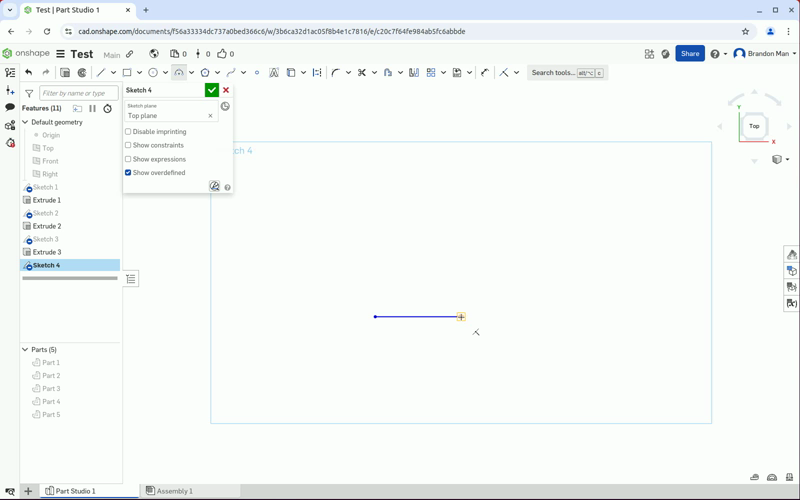
key_down(shift)
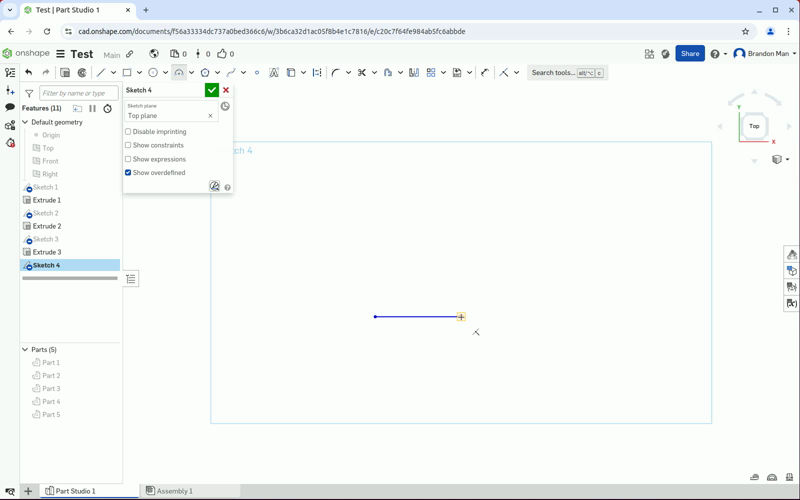
mouse_move(461, 248)
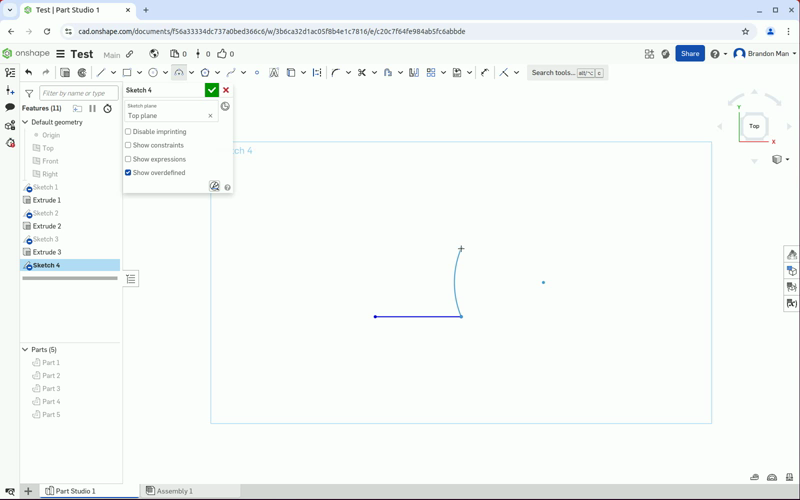
click(461, 248)
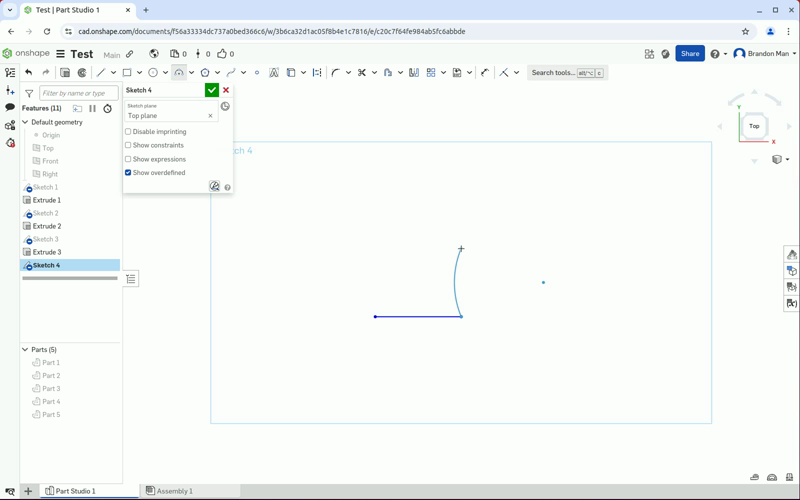
mouse_move(426, 282)
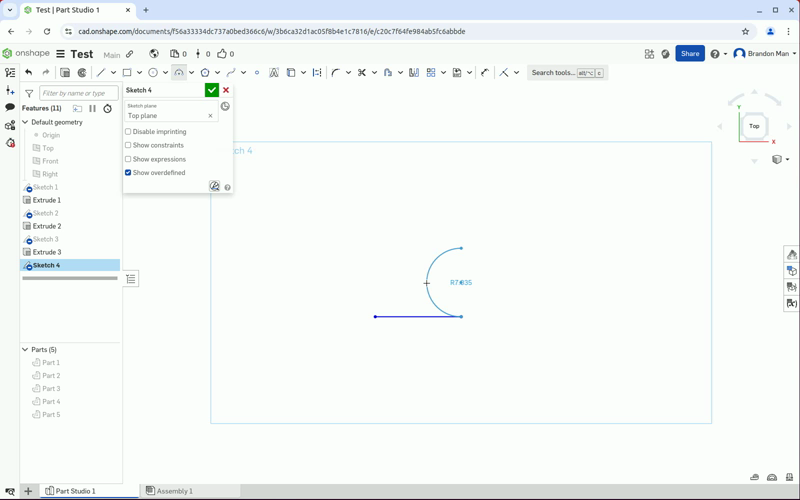
click(426, 282)
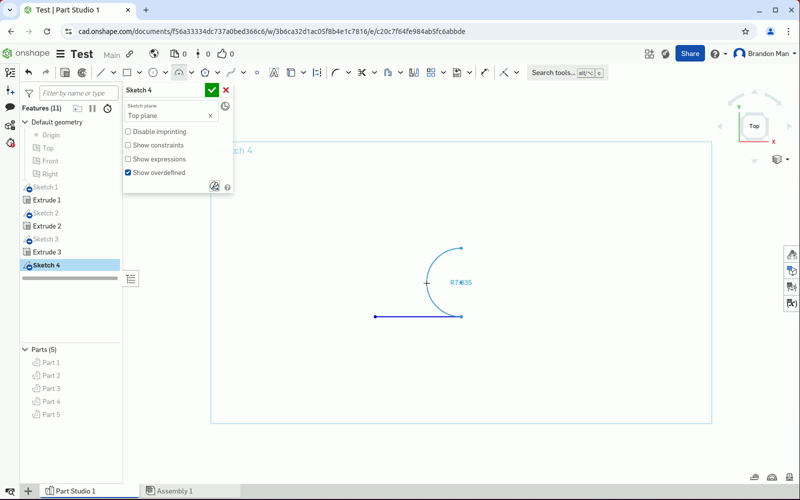
key_up(shift)
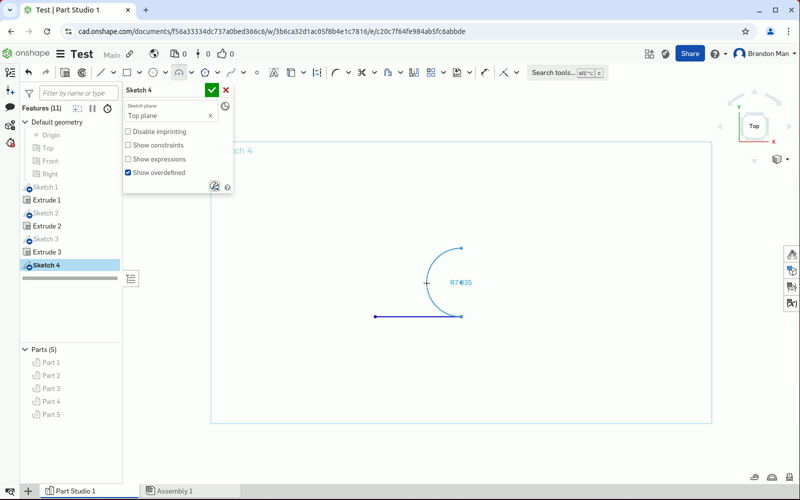
key(esc)
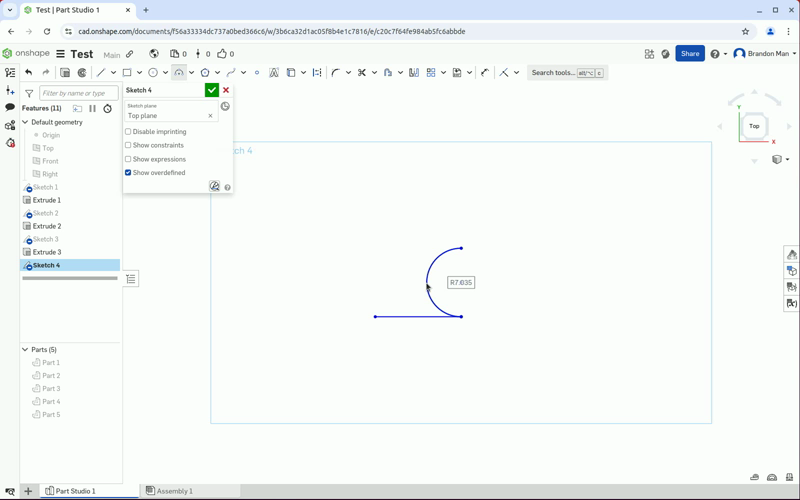
key(l)
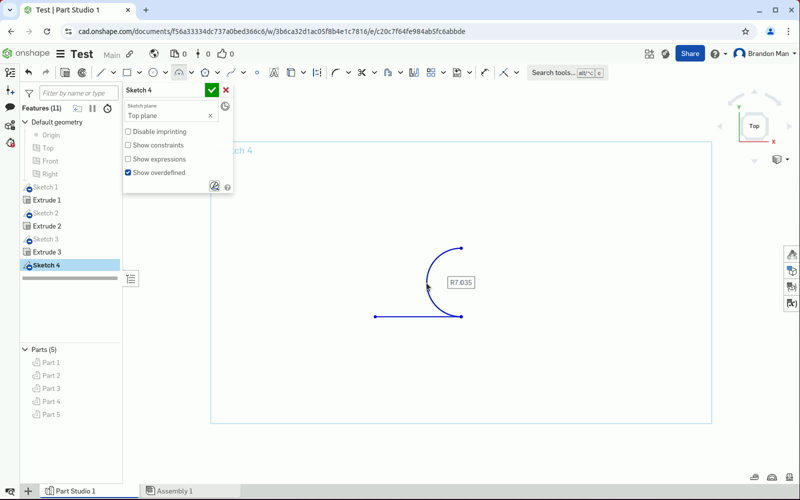
mouse_move(461, 248)
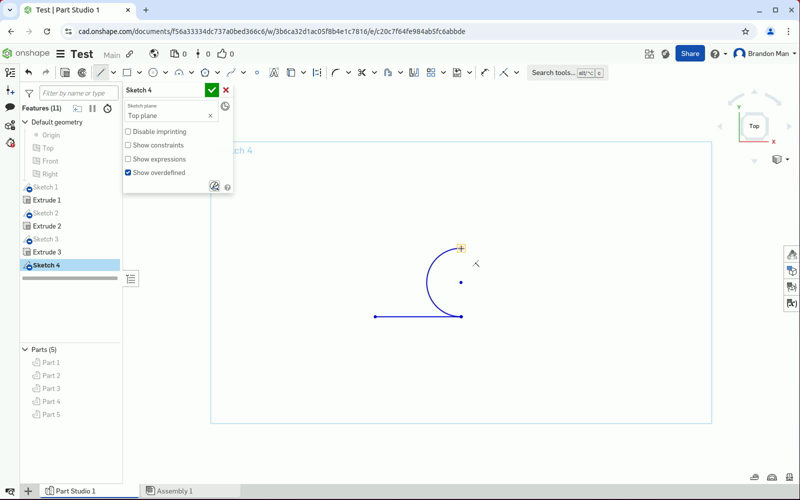
click(461, 248)
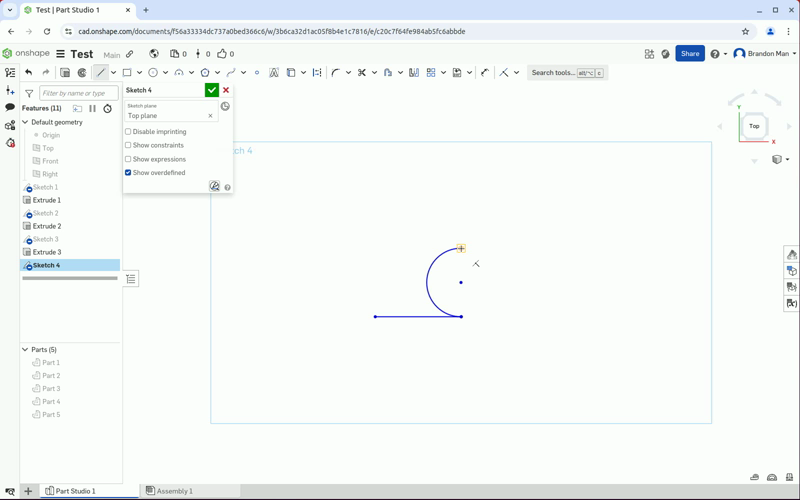
key_down(shift)
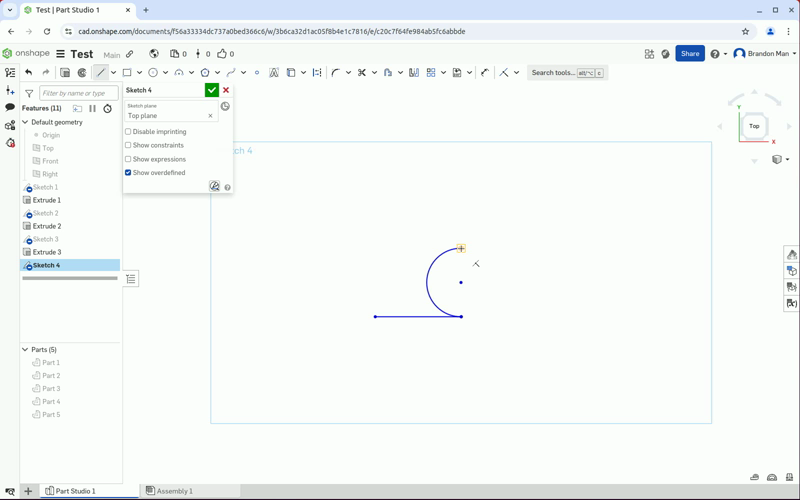
mouse_move(375, 248)
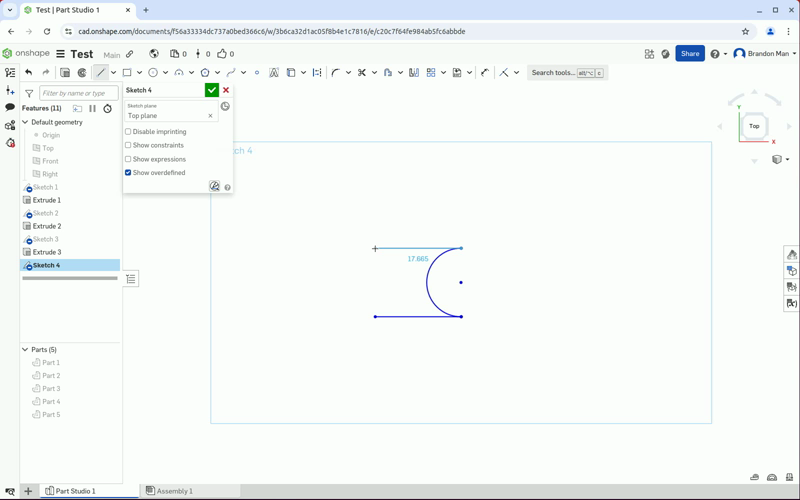
click(375, 248)
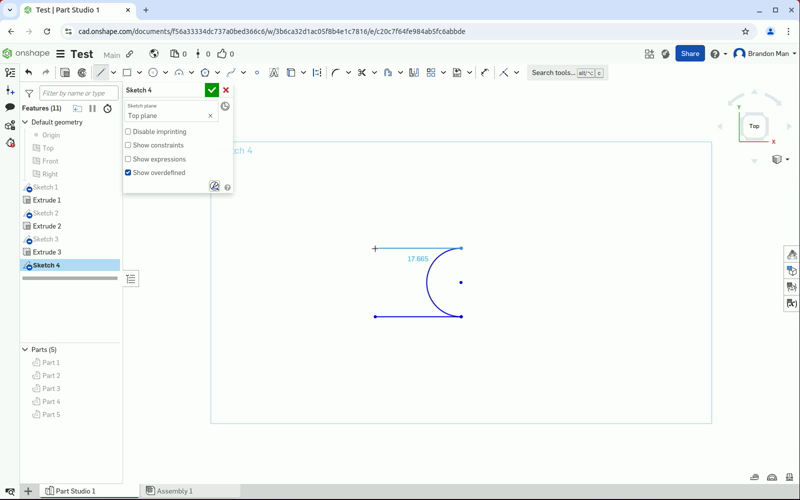
key_up(shift)
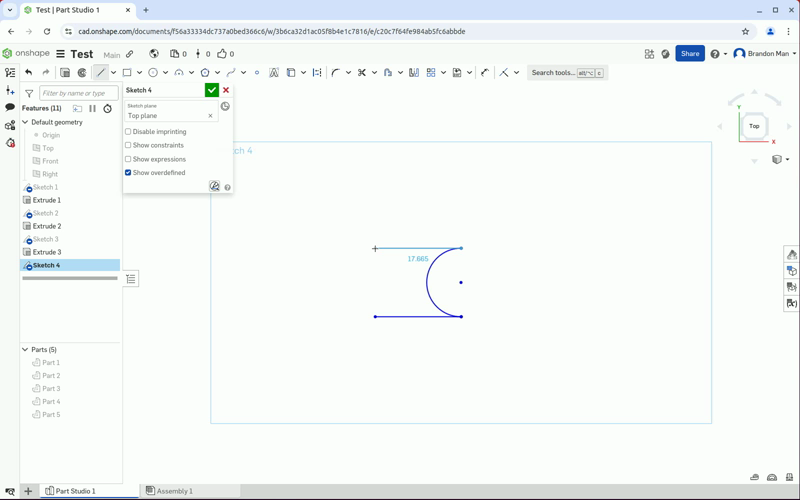
key_down(shift)
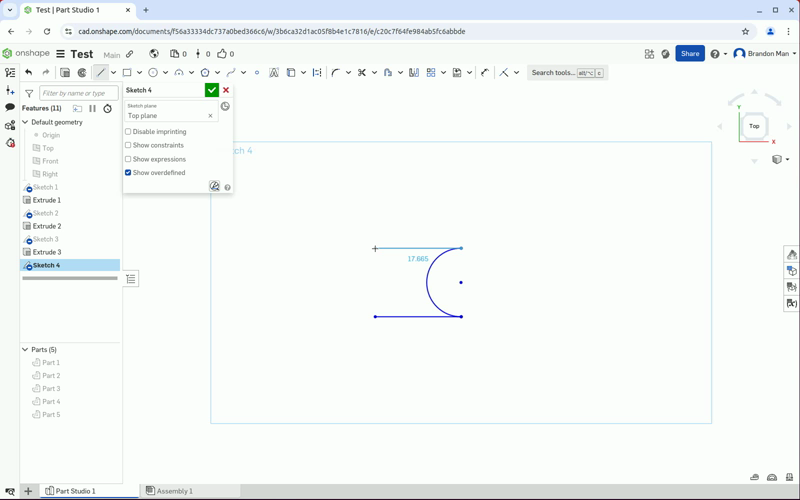
mouse_move(375, 316)
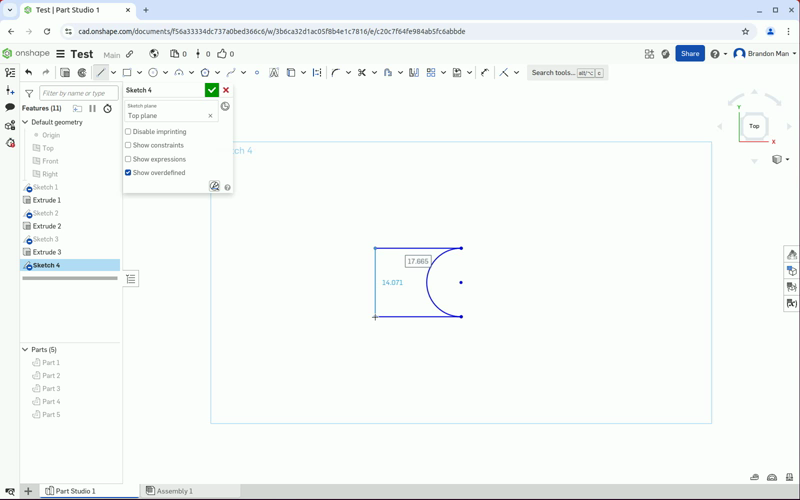
key_up(shift)
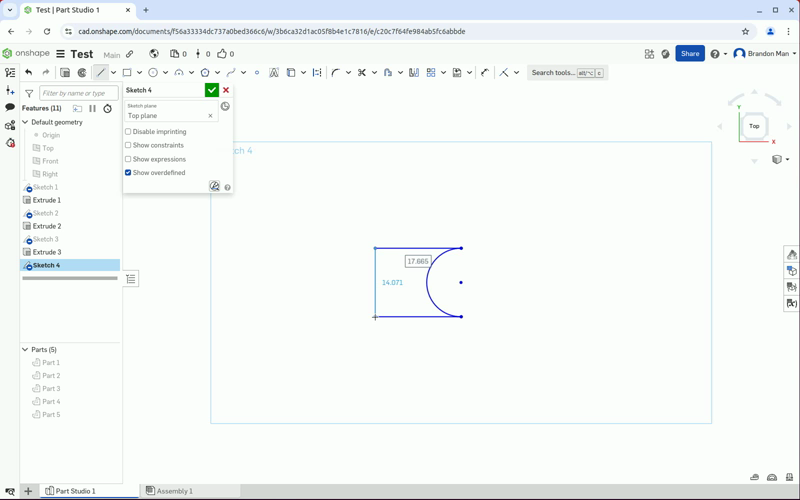
click(375, 316)
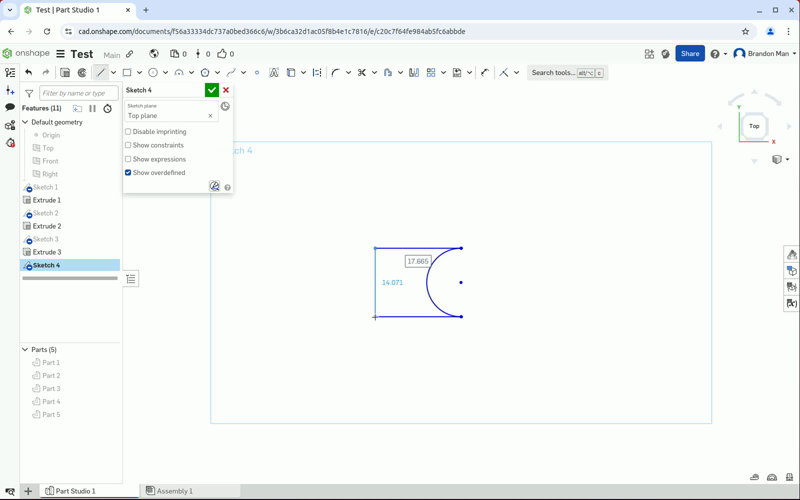
key(esc)
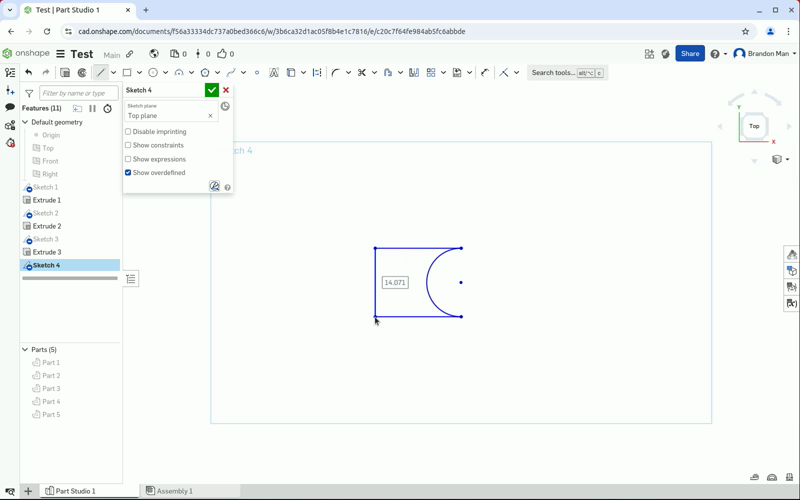
mouse_move(447, 299)
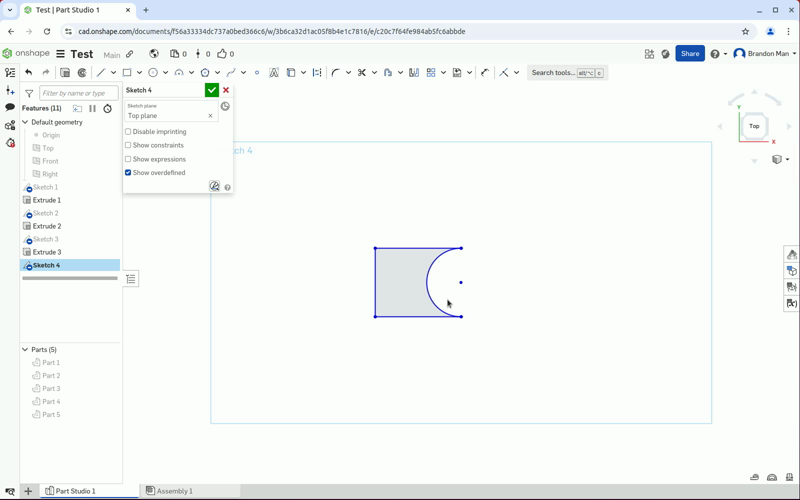
scroll(6)
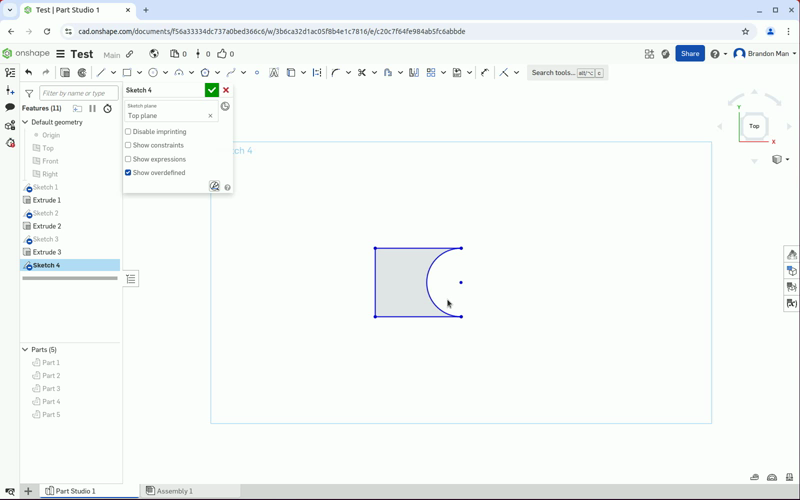
scroll(6)
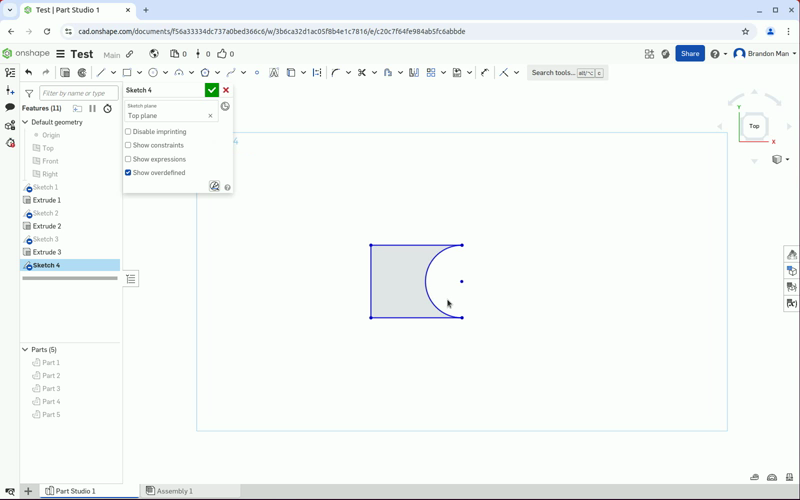
scroll(6)
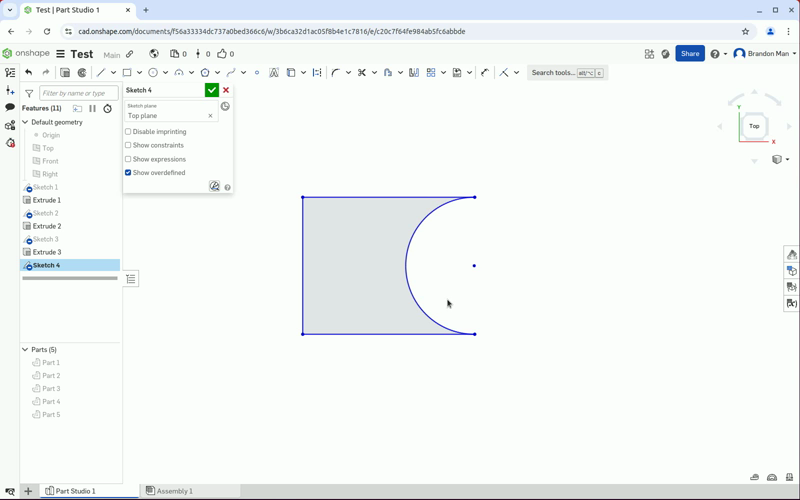
scroll(6)
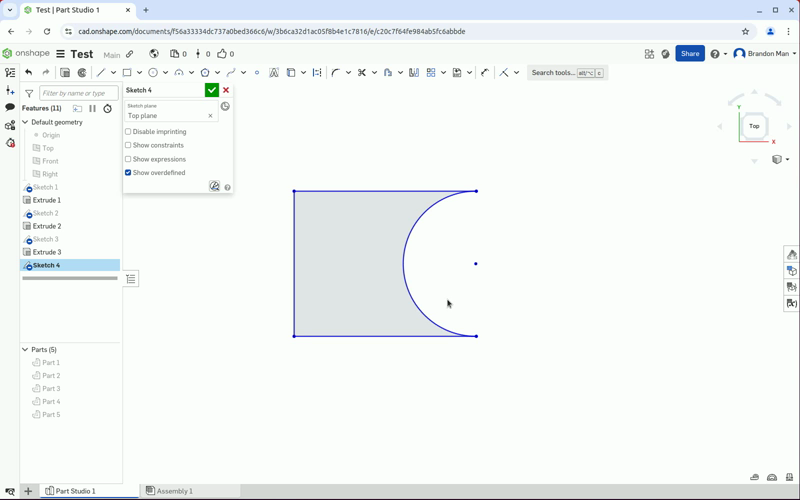
scroll(6)
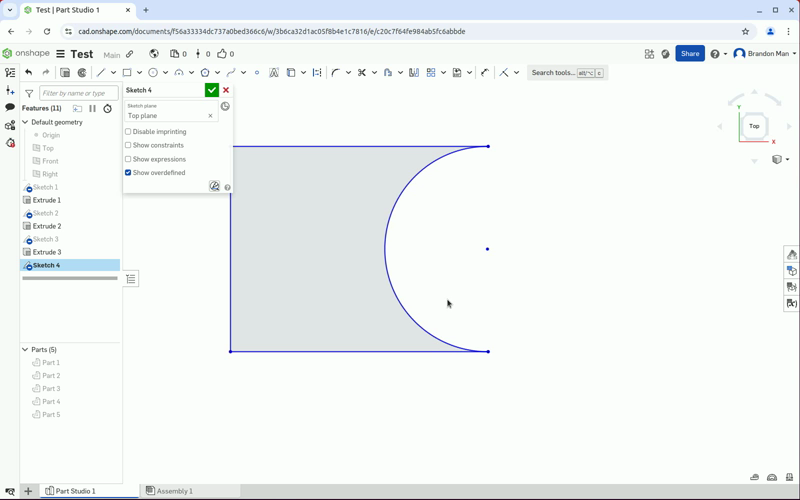
scroll(6)
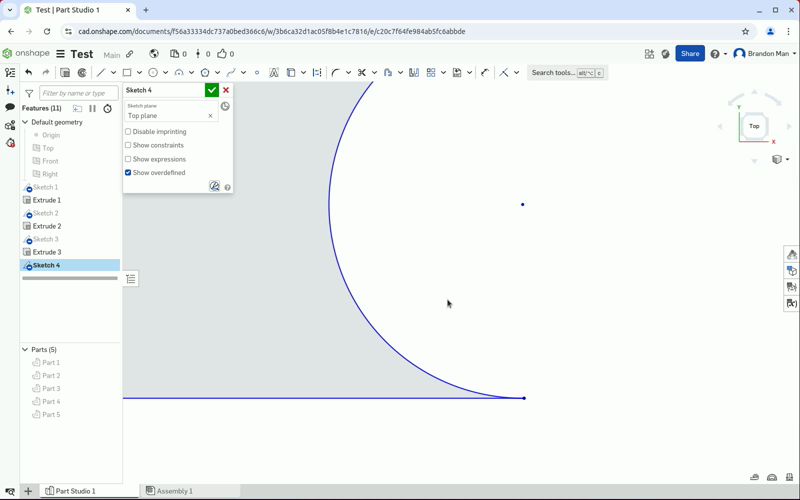
scroll(6)
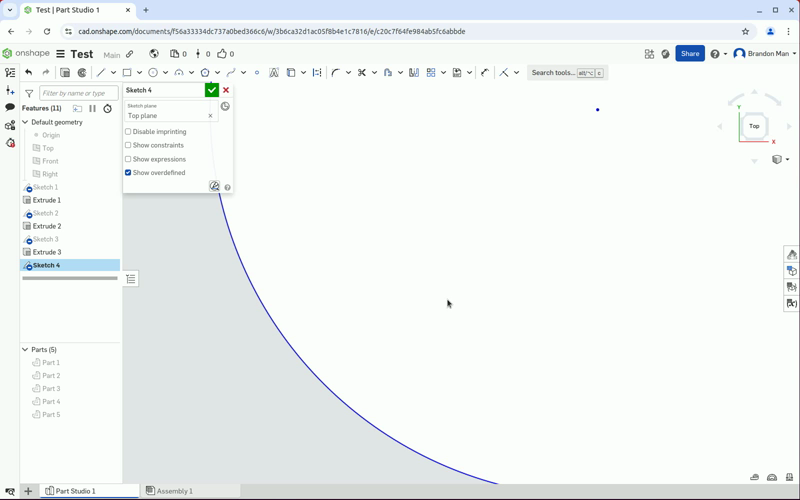
click(447, 299)
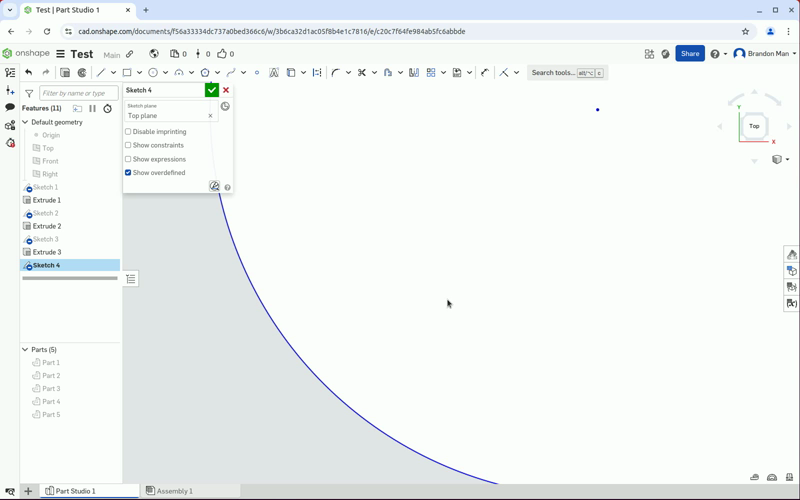
scroll(-6)
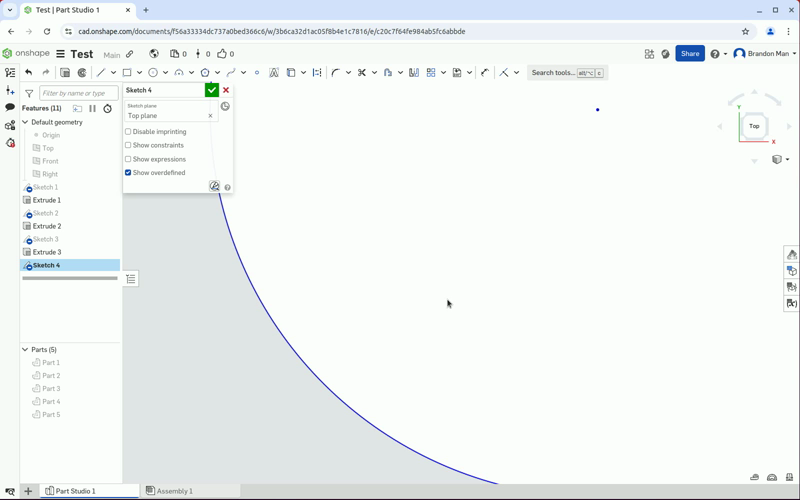
scroll(-6)
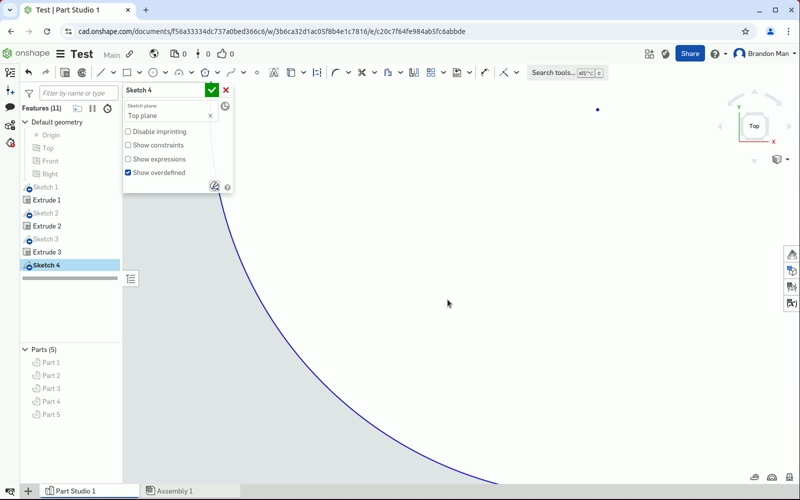
scroll(-6)
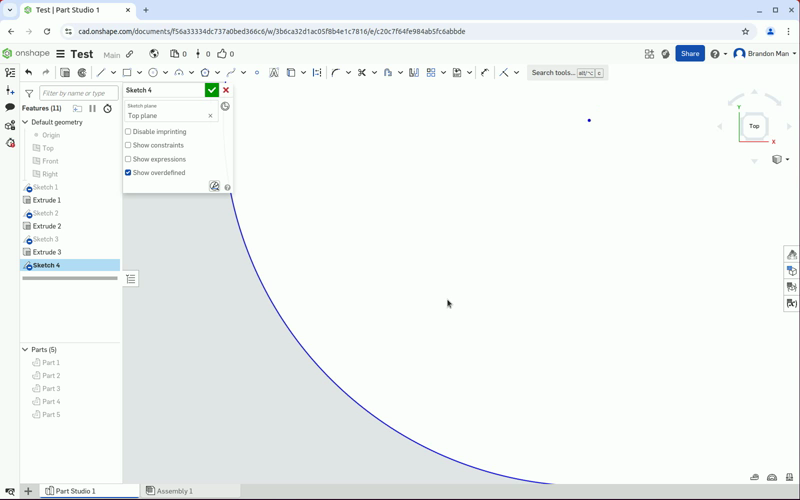
scroll(-6)
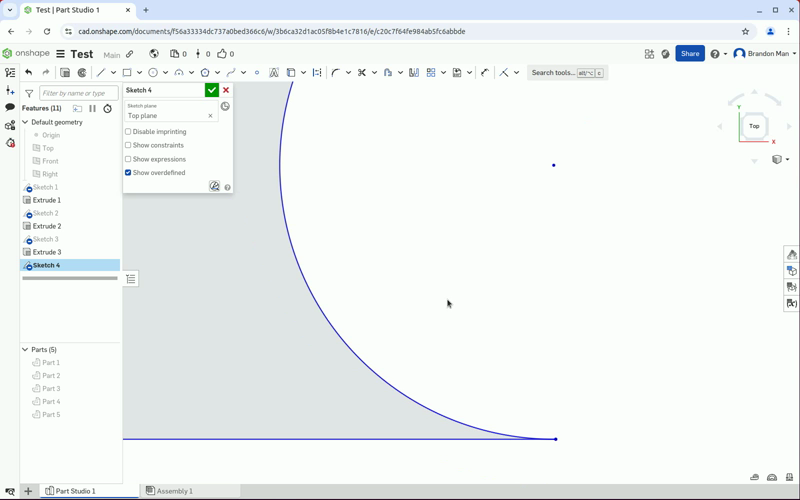
scroll(-6)
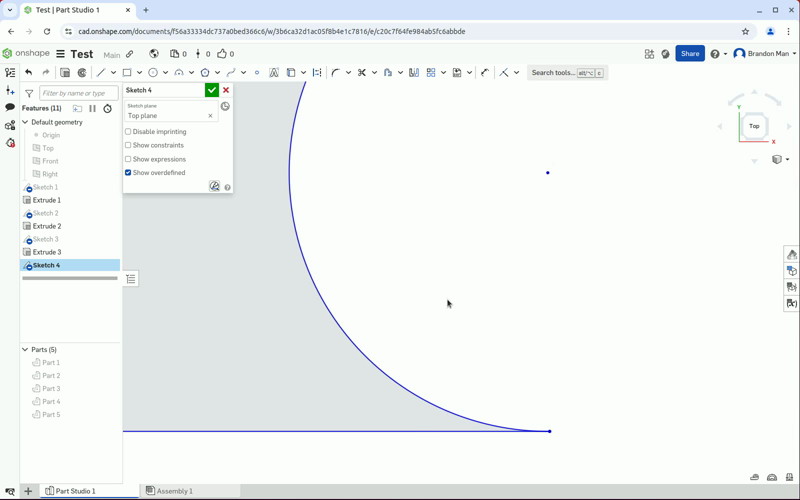
scroll(-6)
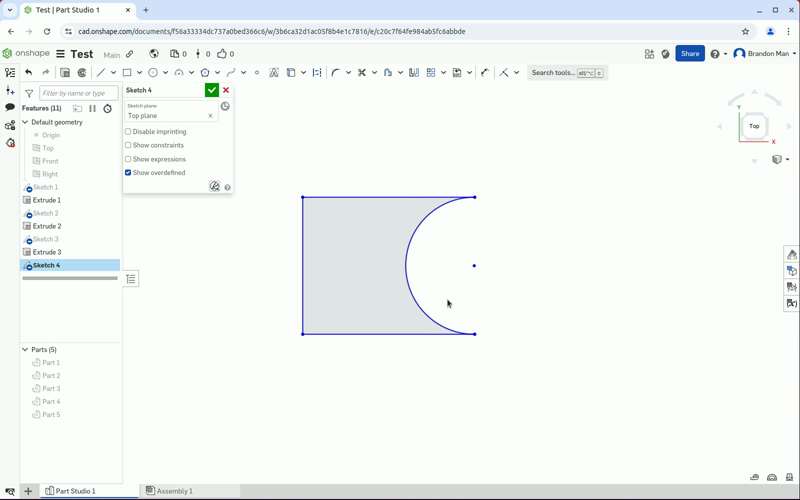
scroll(-6)
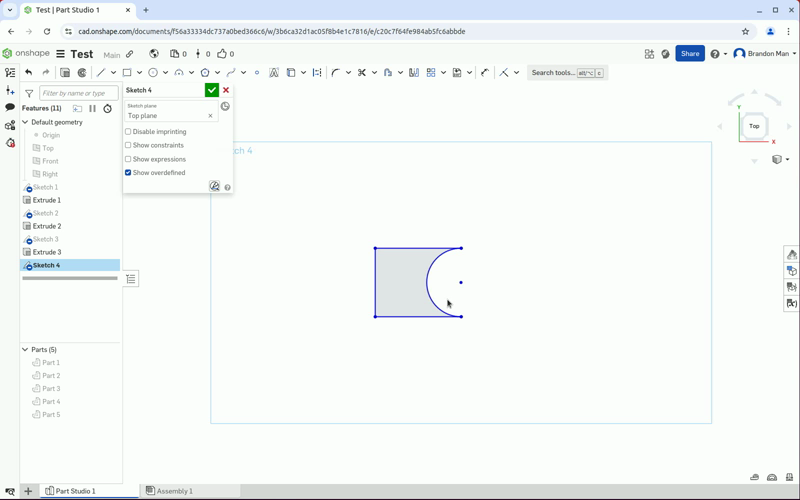
mouse_move(73, 352)
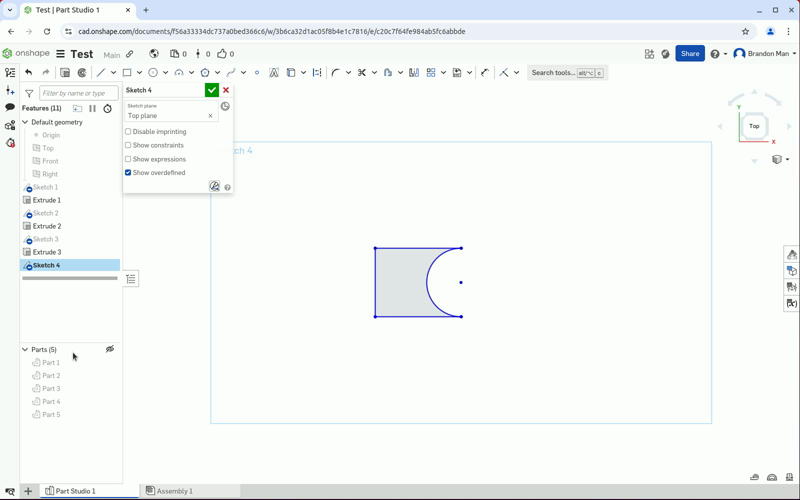
key(shift+y)
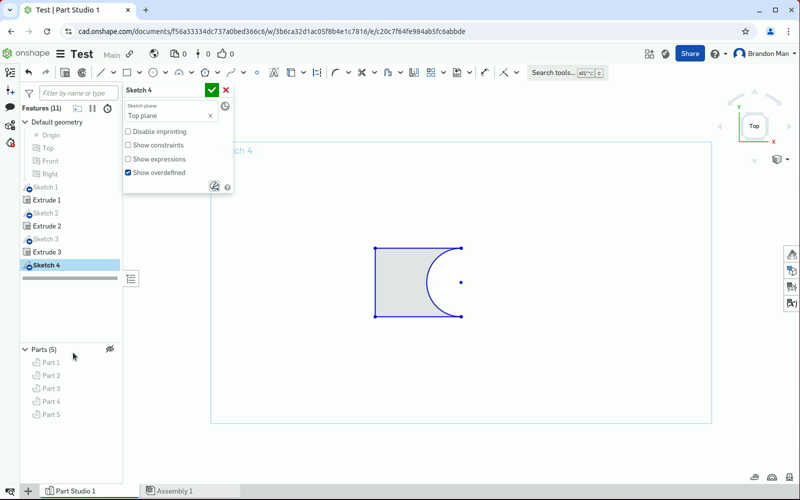
key(shift+e)
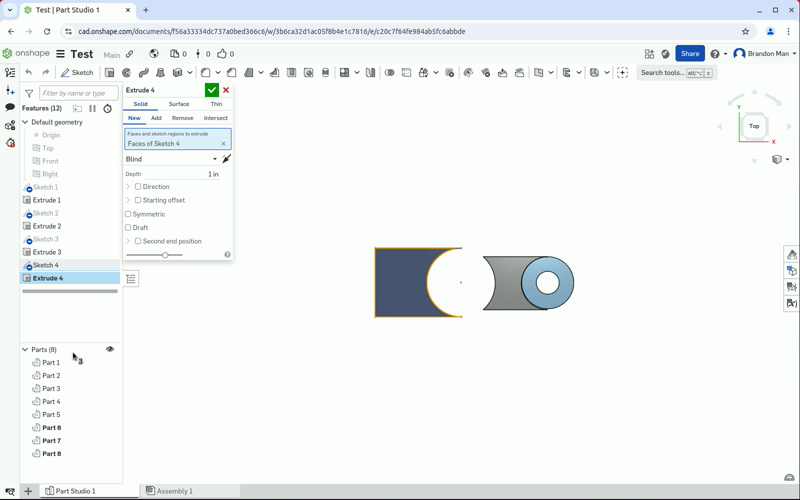
mouse_move(143, 106)
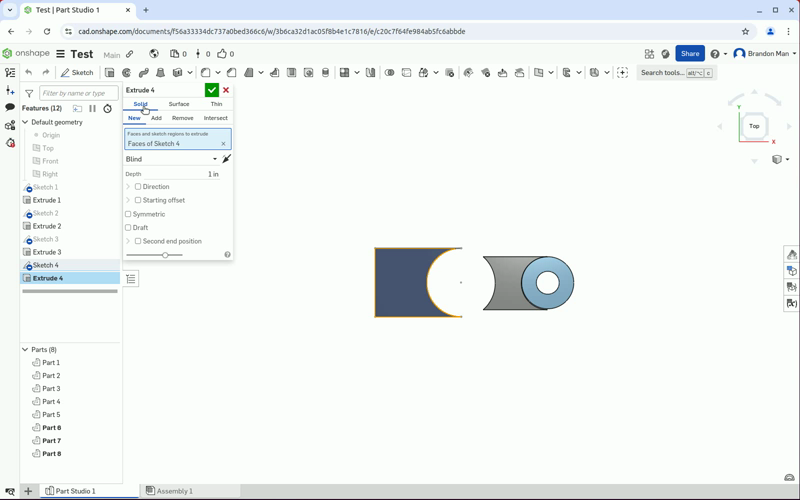
click(143, 106)
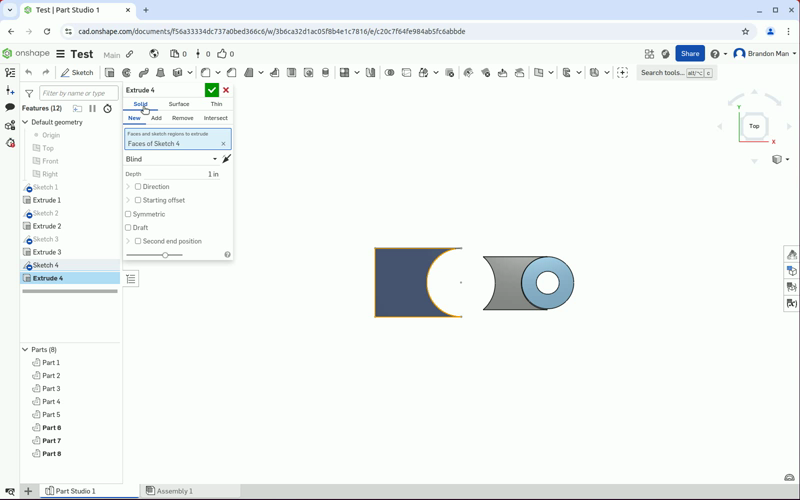
mouse_move(186, 120)
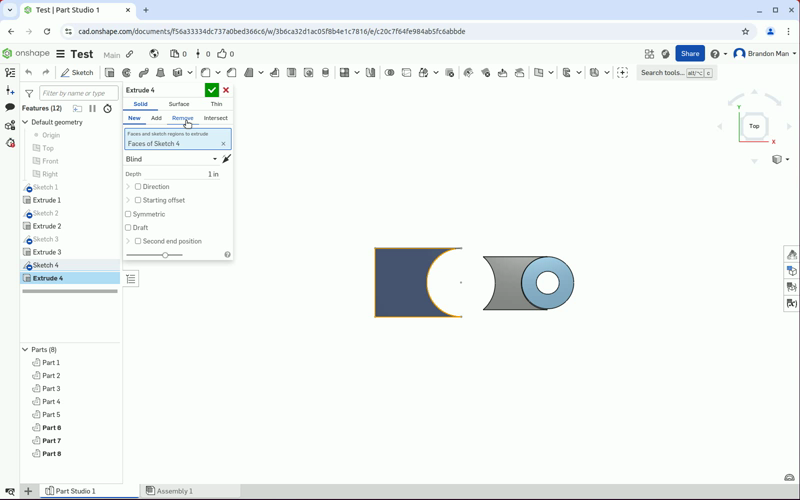
click(186, 120)
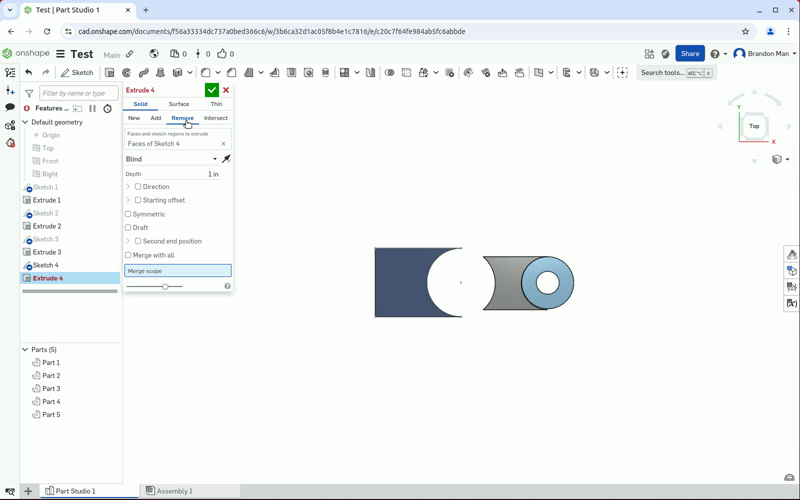
key(tab, 4)
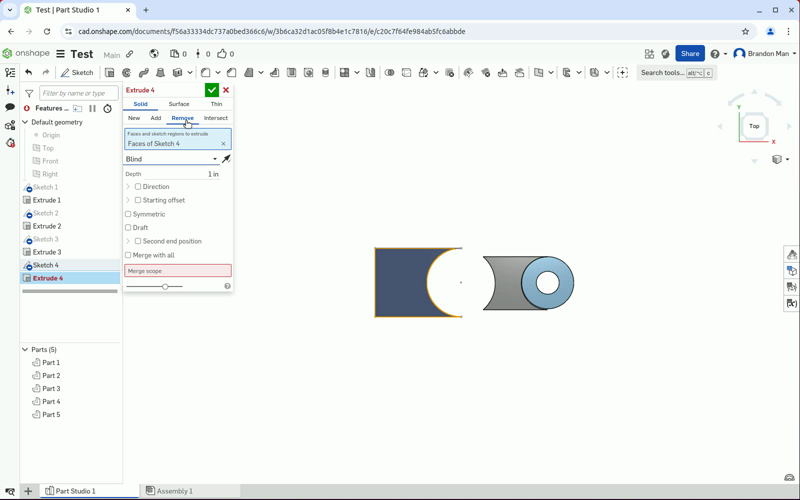
text(-3.611)
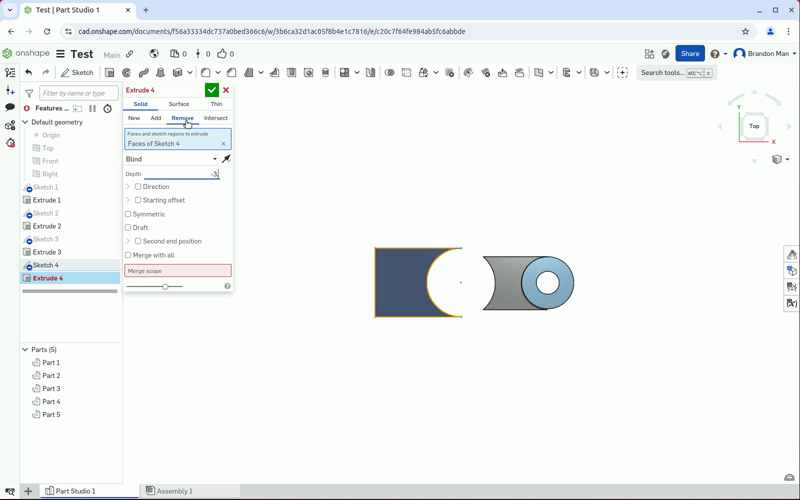
key(tab, 6)
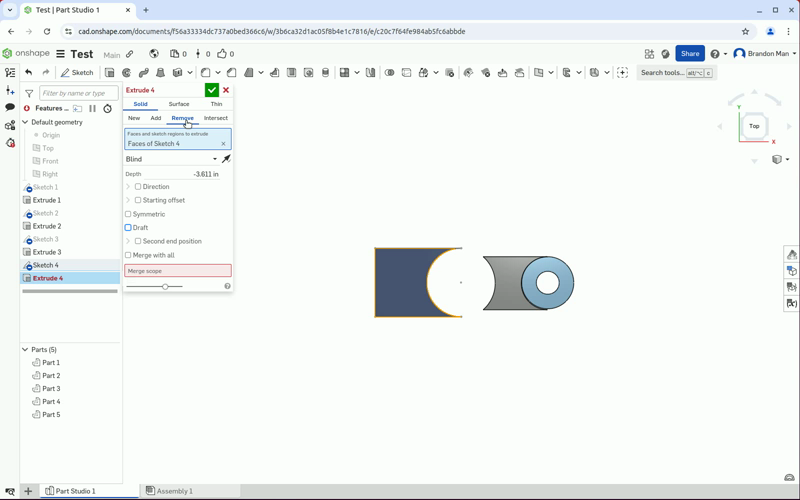
key(space)
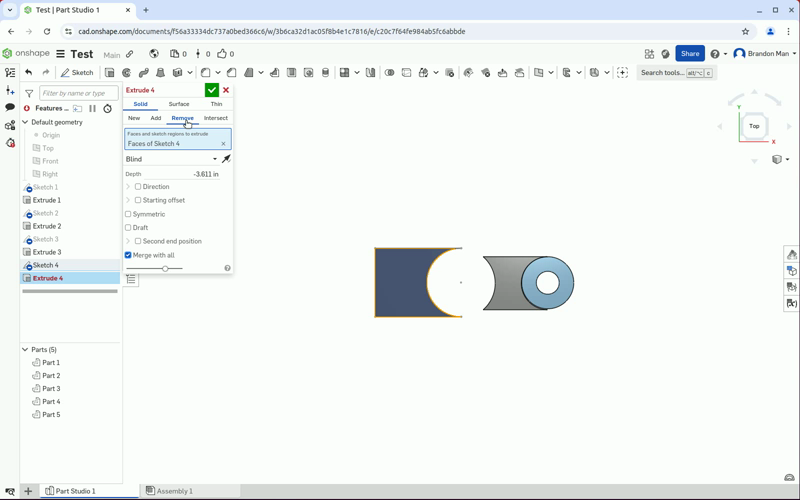
key(enter)
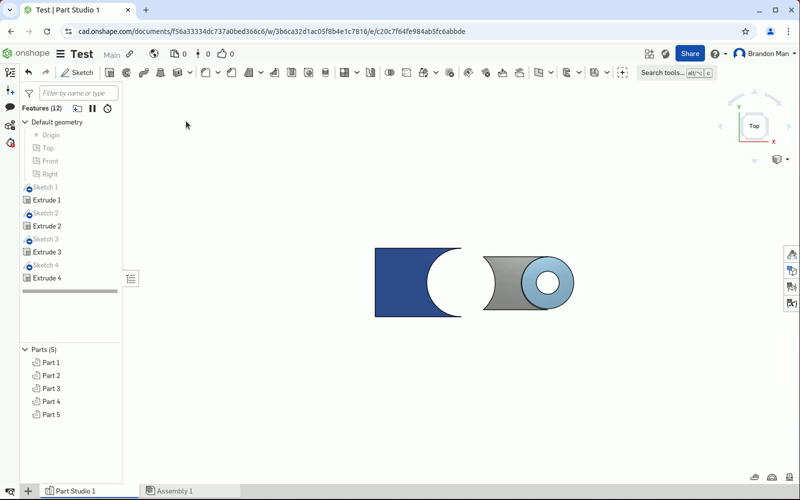
key(shift+h)
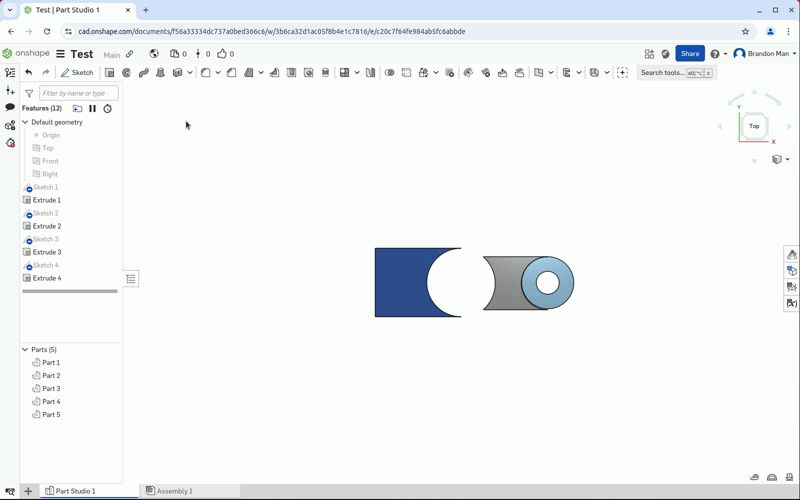
key(shift+h)
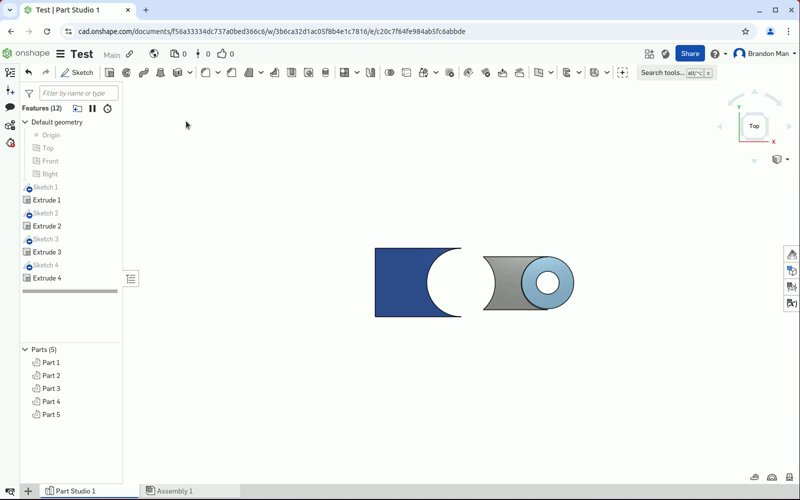
mouse_move(73, 189)
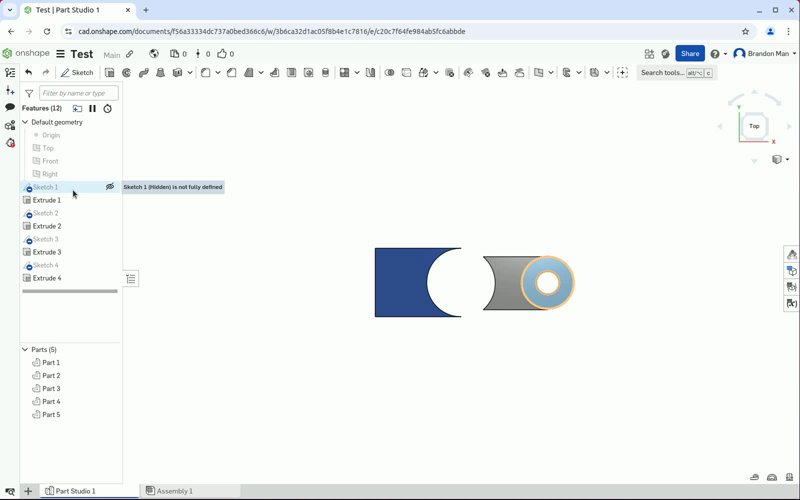
click(73, 189)
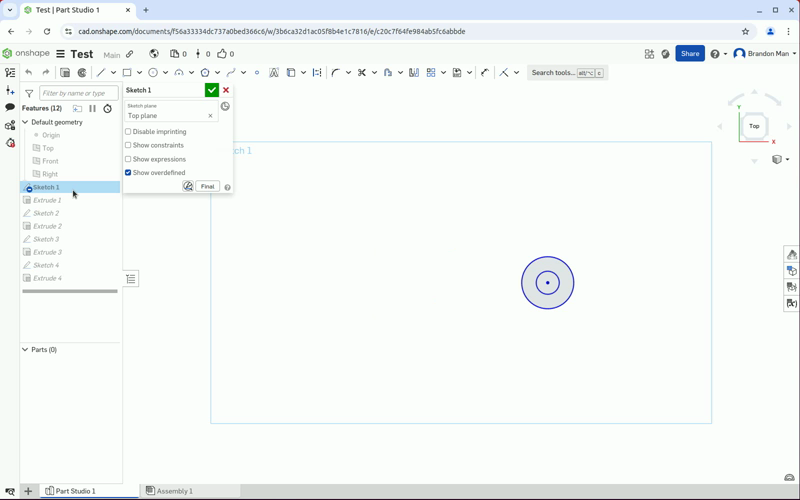
mouse_move(229, 92)
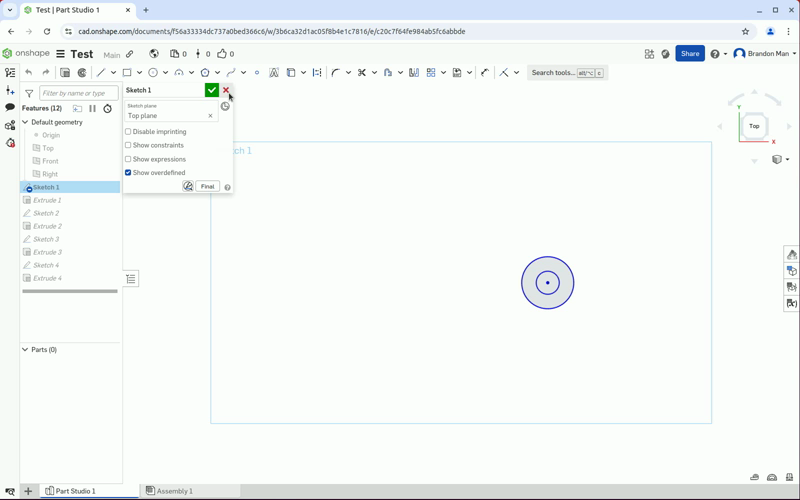
click(229, 92)
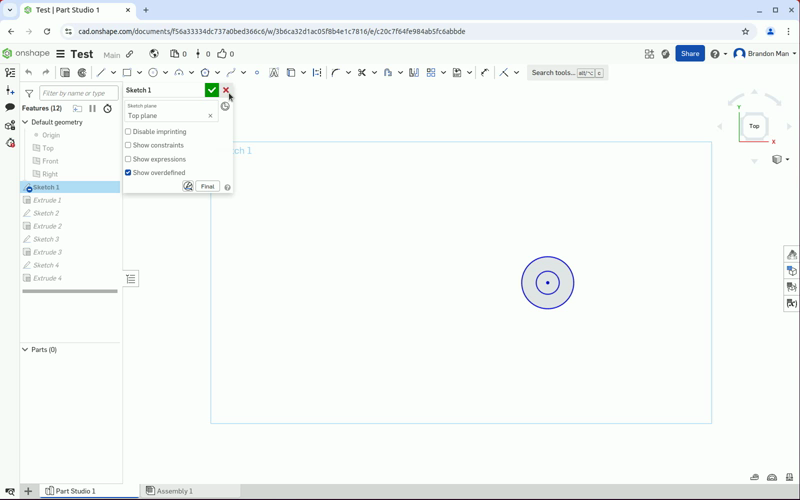
key(shift+s)
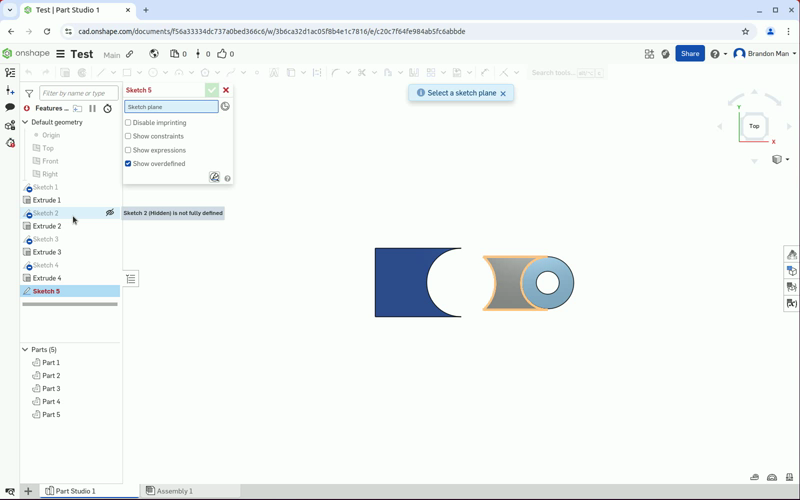
scroll(3)
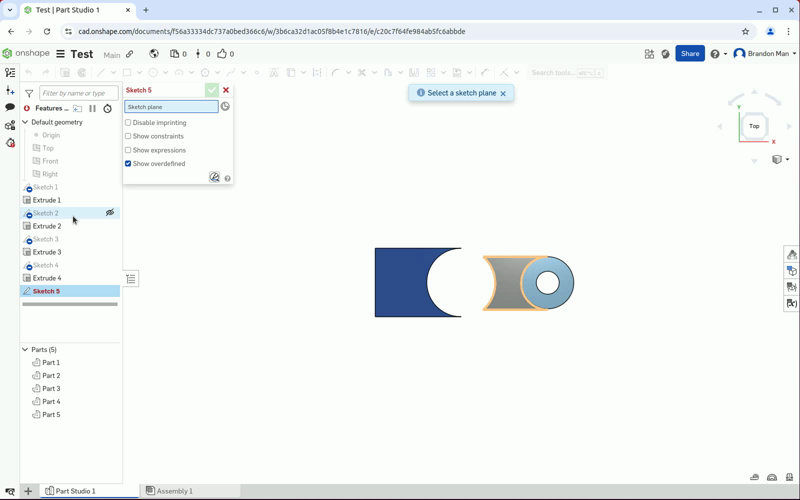
mouse_move(73, 150)
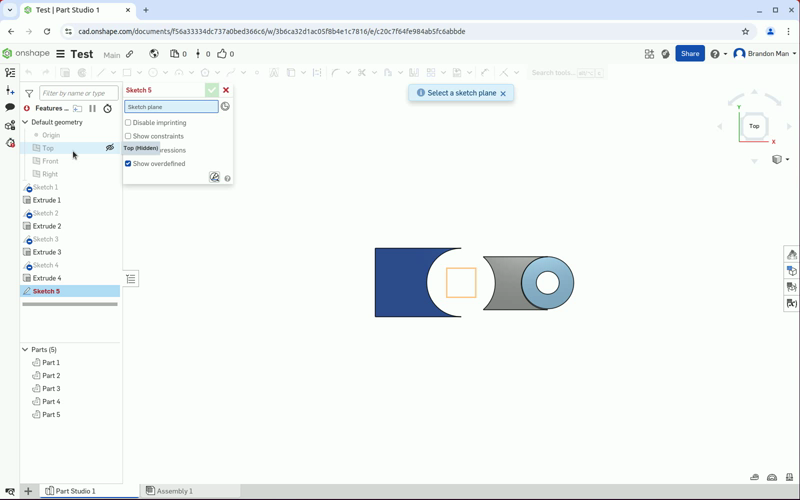
click(73, 150)
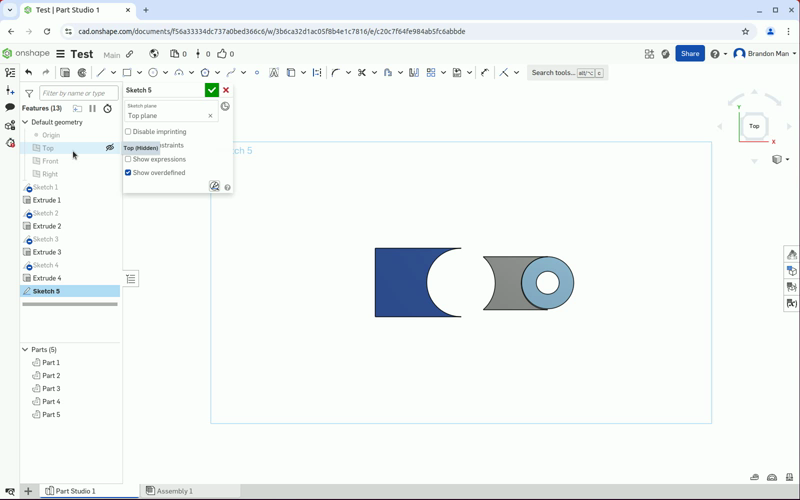
mouse_move(73, 352)
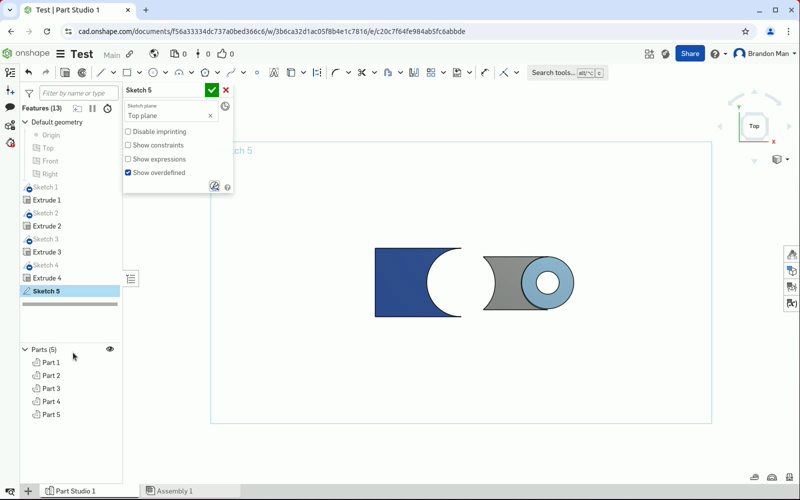
key(y)
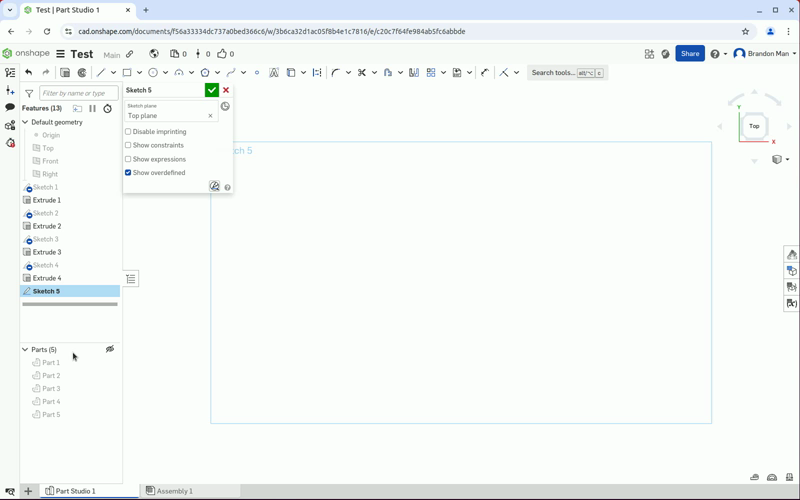
key(c)
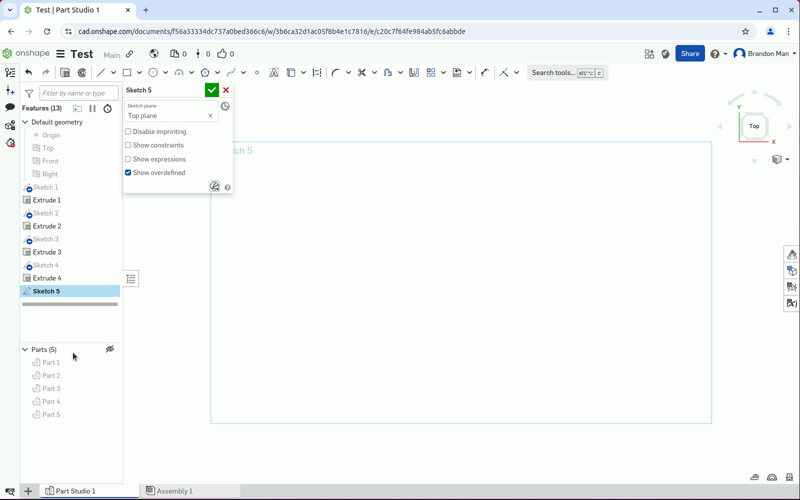
key_down(shift)
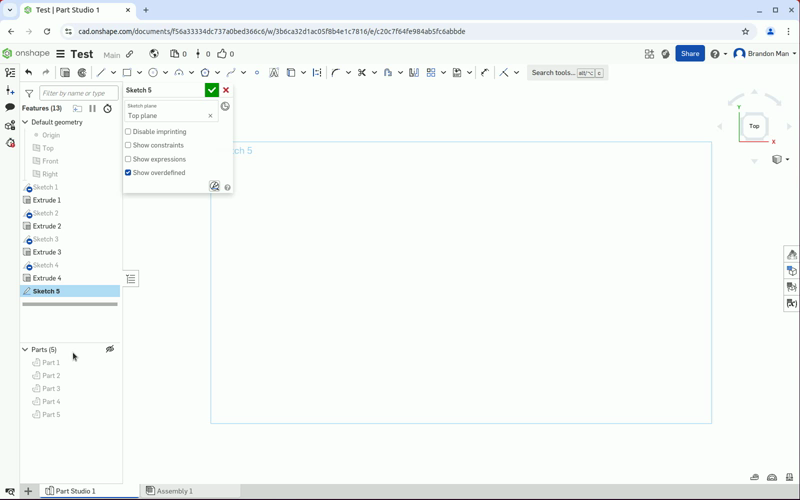
mouse_move(461, 282)
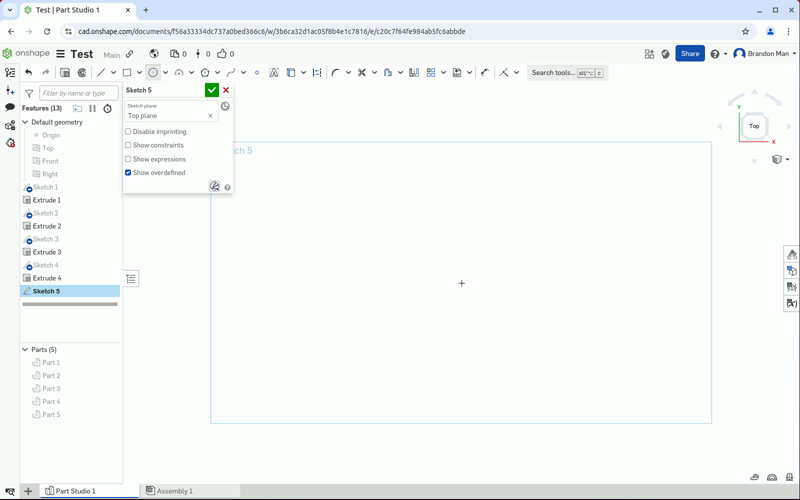
click(461, 282)
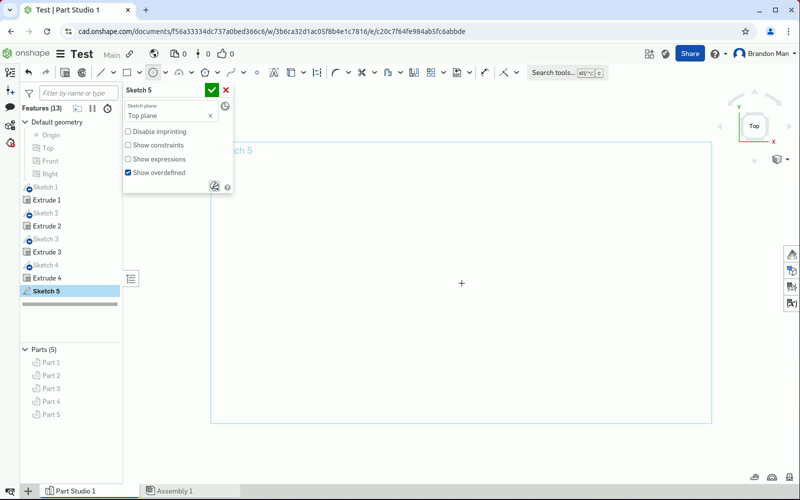
key_up(shift)
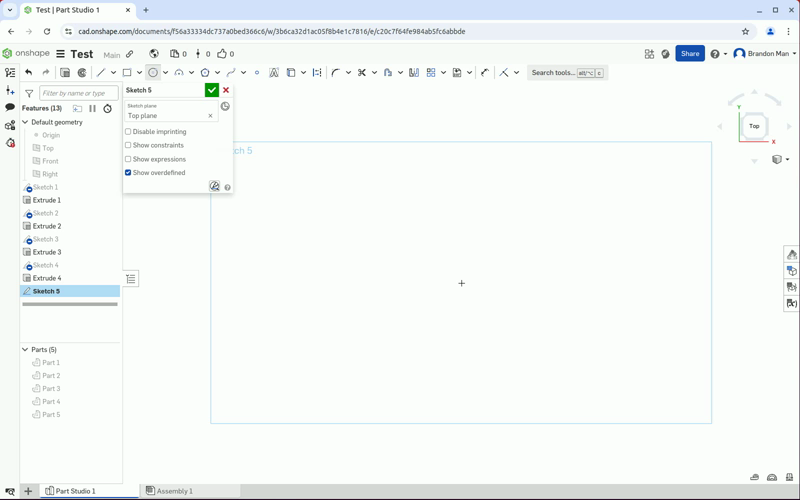
mouse_move(497, 282)
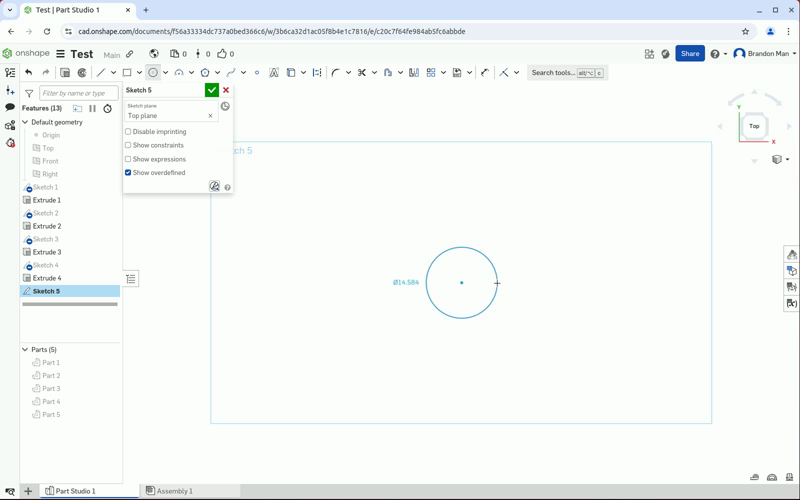
click(497, 282)
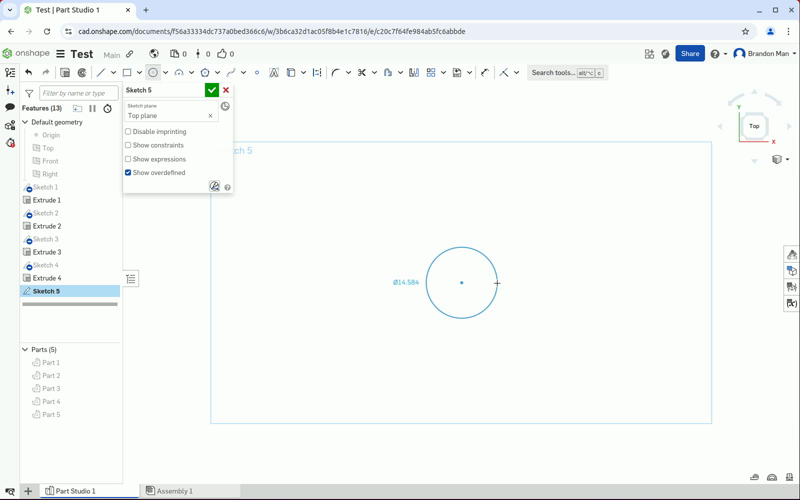
key(esc)
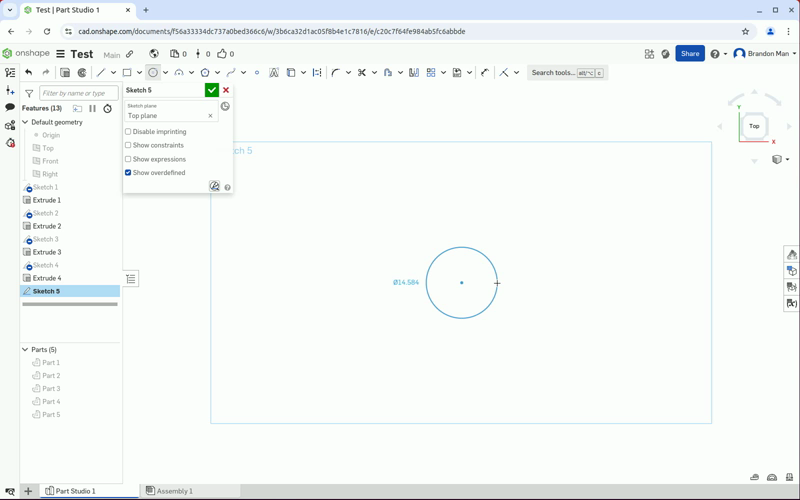
key(c)
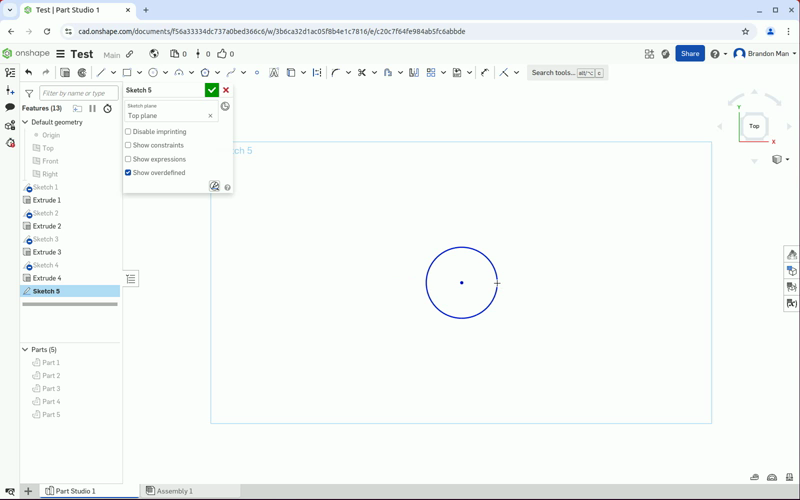
key_down(shift)
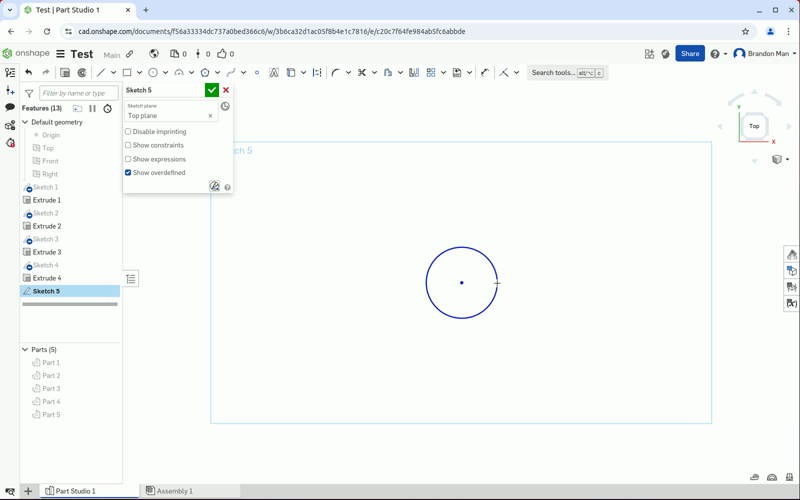
mouse_move(461, 282)
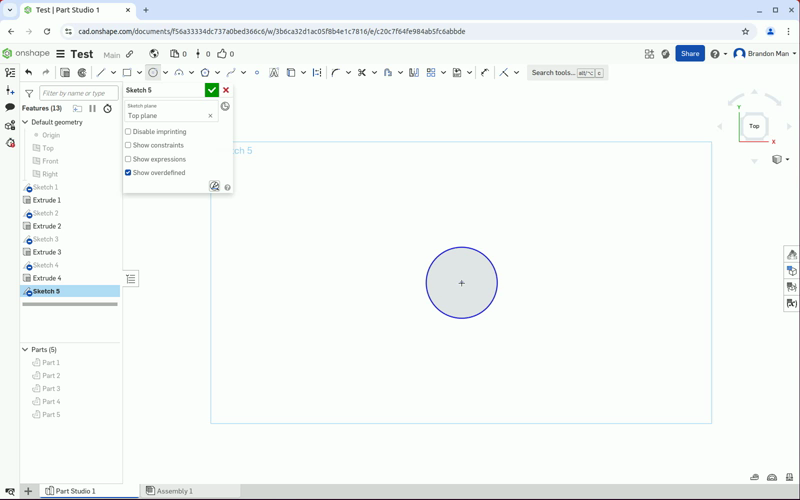
click(461, 282)
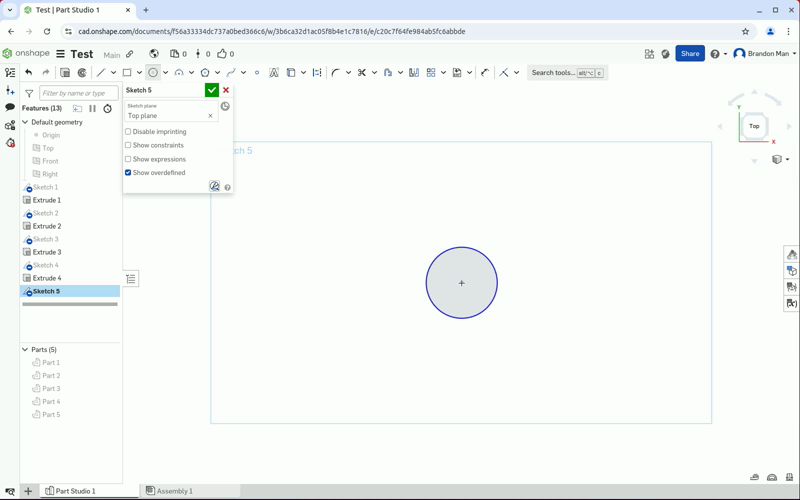
key_up(shift)
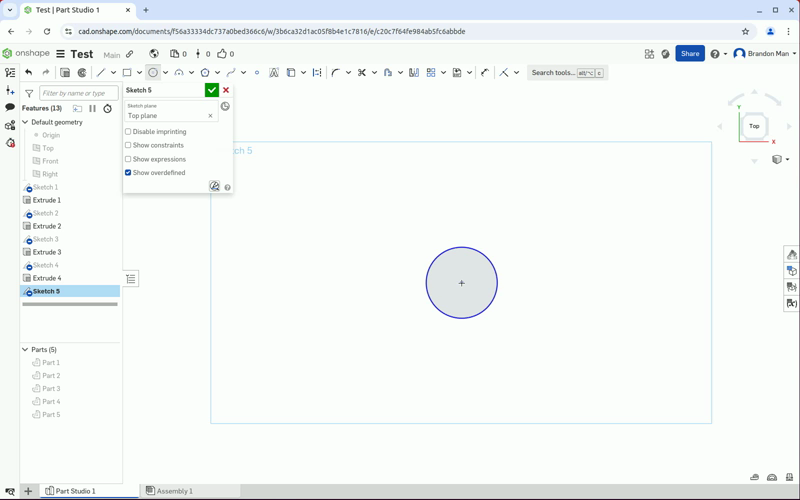
mouse_move(485, 282)
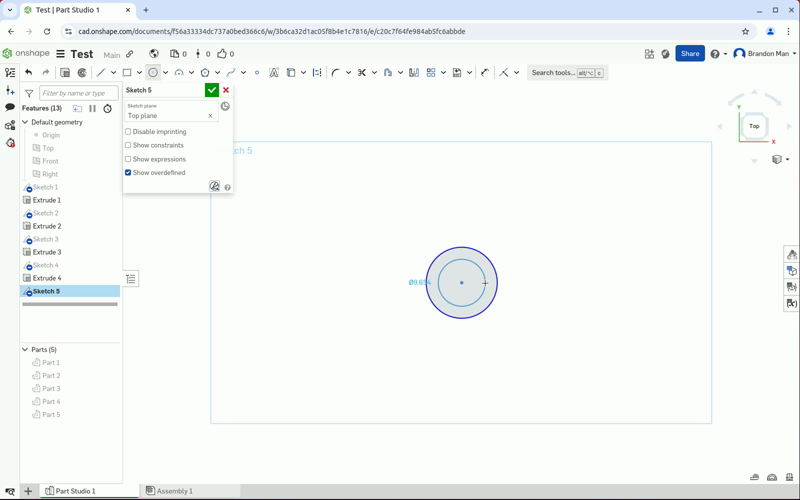
click(485, 282)
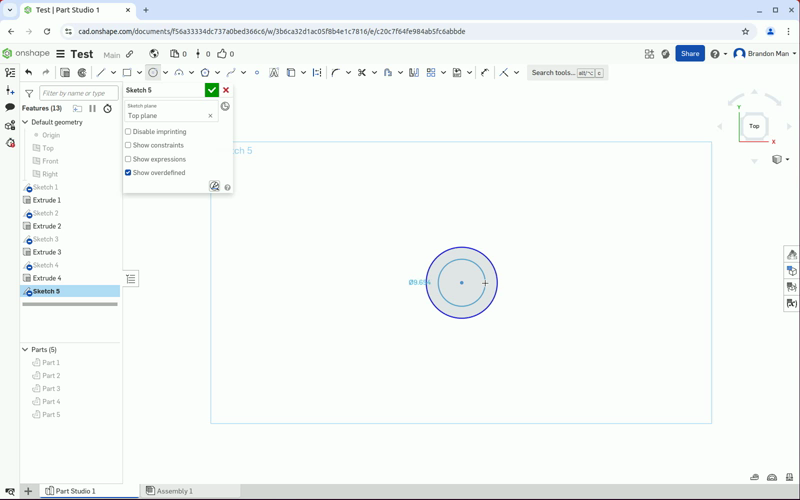
key(esc)
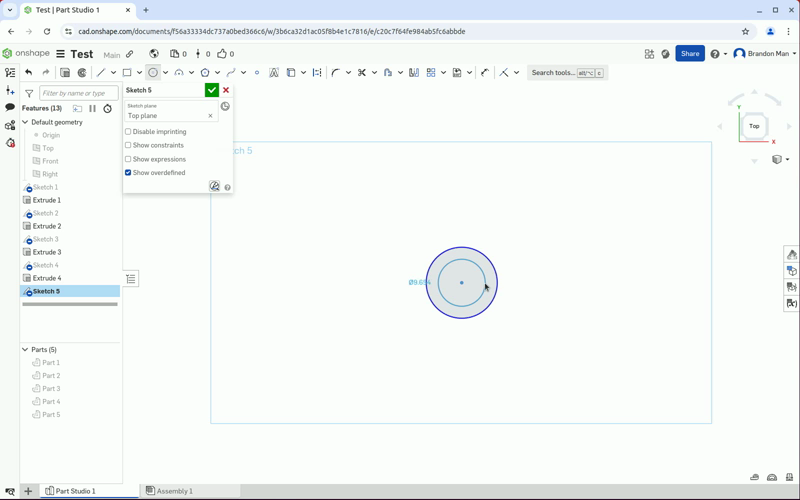
mouse_move(491, 292)
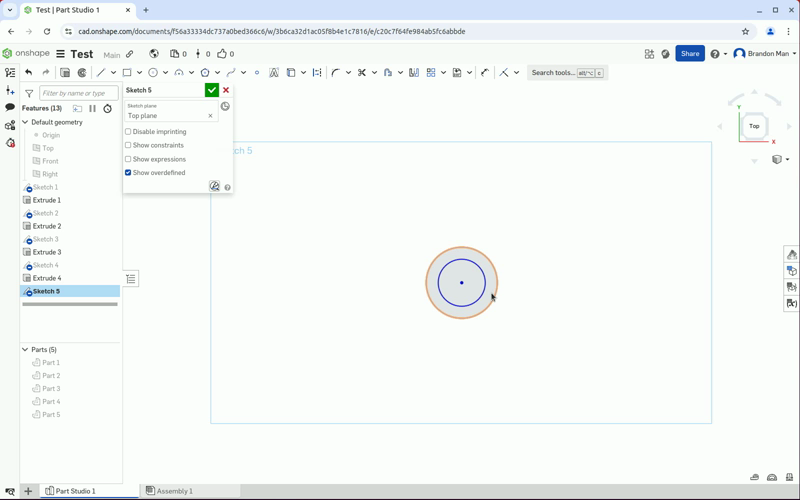
click(491, 292)
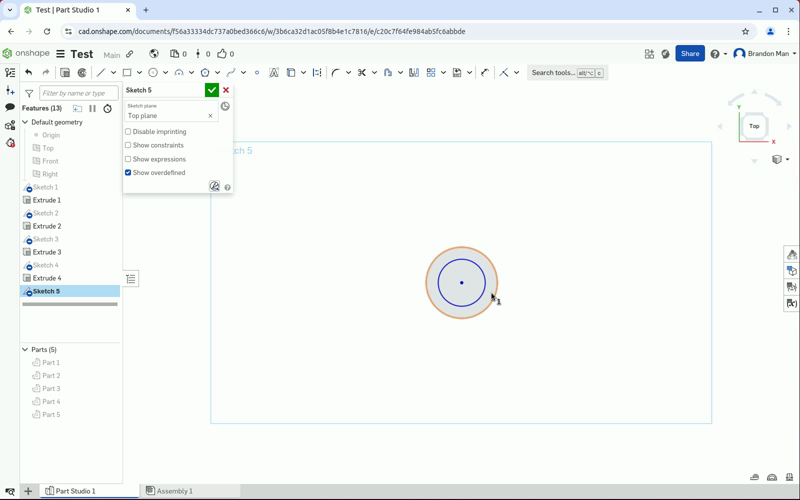
mouse_move(73, 352)
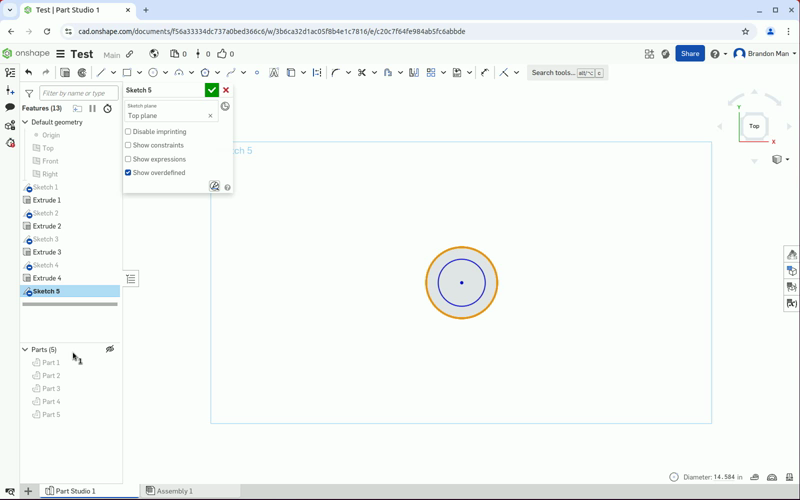
key(shift+y)
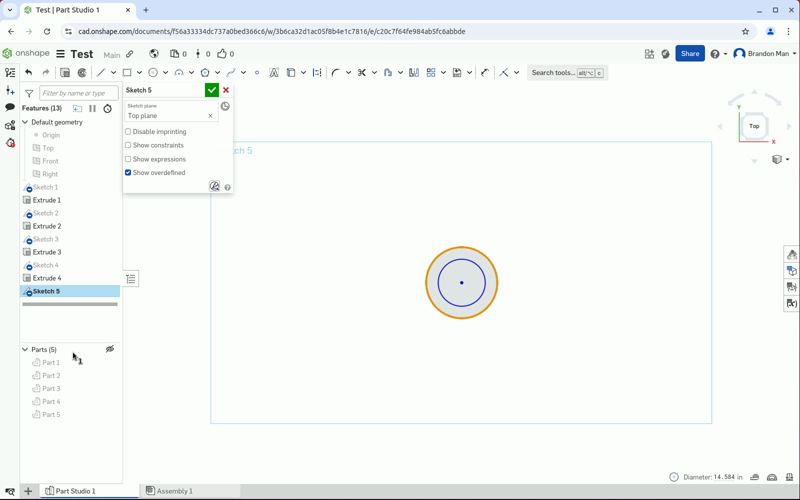
key(shift+e)
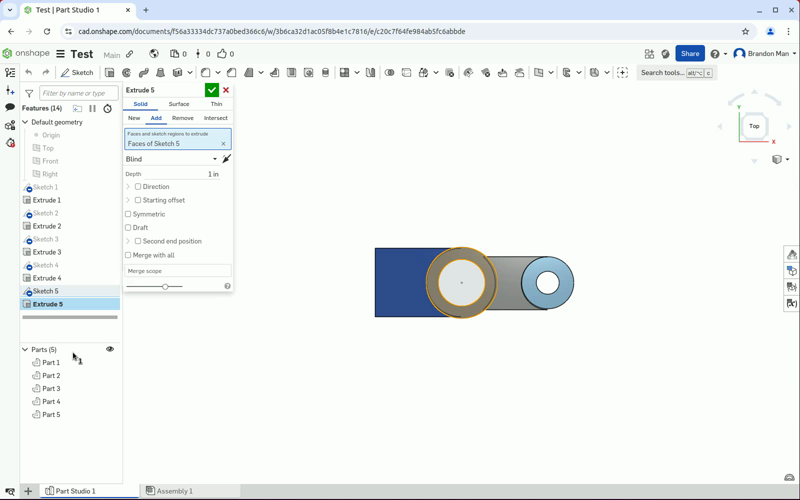
mouse_move(143, 106)
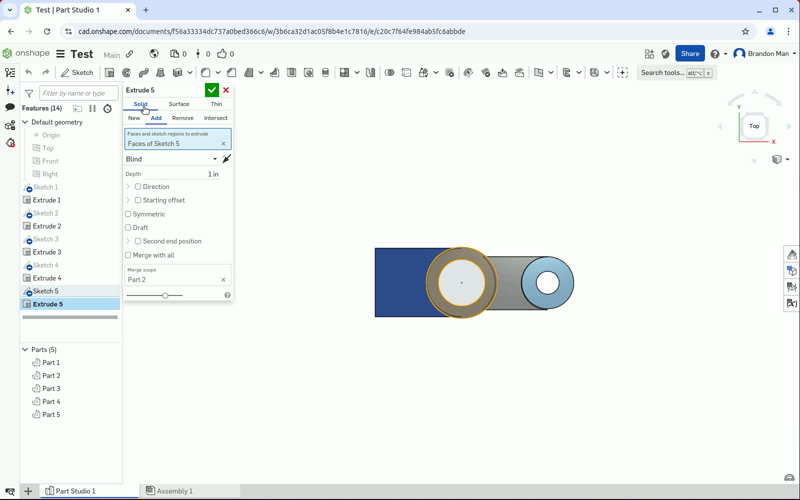
click(143, 106)
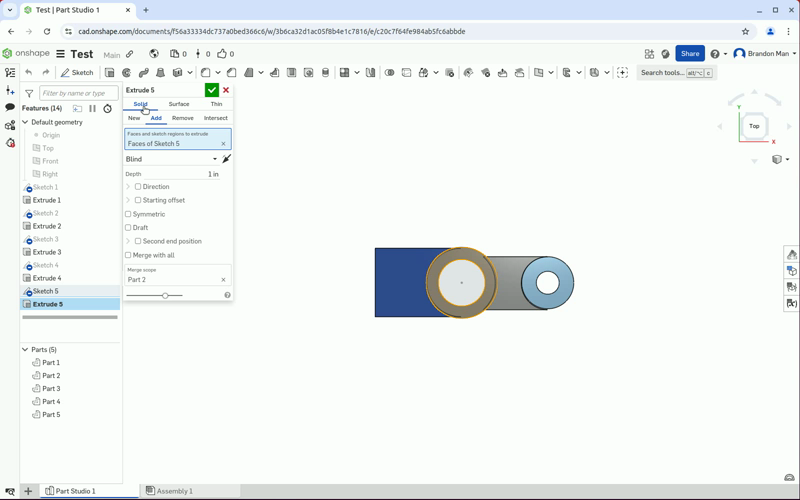
mouse_move(137, 120)
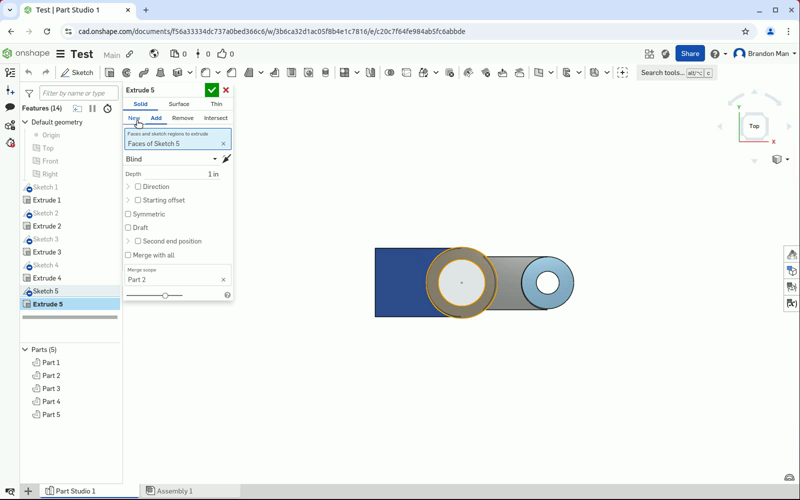
click(137, 120)
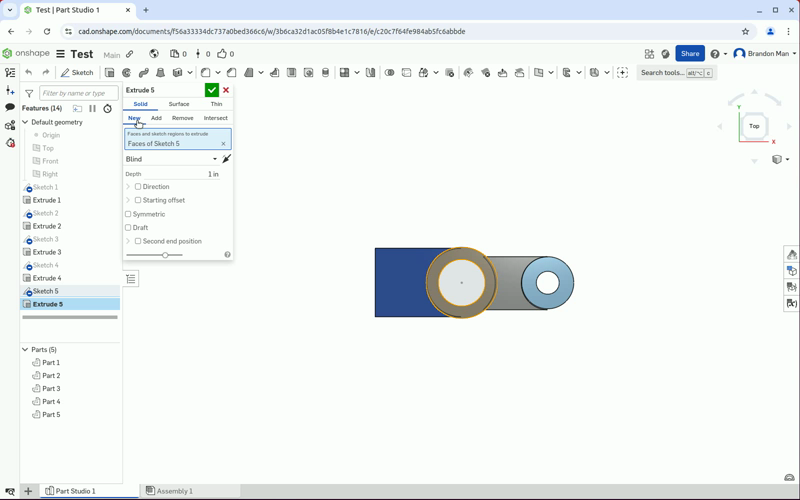
key(tab, 4)
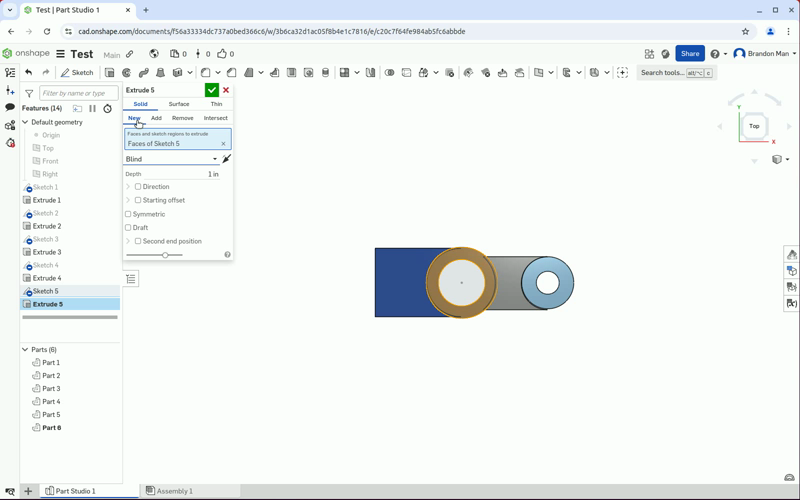
text(14.202)
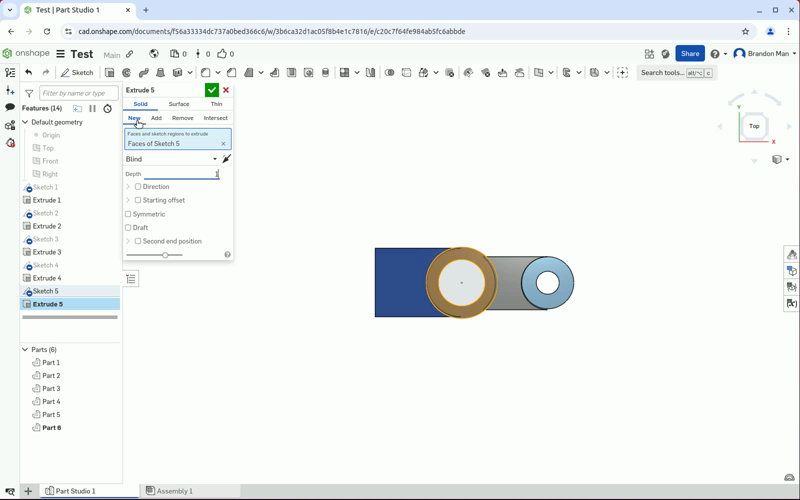
key(enter)
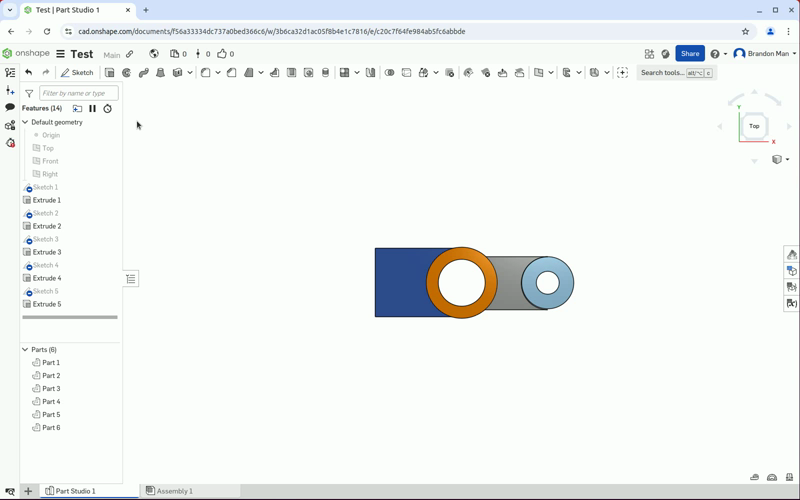
key(shift+h)
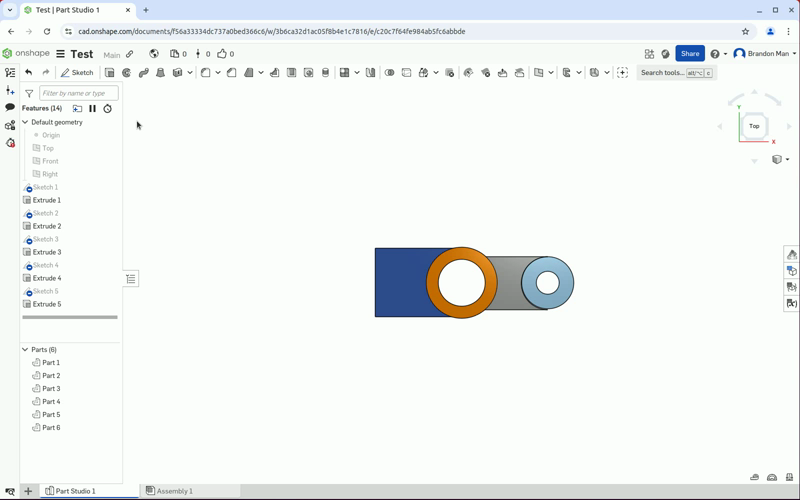
key(shift+h)
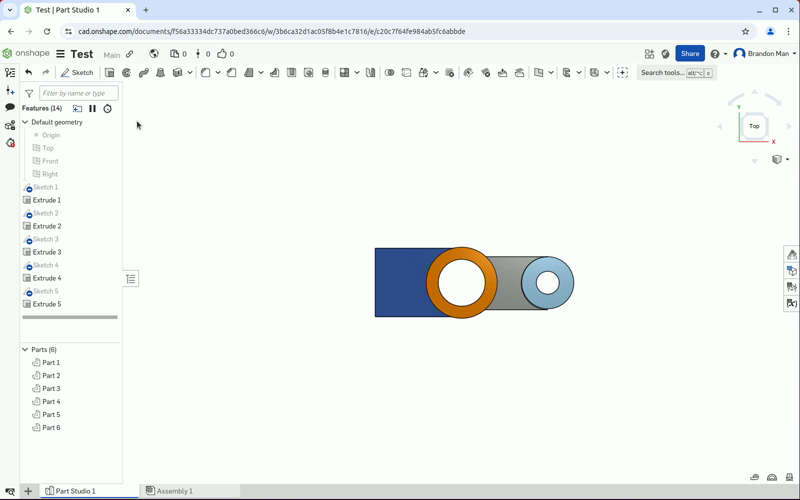
mouse_move(73, 189)
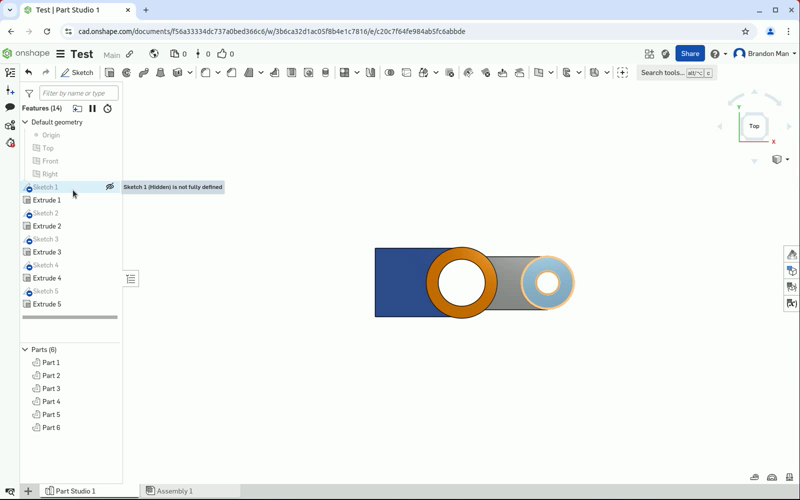
click(73, 189)
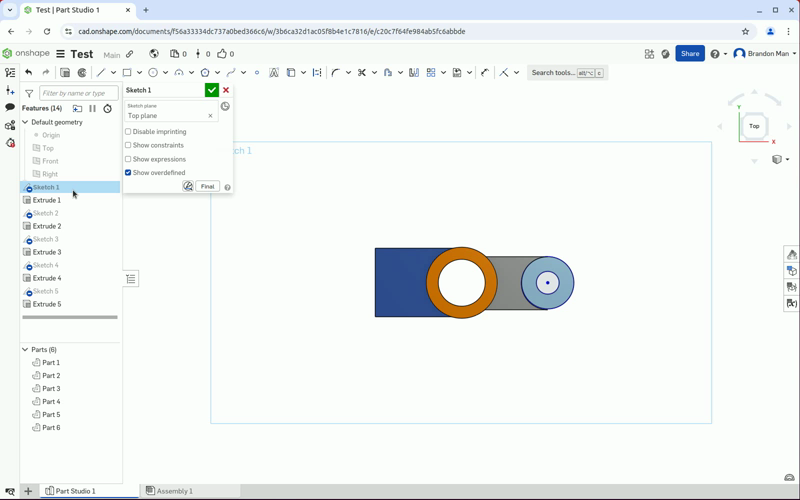
mouse_move(229, 92)
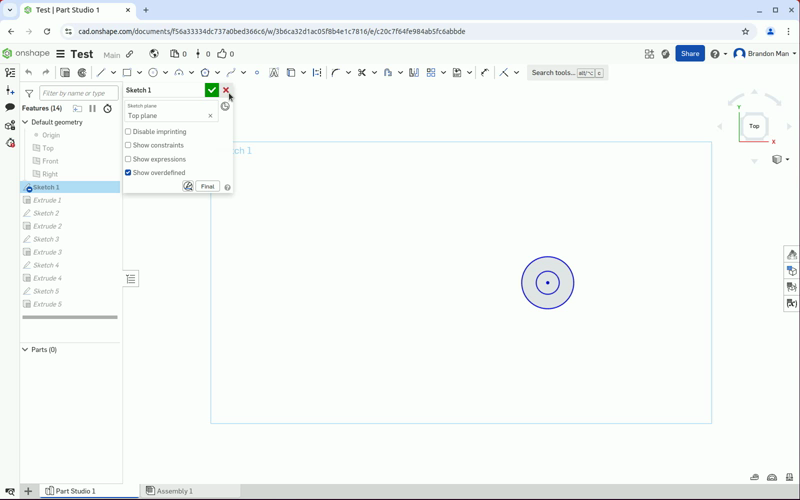
click(229, 92)
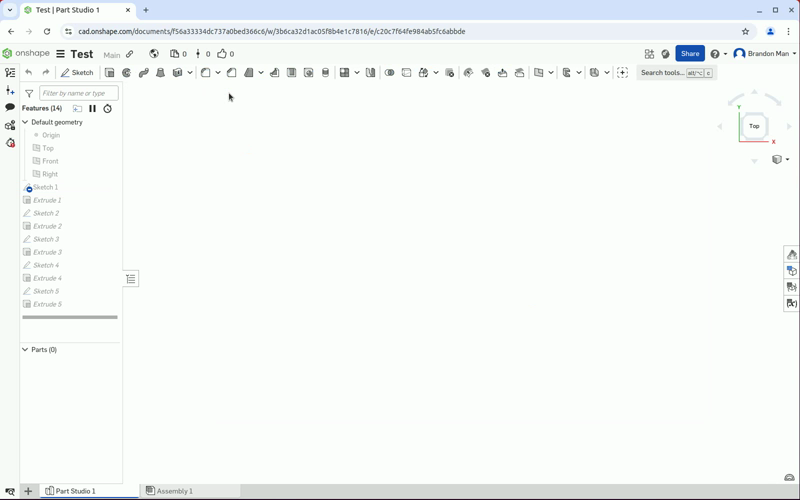
mouse_move(73, 352)
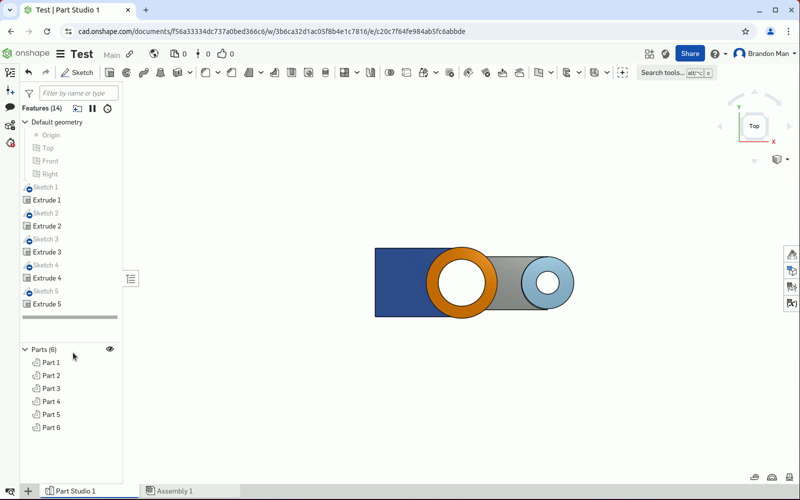
key(y)
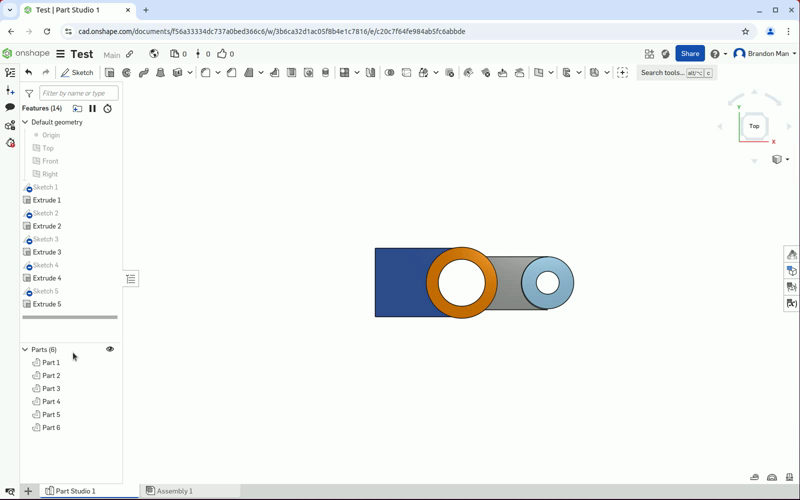
key(shift+p)
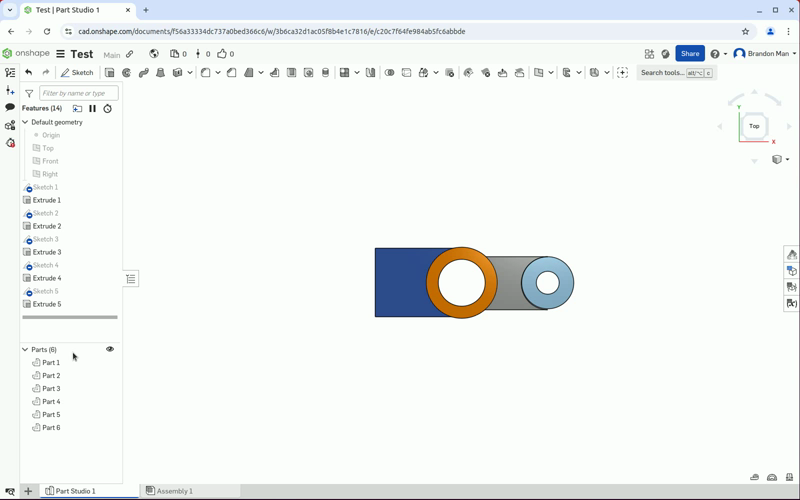
key(space)
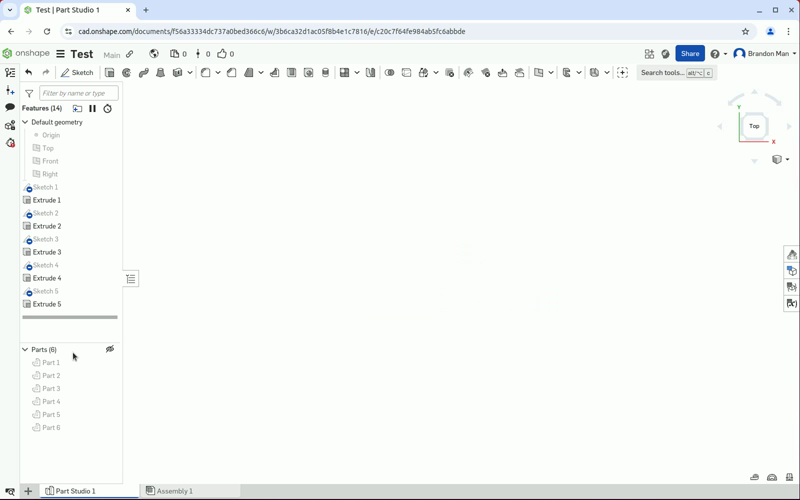
key_down(shift)
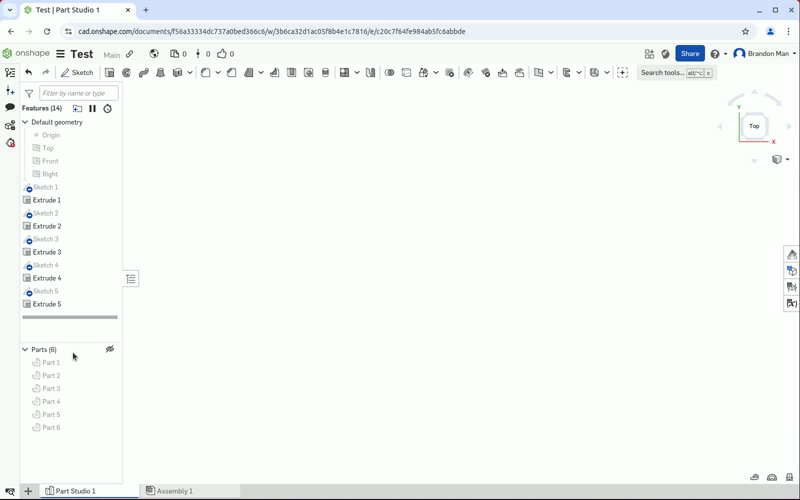
key(up)
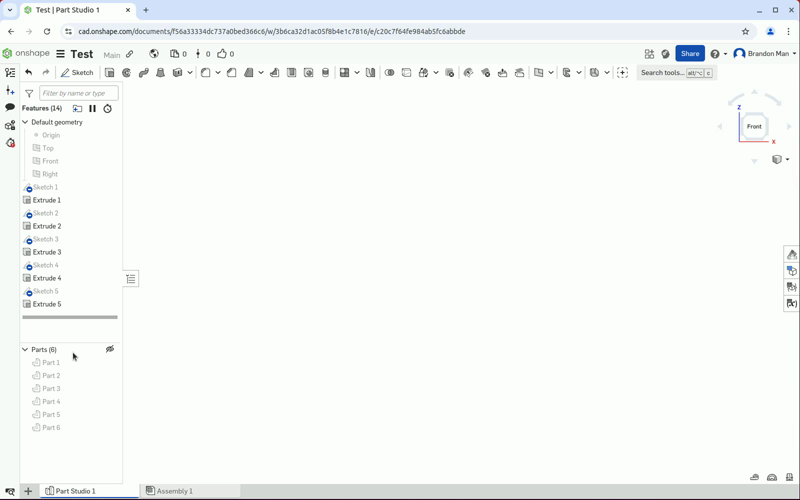
key_up(shift)
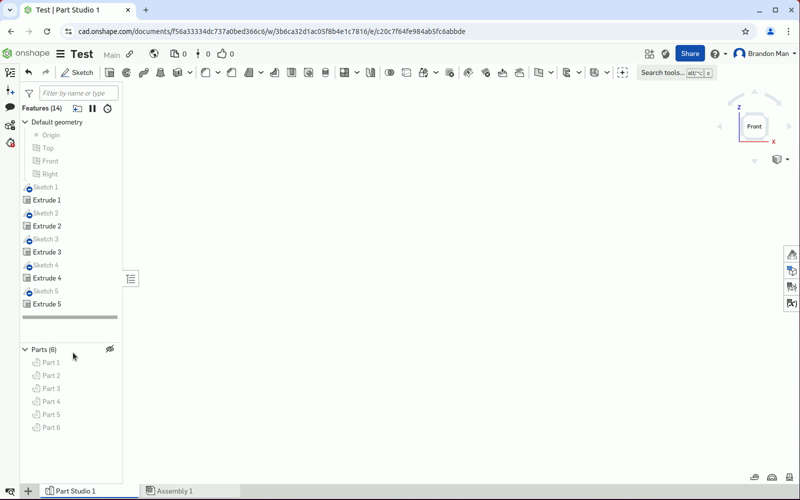
mouse_move(73, 352)
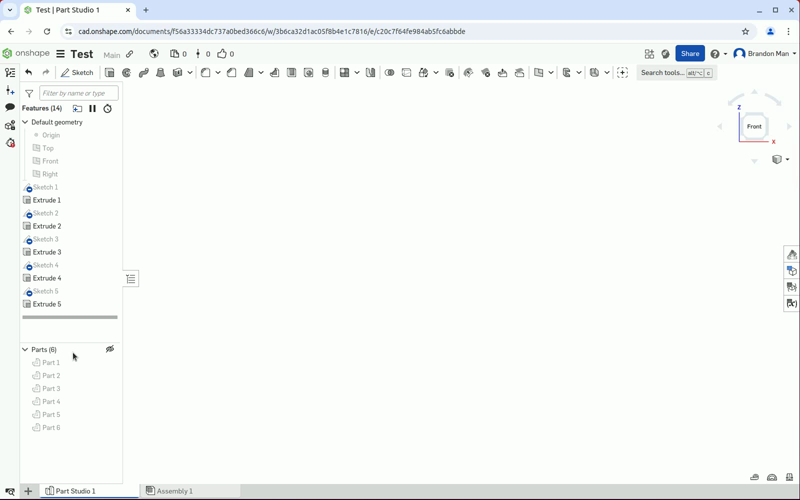
key(shift+y)
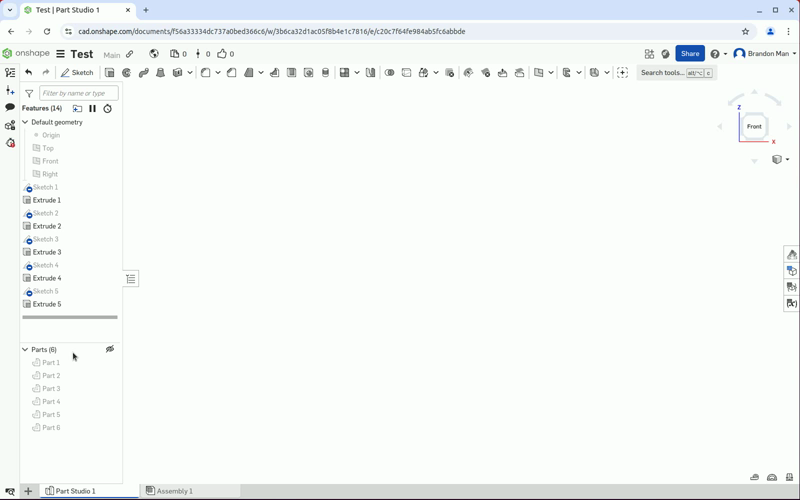
key(shift+s)
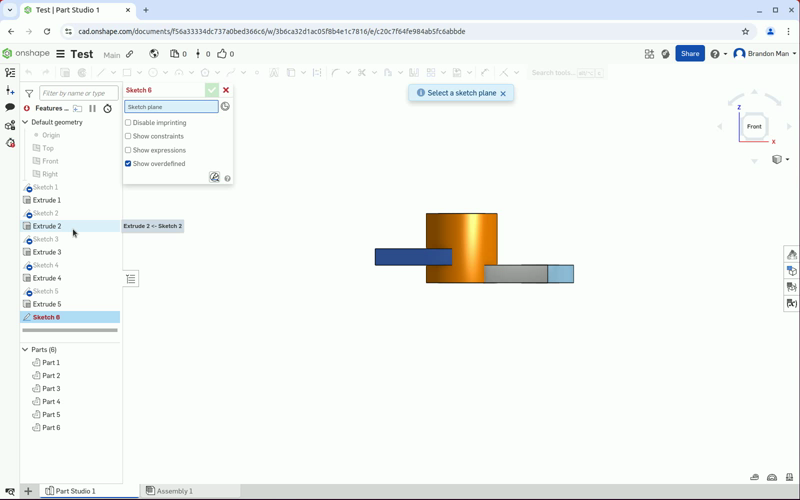
scroll(3)
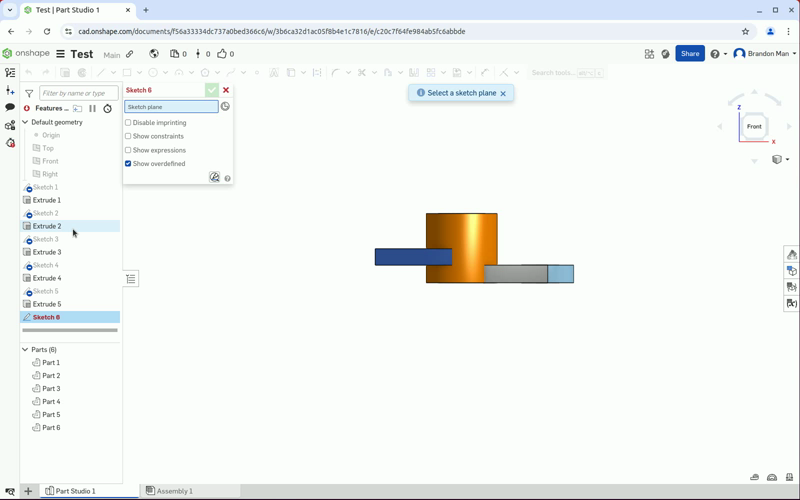
mouse_move(73, 163)
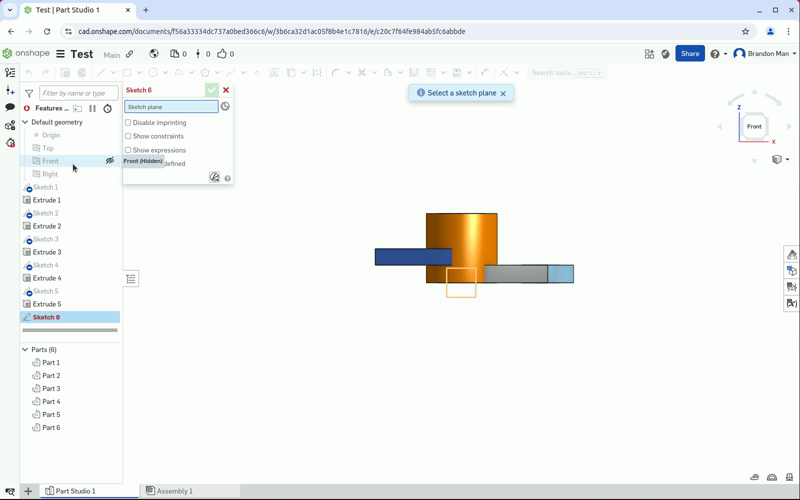
click(73, 163)
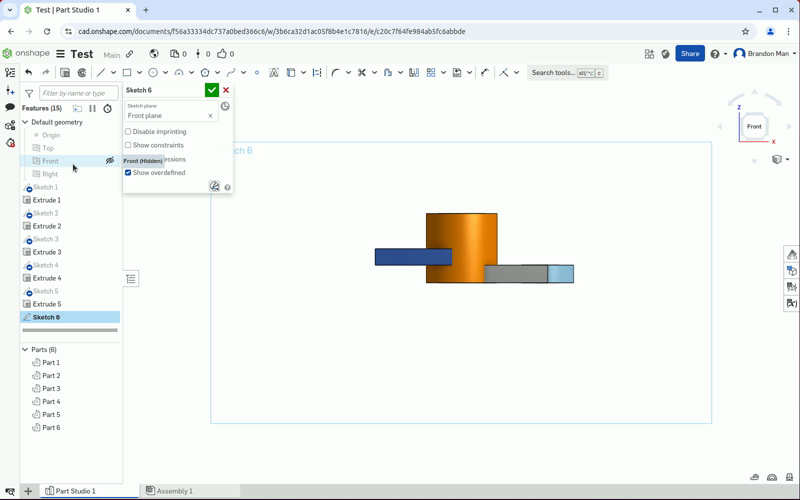
mouse_move(73, 352)
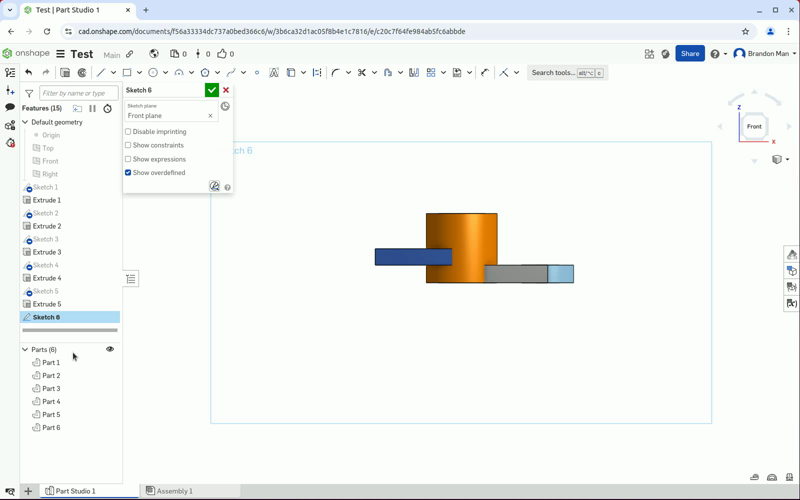
key(y)
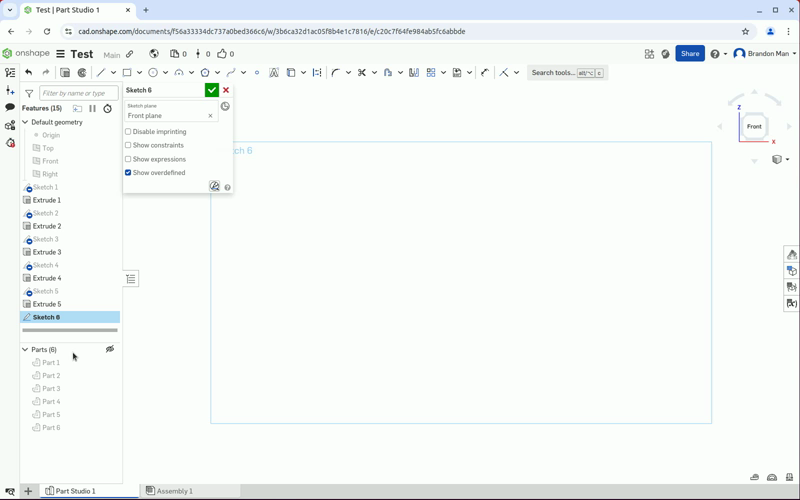
key(l)
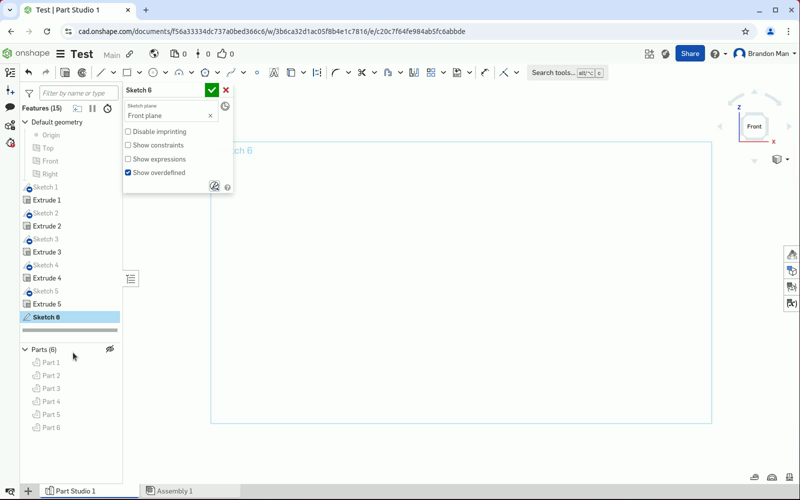
key_down(shift)
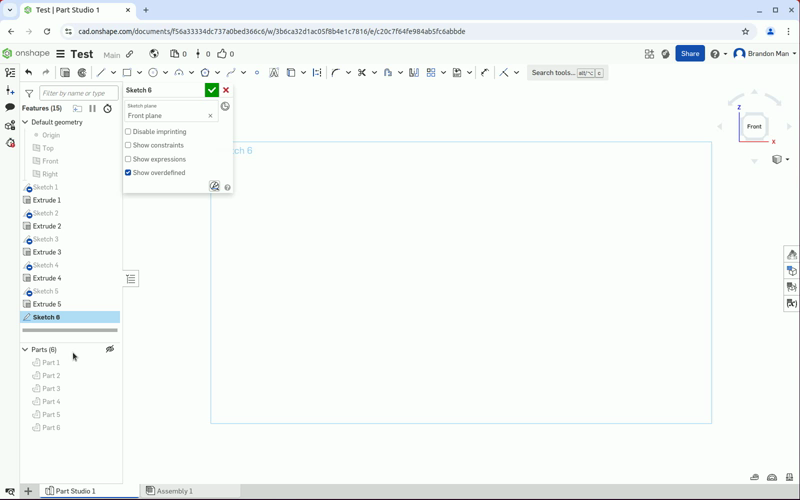
mouse_move(494, 265)
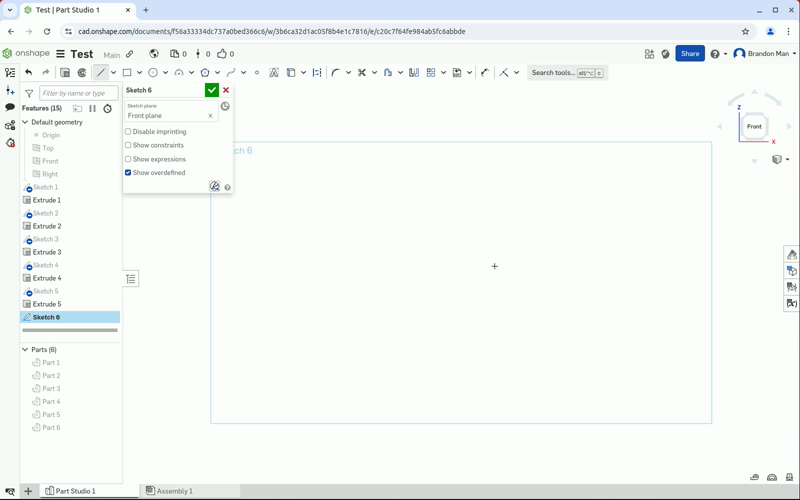
click(494, 265)
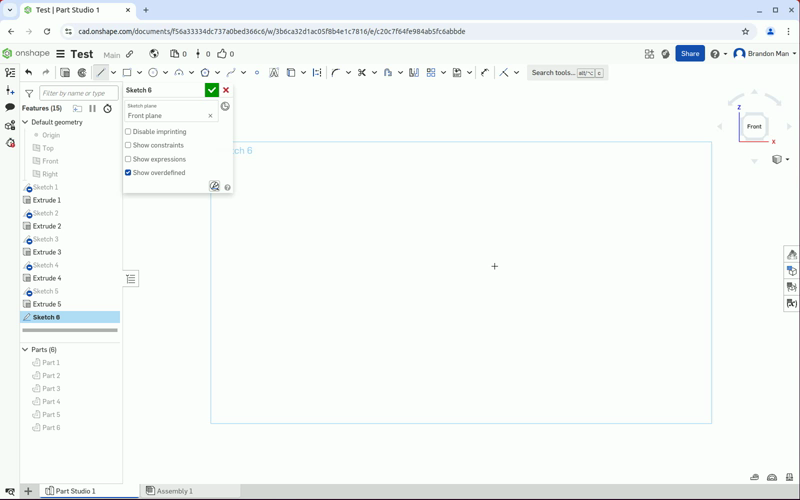
key_up(shift)
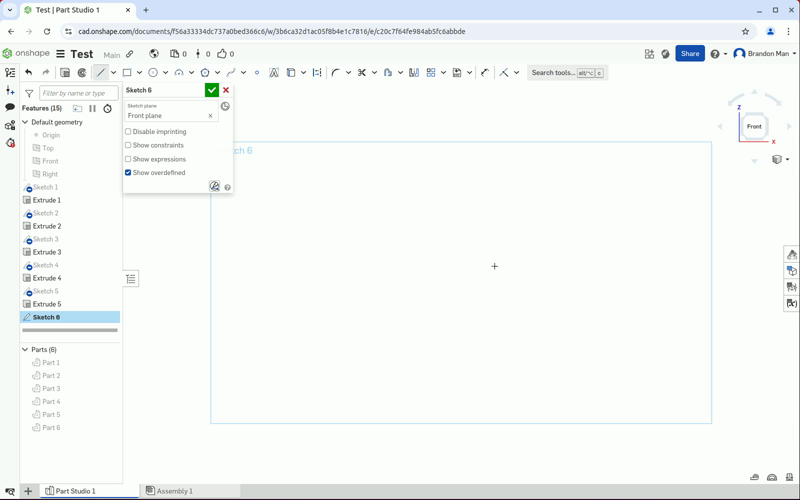
key_down(shift)
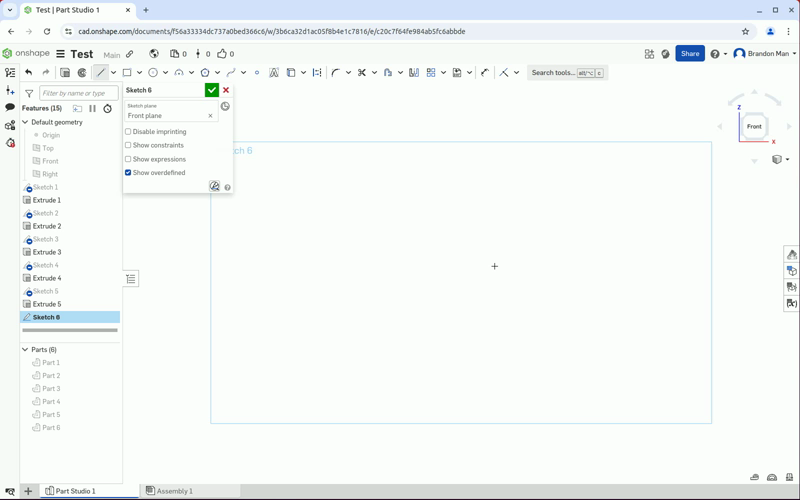
mouse_move(524, 265)
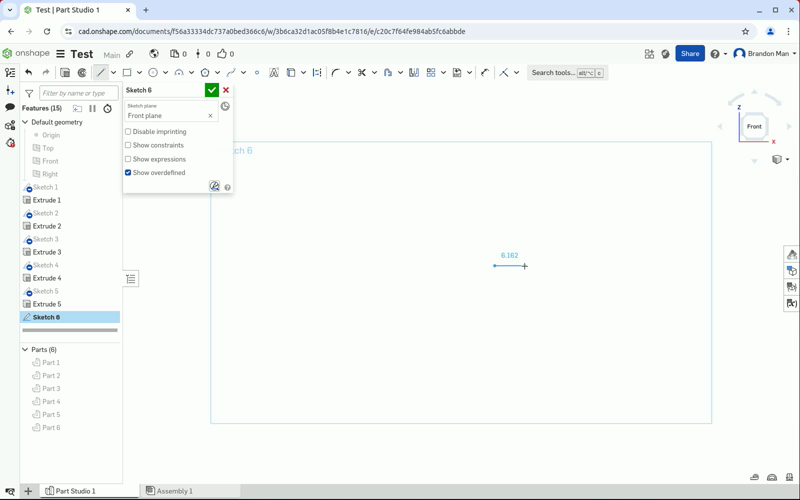
mouse_move(524, 265)
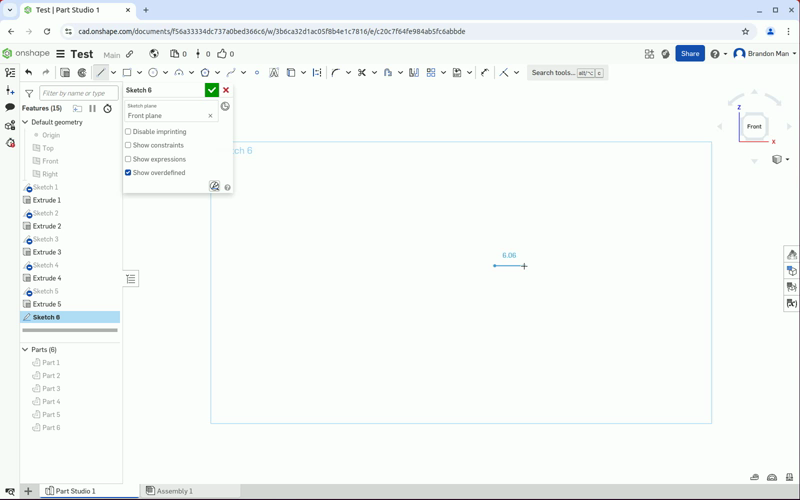
click(524, 265)
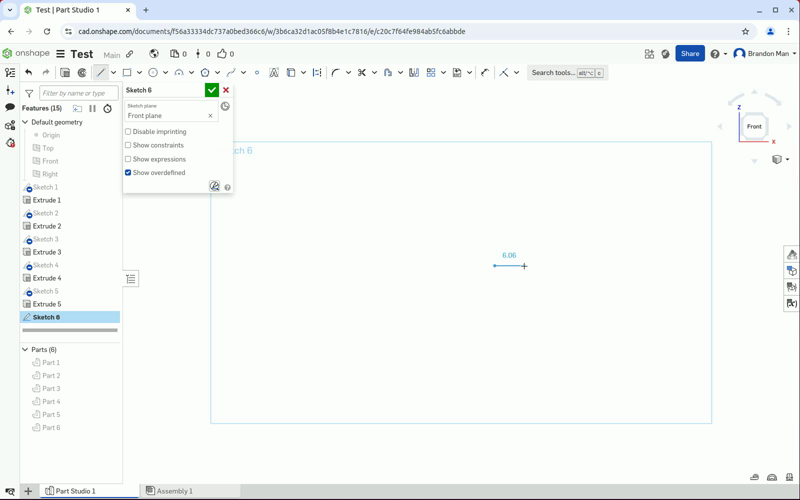
key_up(shift)
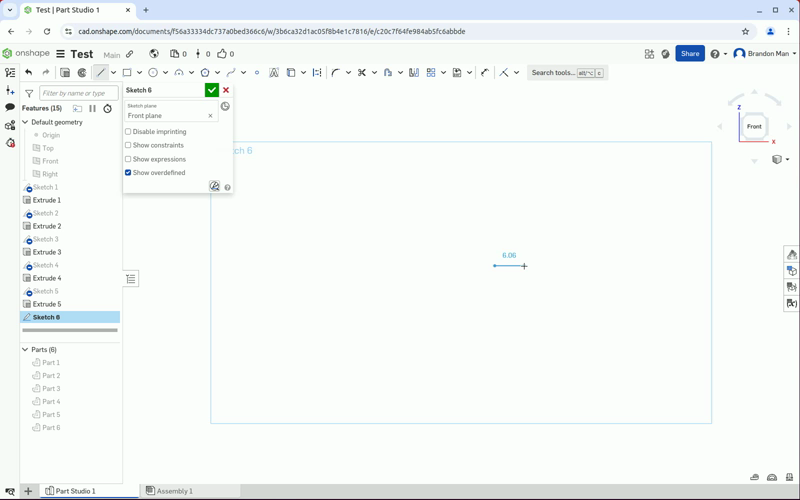
key_down(shift)
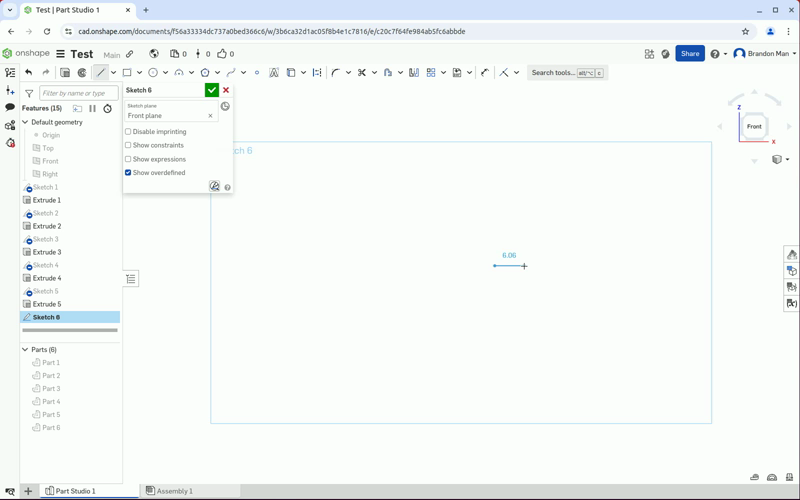
mouse_move(554, 265)
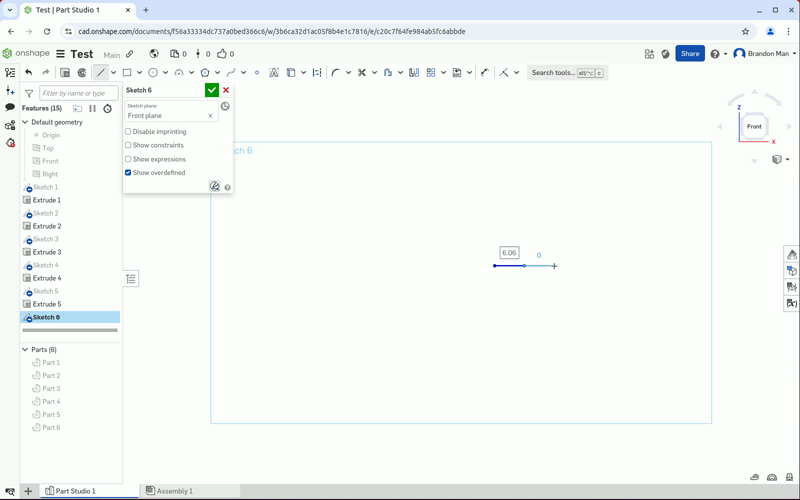
mouse_move(494, 213)
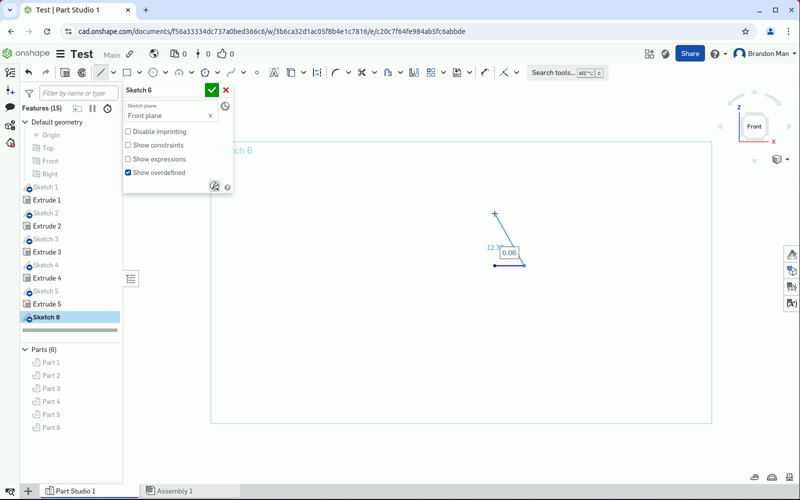
click(494, 213)
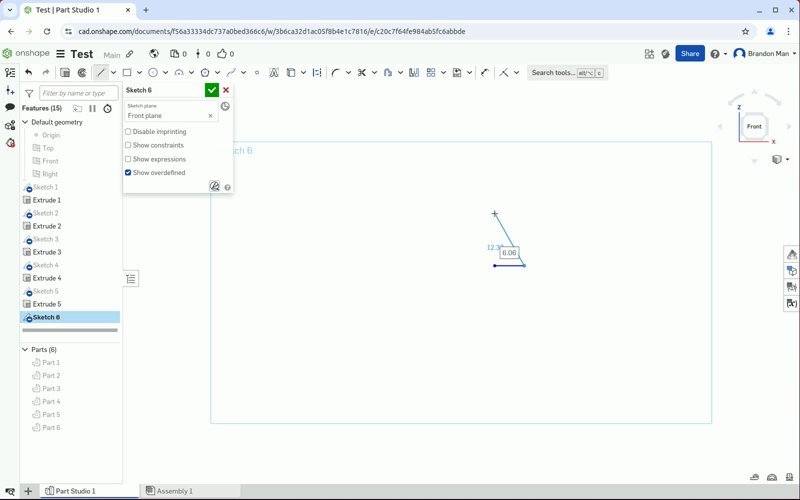
key_up(shift)
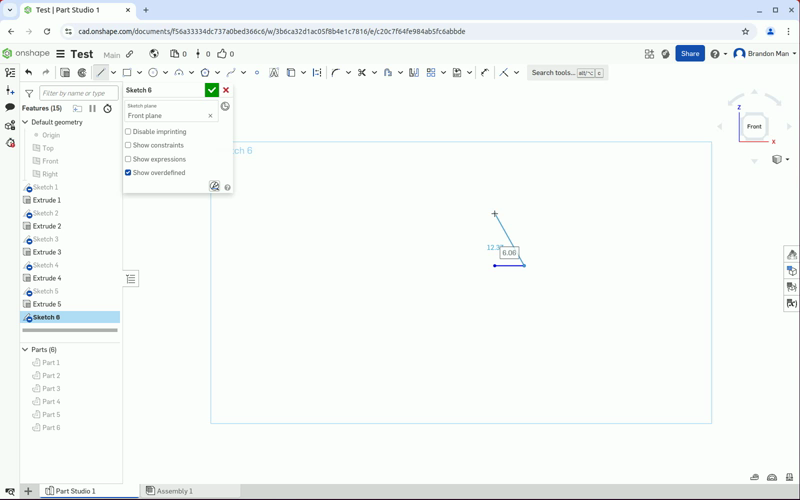
mouse_move(524, 213)
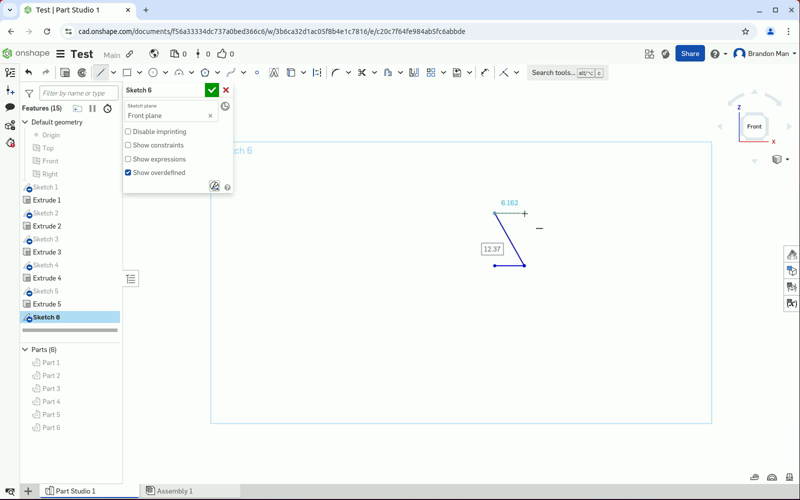
key_down(shift)
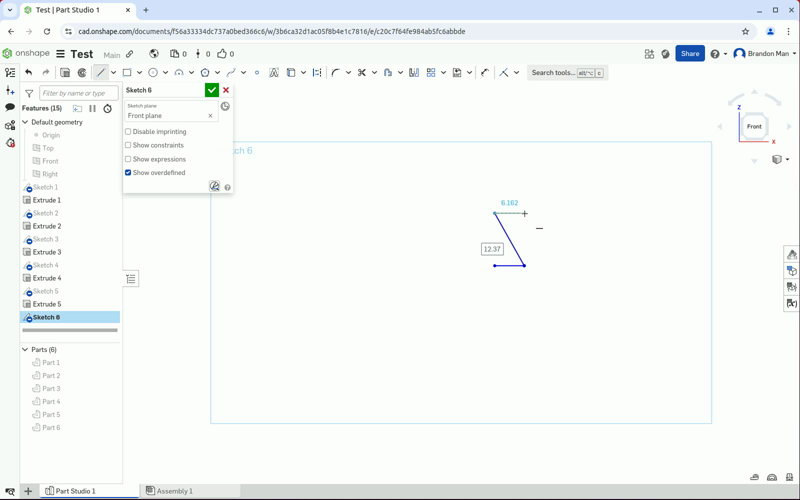
mouse_move(494, 265)
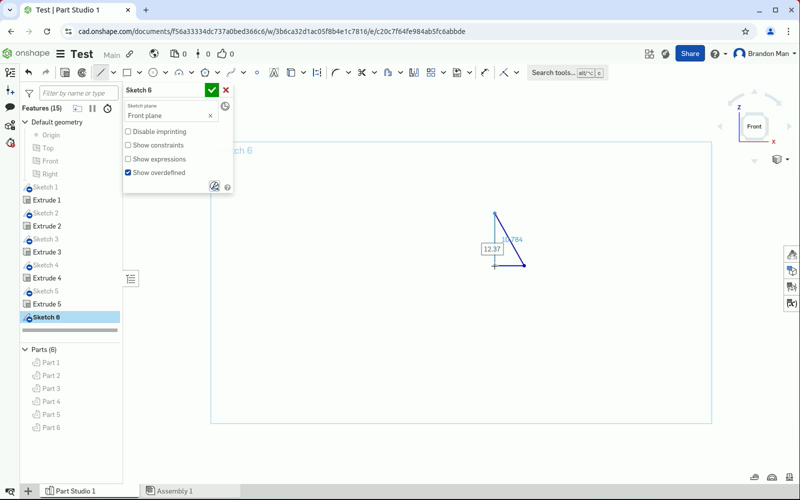
key_up(shift)
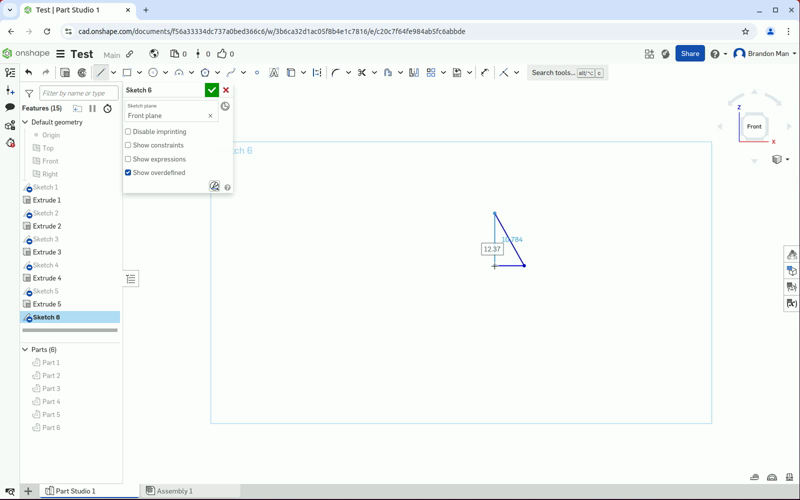
click(494, 265)
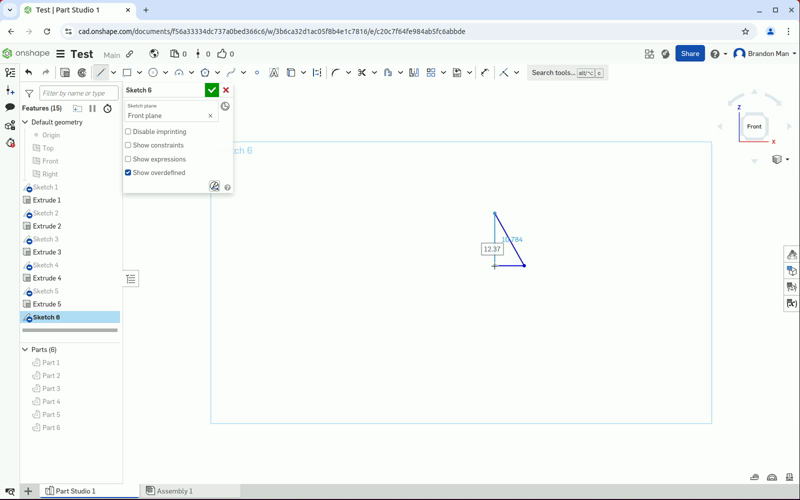
key(esc)
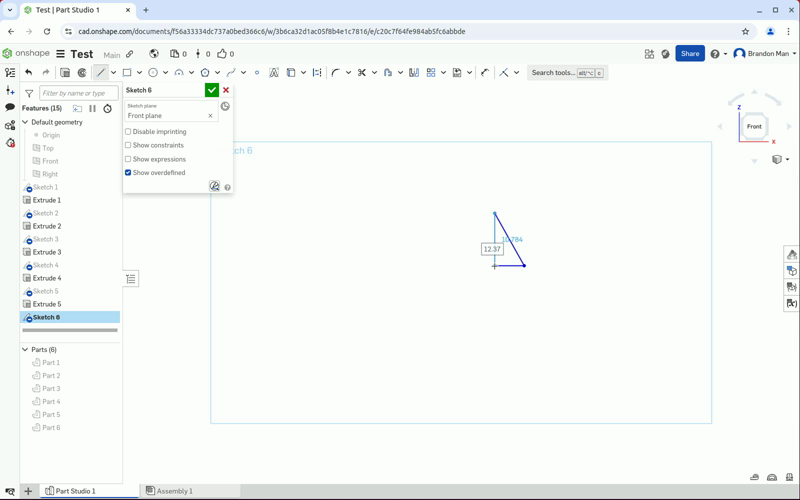
mouse_move(496, 237)
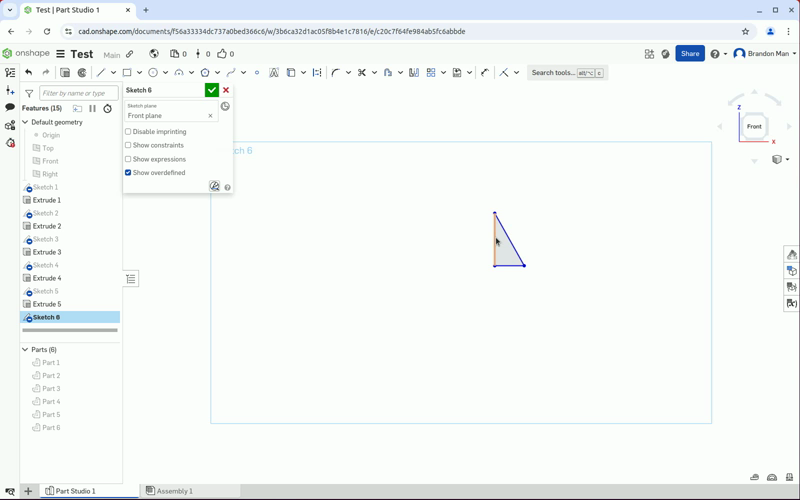
scroll(6)
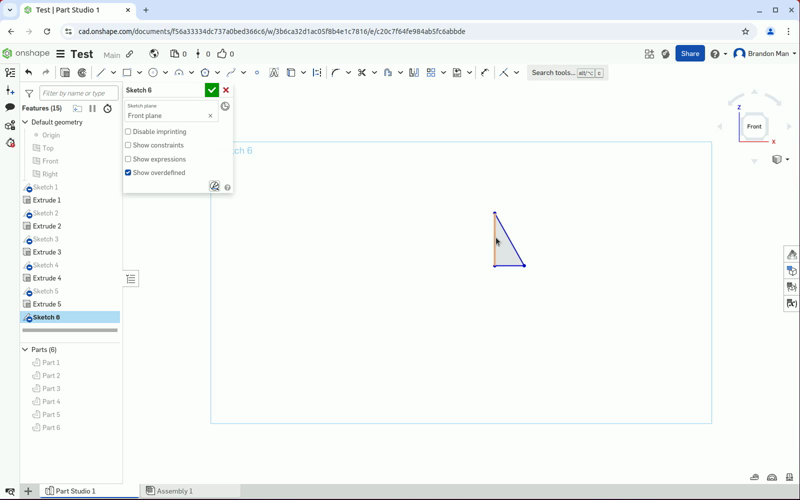
scroll(6)
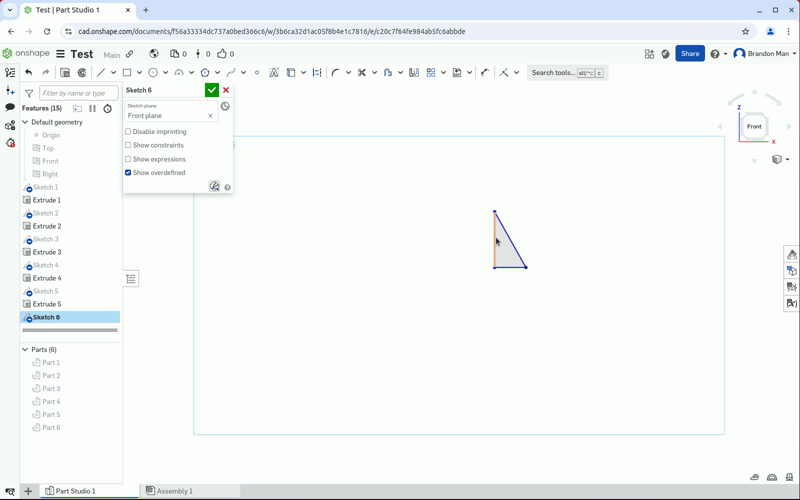
scroll(6)
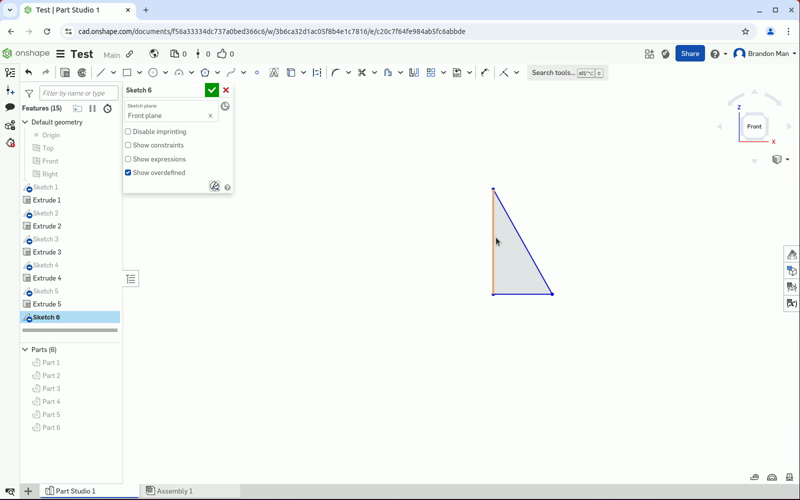
scroll(6)
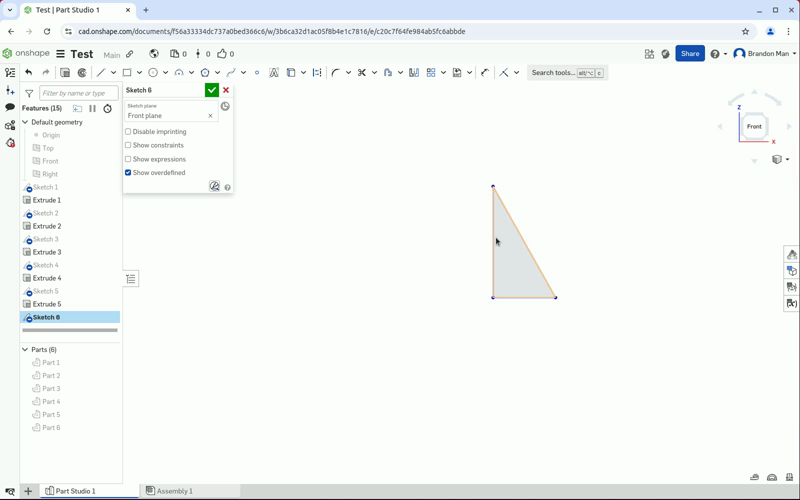
scroll(6)
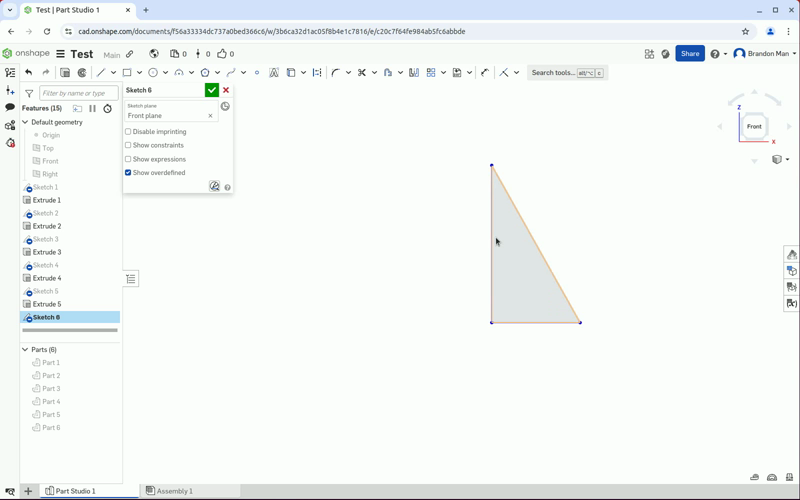
scroll(6)
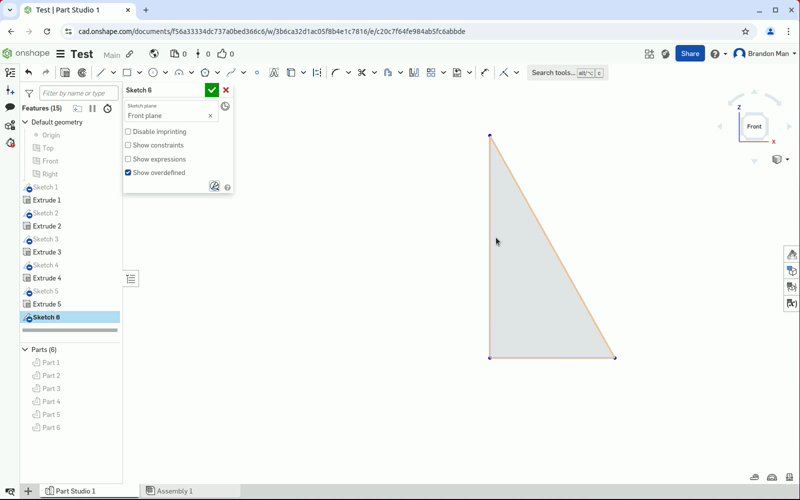
scroll(6)
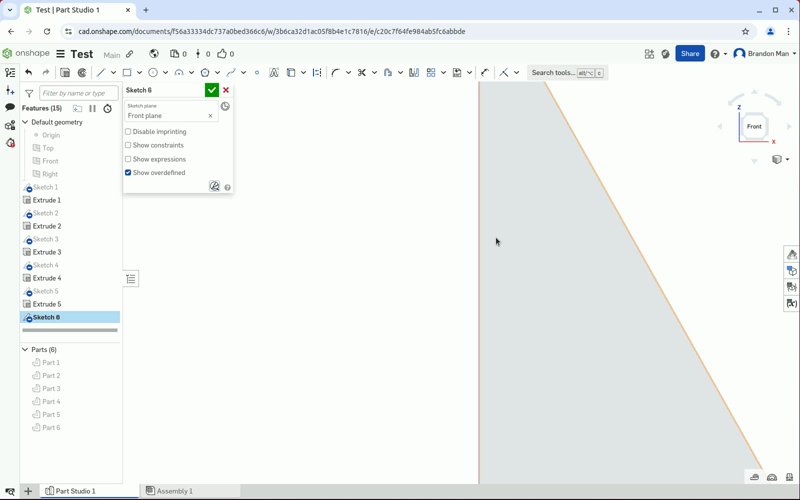
click(496, 237)
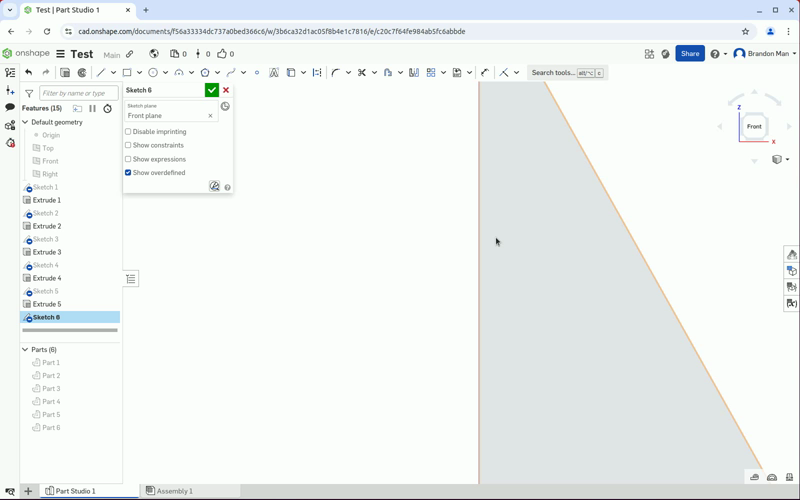
scroll(-6)
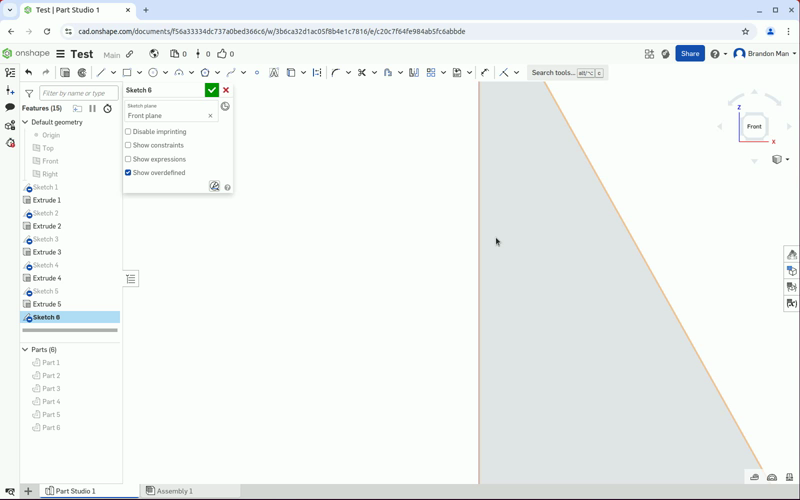
scroll(-6)
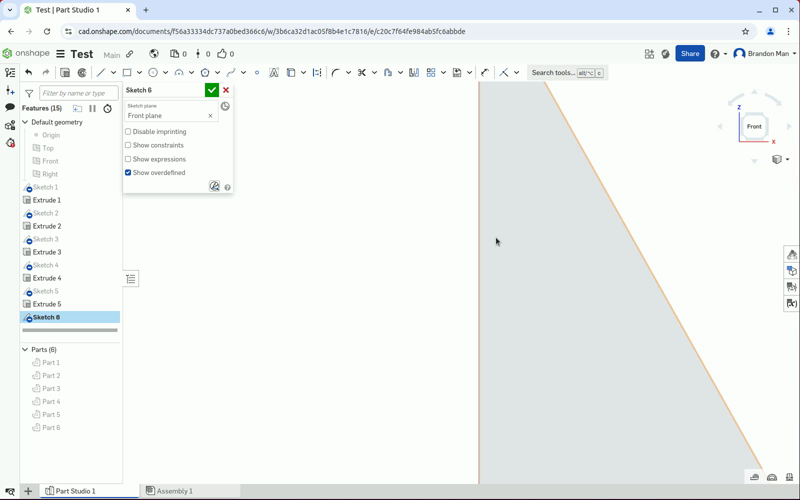
scroll(-6)
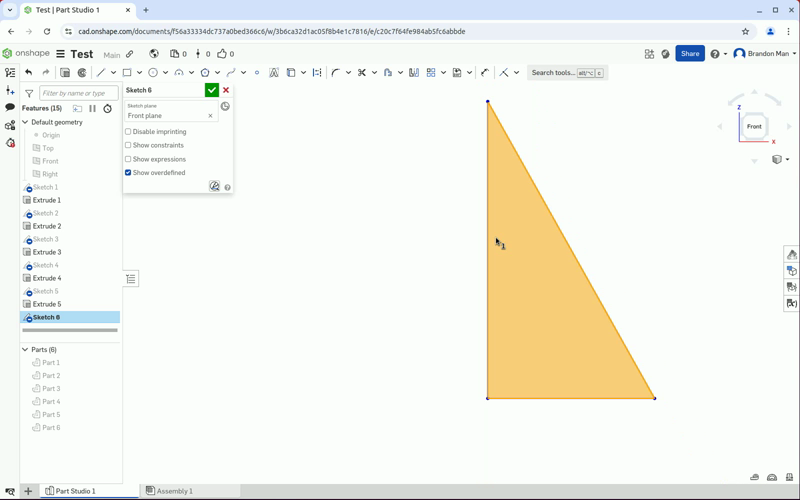
scroll(-6)
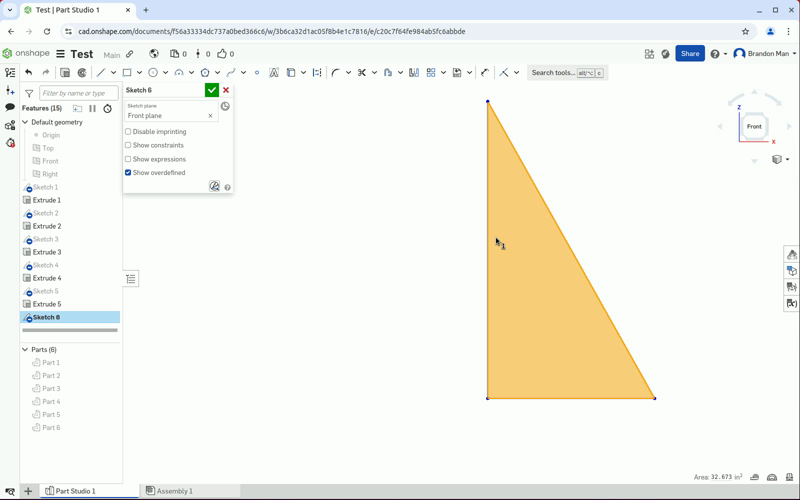
scroll(-6)
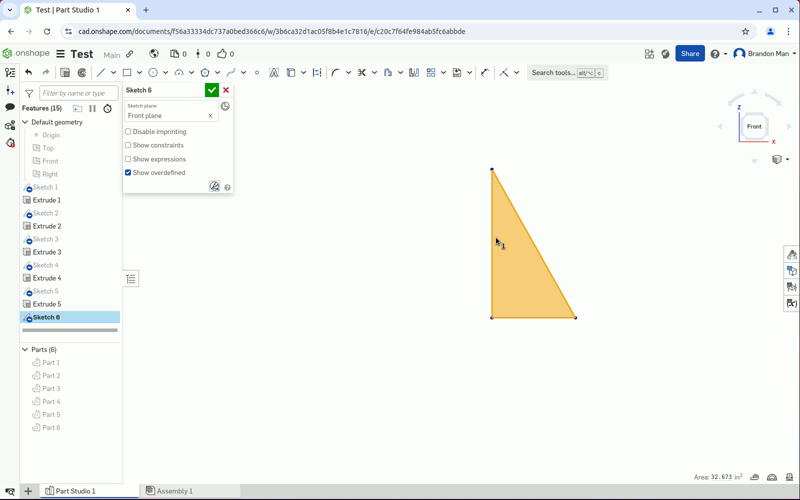
scroll(-6)
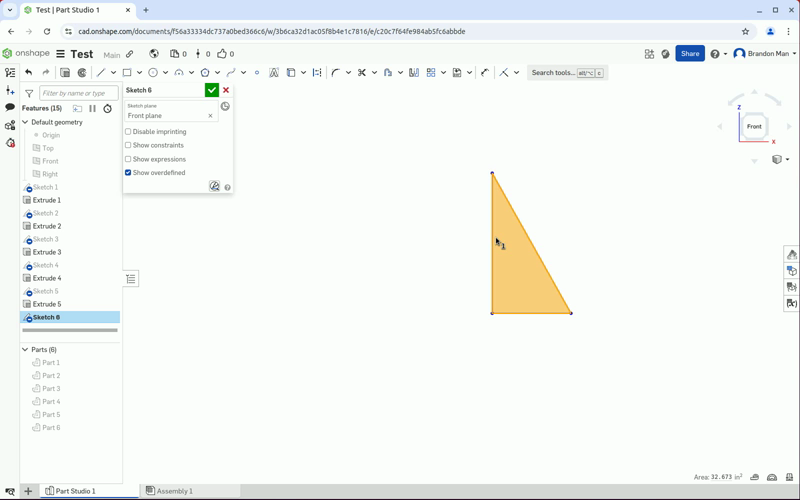
scroll(-6)
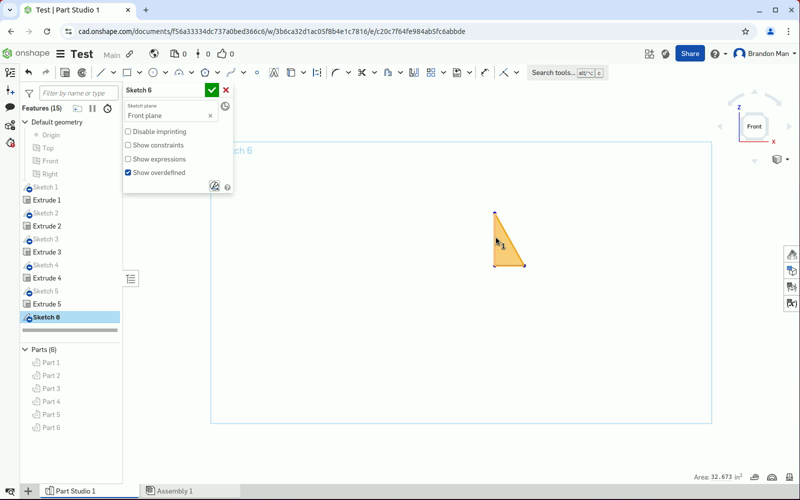
mouse_move(73, 352)
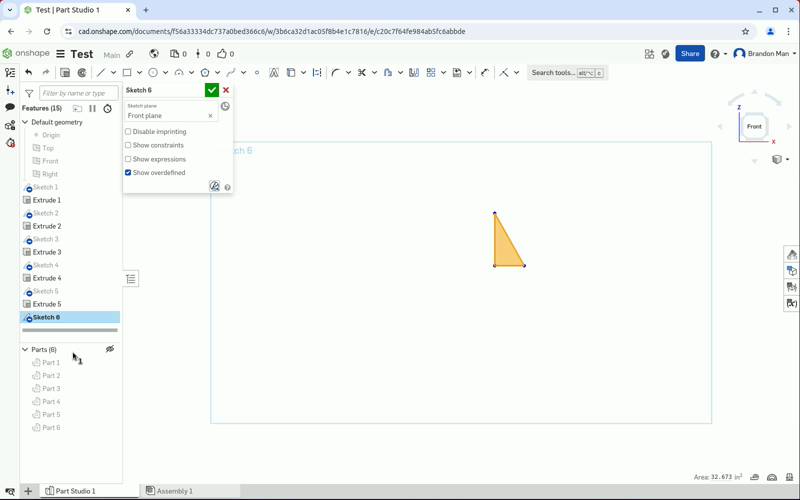
key(shift+y)
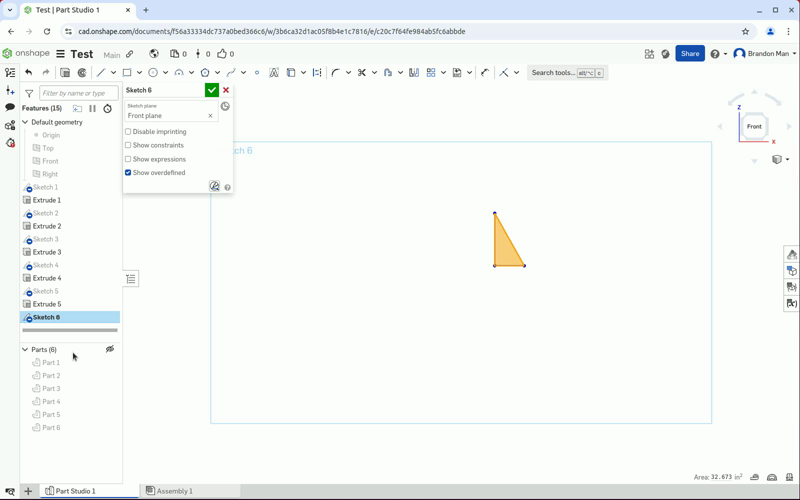
key(shift+e)
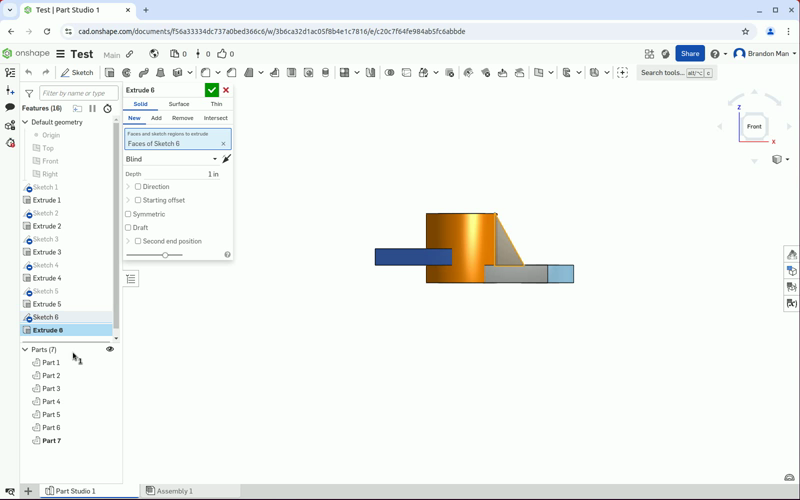
mouse_move(143, 106)
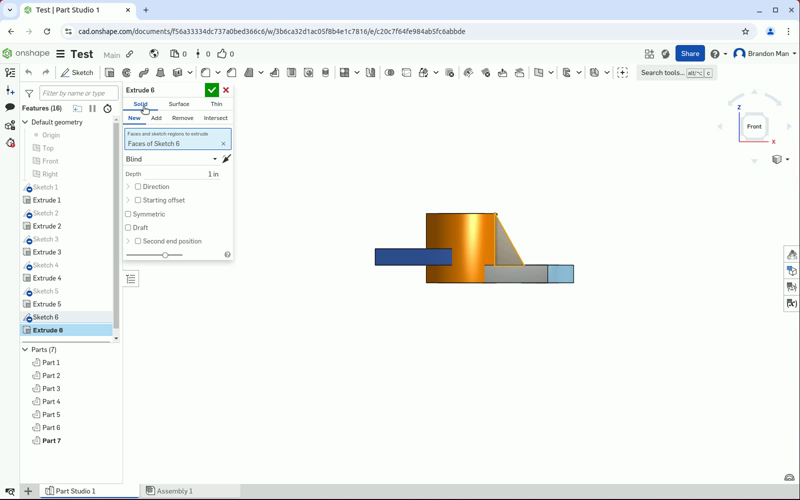
click(143, 106)
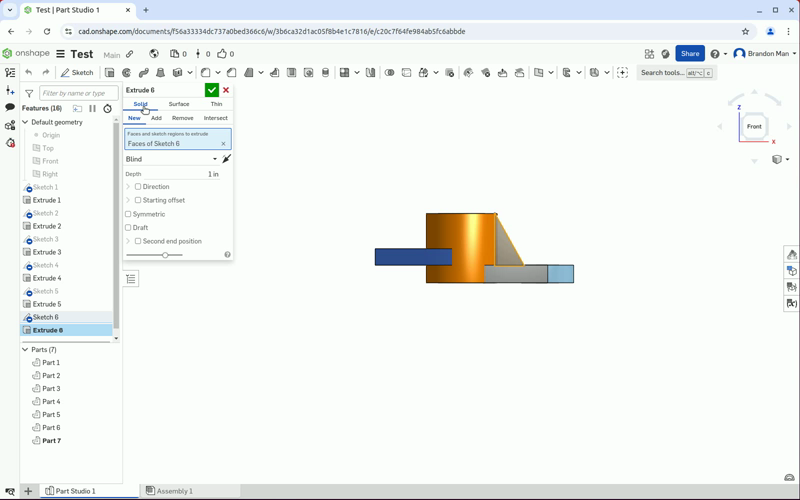
mouse_move(137, 120)
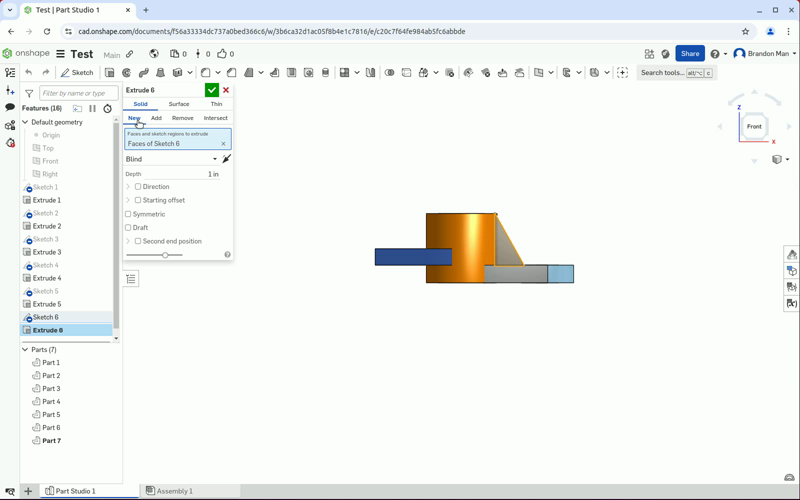
click(137, 120)
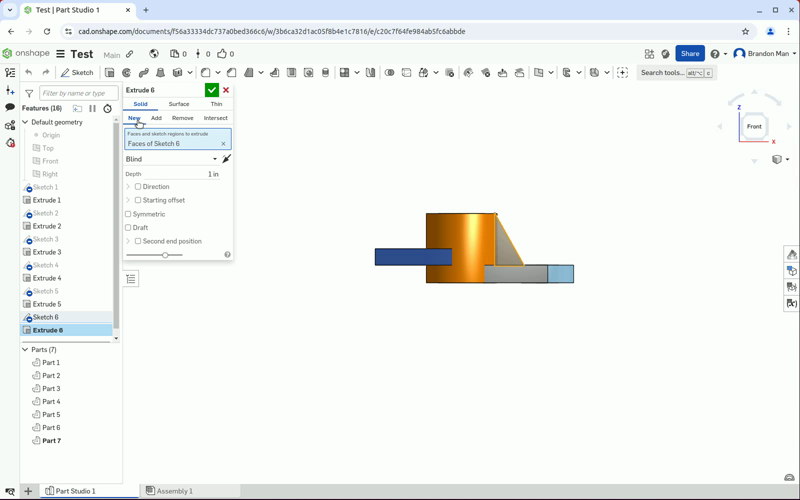
key(tab, 4)
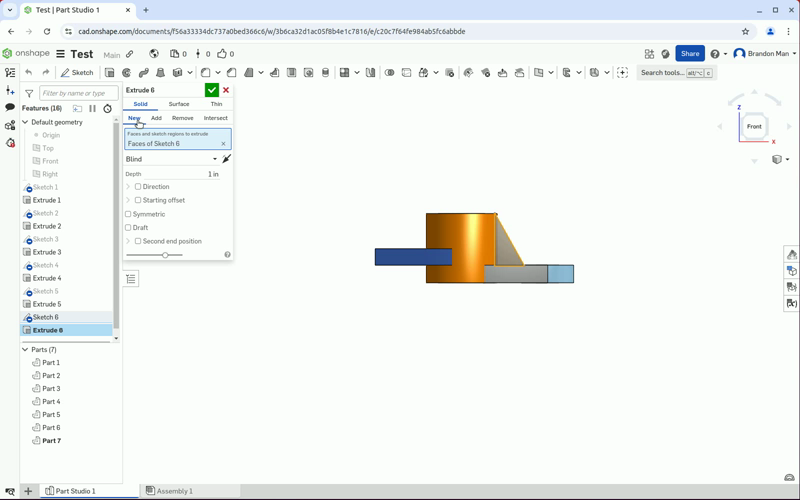
text(1.204)
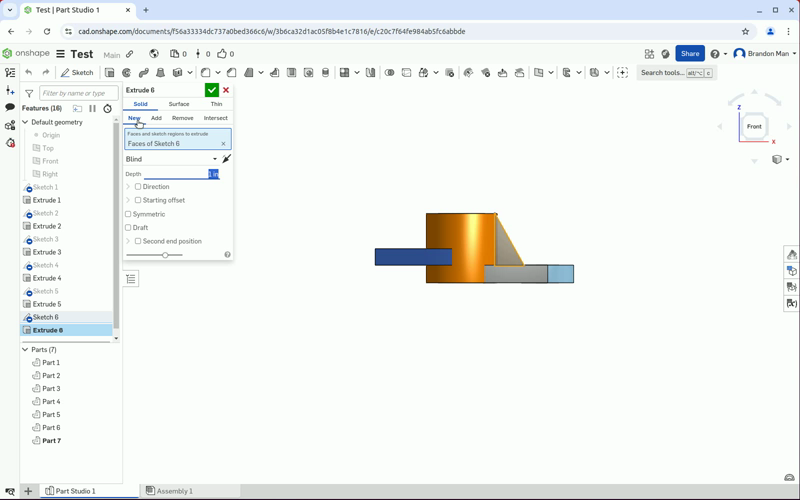
key(tab, 3)
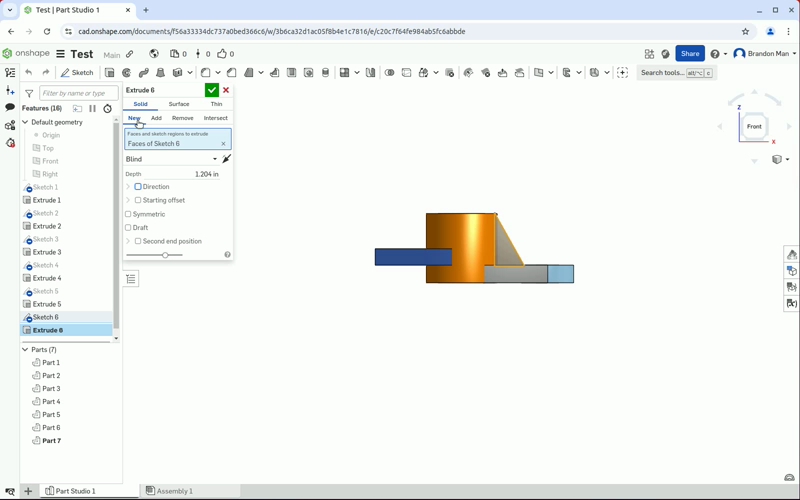
key(tab, 2)
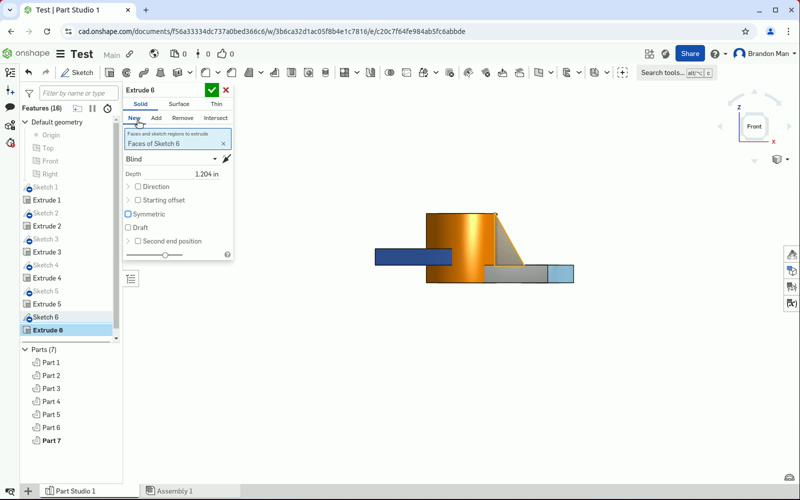
key(space)
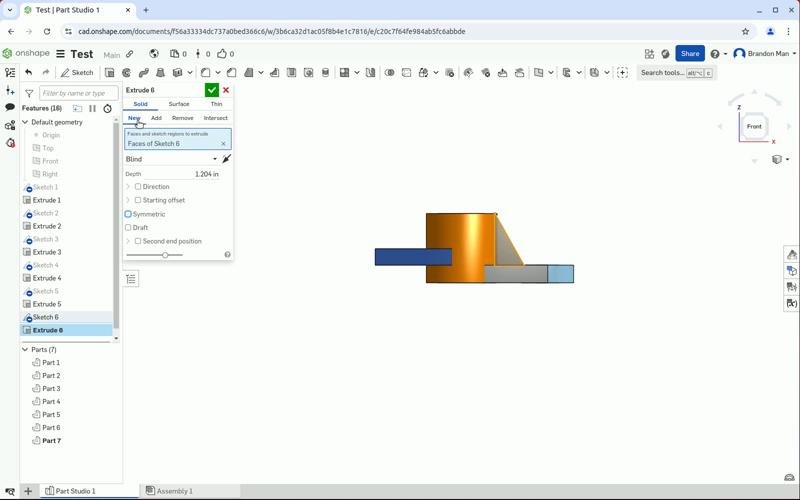
key(tab, 3)
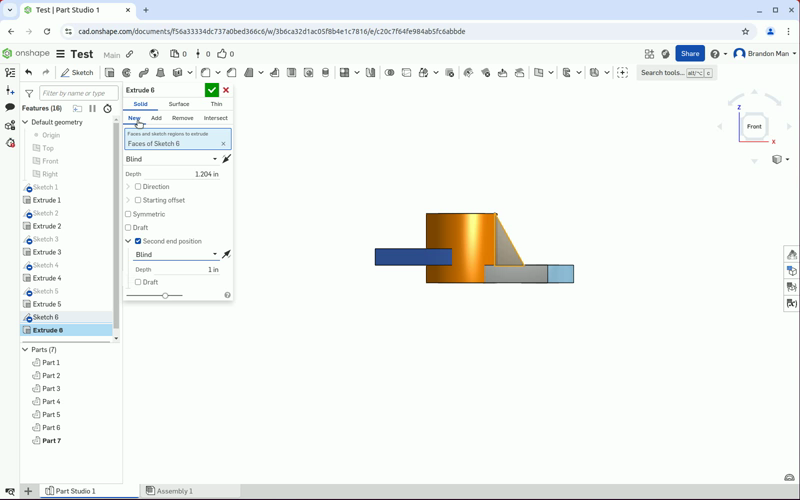
text(1.204)
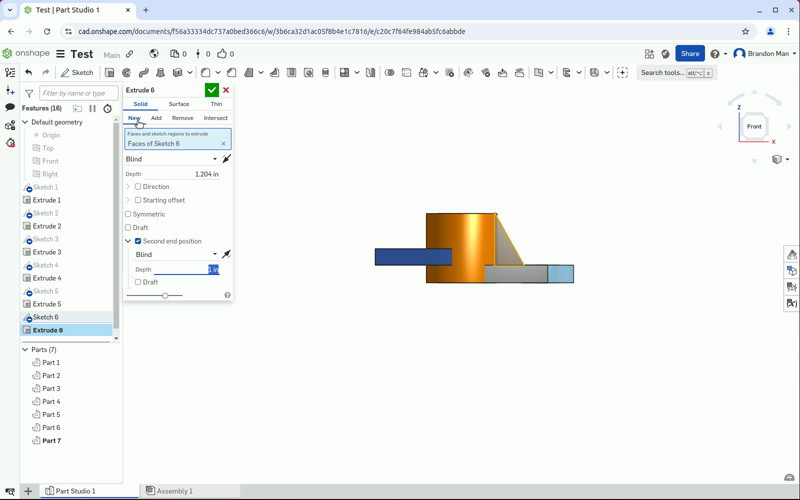
key(enter)
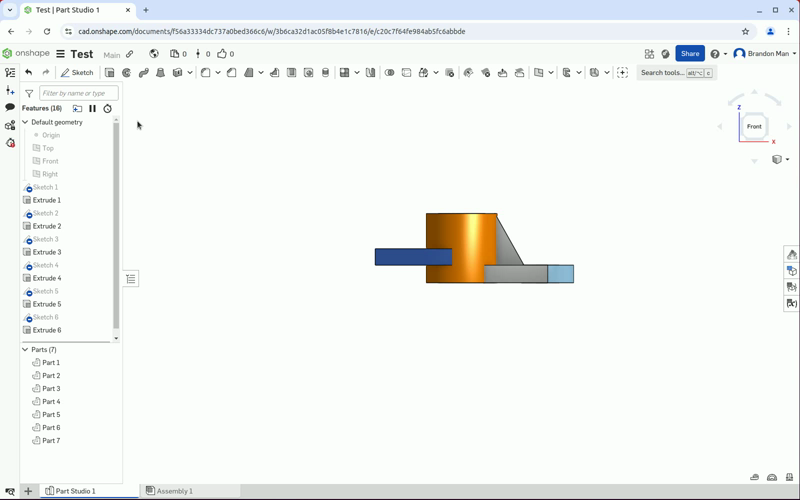
key(shift+h)
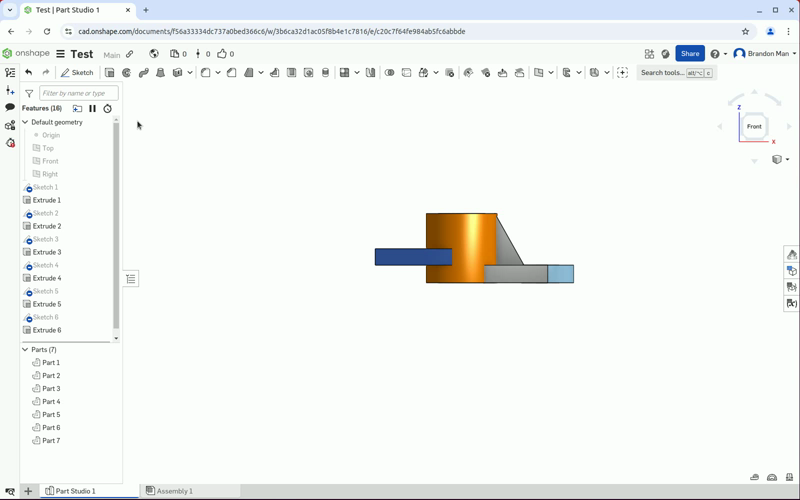
key(shift+h)
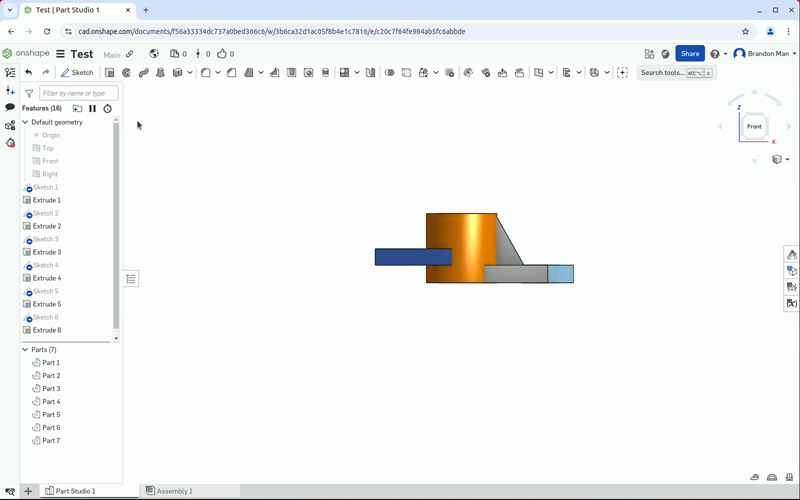
key(shift+7)
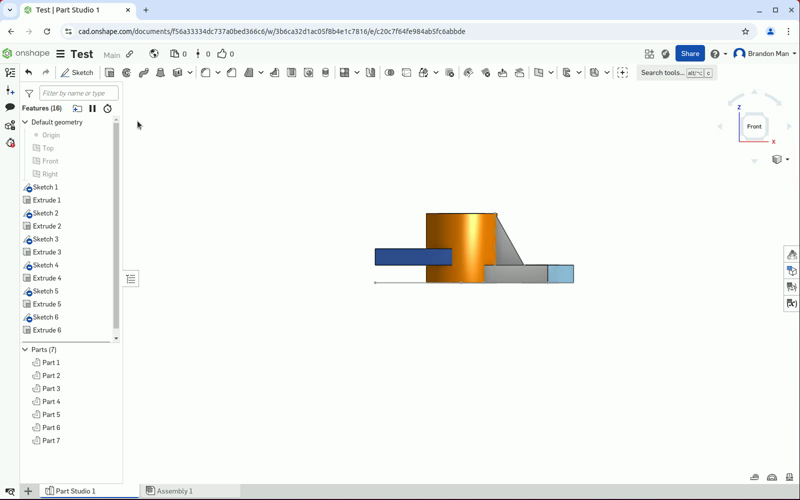
key(left, 2)
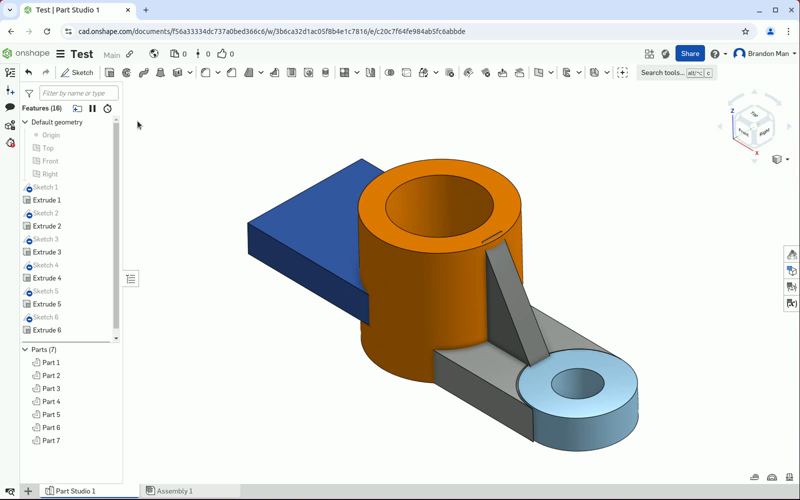
key(down, 2)
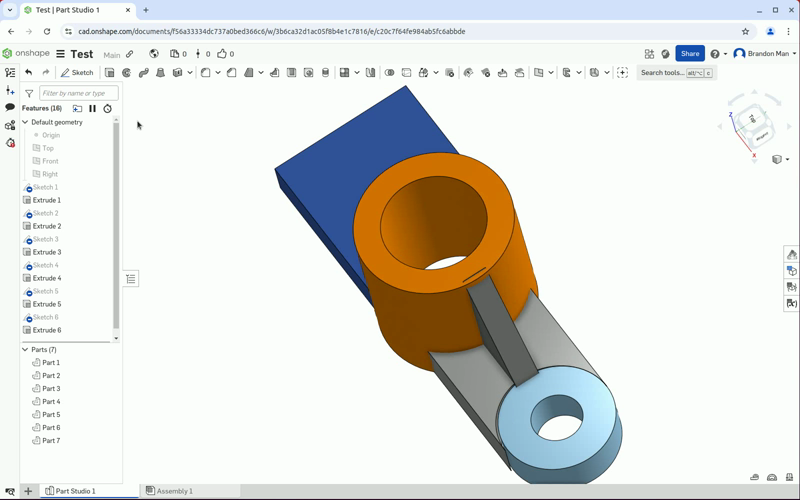
key(up, 2)
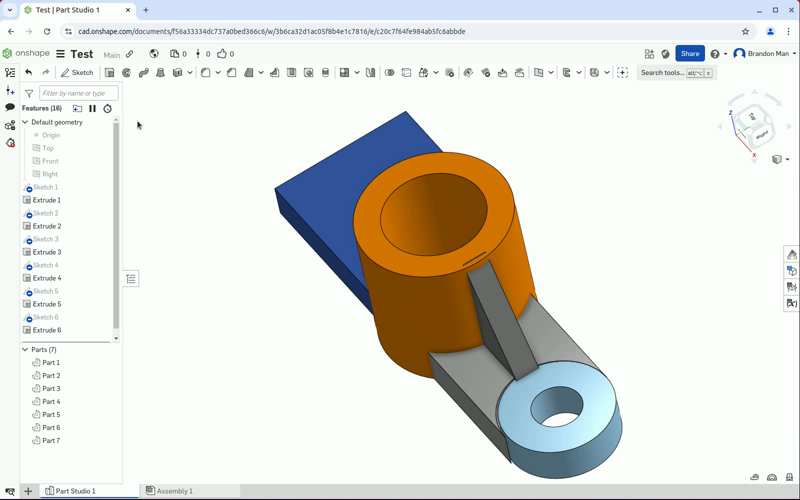
key(right, 2)
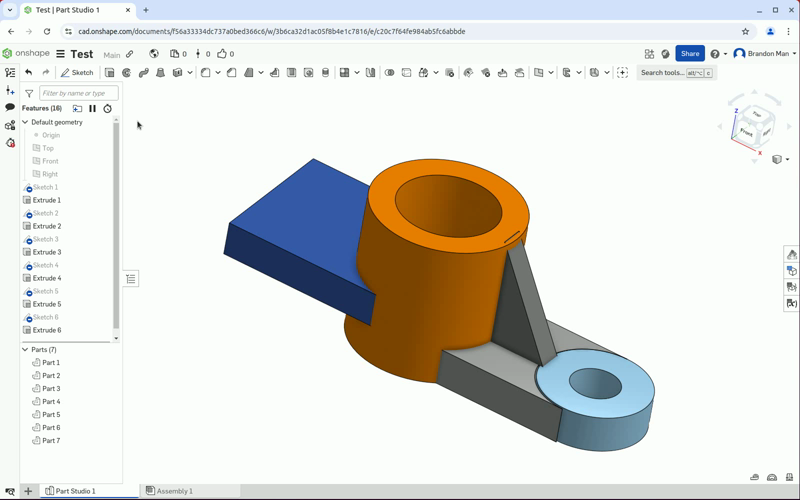
mouse_move(69, 189)
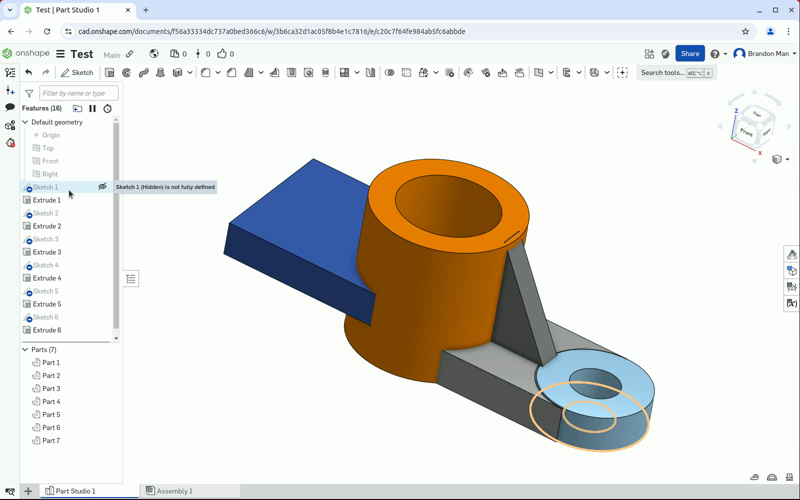
click(69, 189)